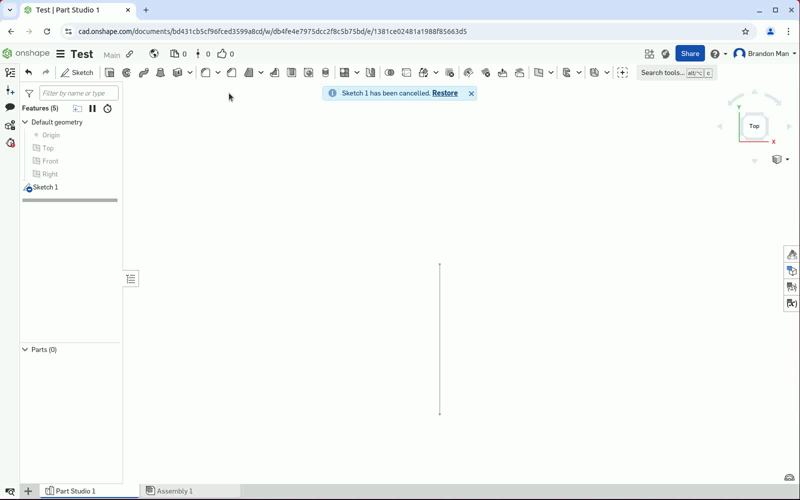
key(shift+h)
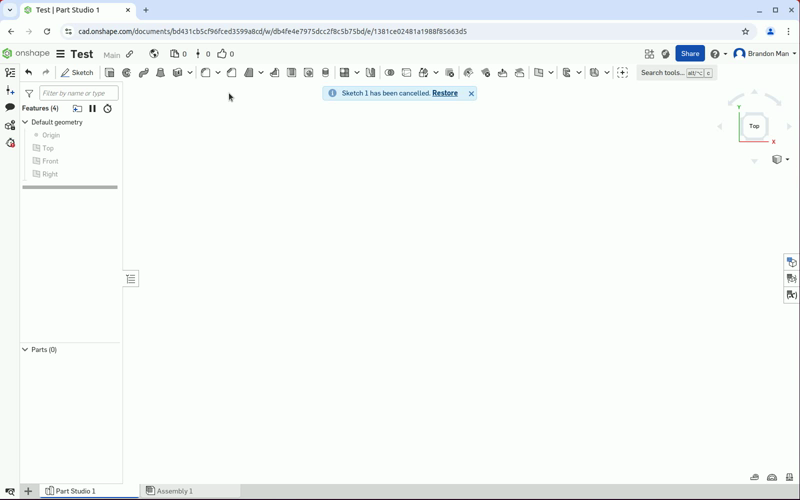
mouse_move(73, 352)
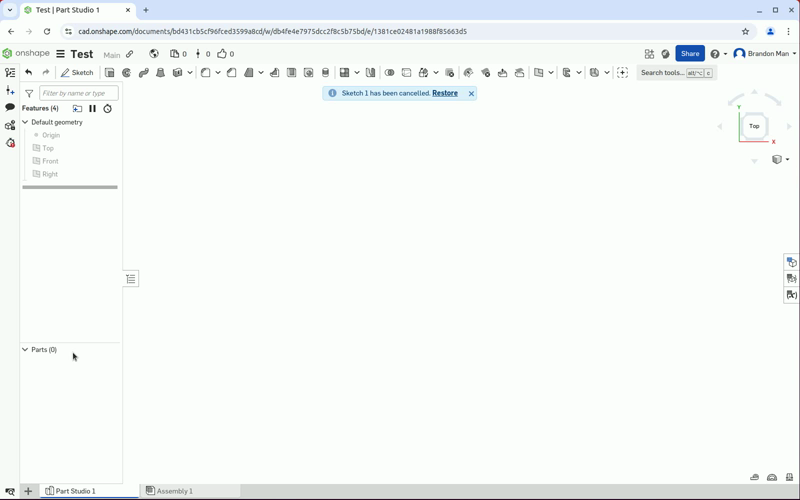
key(y)
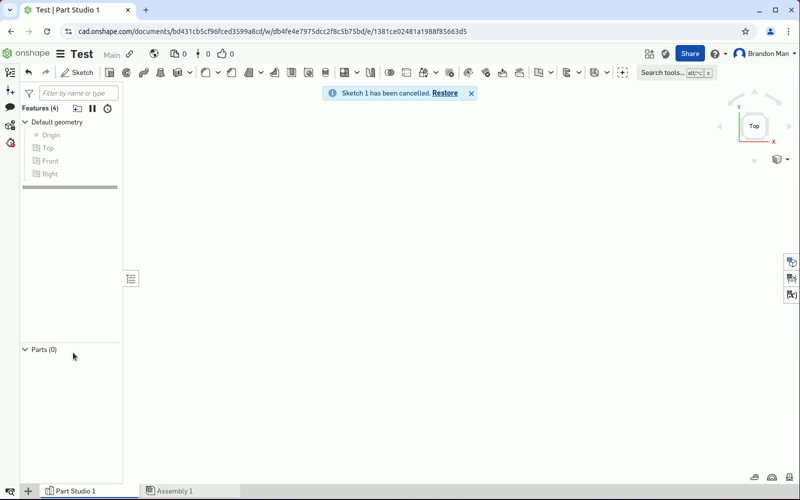
key(shift+p)
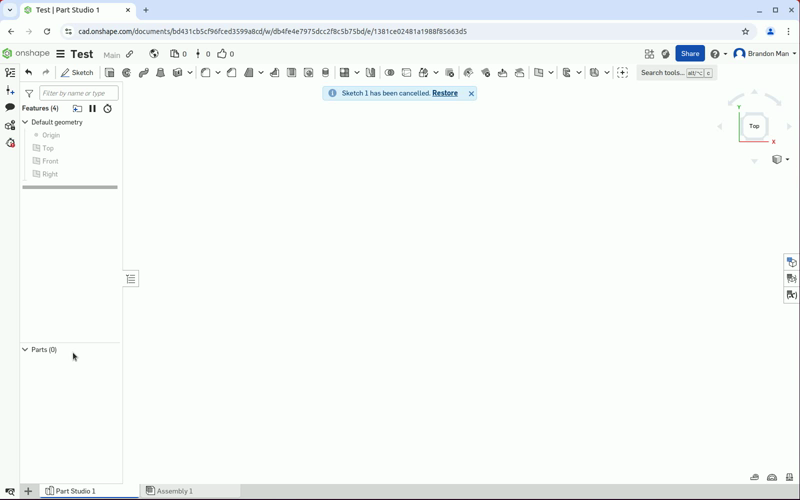
key(space)
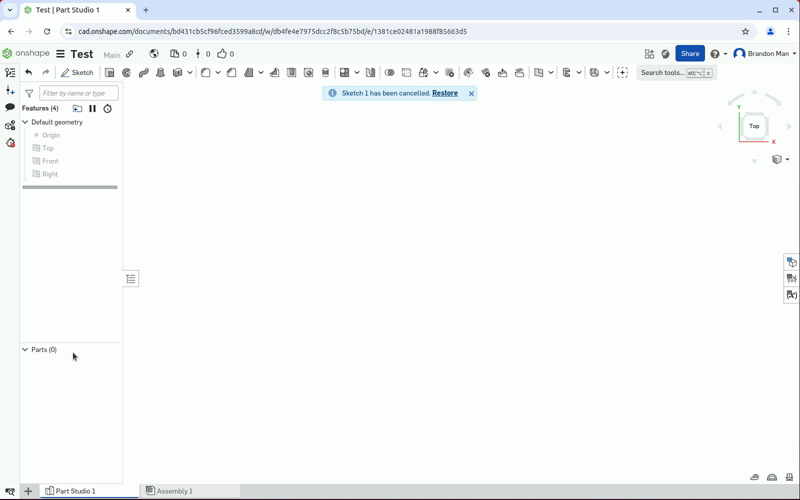
key_down(shift)
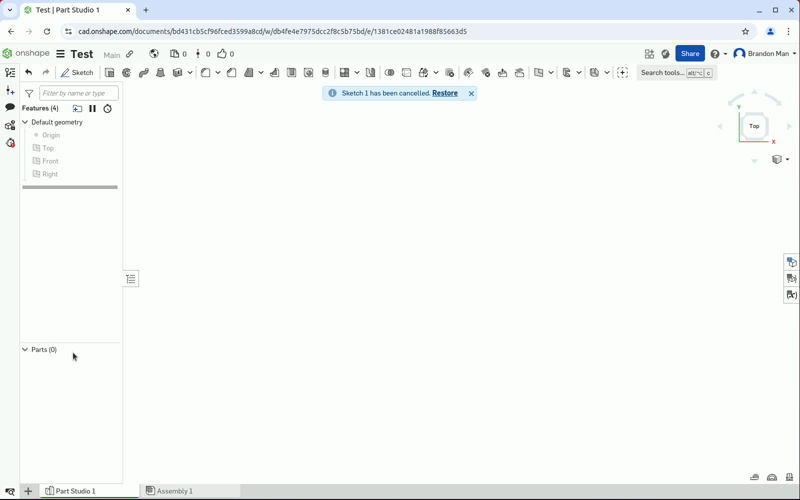
key(up)
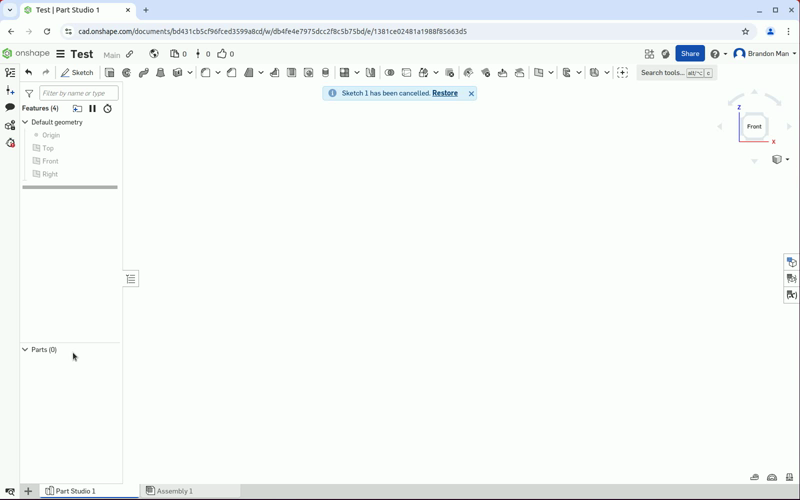
key_up(shift)
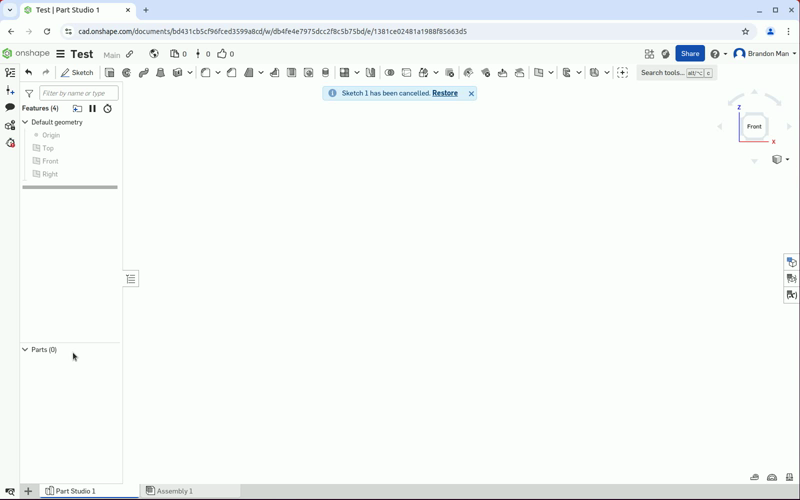
mouse_move(73, 352)
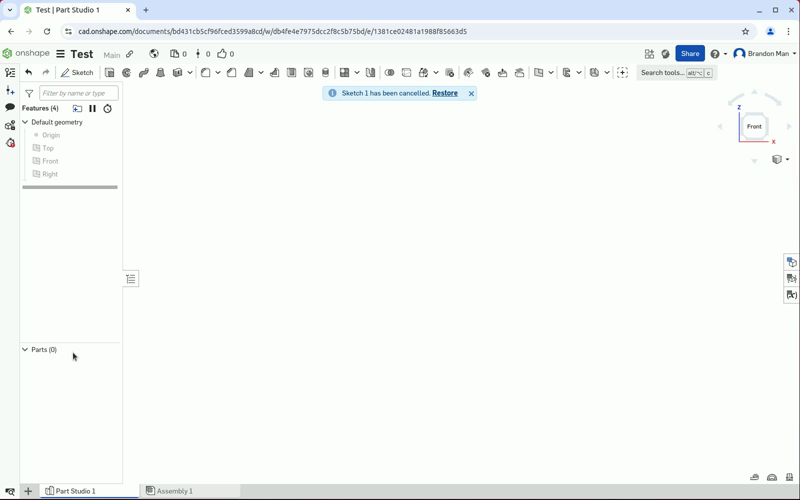
key(shift+y)
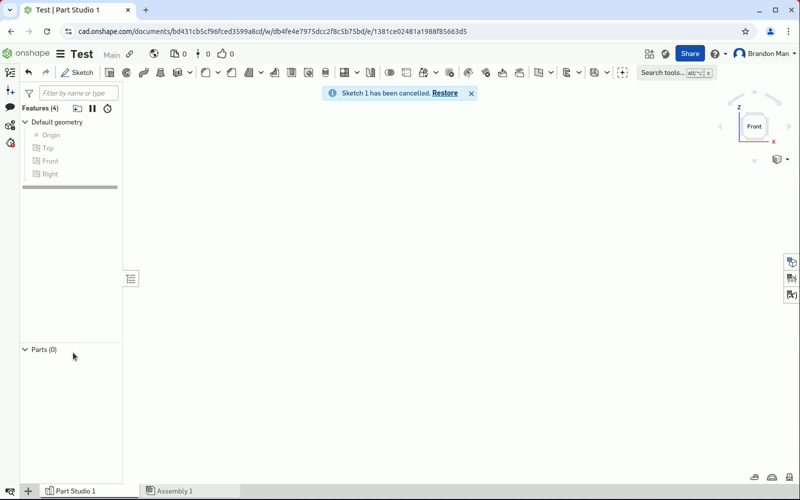
key(shift+s)
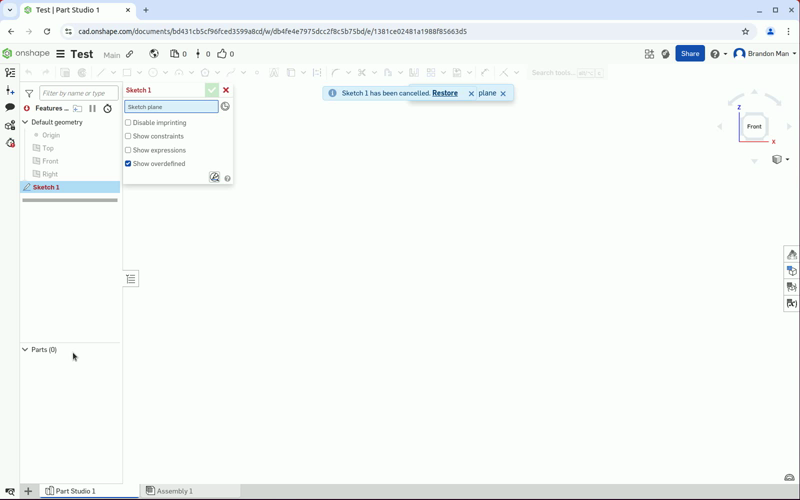
mouse_move(73, 163)
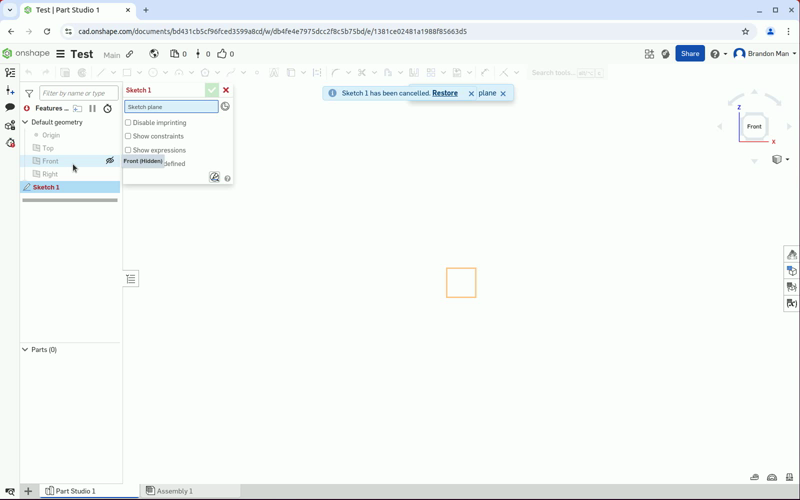
click(73, 163)
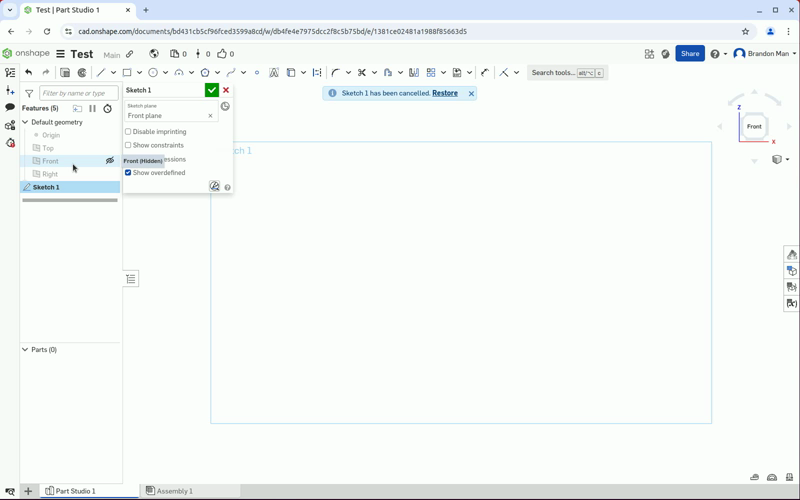
mouse_move(73, 352)
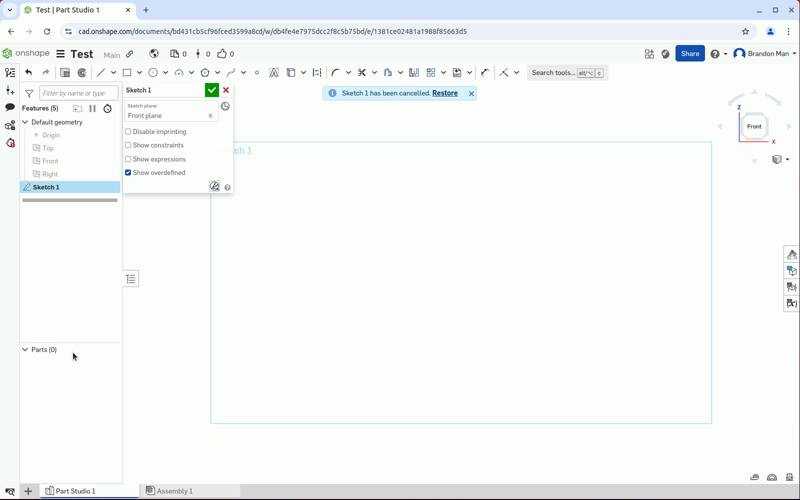
key(y)
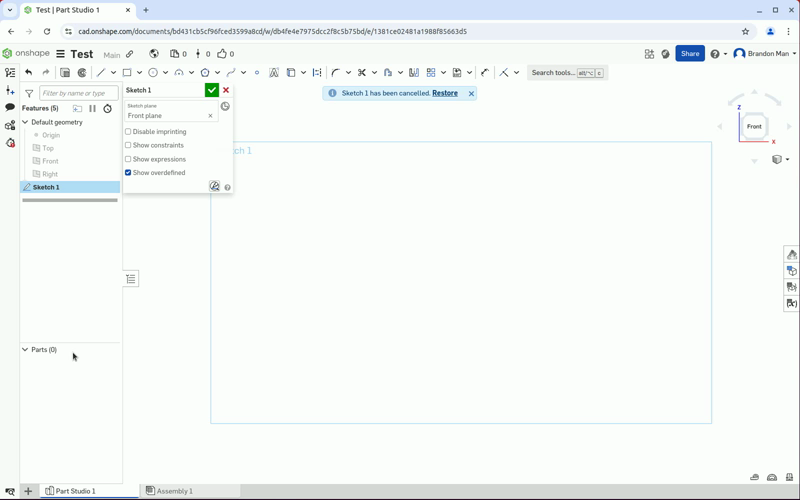
key(l)
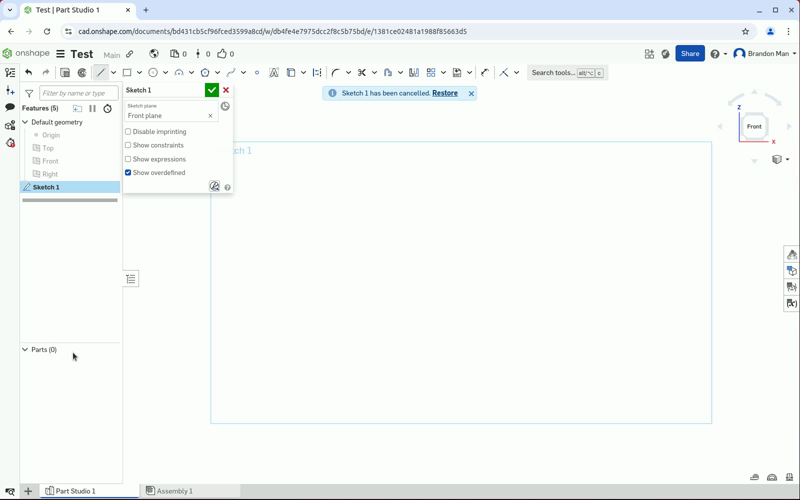
key_down(shift)
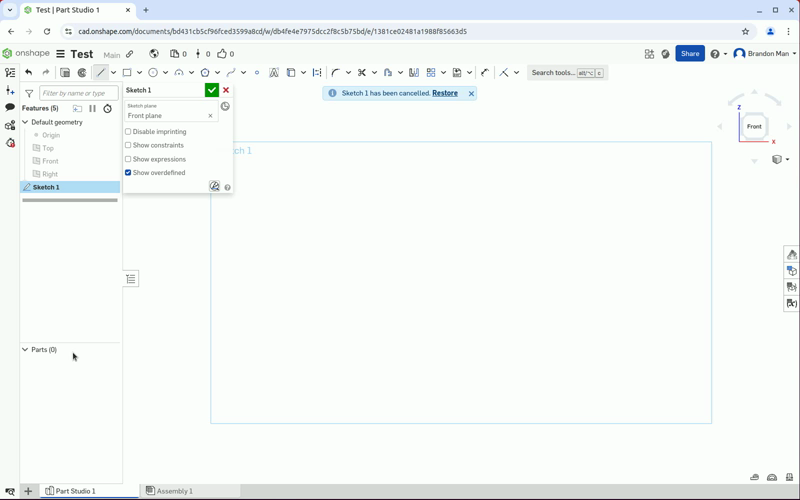
mouse_move(348, 239)
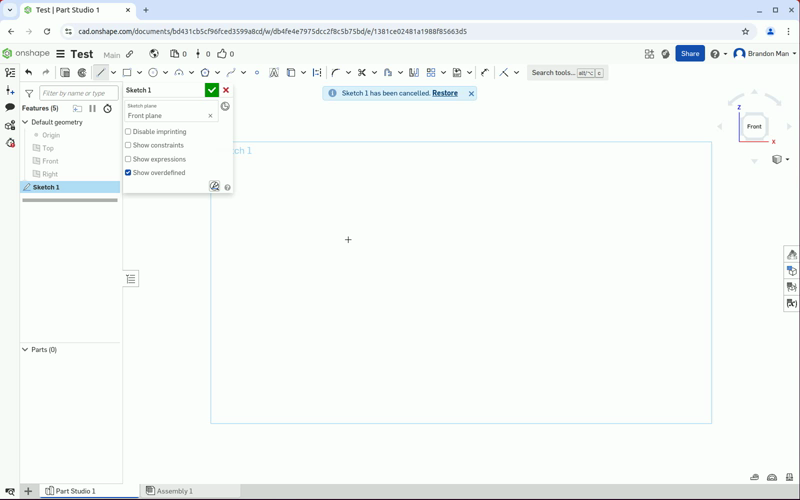
click(348, 239)
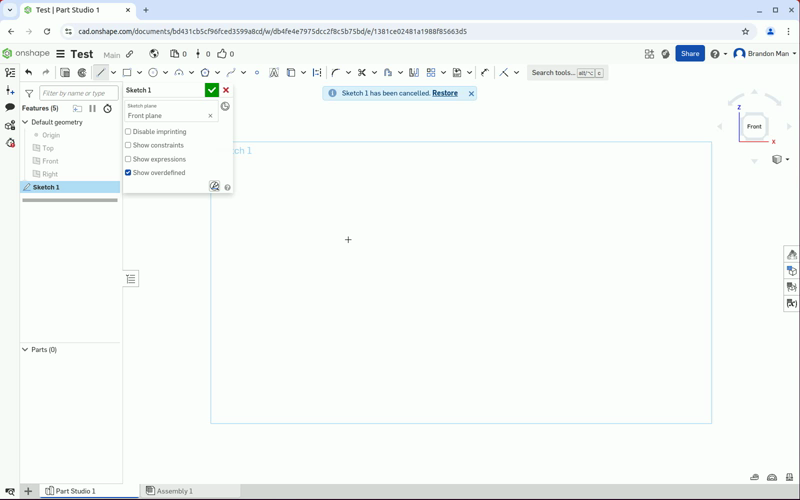
key_up(shift)
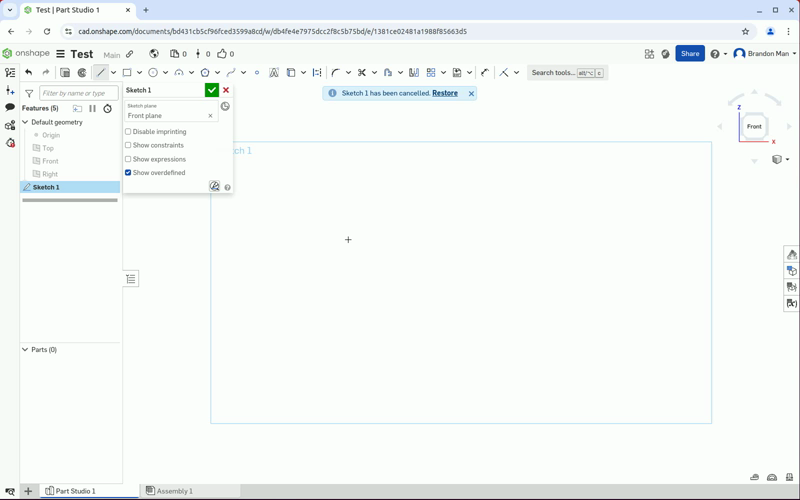
key_down(shift)
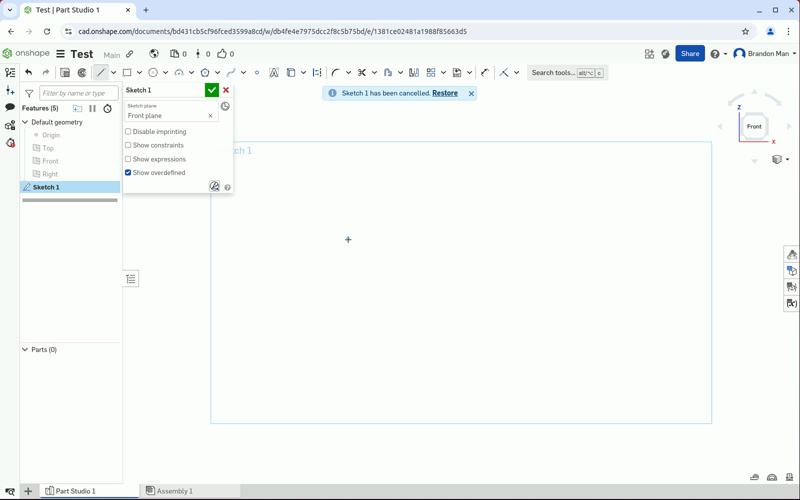
mouse_move(378, 239)
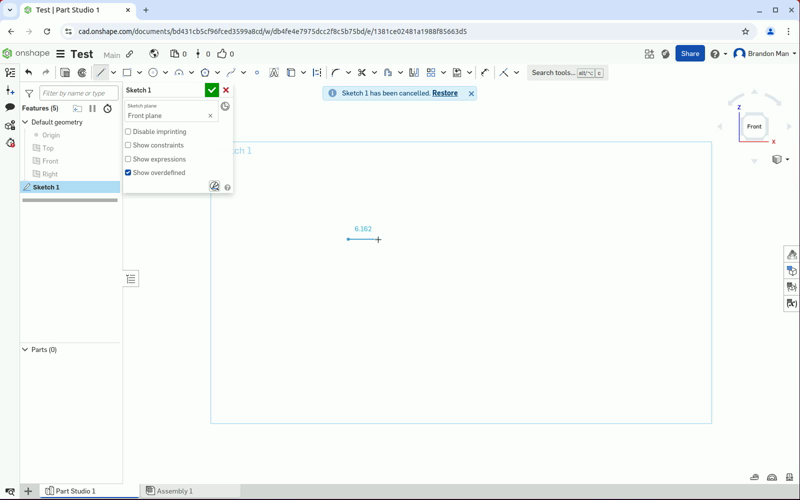
mouse_move(372, 239)
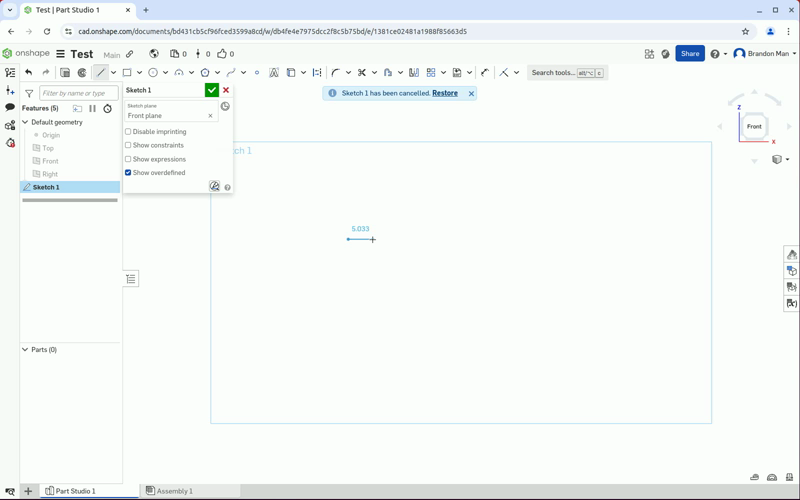
click(372, 239)
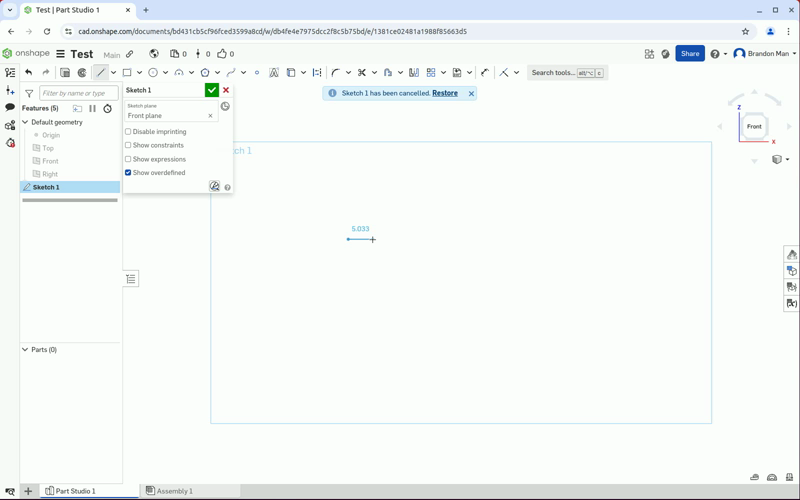
key_up(shift)
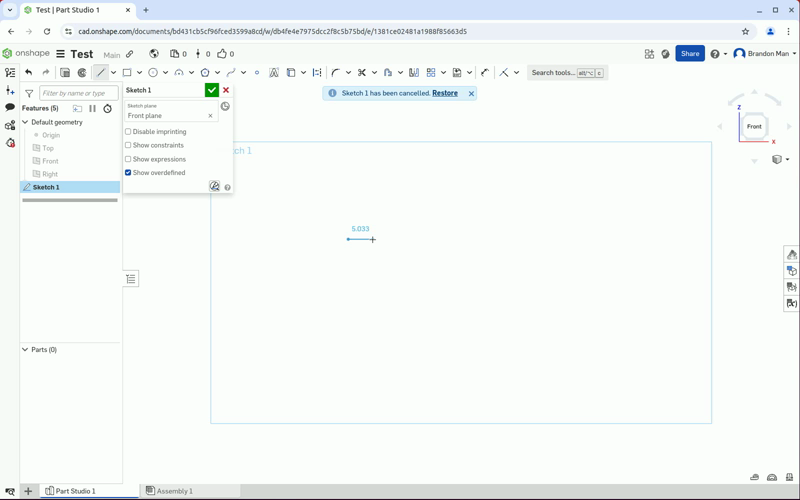
key_down(shift)
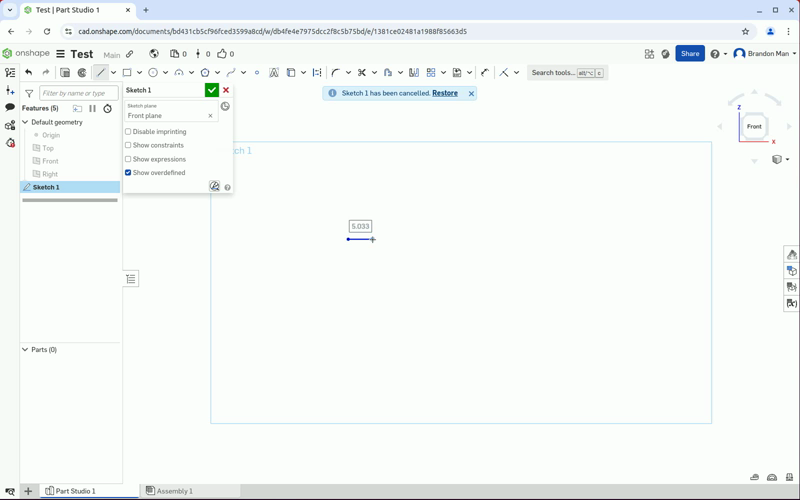
mouse_move(402, 239)
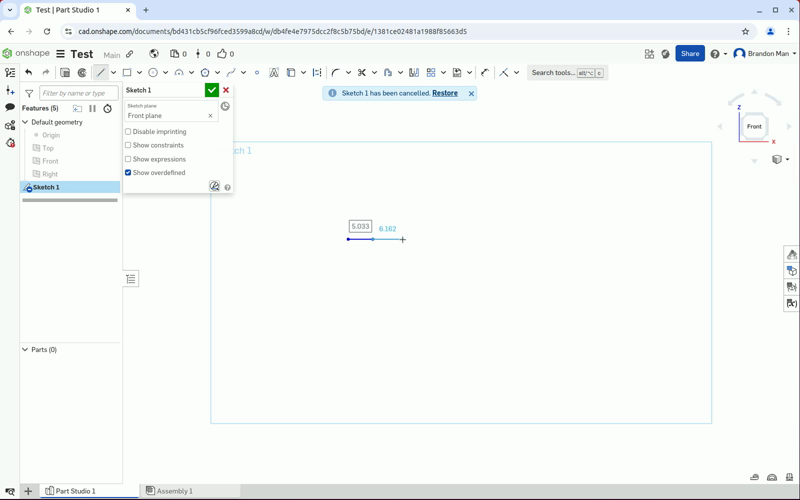
mouse_move(372, 215)
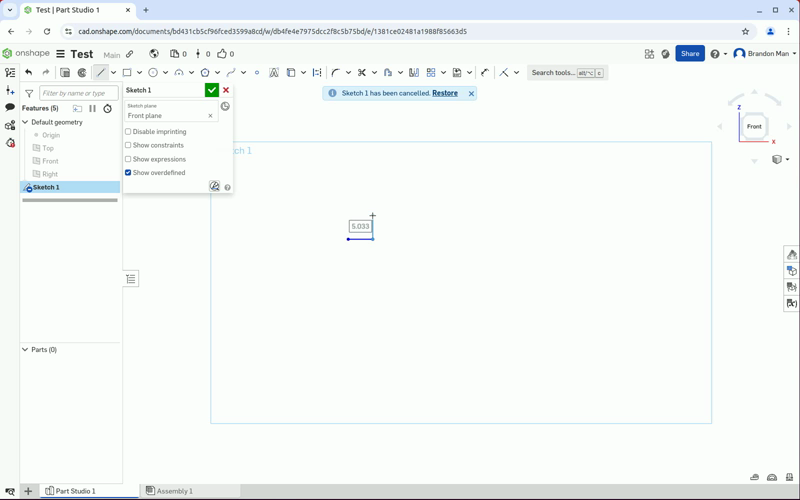
click(372, 215)
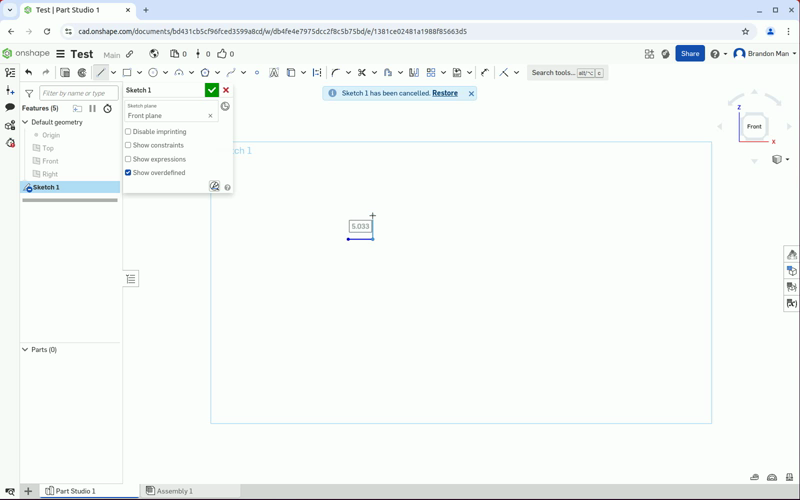
key_up(shift)
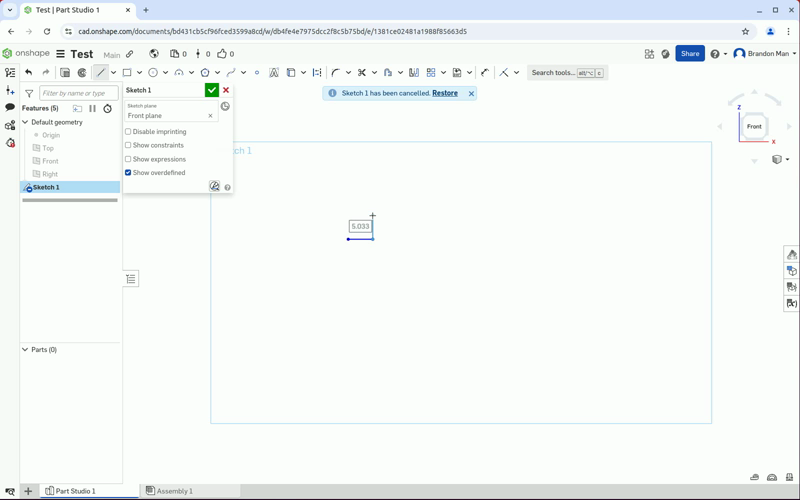
key_down(shift)
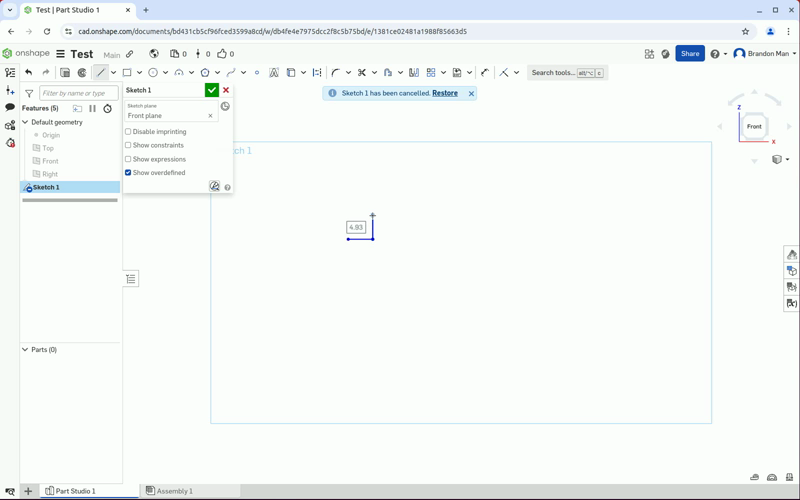
mouse_move(402, 215)
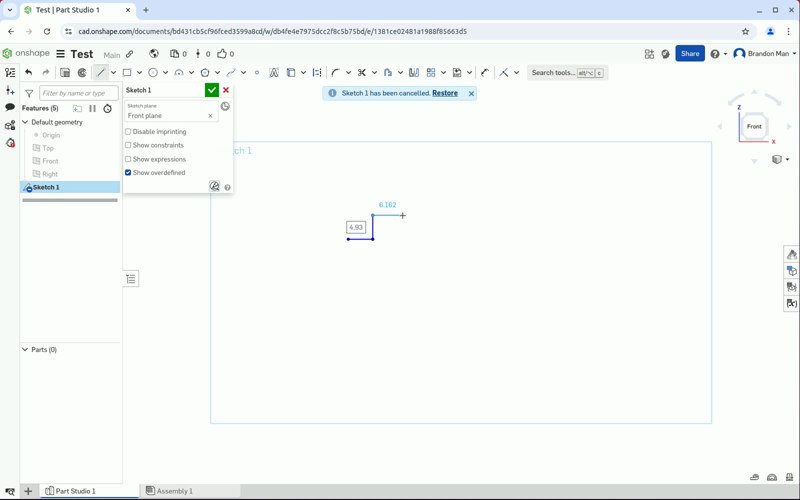
mouse_move(348, 215)
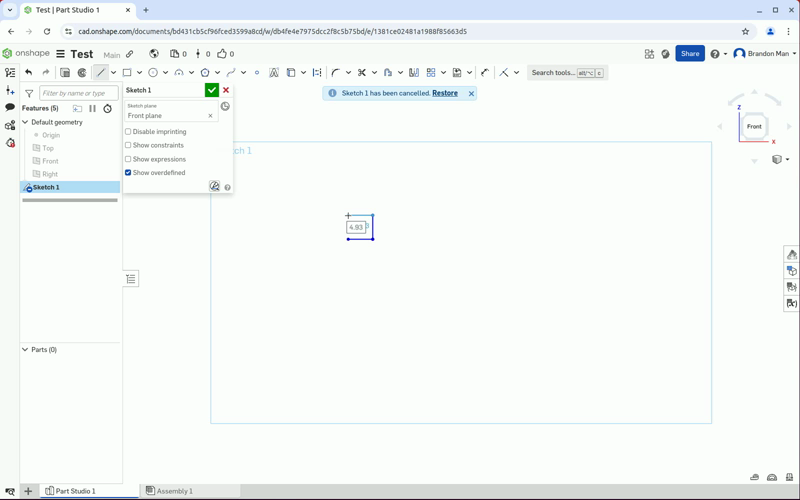
click(348, 215)
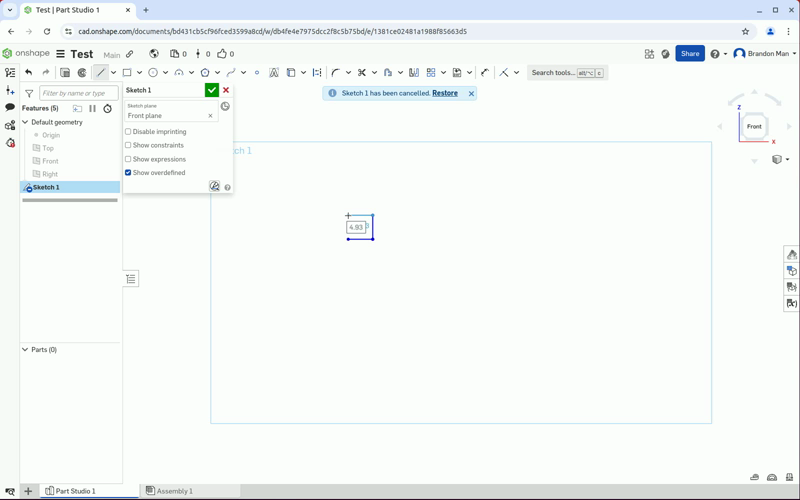
key_up(shift)
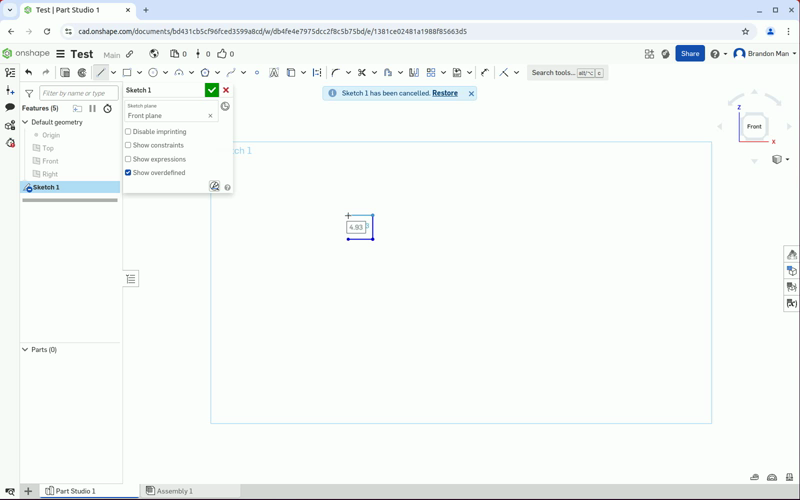
mouse_move(378, 215)
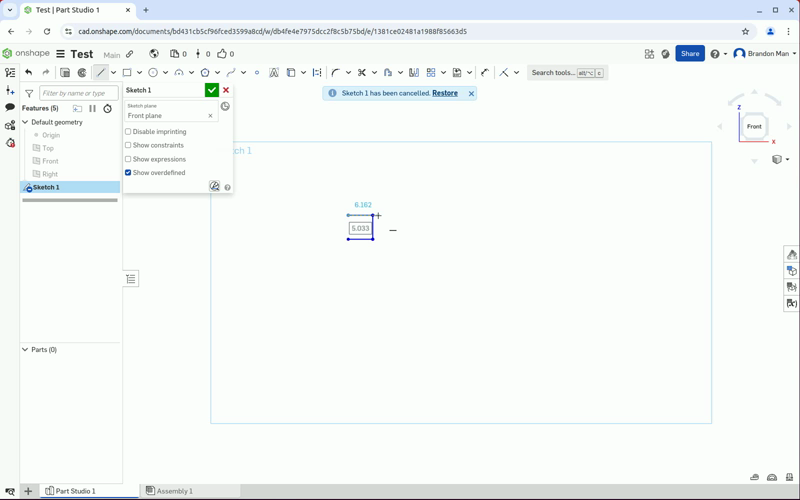
key_down(shift)
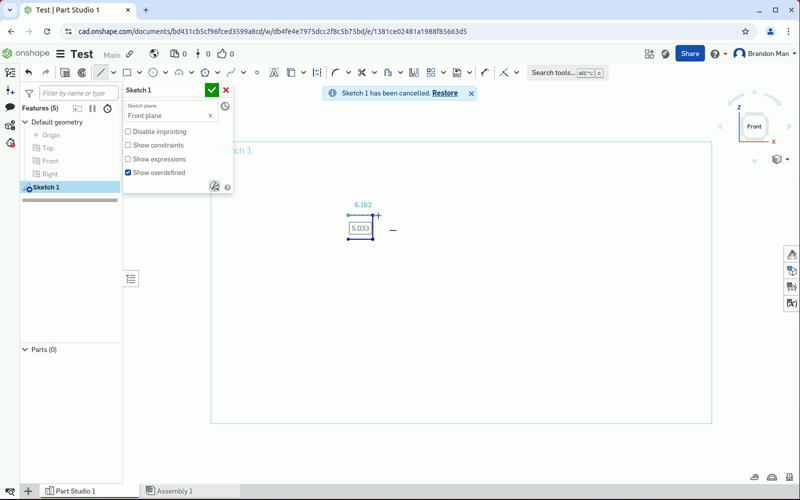
mouse_move(348, 239)
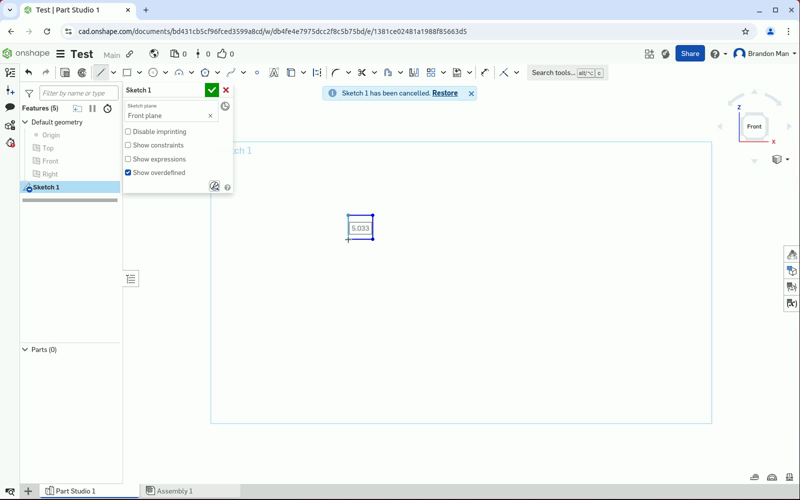
key_up(shift)
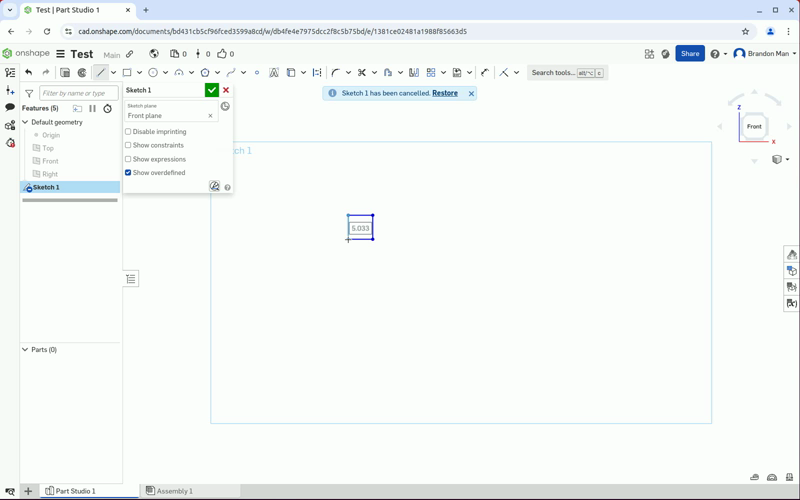
click(348, 239)
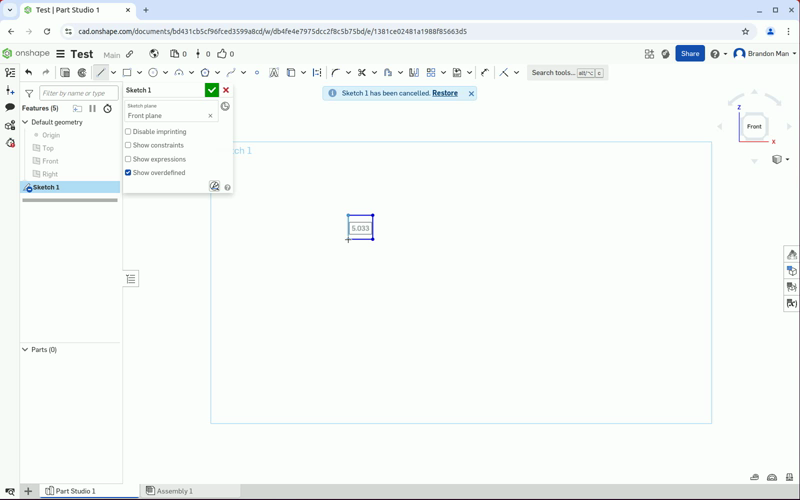
key(esc)
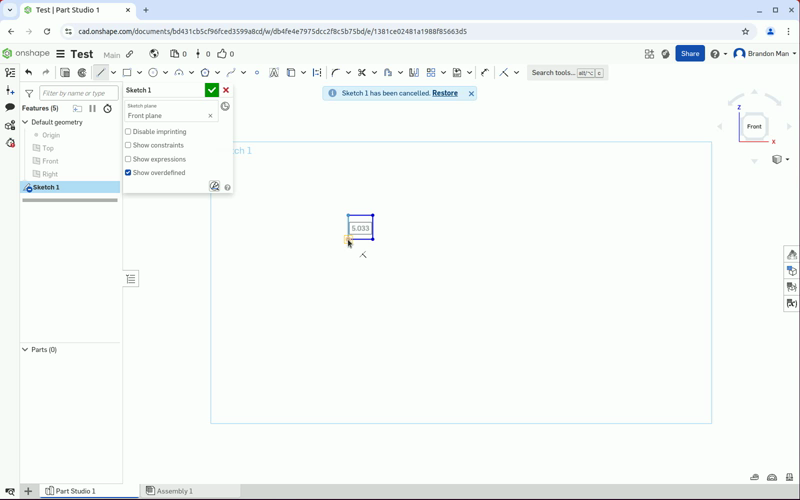
mouse_move(359, 223)
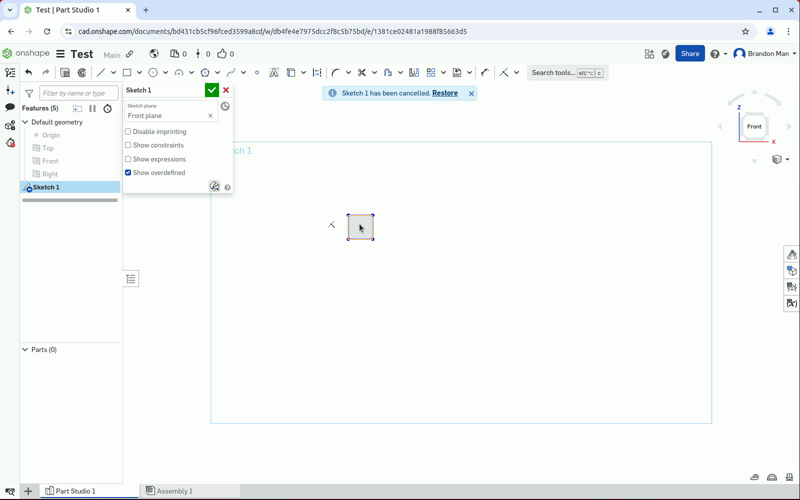
scroll(6)
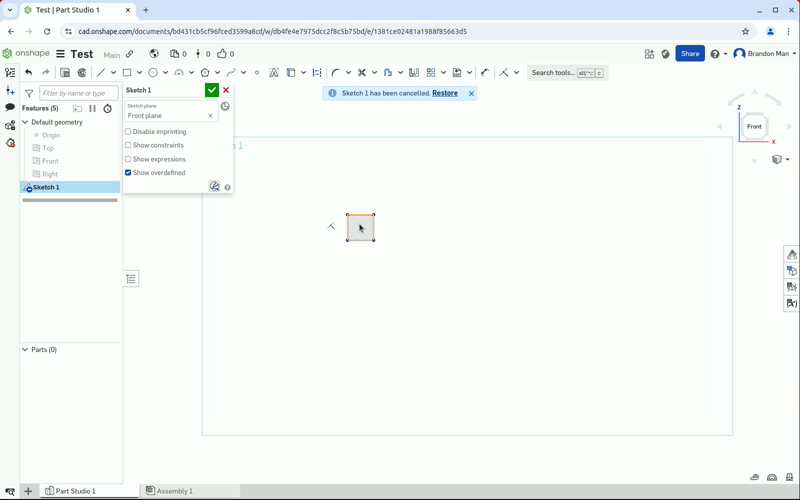
scroll(6)
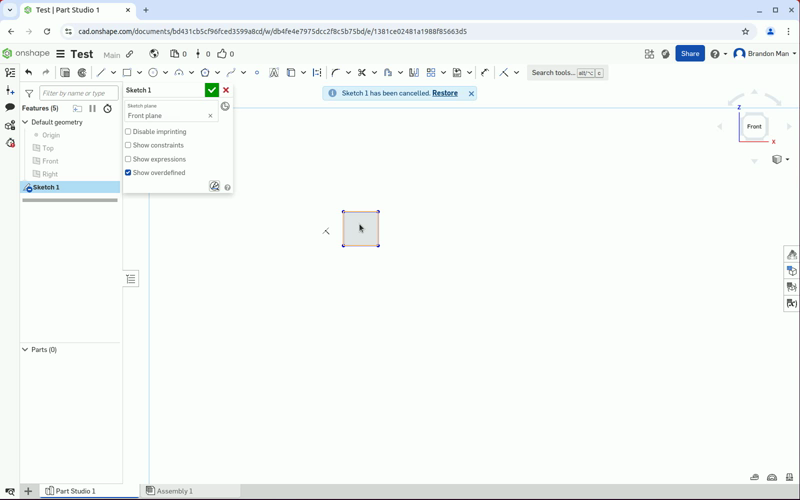
scroll(6)
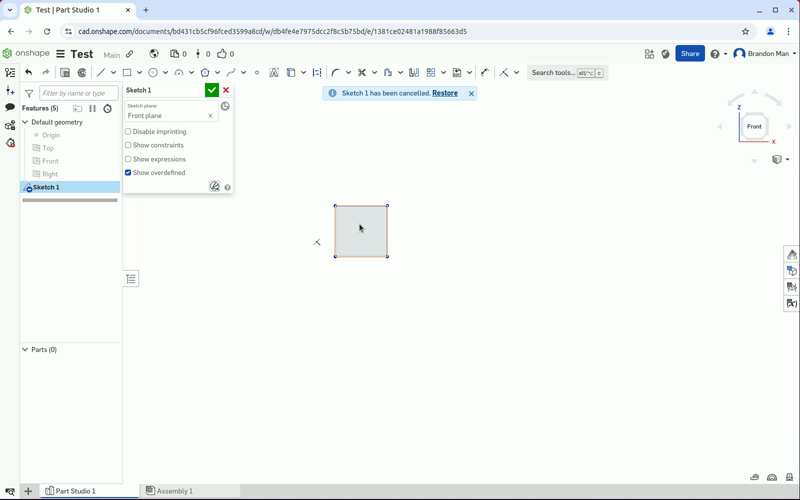
scroll(6)
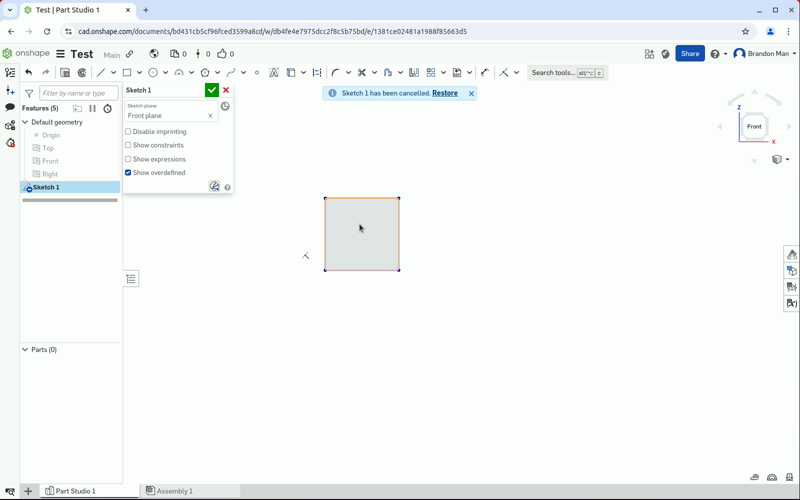
scroll(6)
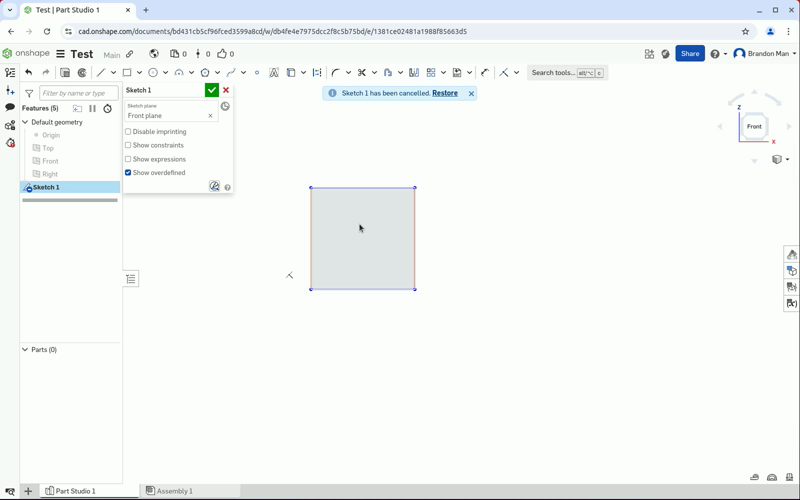
scroll(6)
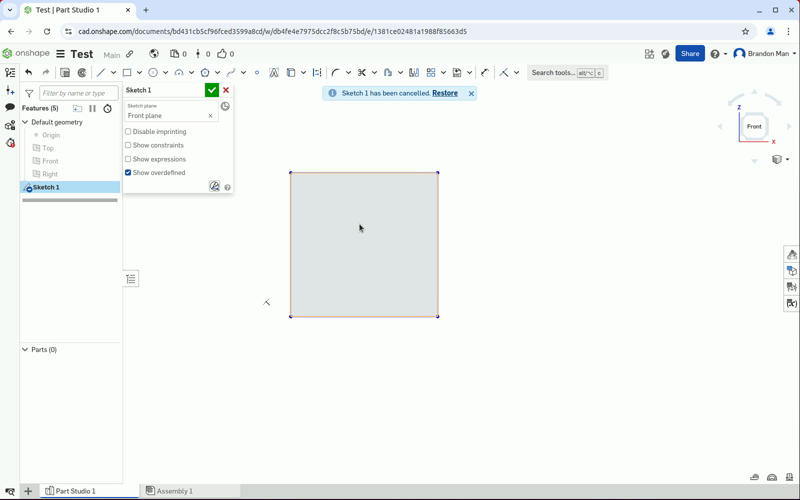
scroll(6)
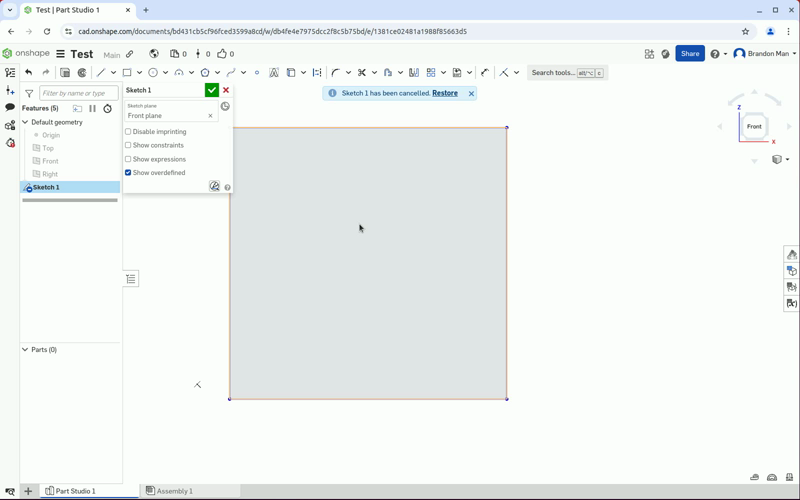
click(359, 223)
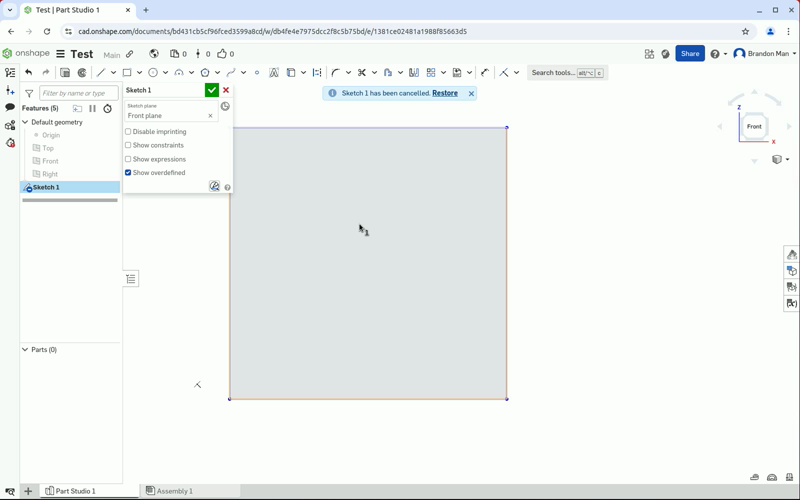
scroll(-6)
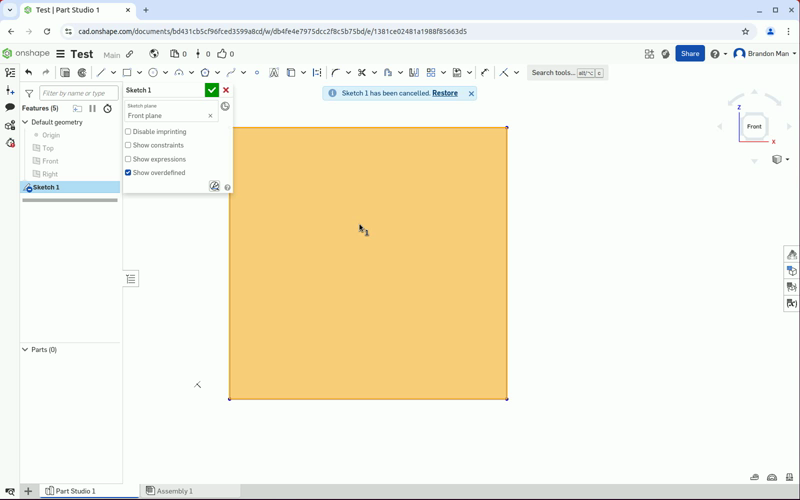
scroll(-6)
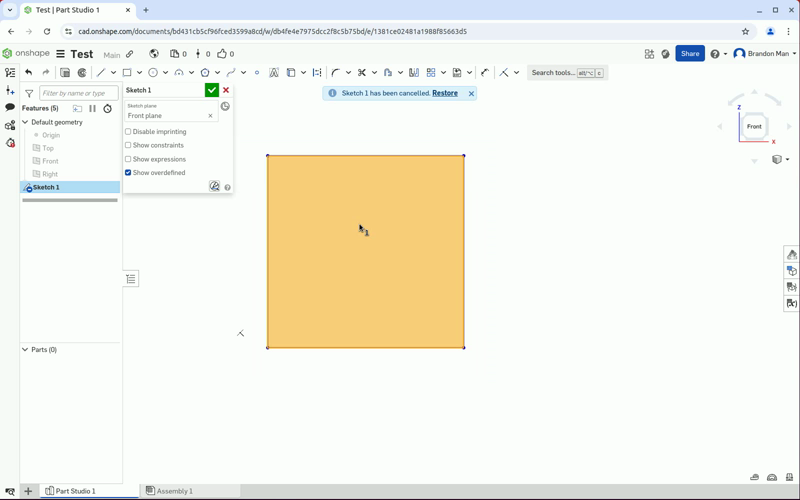
scroll(-6)
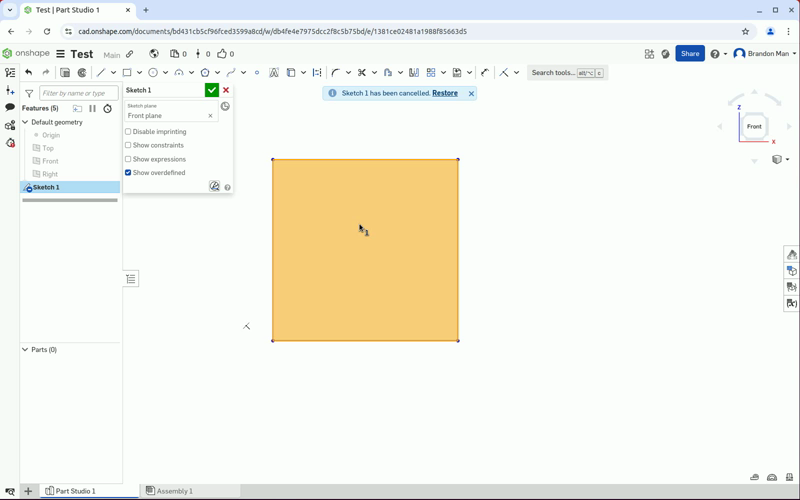
scroll(-6)
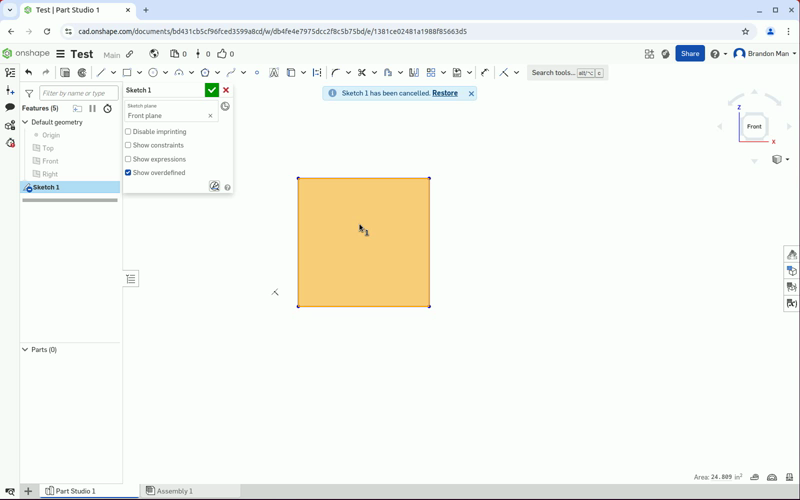
scroll(-6)
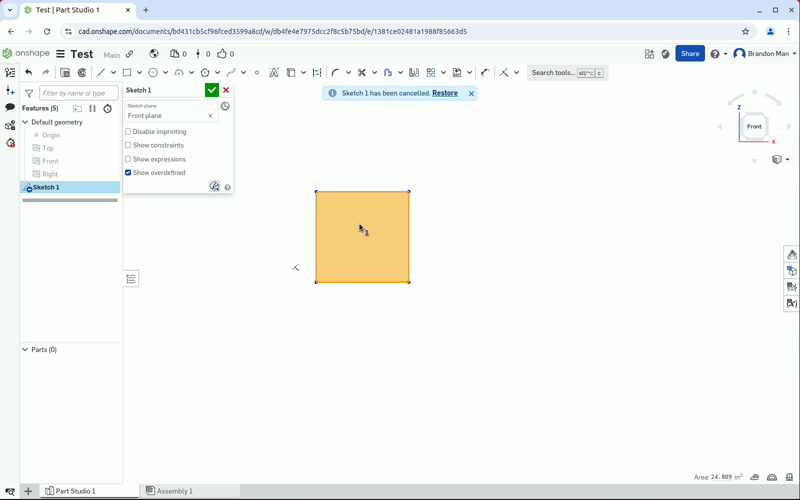
scroll(-6)
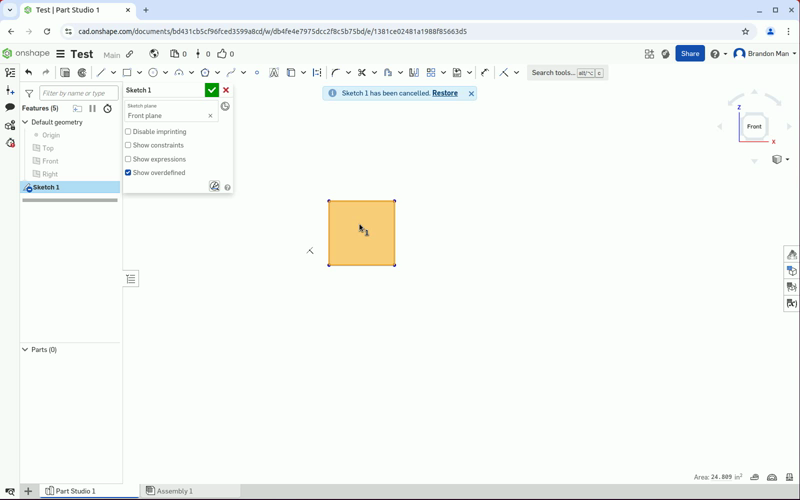
scroll(-6)
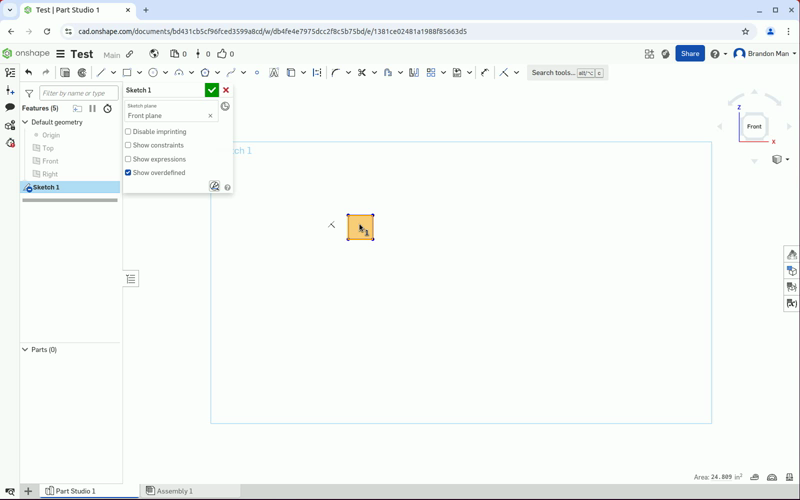
mouse_move(73, 352)
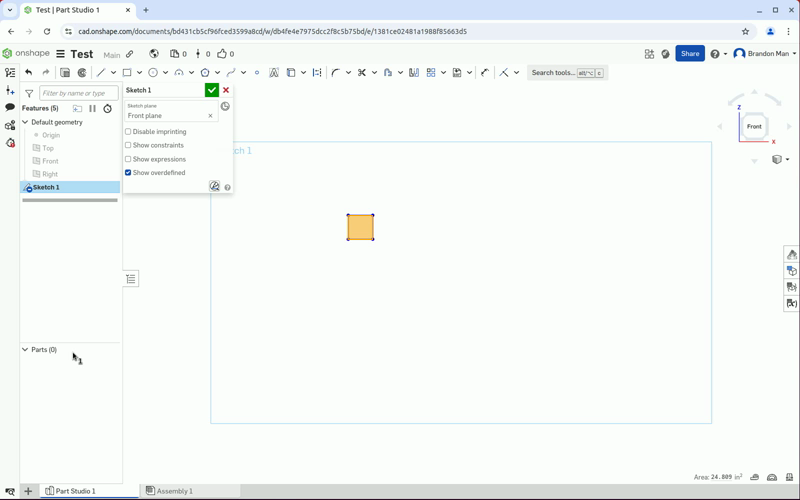
key(shift+y)
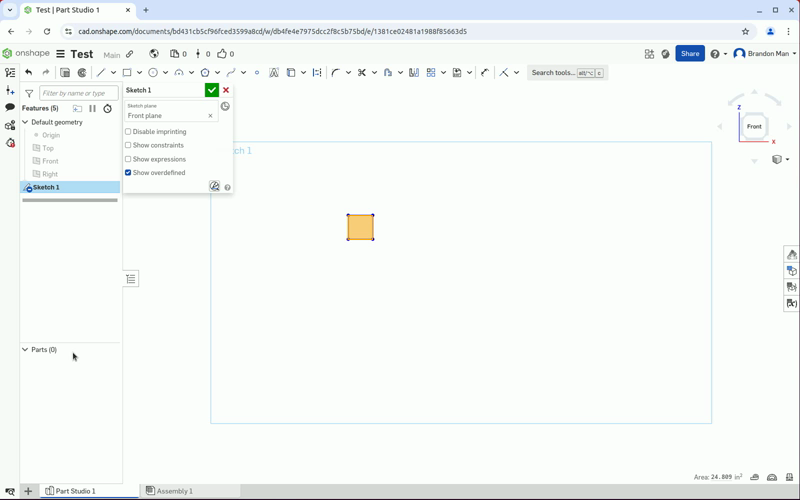
key(shift+e)
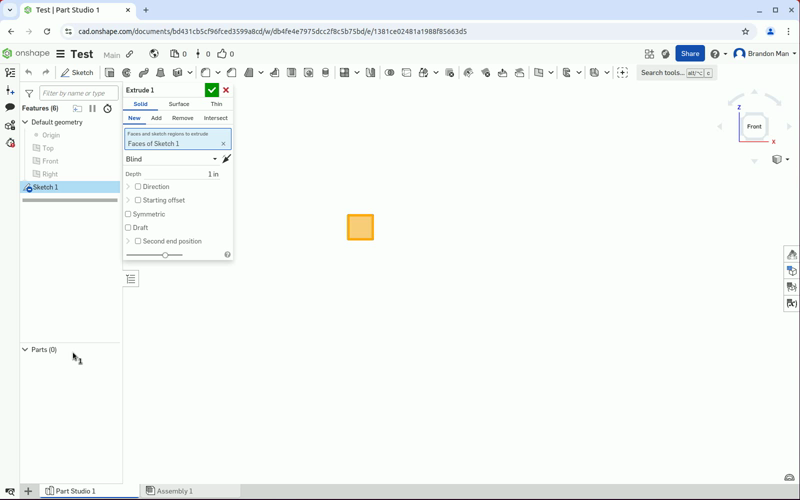
mouse_move(143, 106)
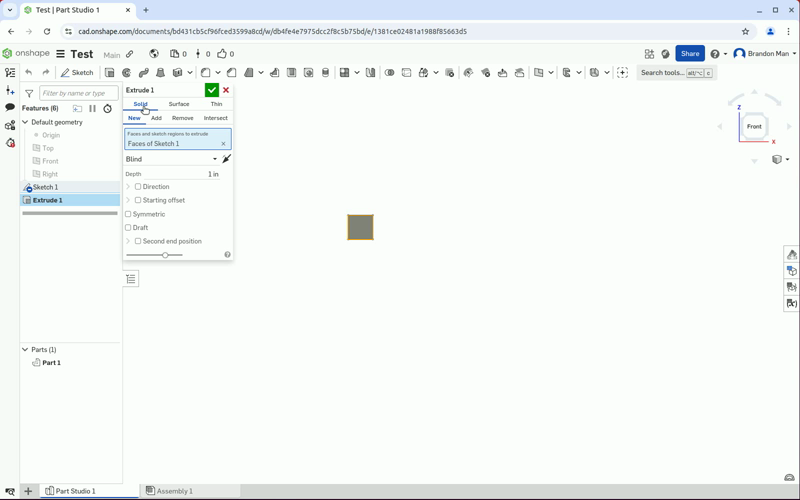
click(143, 106)
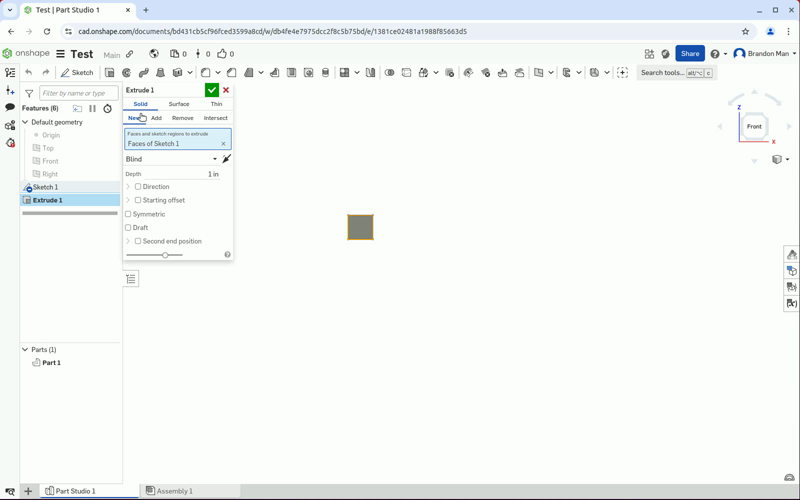
mouse_move(137, 120)
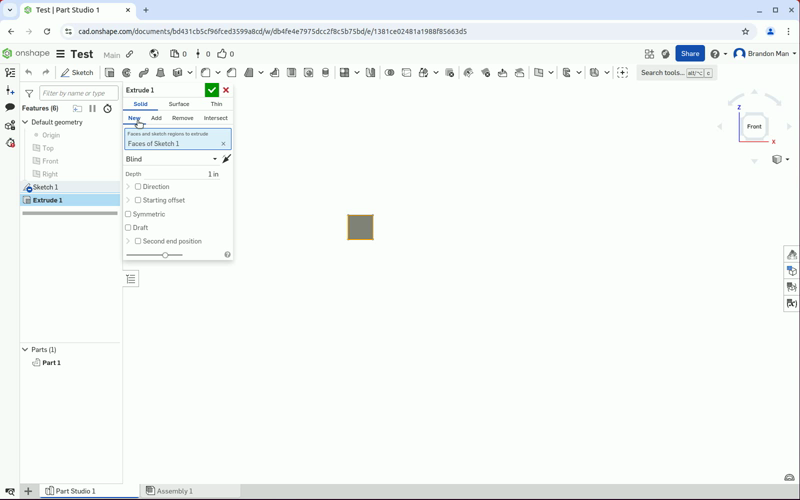
click(137, 120)
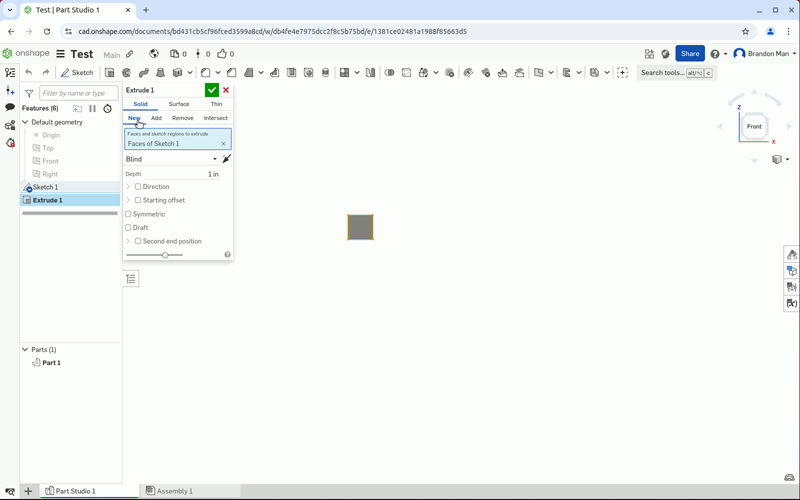
key(tab, 4)
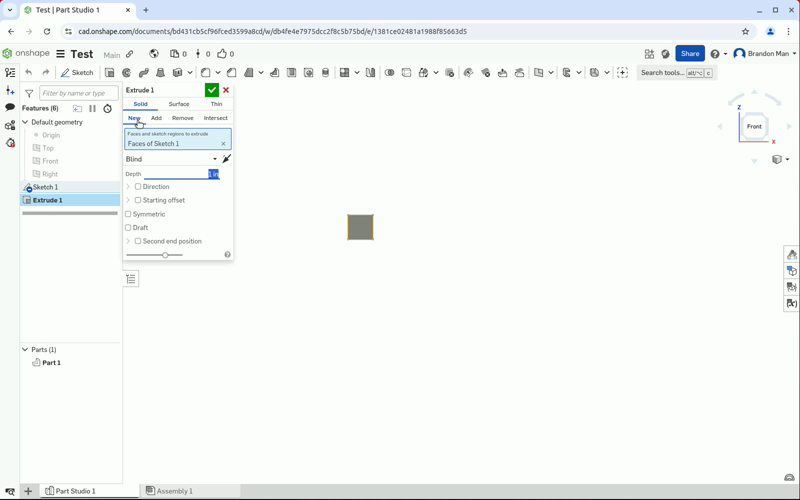
text(-4.814)
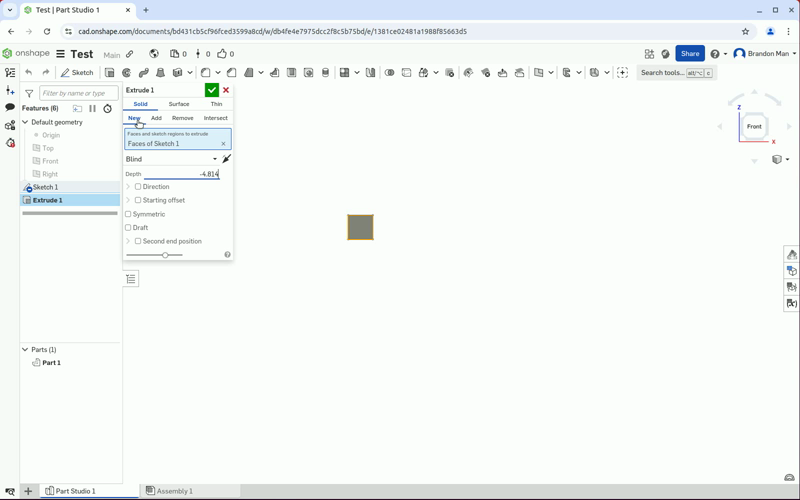
key(enter)
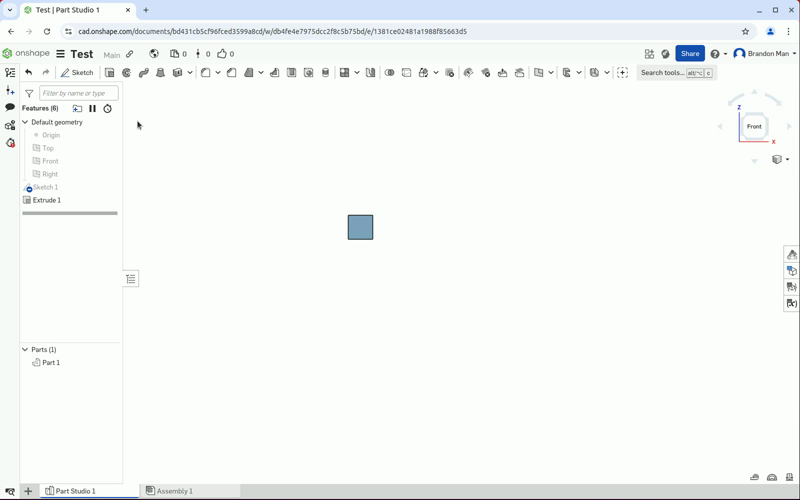
key(shift+h)
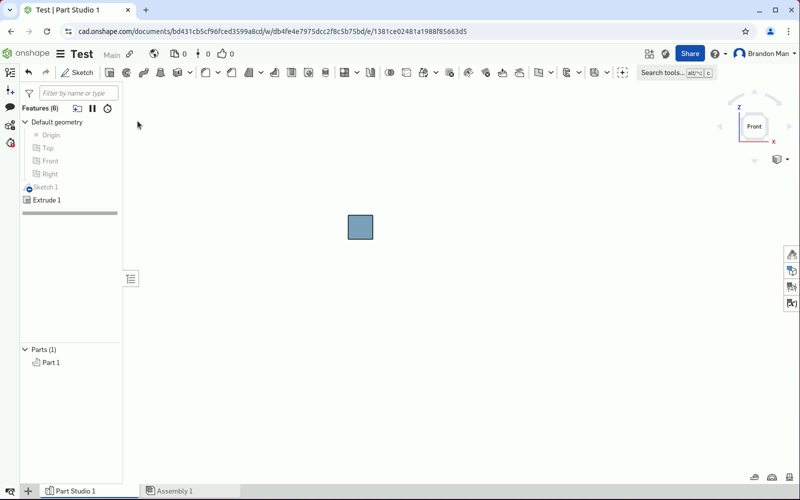
key(shift+h)
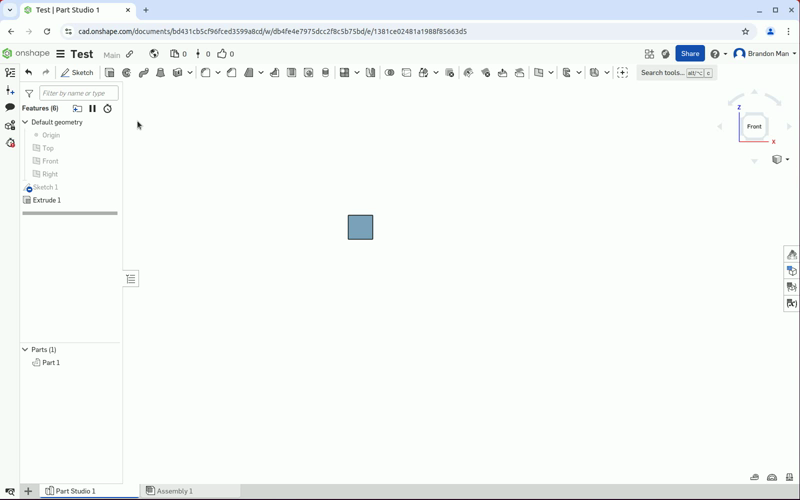
mouse_move(73, 189)
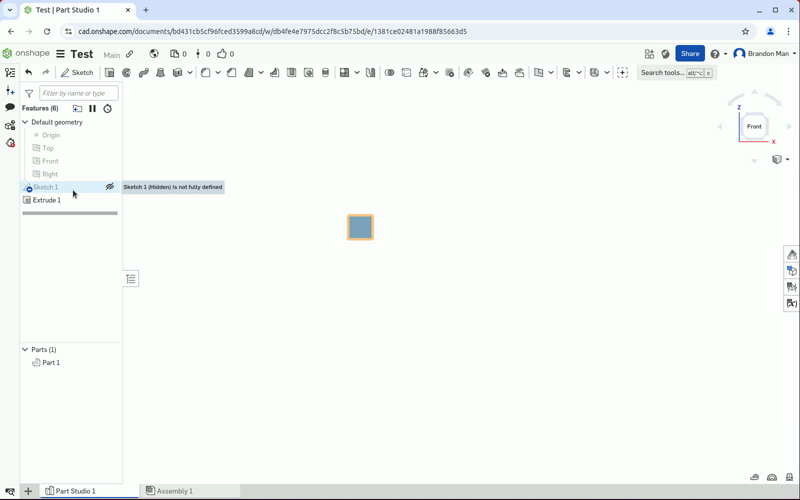
click(73, 189)
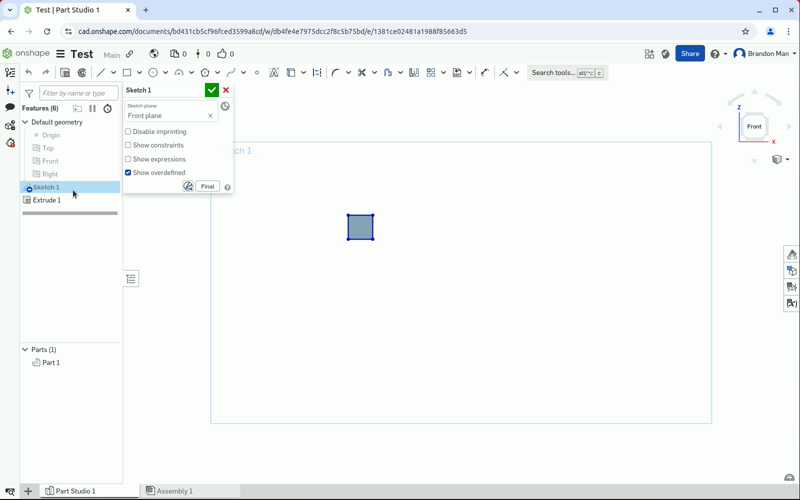
mouse_move(229, 92)
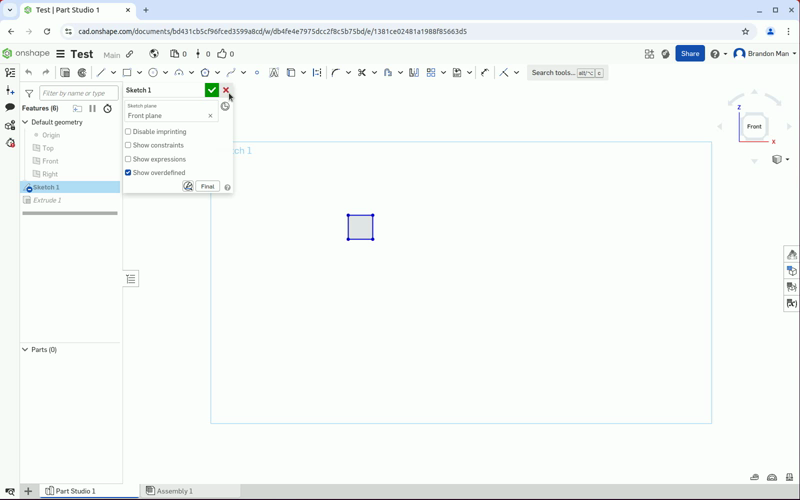
click(229, 92)
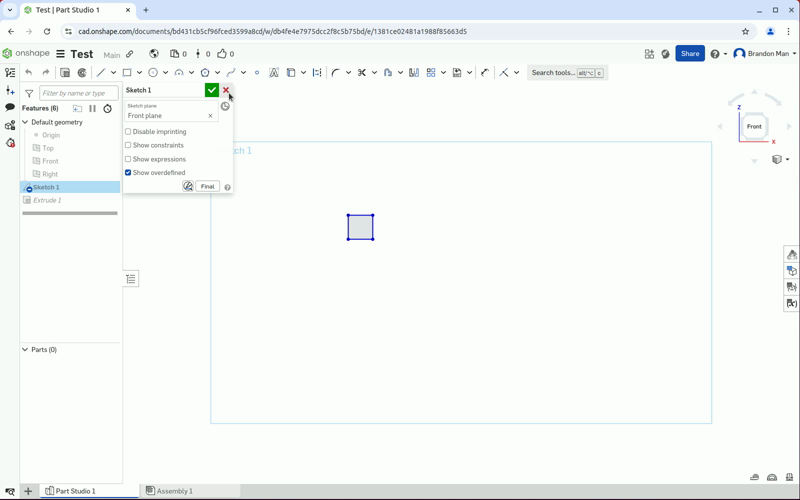
key(shift+s)
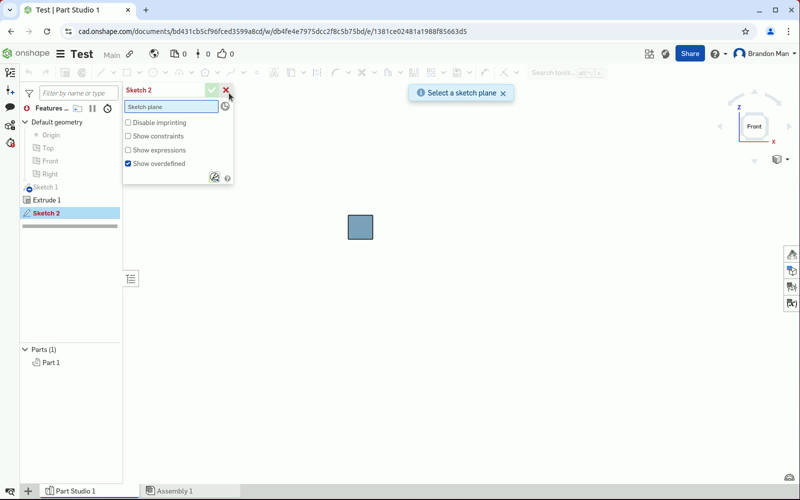
mouse_move(73, 163)
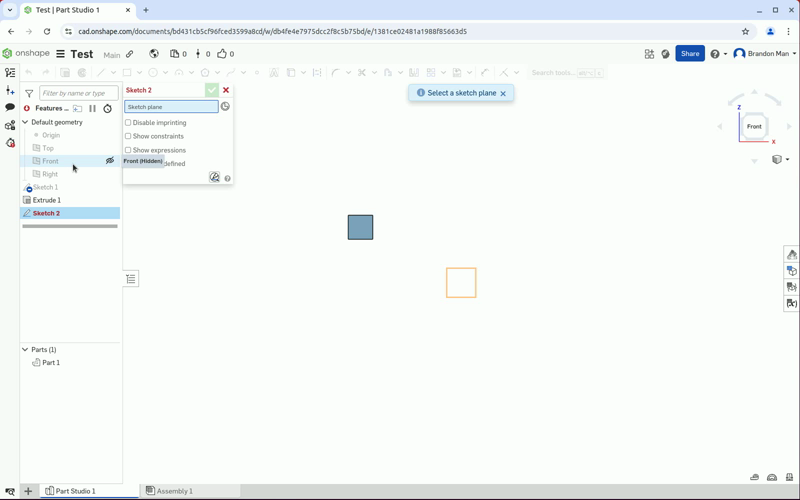
click(73, 163)
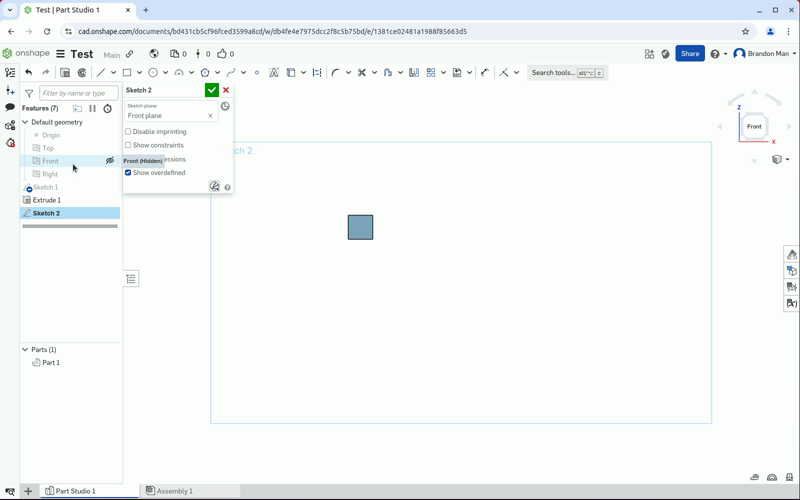
mouse_move(73, 352)
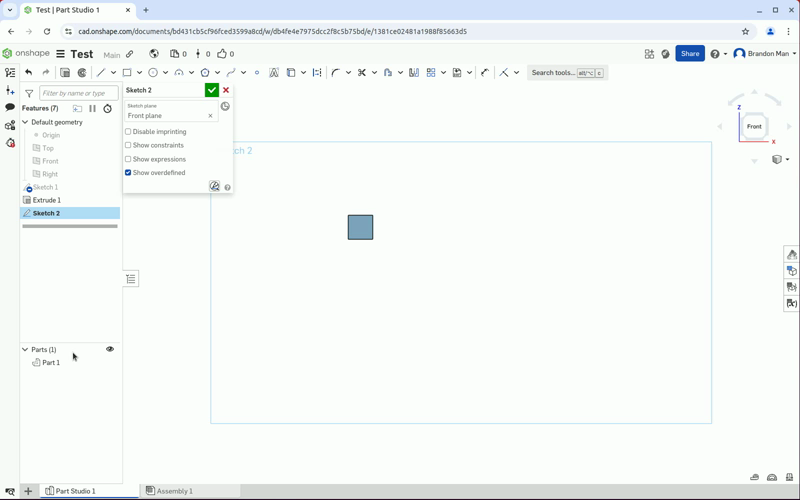
key(y)
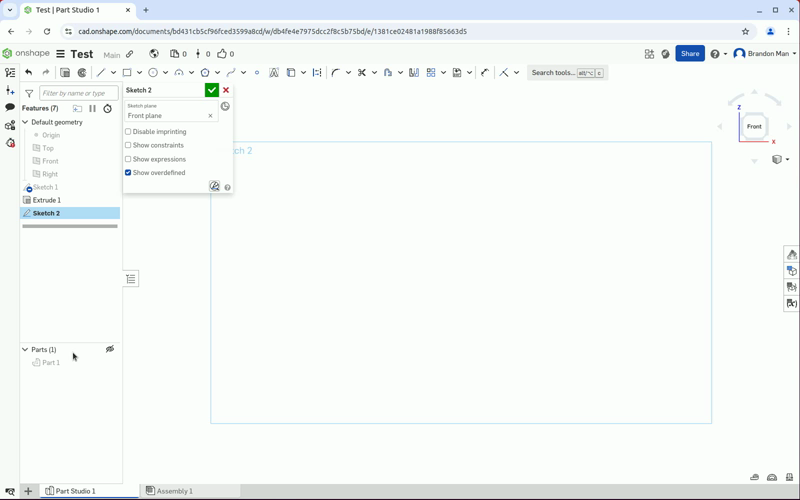
key(l)
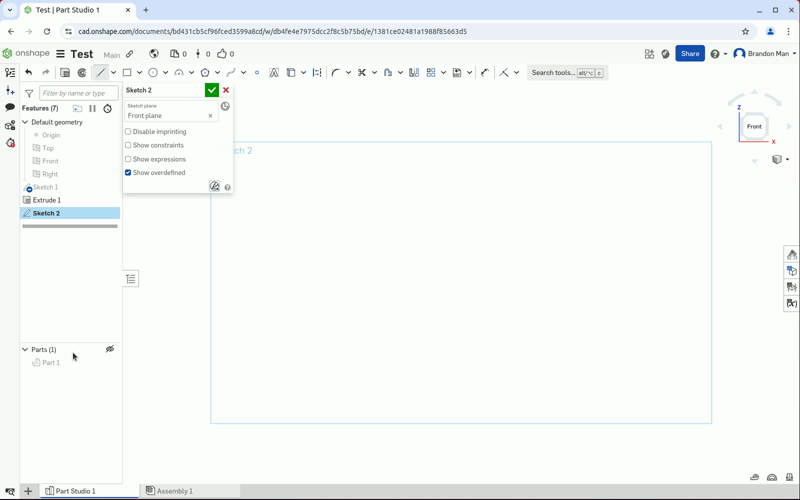
key_down(shift)
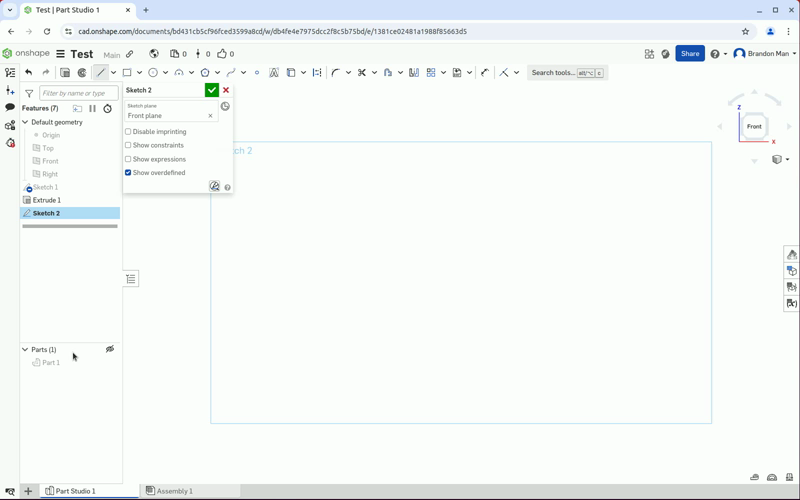
mouse_move(417, 217)
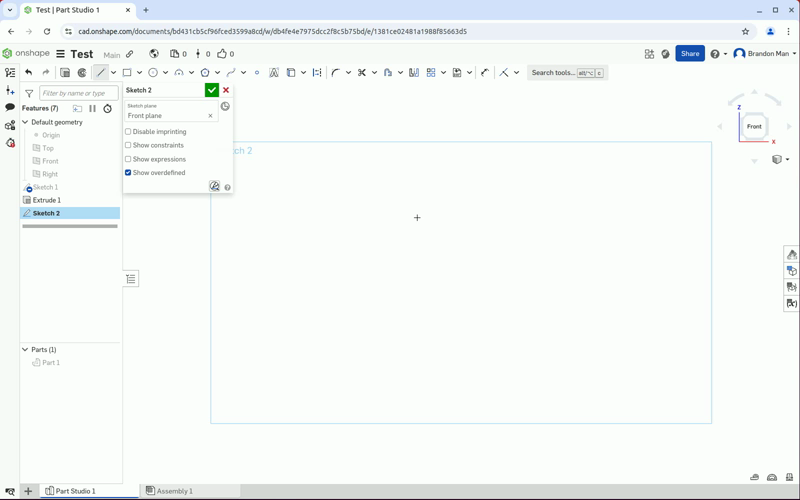
click(417, 217)
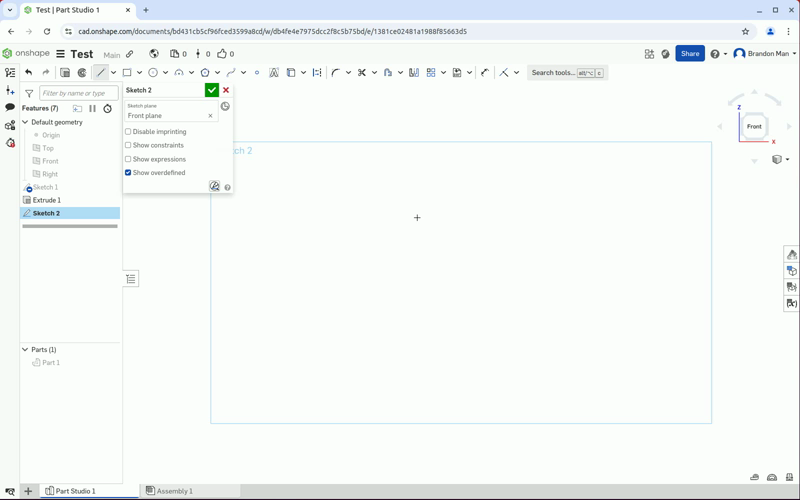
key_up(shift)
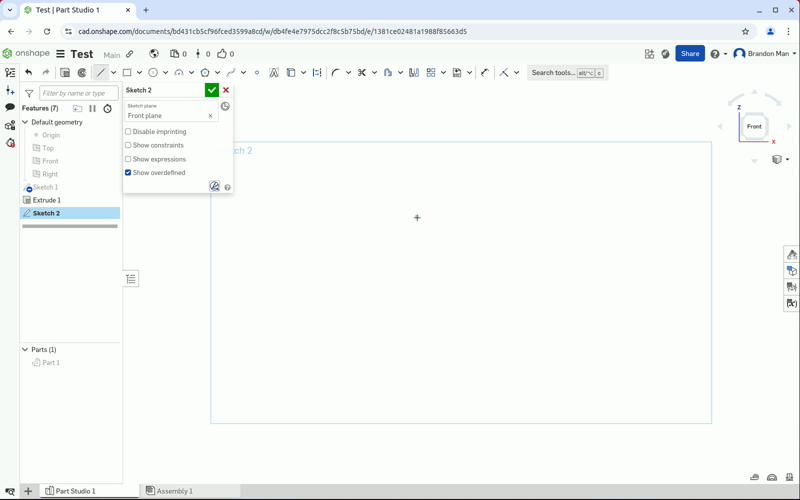
key_down(shift)
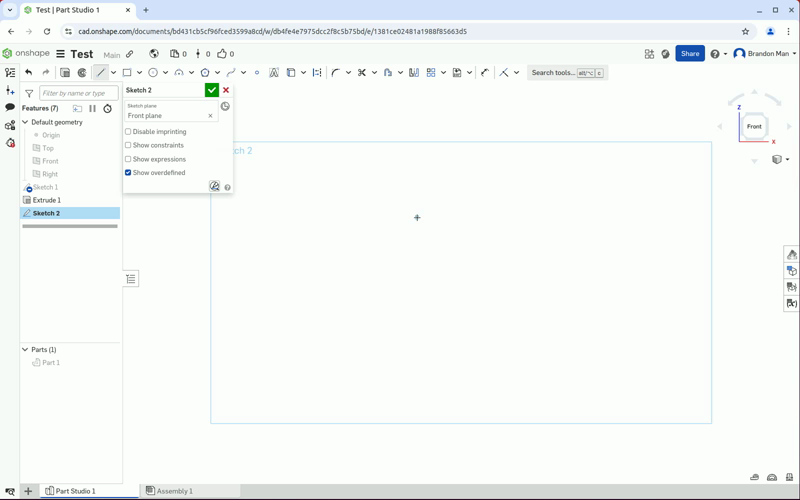
mouse_move(447, 217)
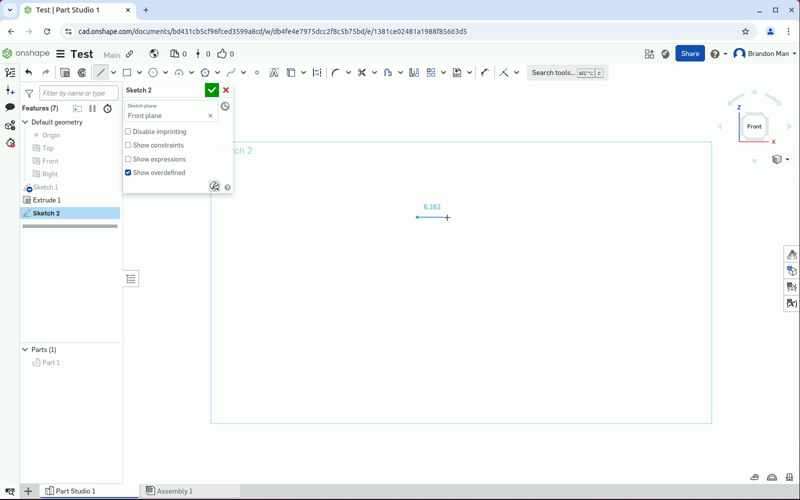
mouse_move(441, 217)
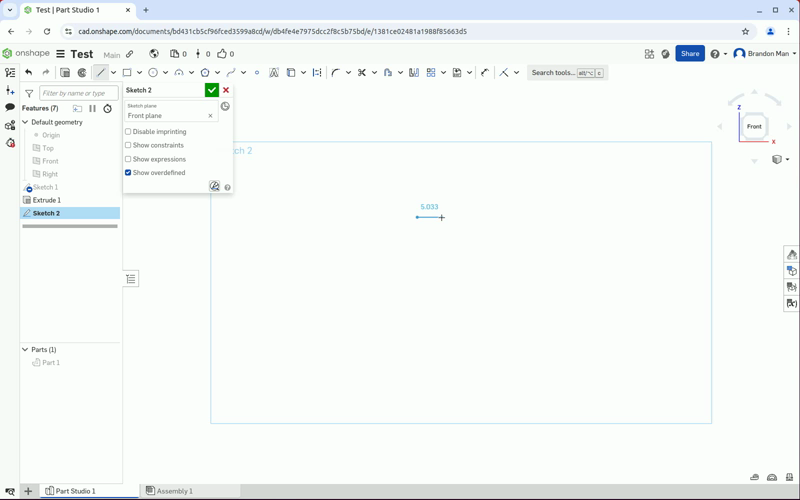
click(441, 217)
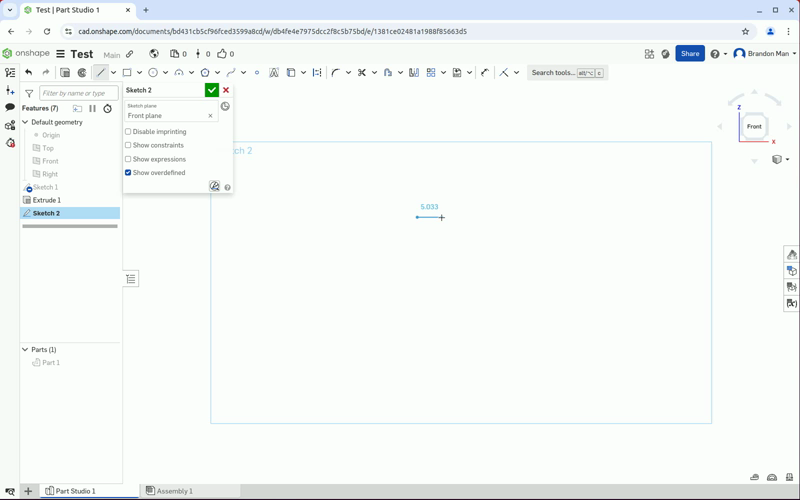
key_up(shift)
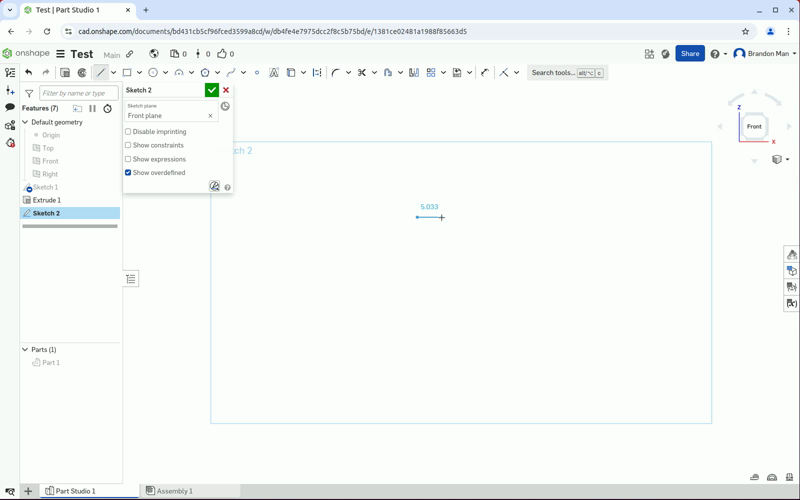
key_down(shift)
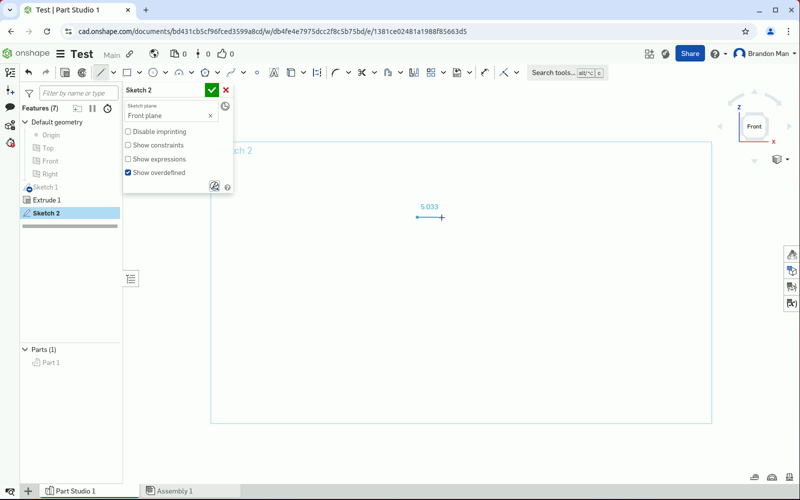
mouse_move(471, 217)
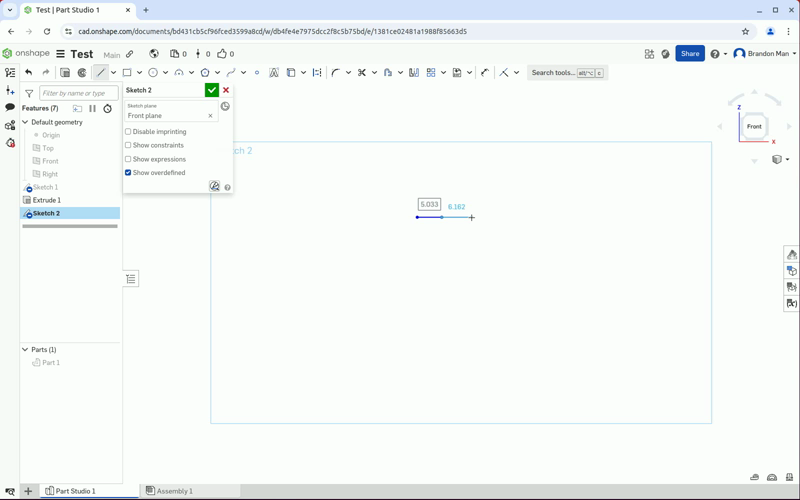
mouse_move(441, 192)
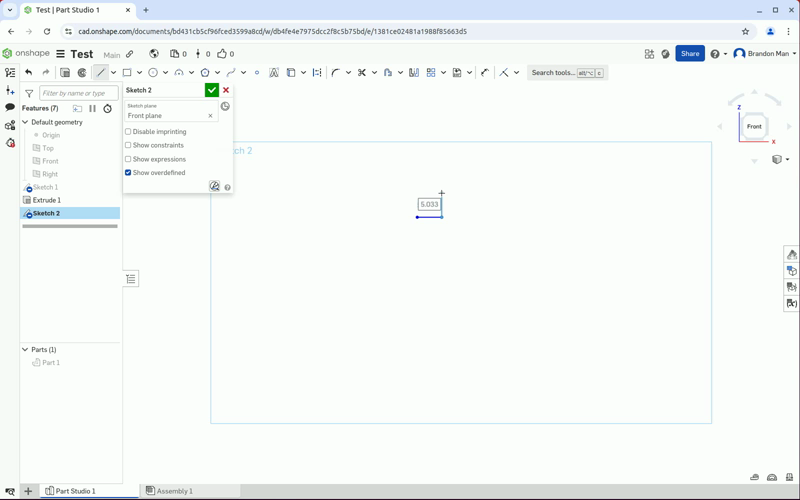
click(441, 192)
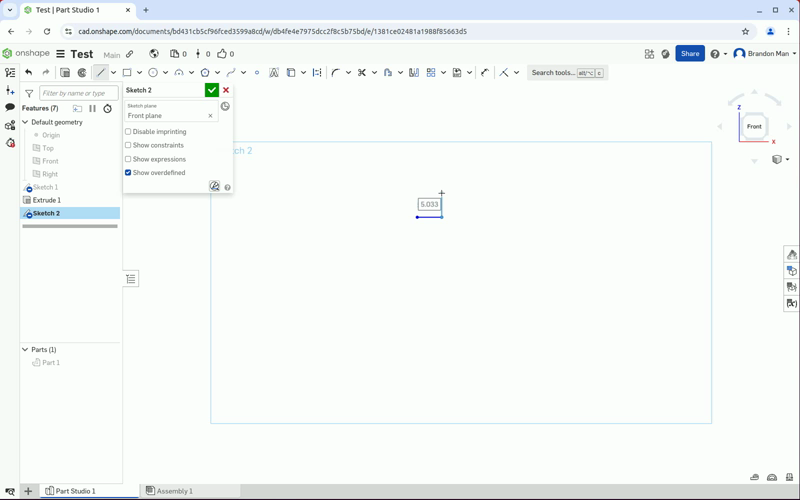
key_up(shift)
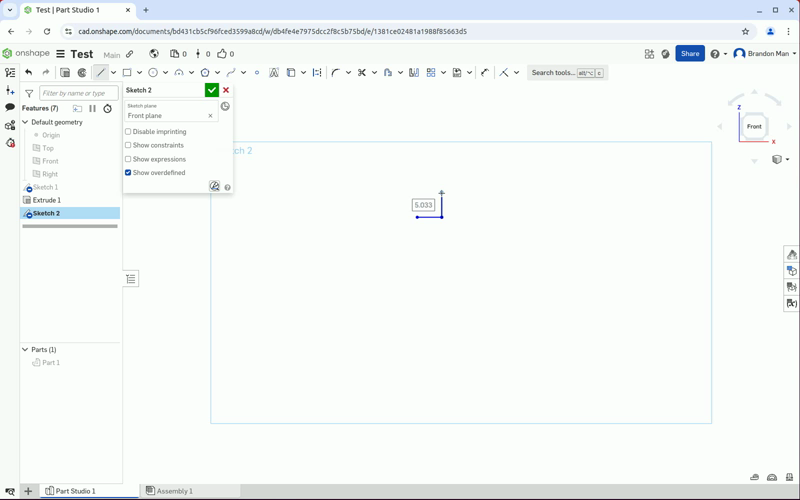
key_down(shift)
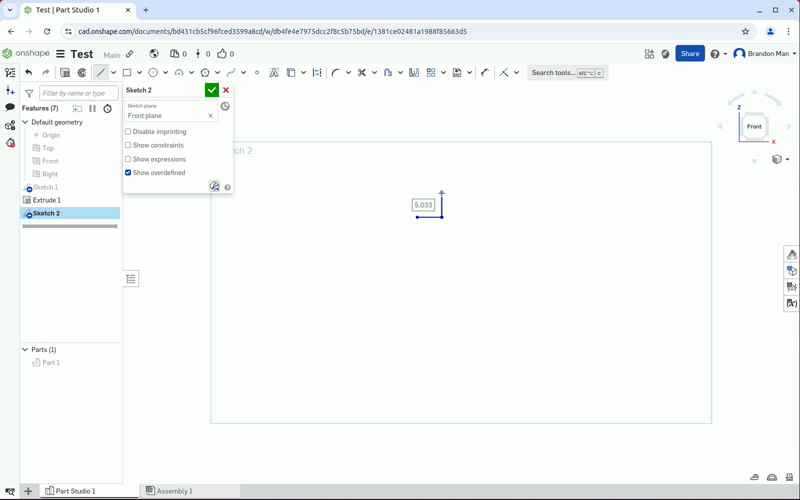
mouse_move(471, 192)
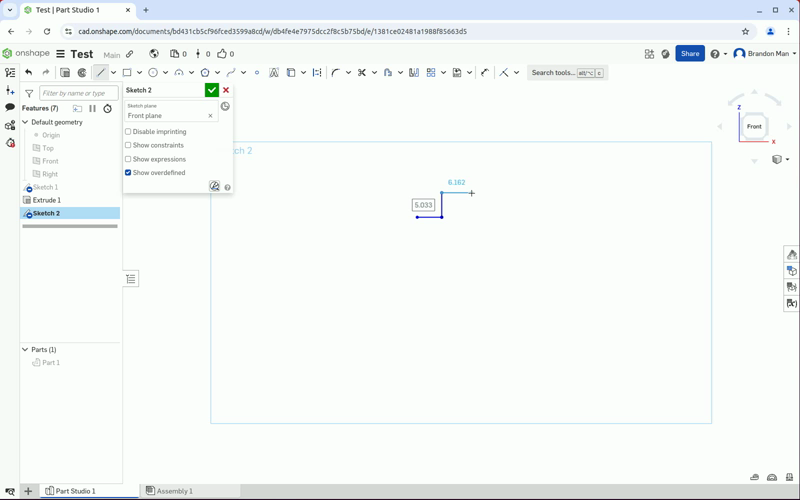
mouse_move(417, 192)
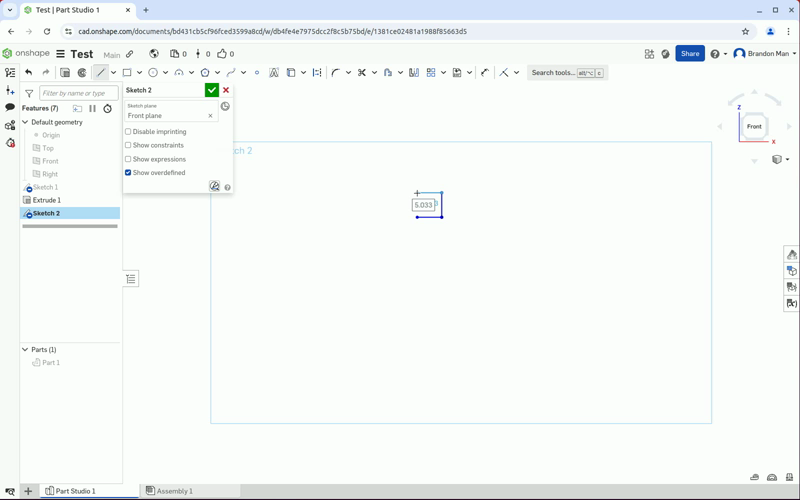
click(417, 192)
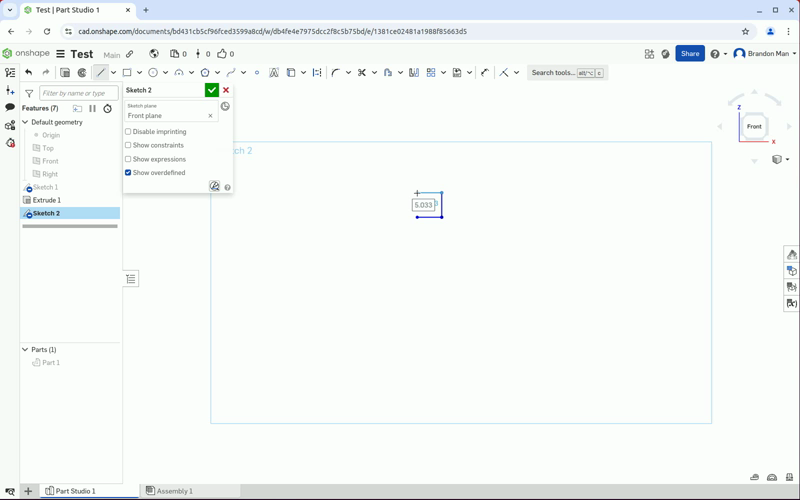
key_up(shift)
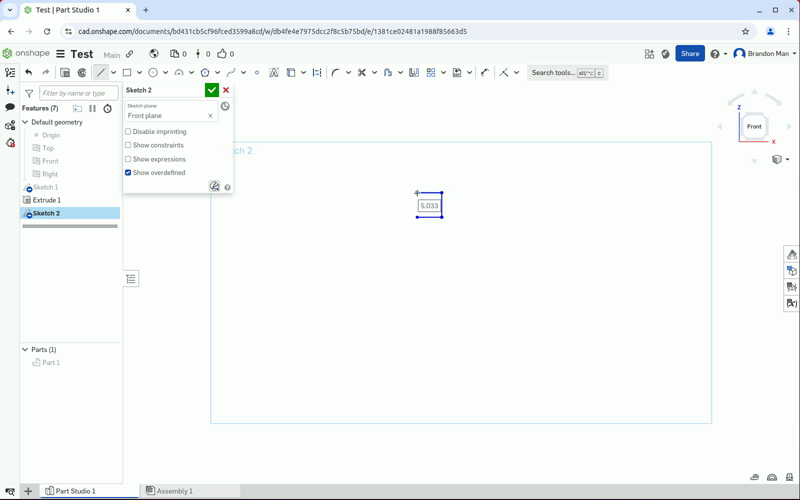
mouse_move(447, 192)
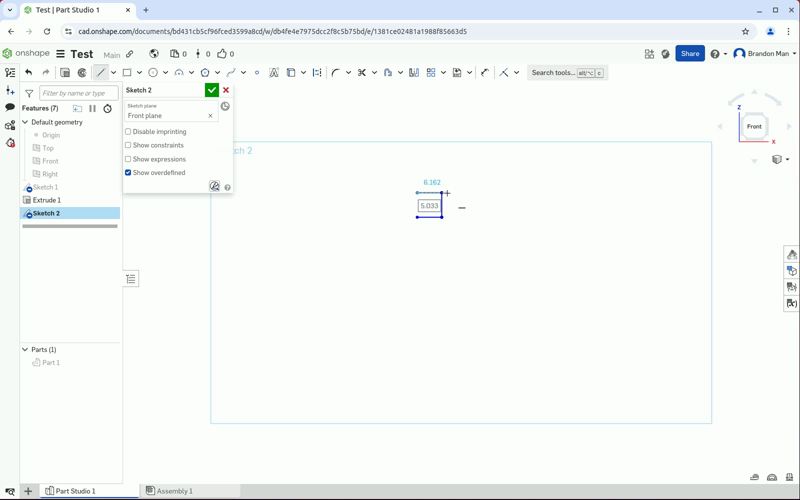
key_down(shift)
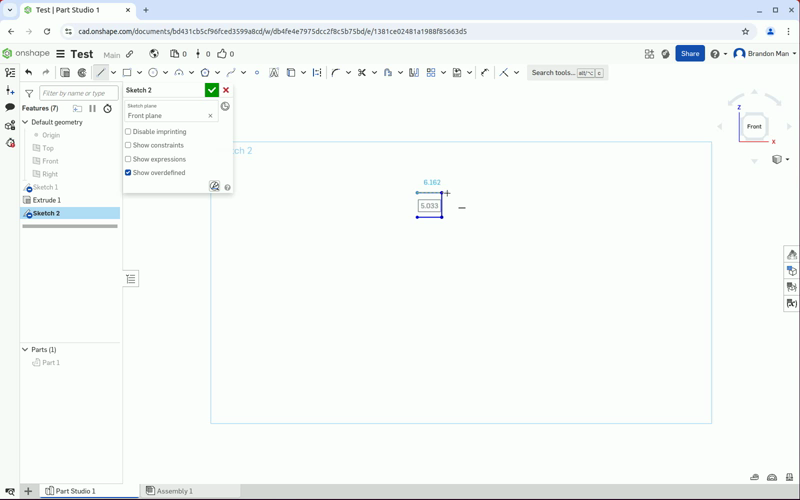
mouse_move(417, 217)
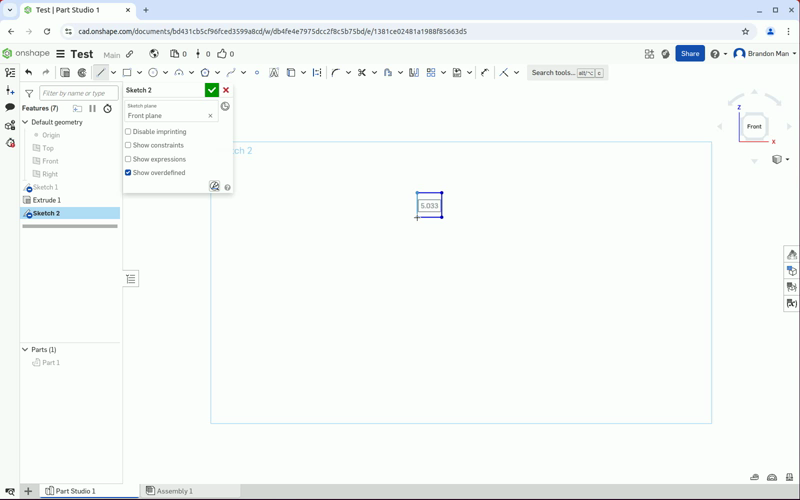
key_up(shift)
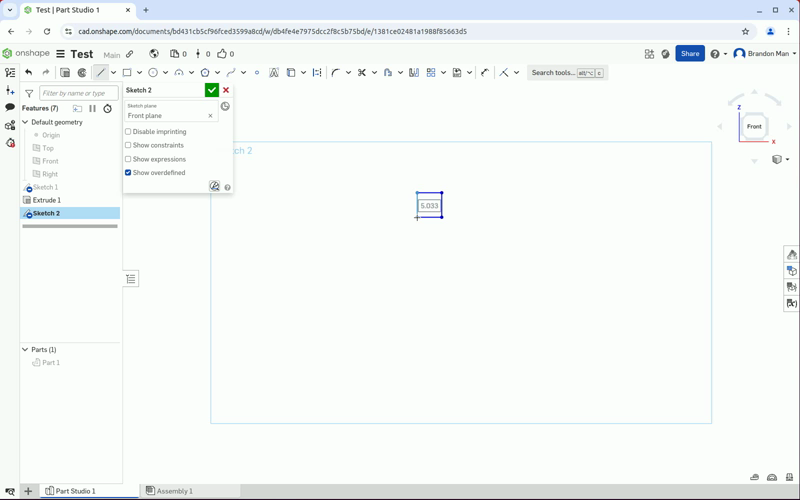
click(417, 217)
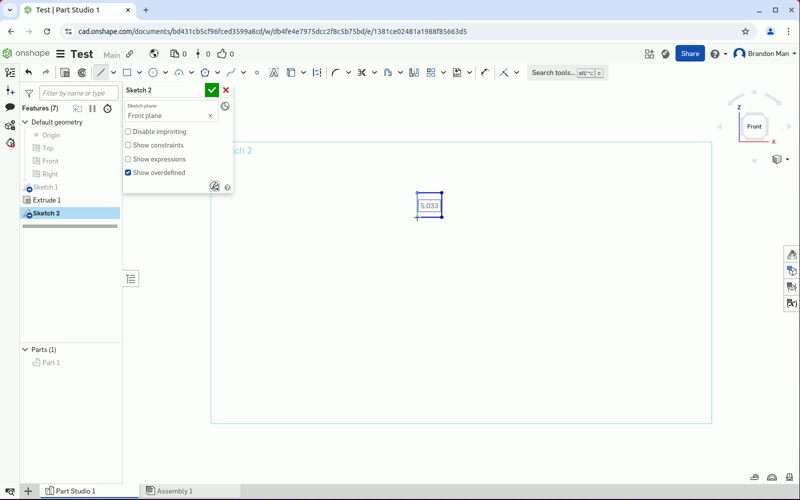
key(esc)
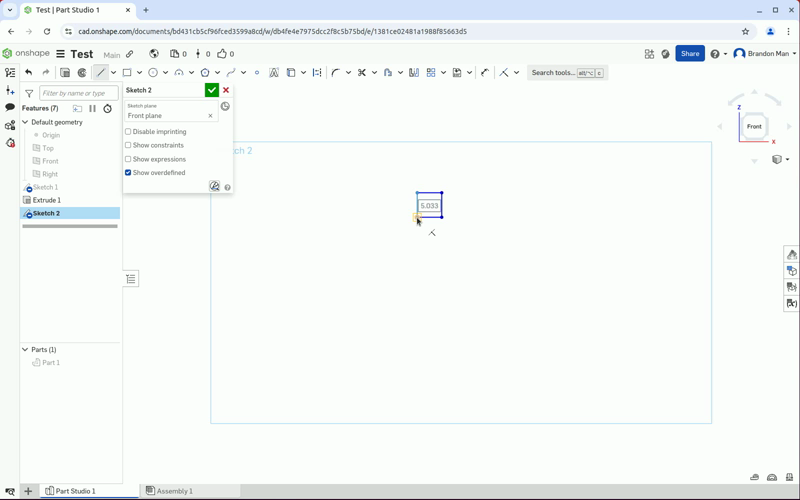
mouse_move(427, 208)
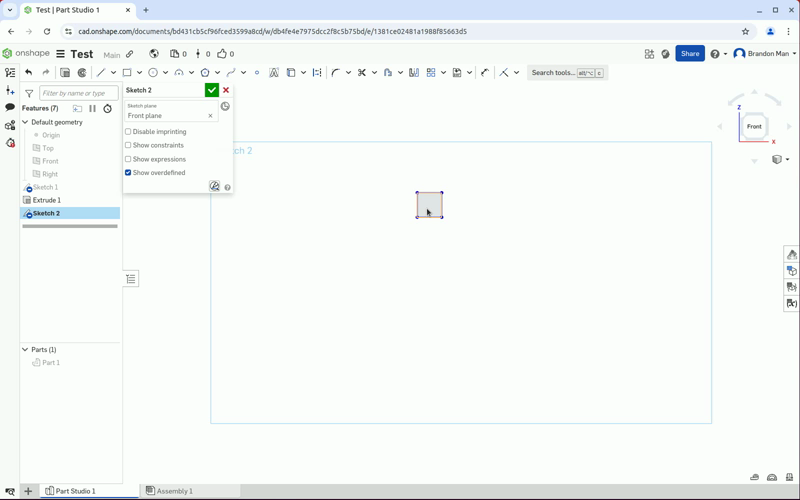
scroll(6)
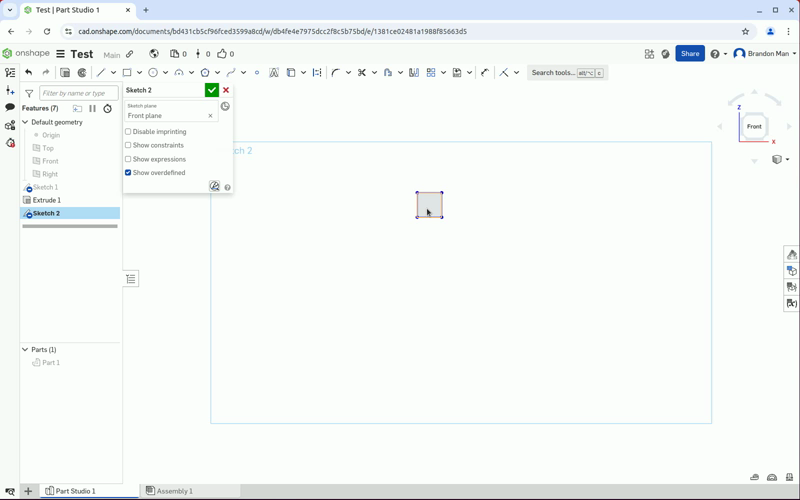
scroll(6)
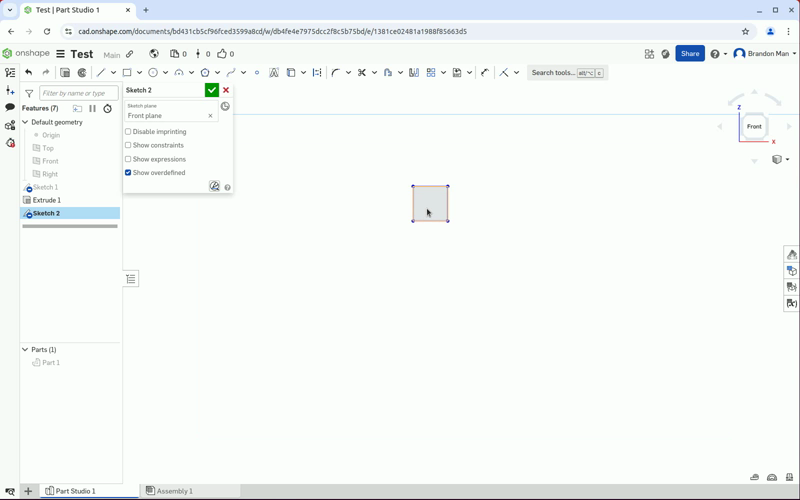
scroll(6)
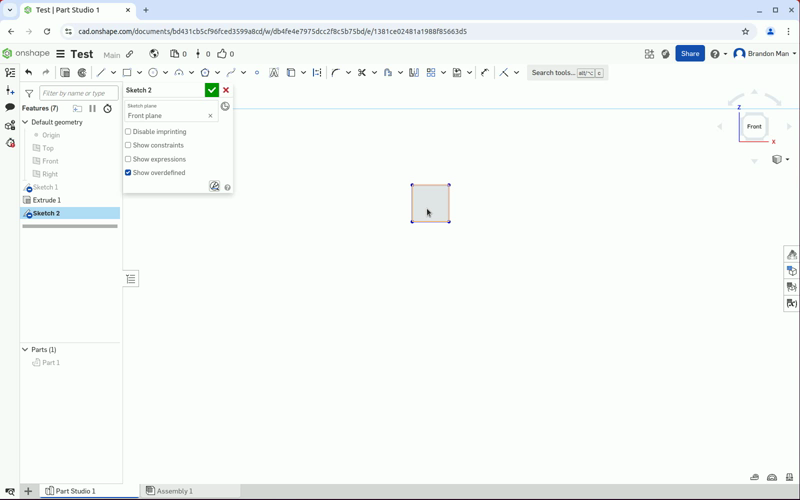
scroll(6)
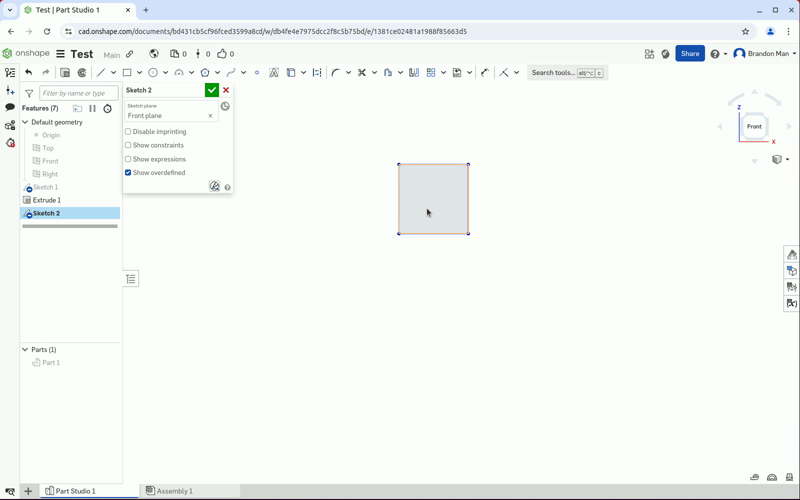
scroll(6)
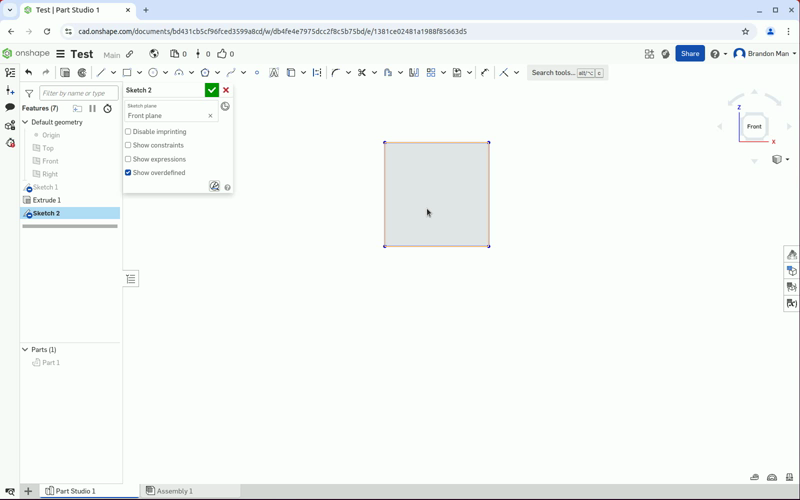
scroll(6)
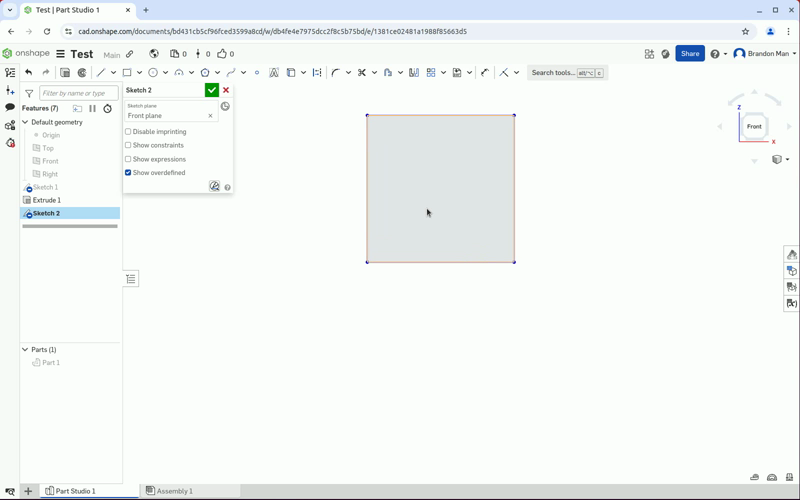
scroll(6)
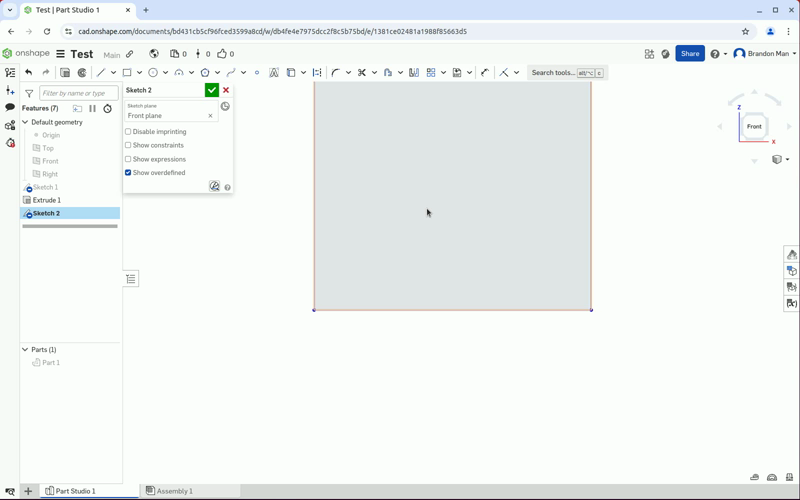
click(427, 208)
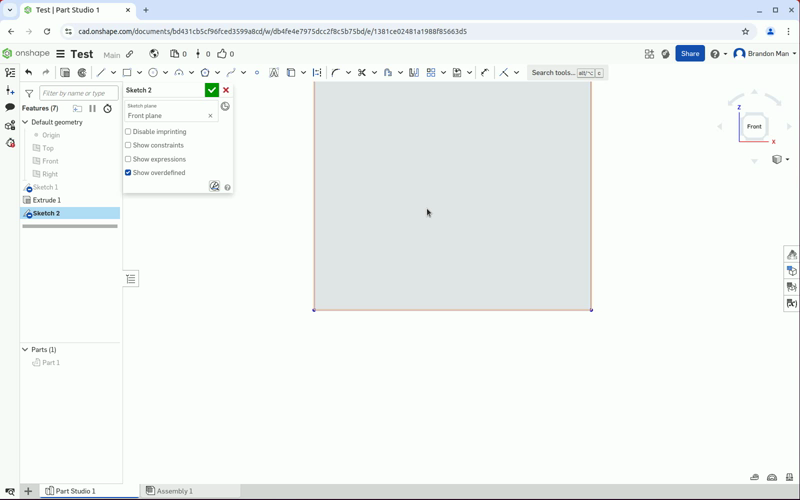
scroll(-6)
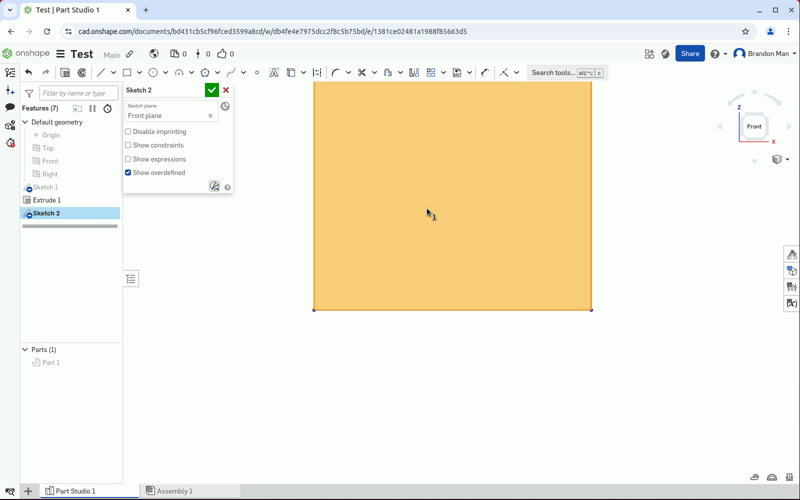
scroll(-6)
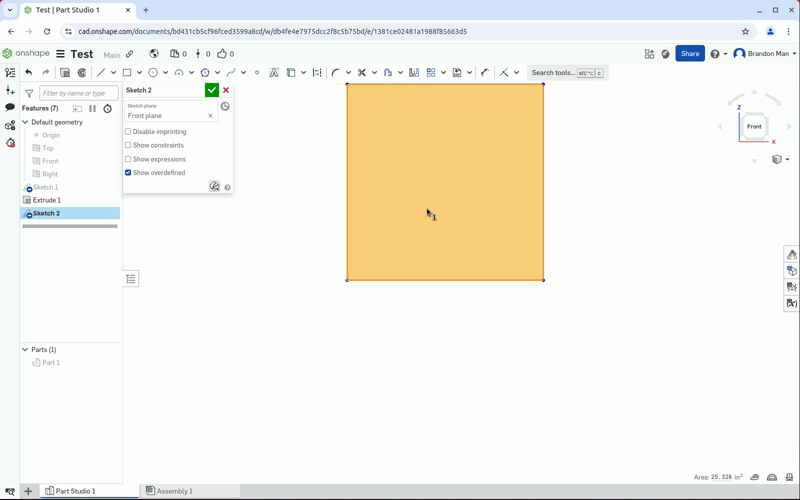
scroll(-6)
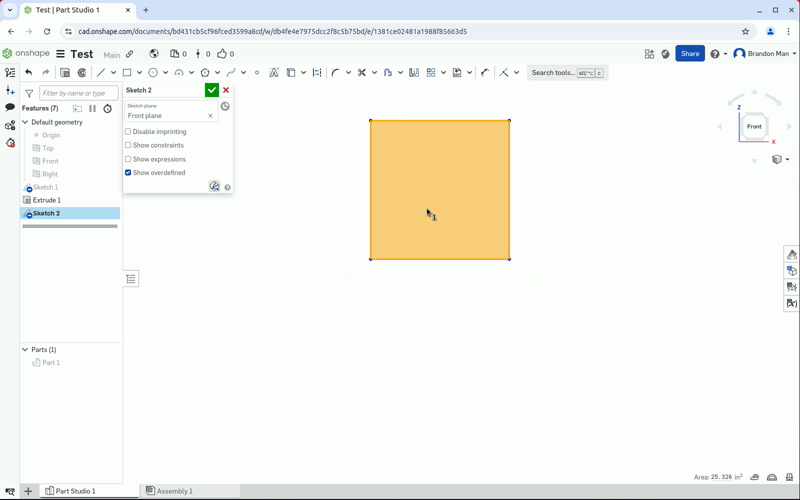
scroll(-6)
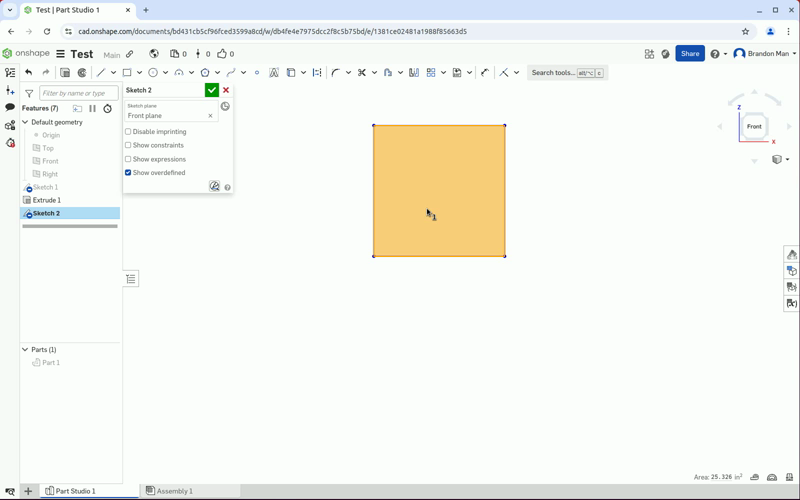
scroll(-6)
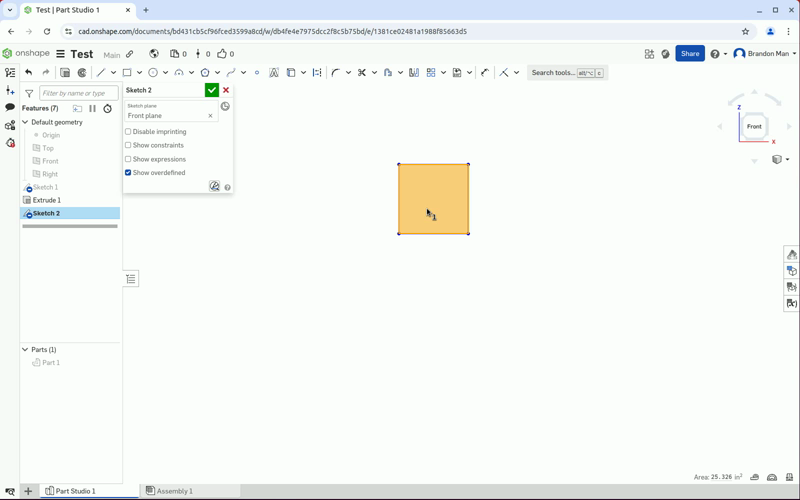
scroll(-6)
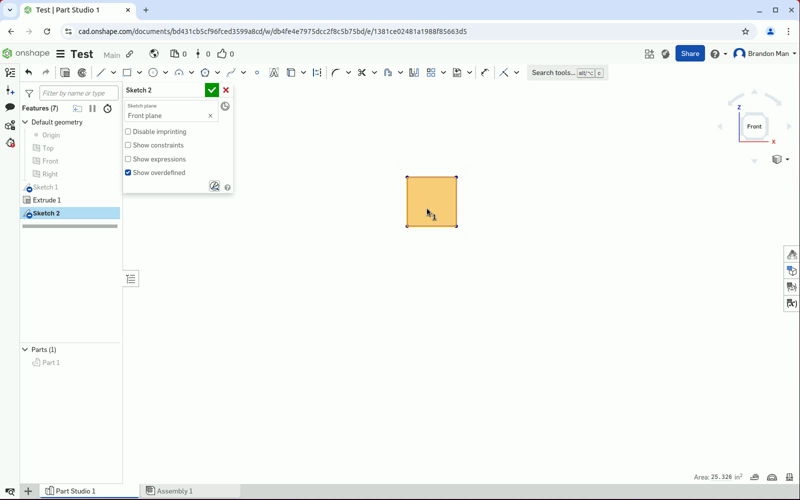
scroll(-6)
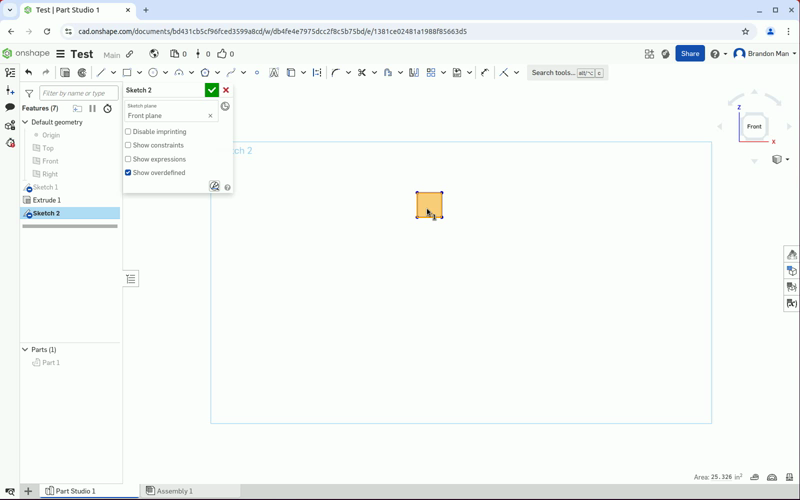
mouse_move(73, 352)
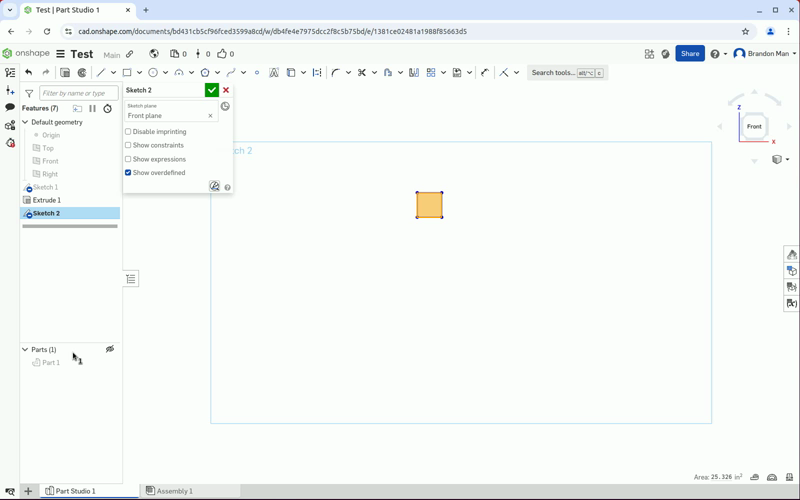
key(shift+y)
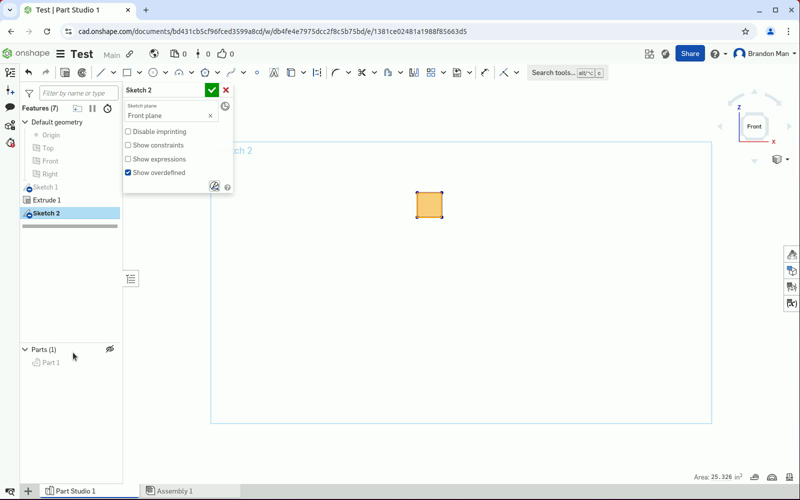
key(shift+e)
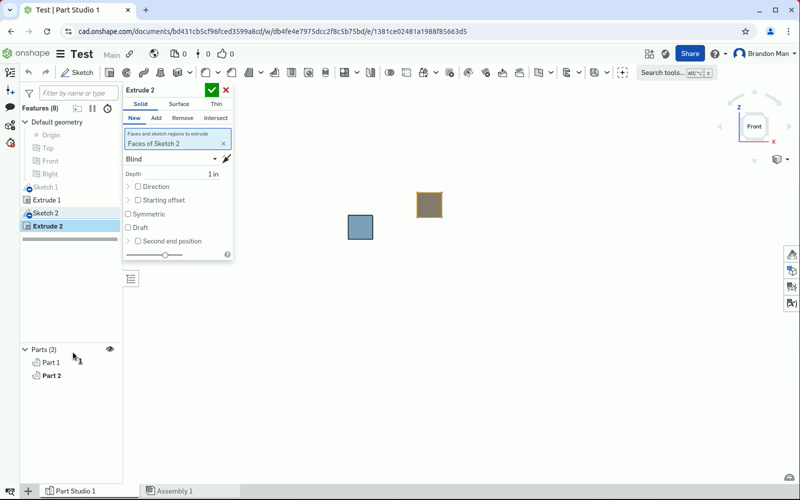
mouse_move(143, 106)
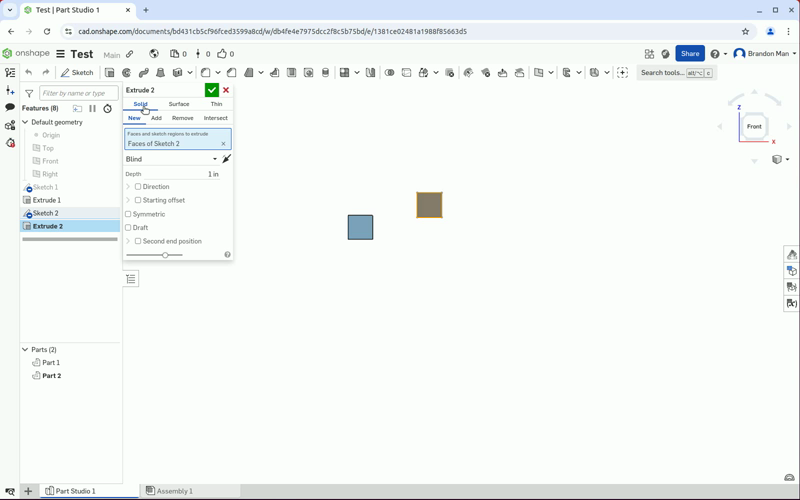
click(143, 106)
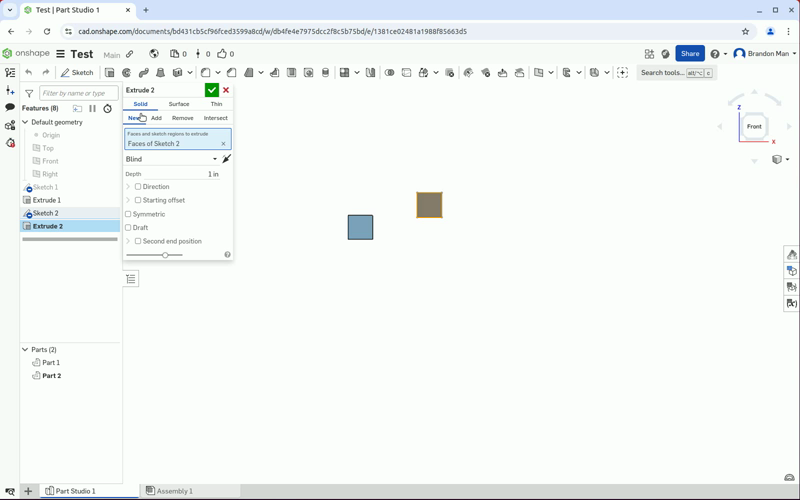
mouse_move(137, 120)
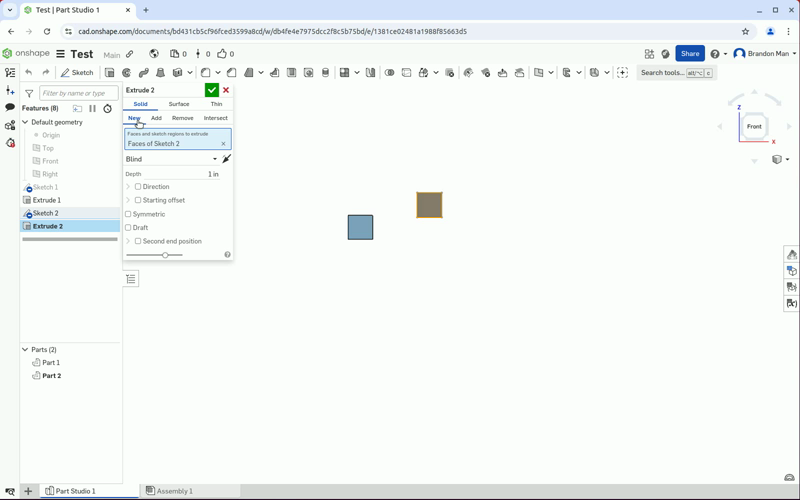
click(137, 120)
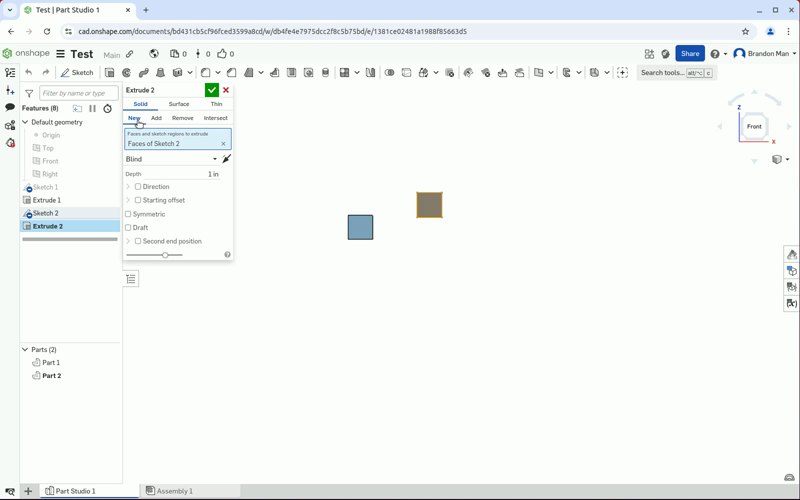
key(tab, 4)
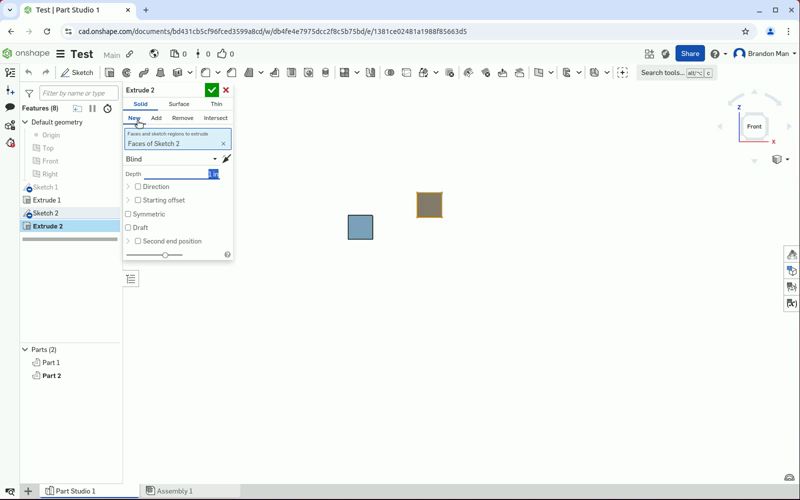
text(-4.814)
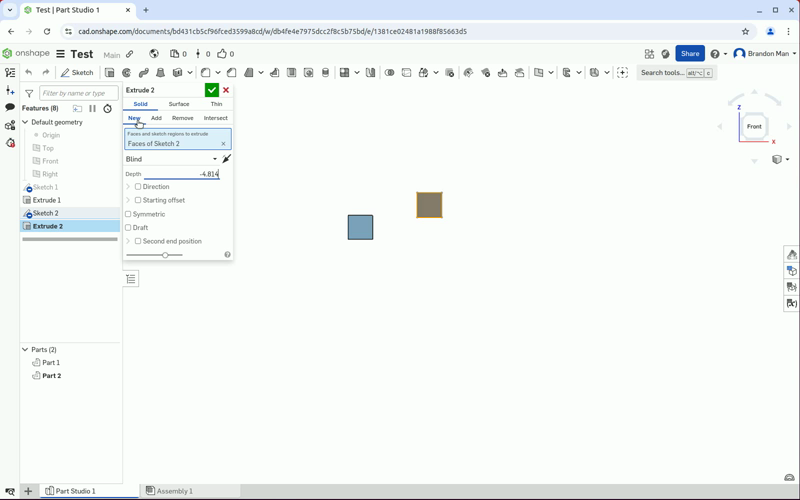
key(enter)
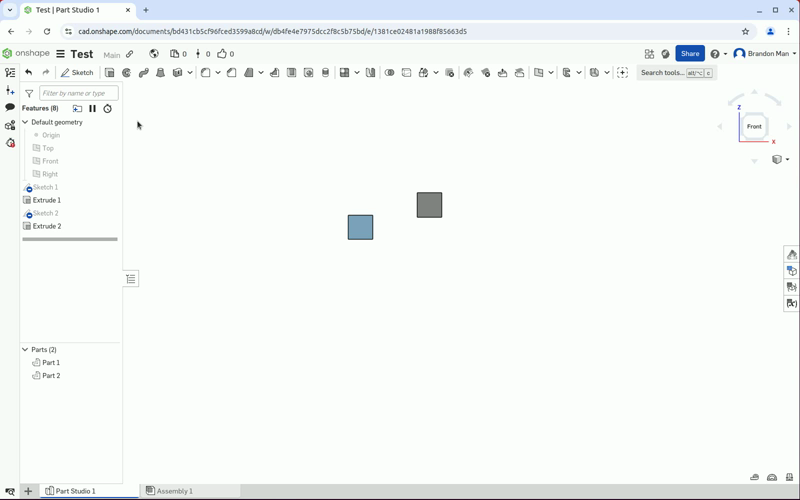
key(shift+h)
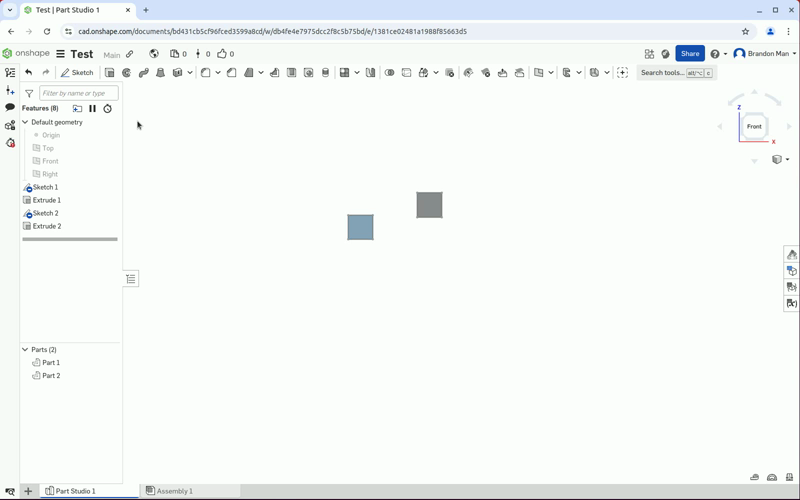
key(shift+h)
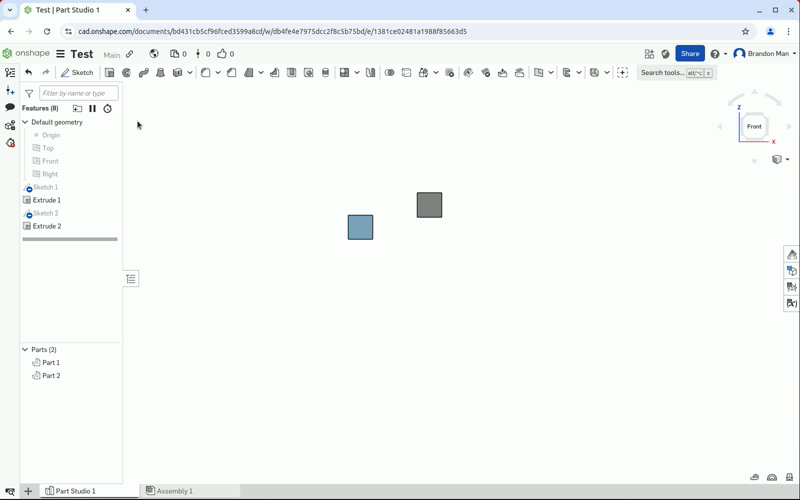
mouse_move(73, 189)
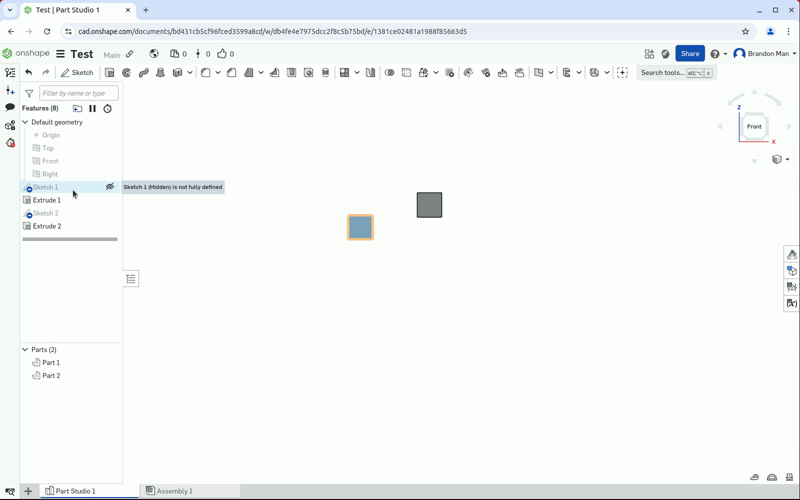
click(73, 189)
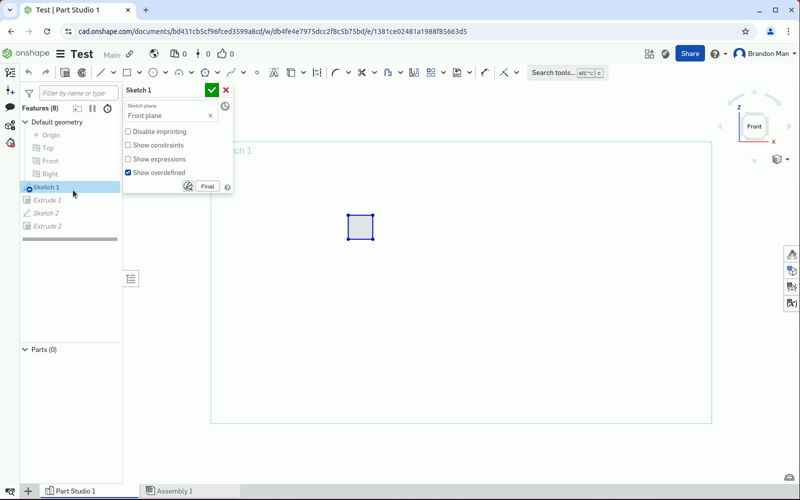
mouse_move(229, 92)
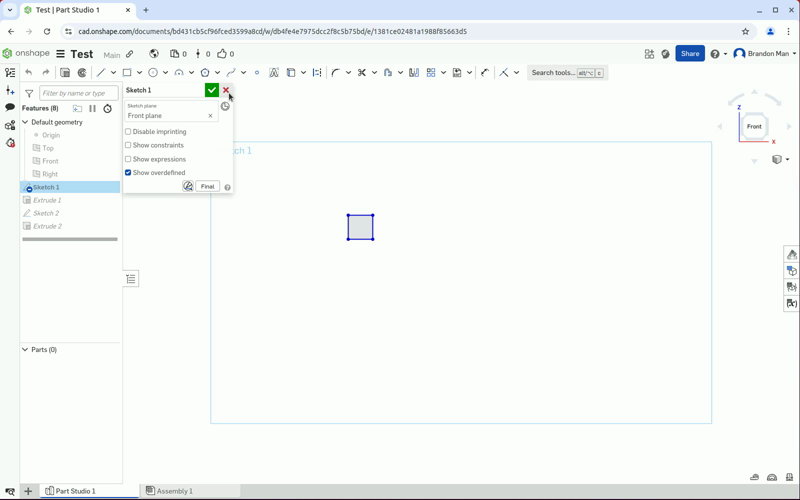
click(229, 92)
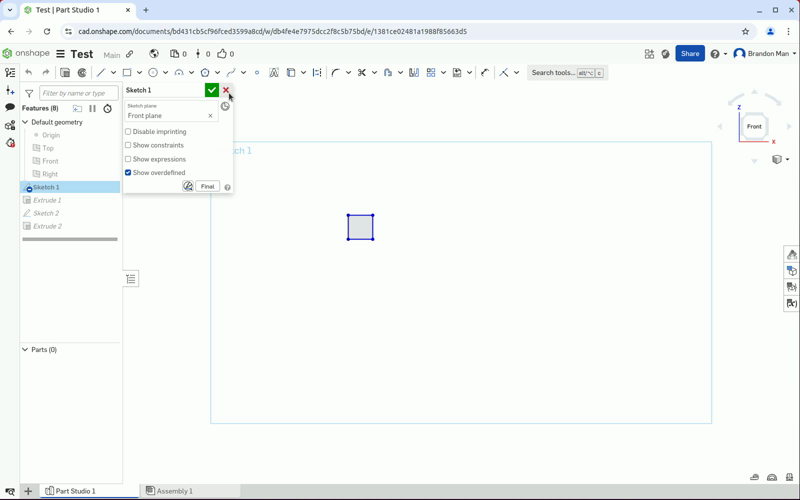
key(shift+s)
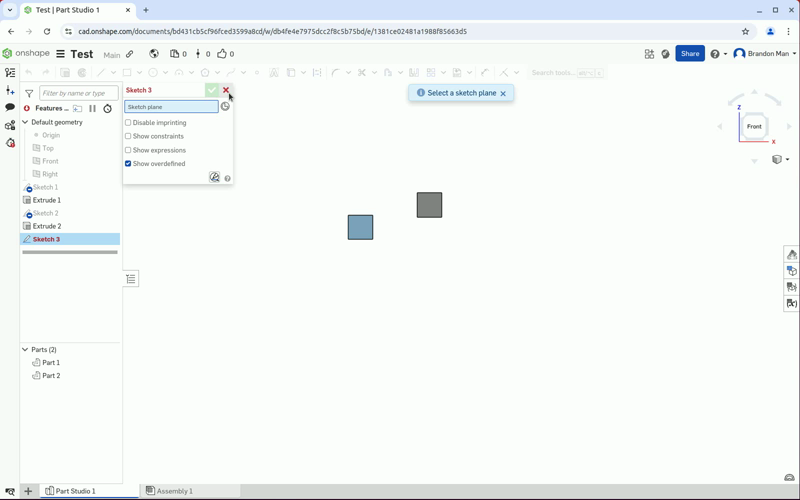
mouse_move(73, 163)
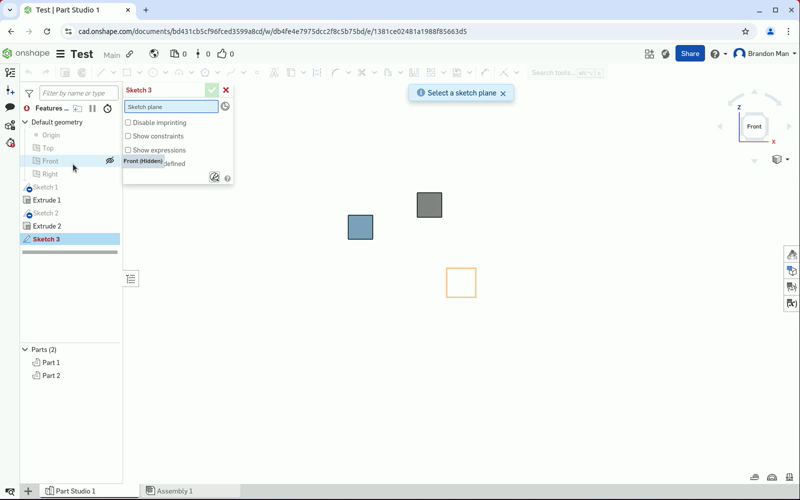
click(73, 163)
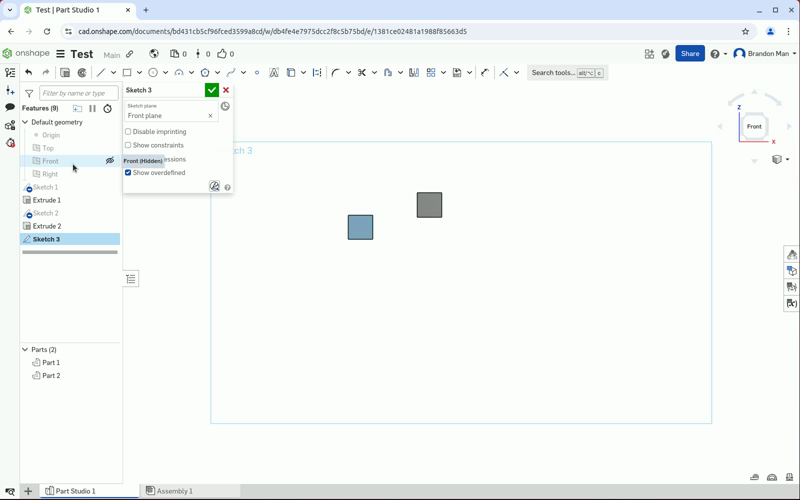
mouse_move(73, 352)
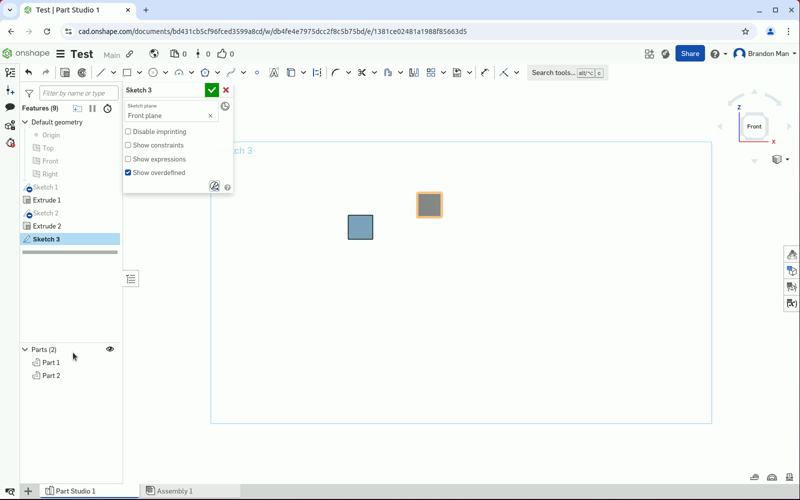
key(y)
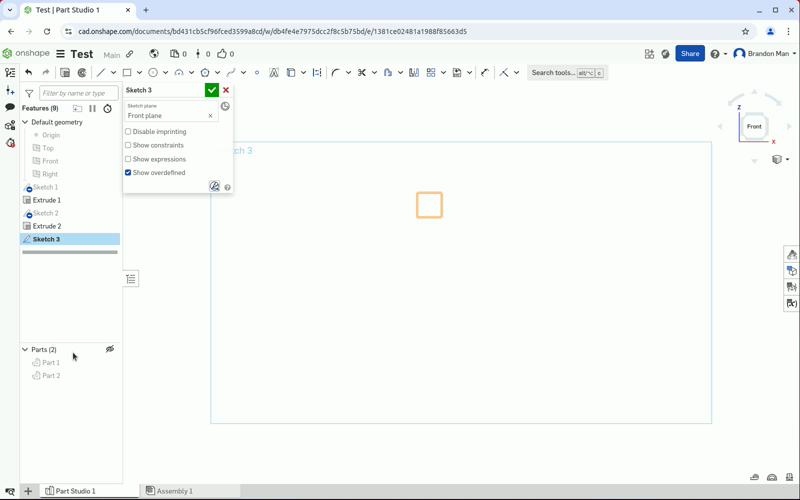
key(l)
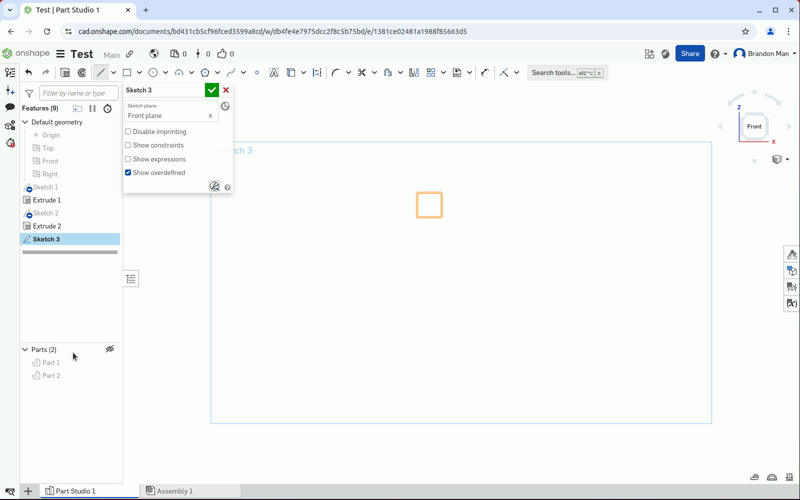
key_down(shift)
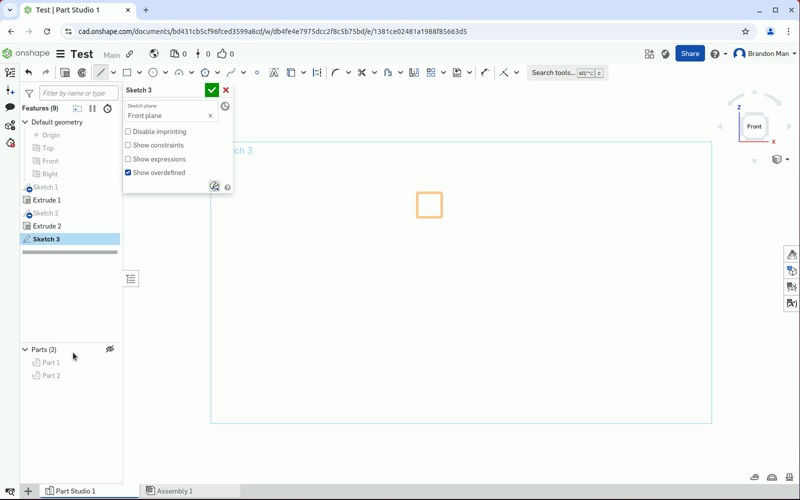
mouse_move(348, 217)
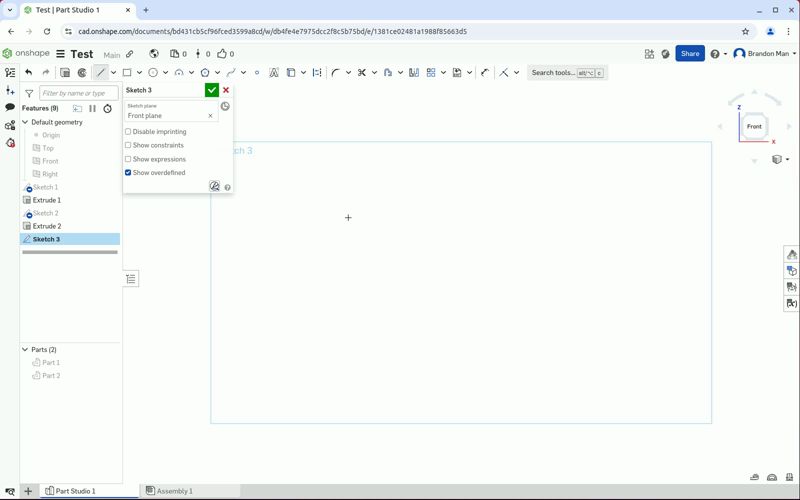
click(348, 217)
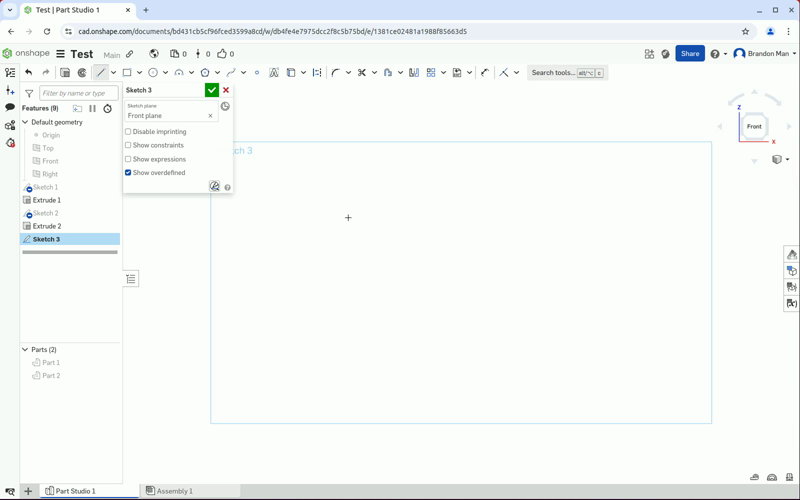
key_up(shift)
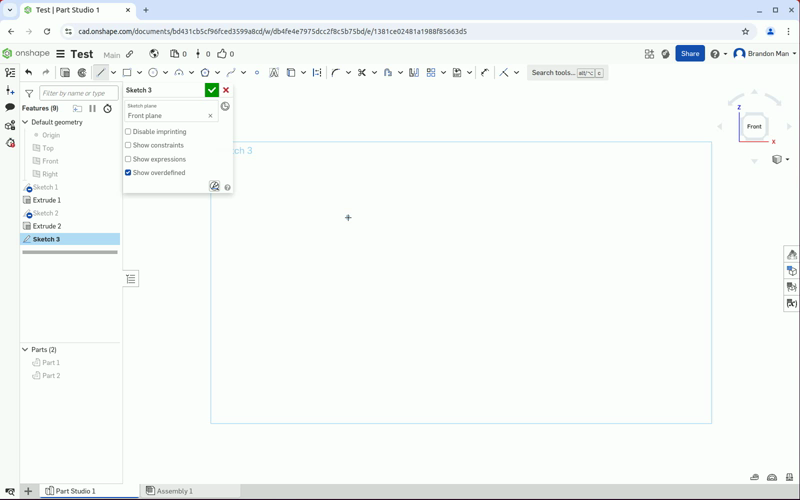
key_down(shift)
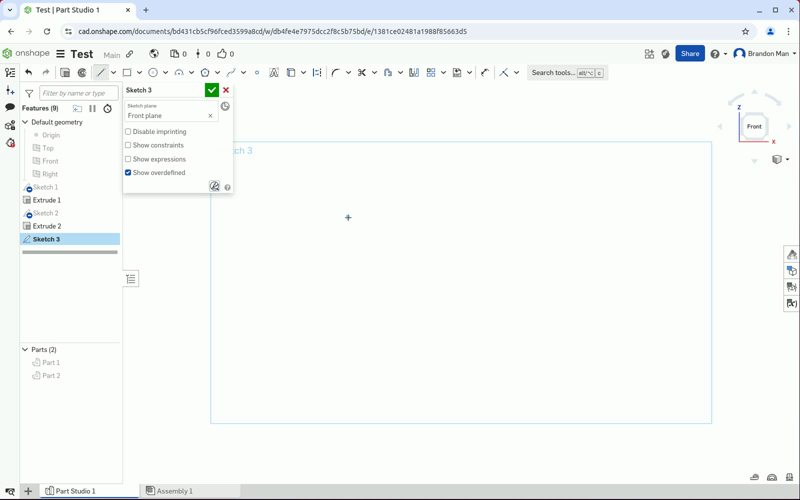
mouse_move(378, 217)
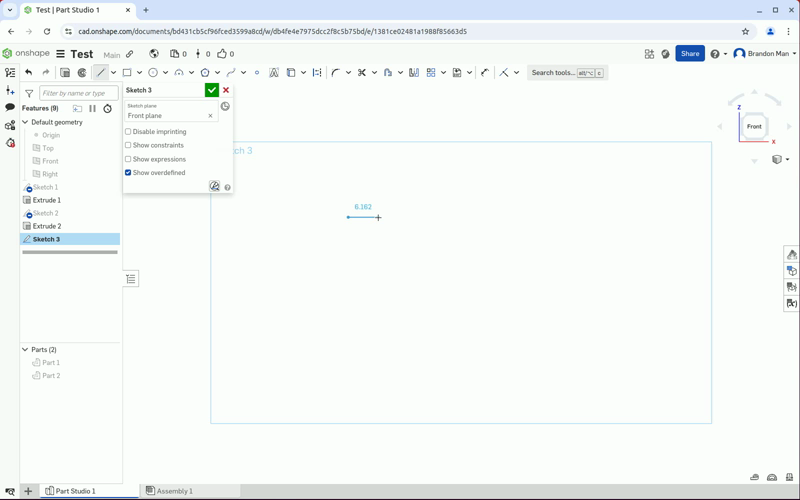
mouse_move(372, 217)
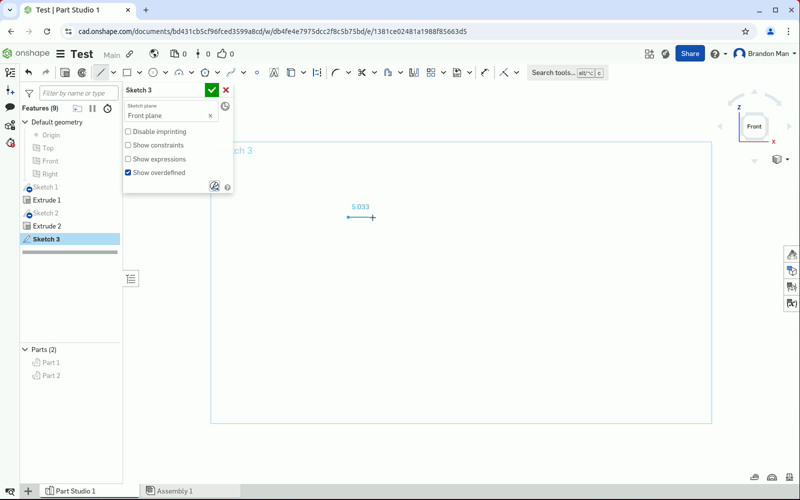
click(372, 217)
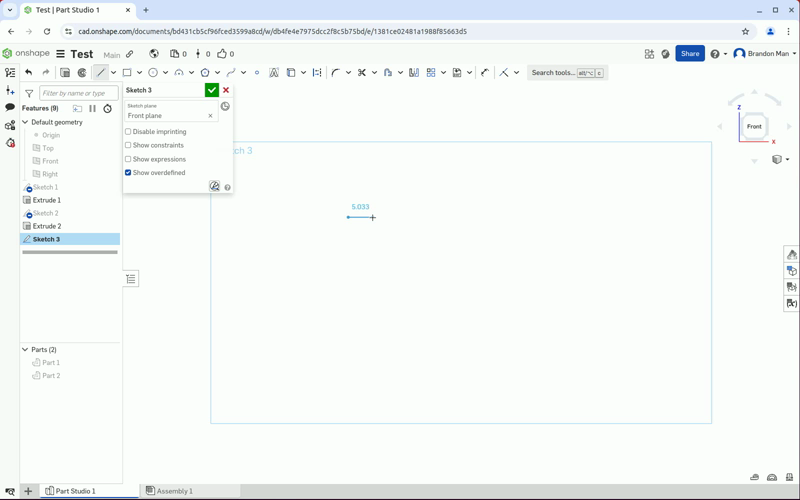
key_up(shift)
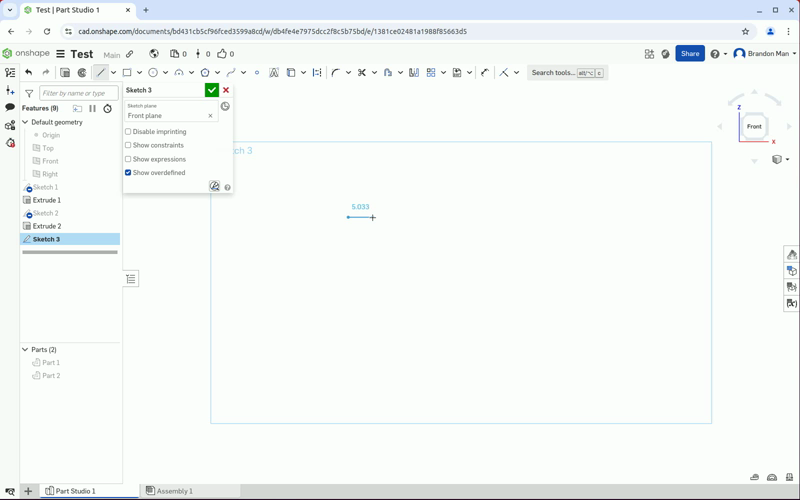
key_down(shift)
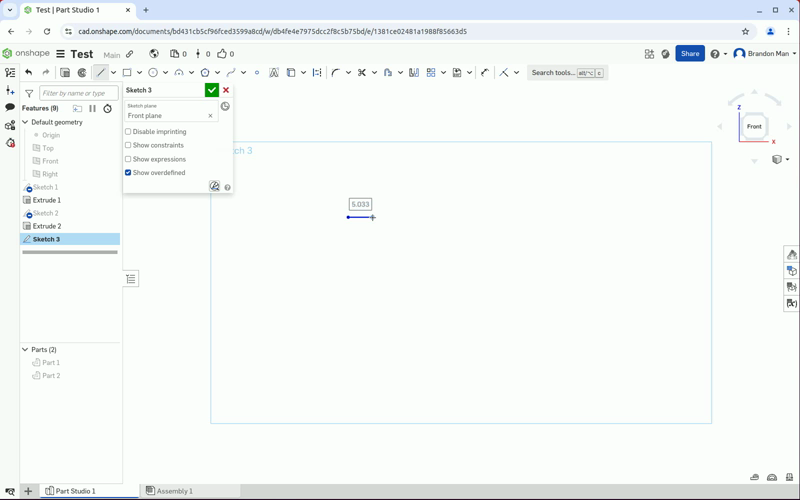
mouse_move(402, 217)
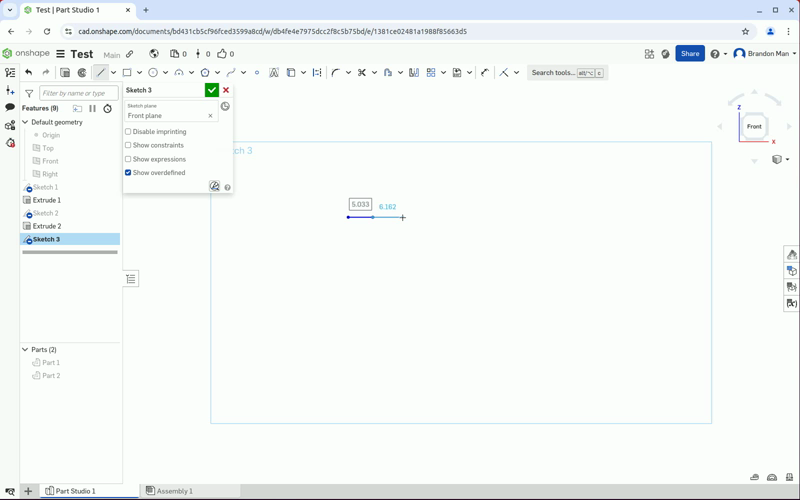
mouse_move(372, 192)
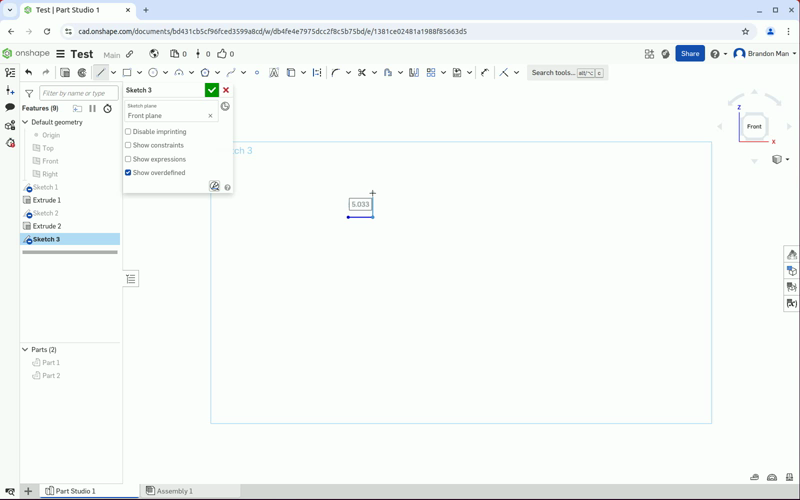
click(372, 192)
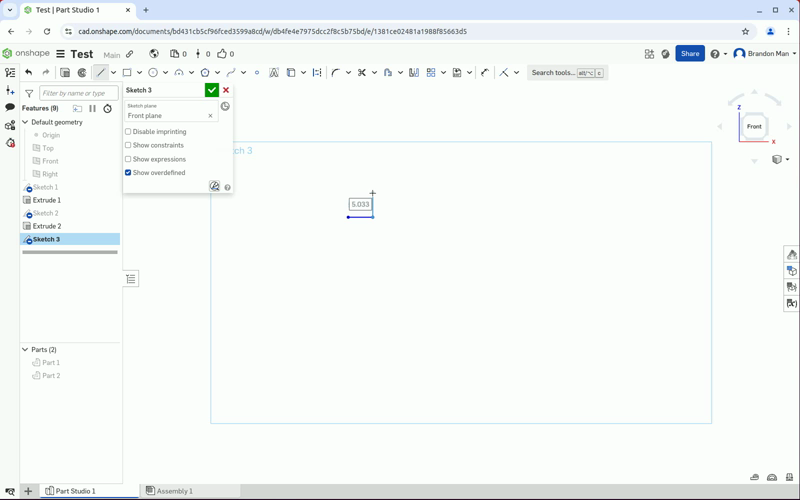
key_up(shift)
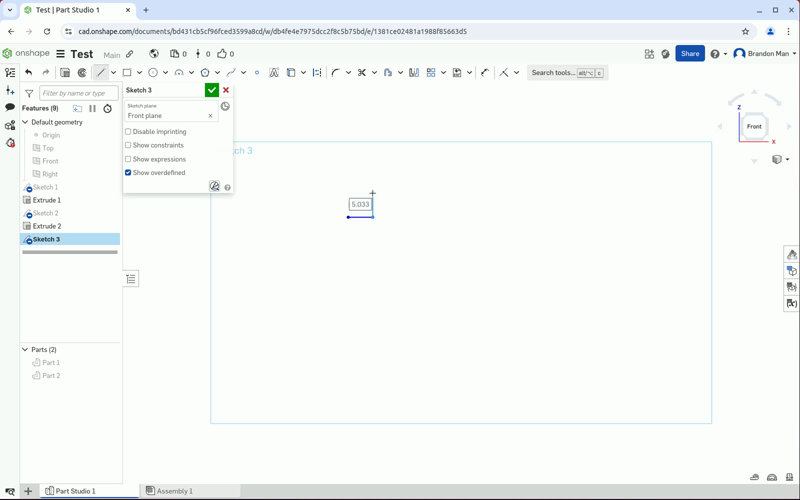
key_down(shift)
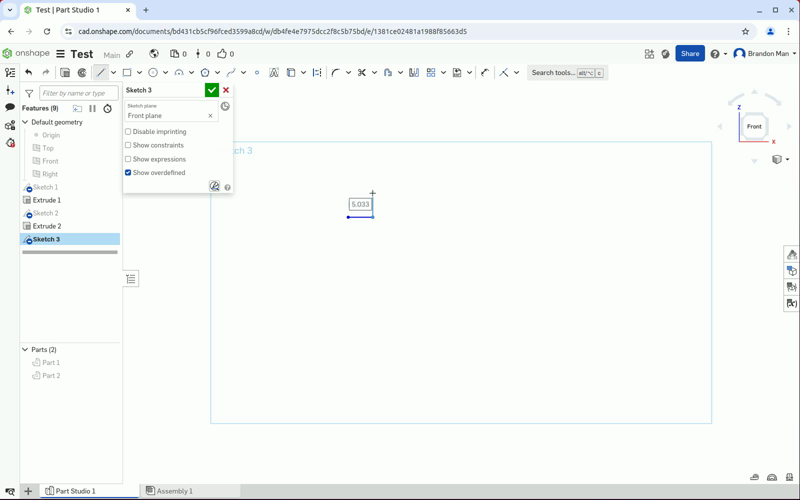
mouse_move(402, 192)
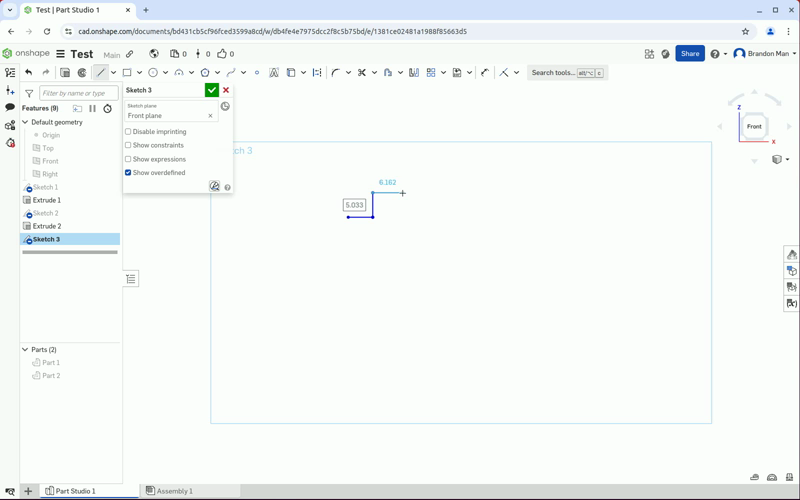
mouse_move(348, 192)
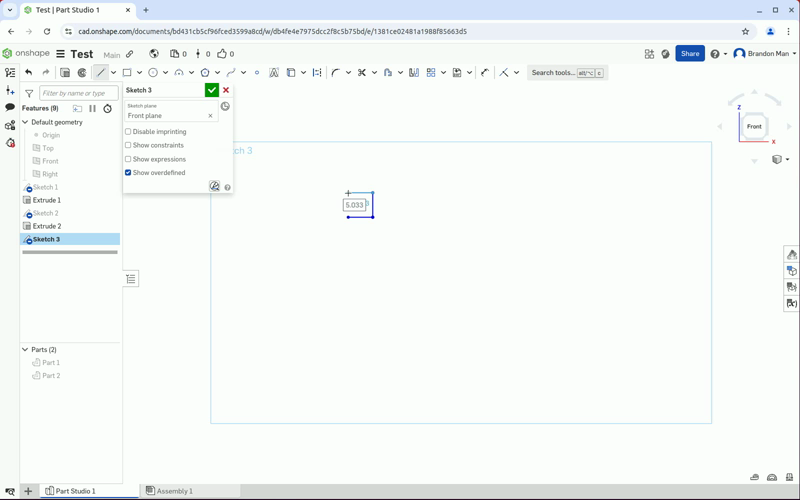
click(348, 192)
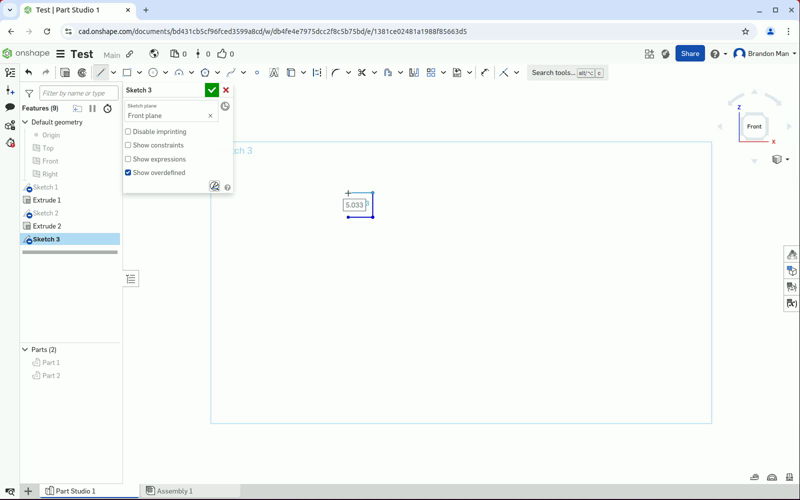
key_up(shift)
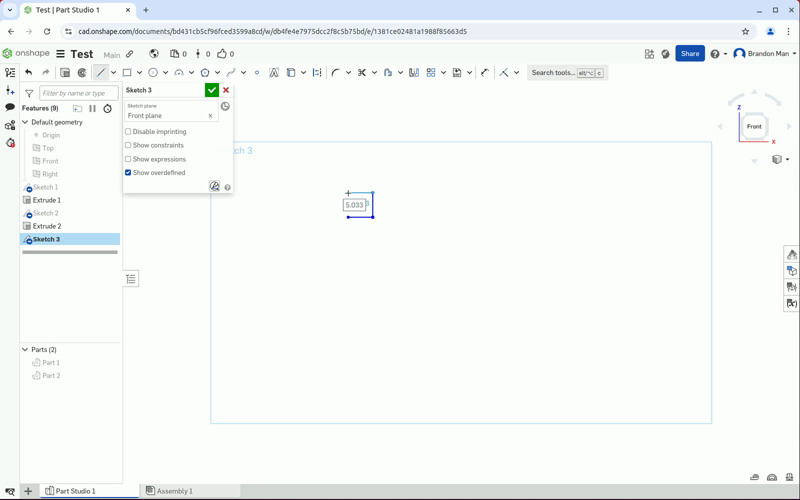
mouse_move(378, 192)
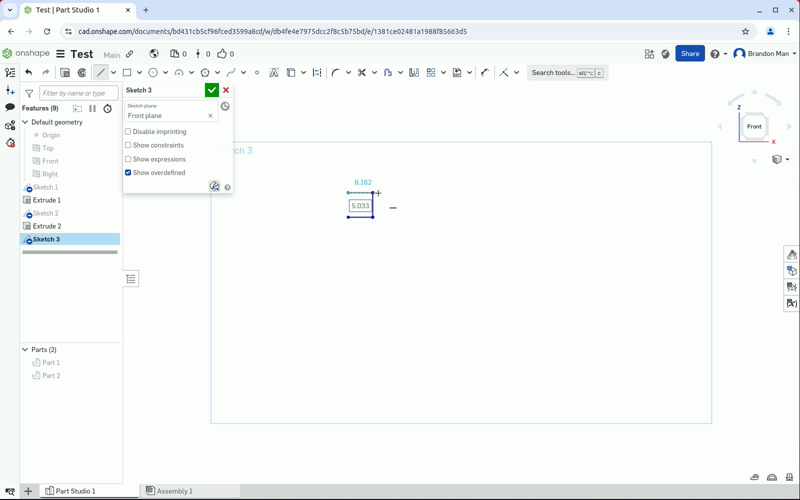
key_down(shift)
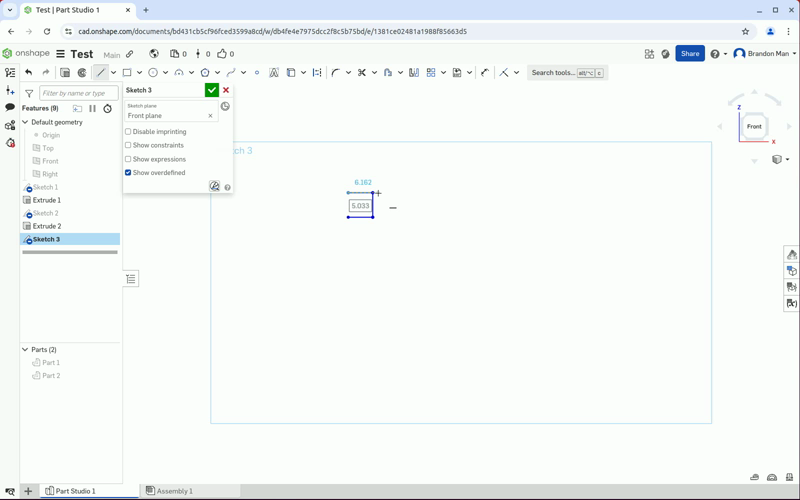
mouse_move(348, 217)
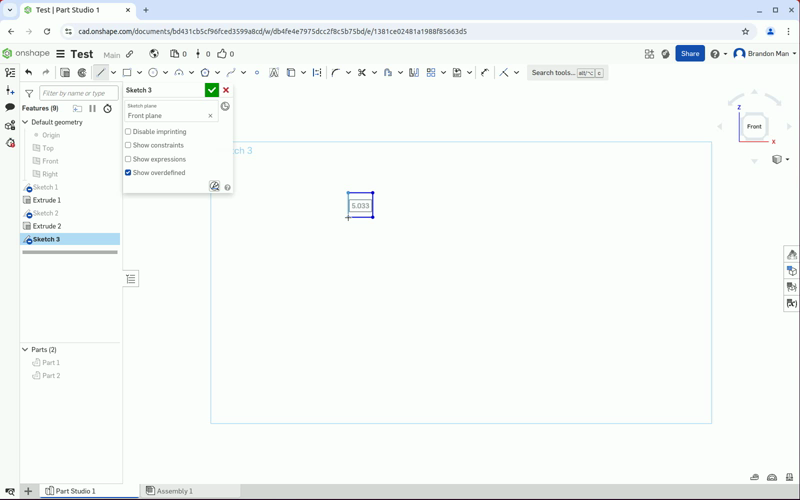
key_up(shift)
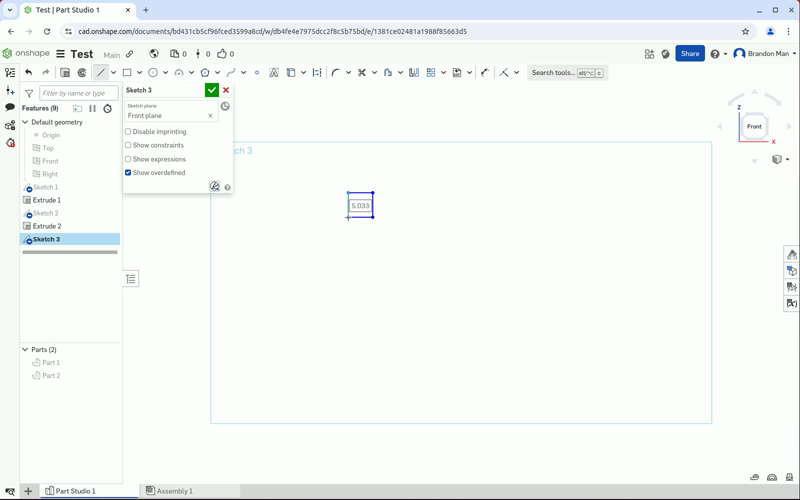
click(348, 217)
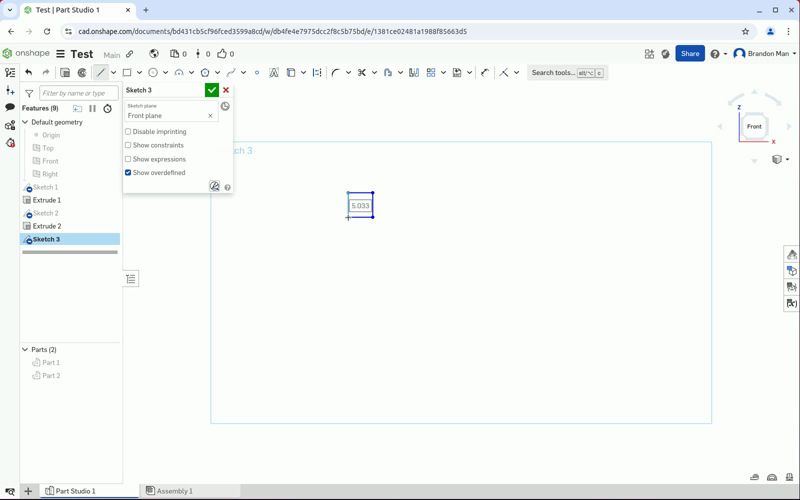
key(esc)
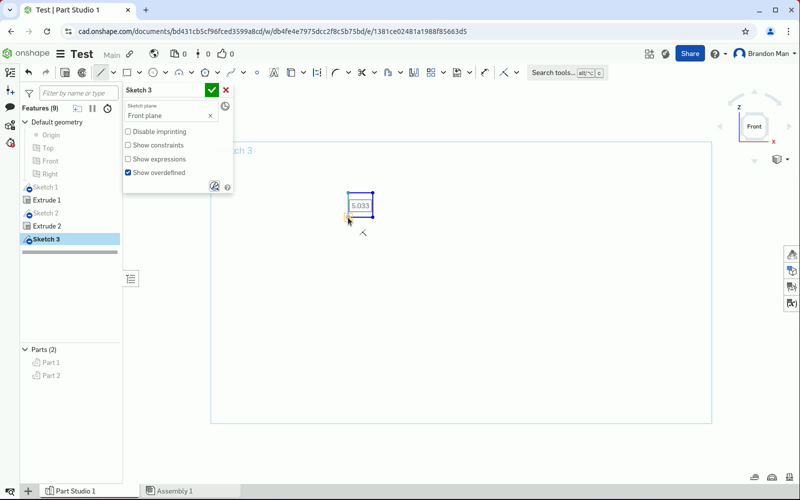
mouse_move(354, 206)
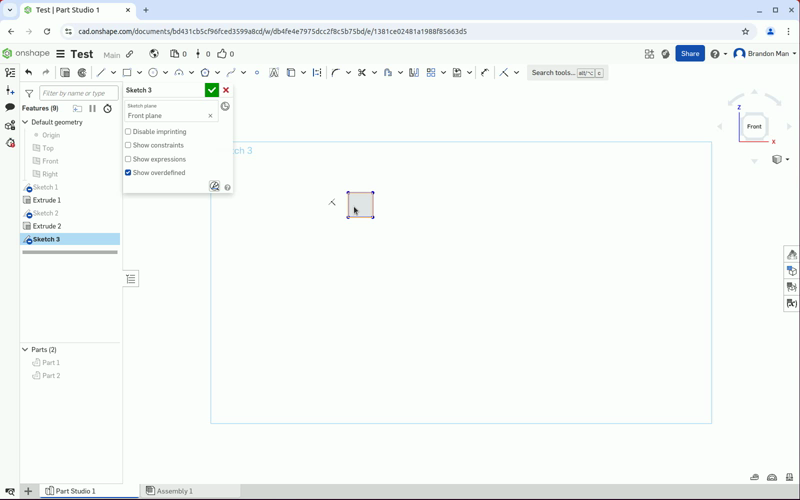
scroll(6)
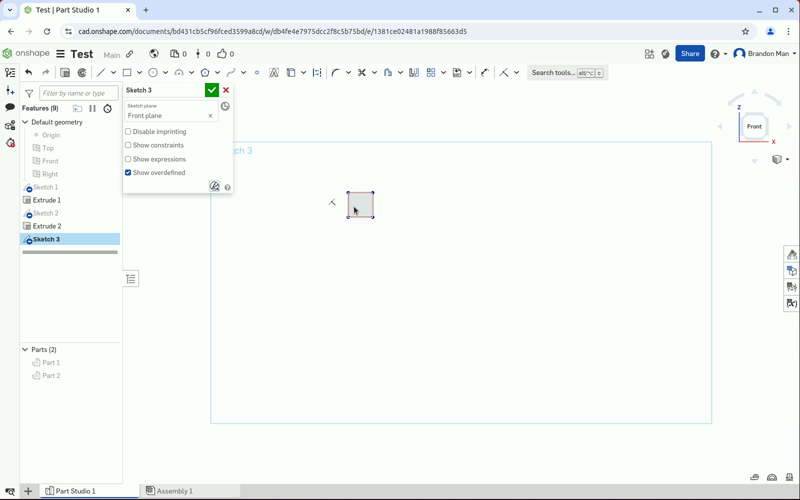
scroll(6)
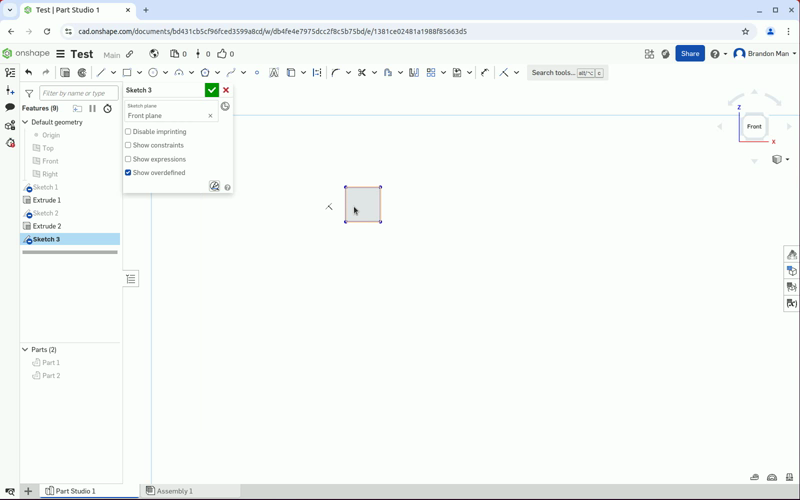
scroll(6)
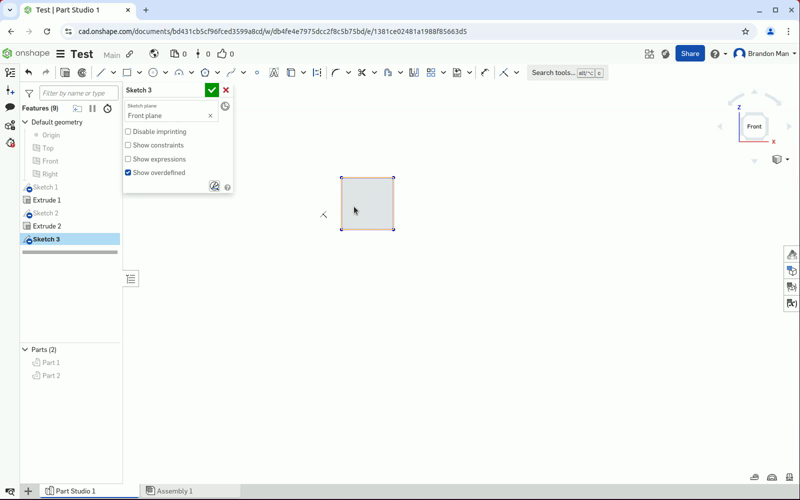
scroll(6)
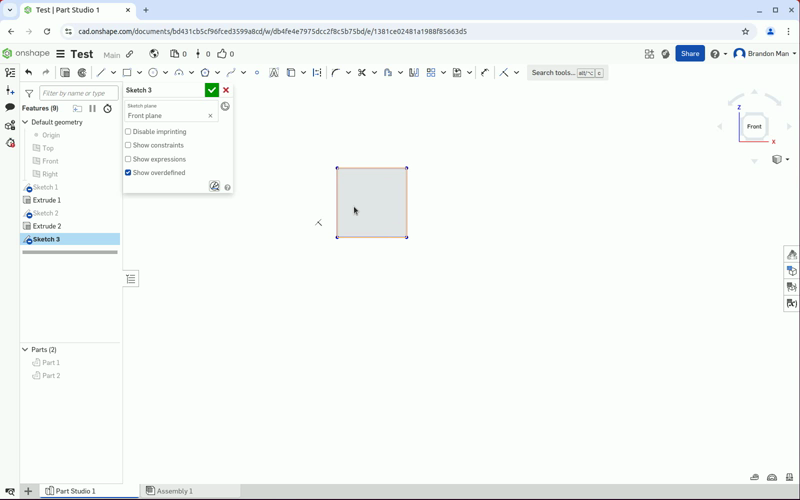
scroll(6)
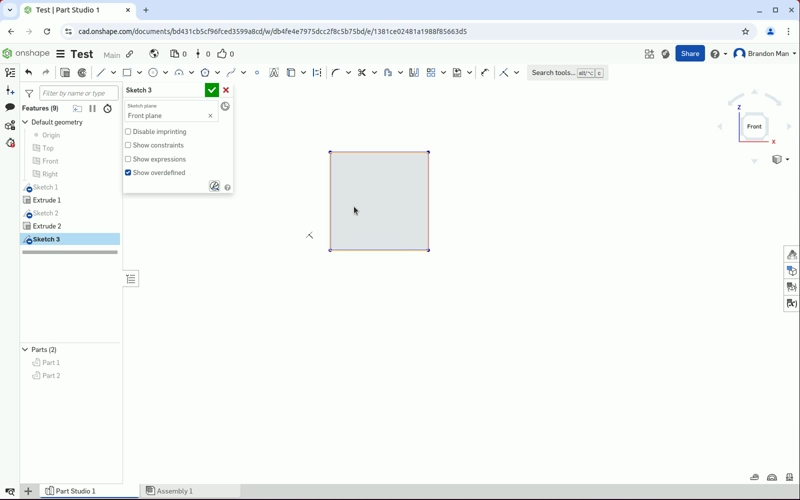
scroll(6)
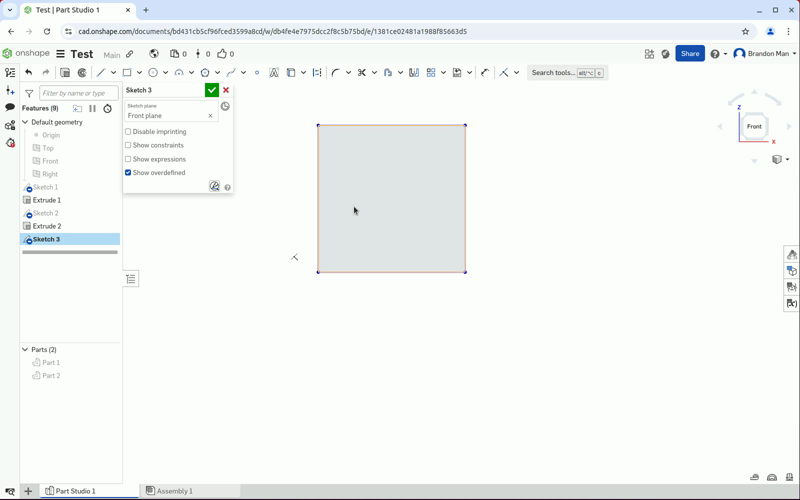
scroll(6)
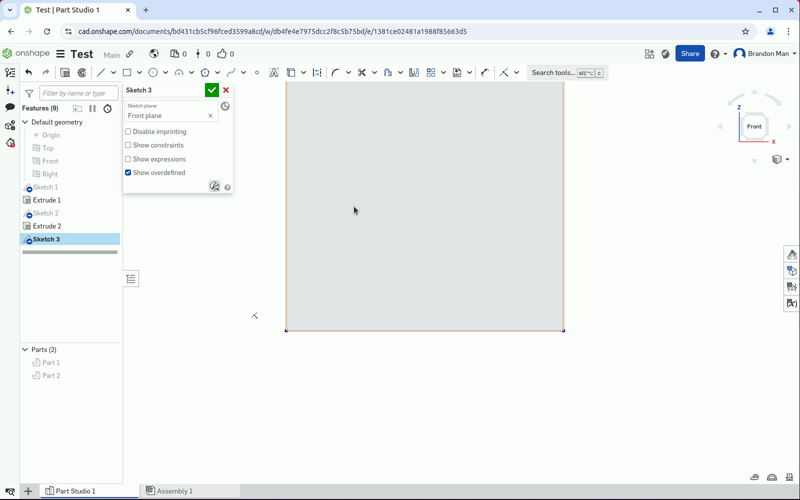
click(354, 206)
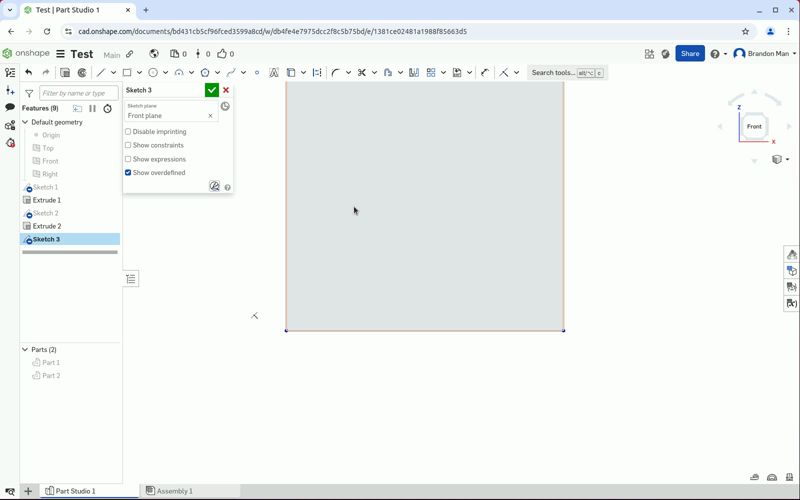
scroll(-6)
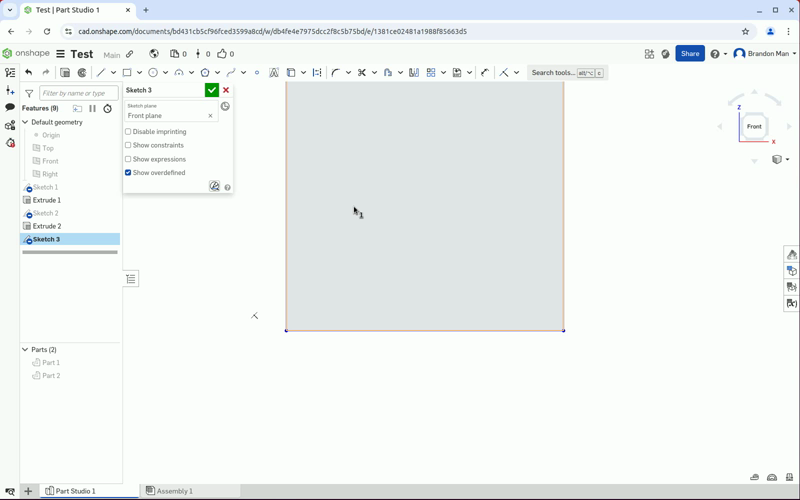
scroll(-6)
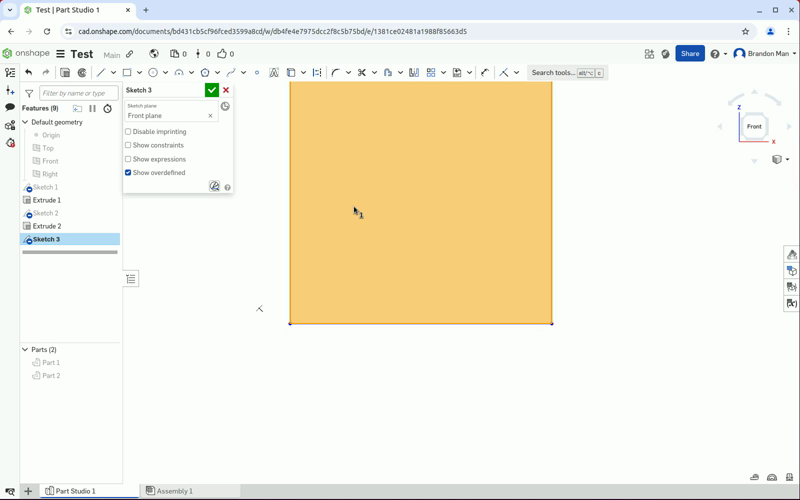
scroll(-6)
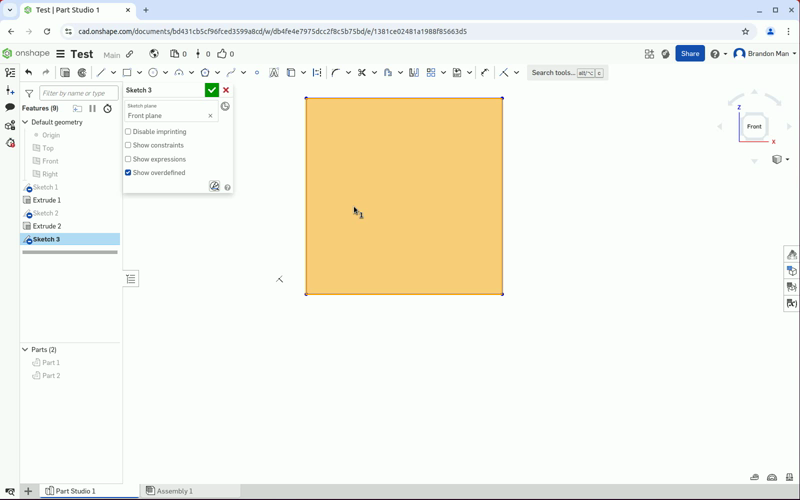
scroll(-6)
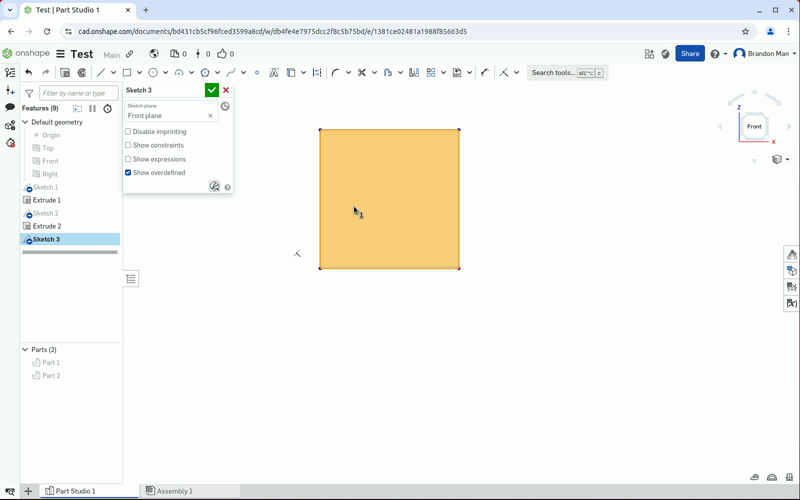
scroll(-6)
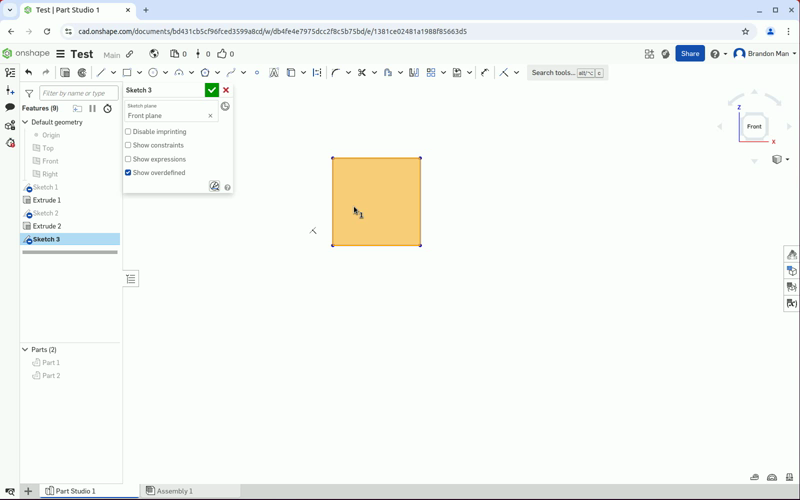
scroll(-6)
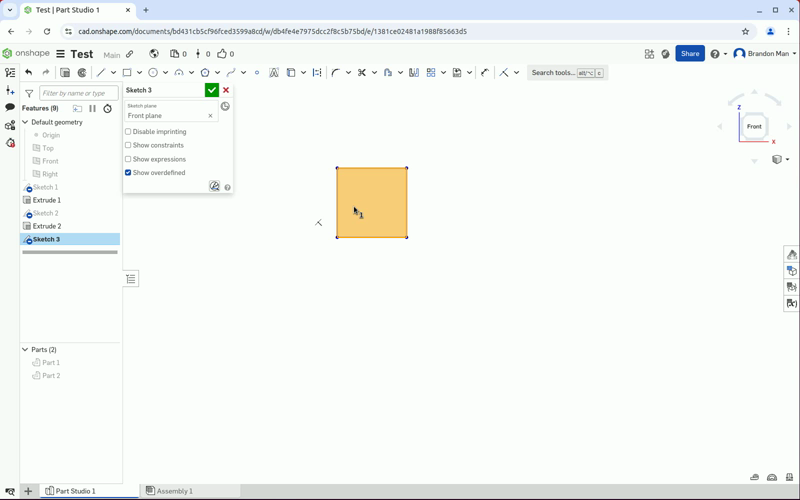
scroll(-6)
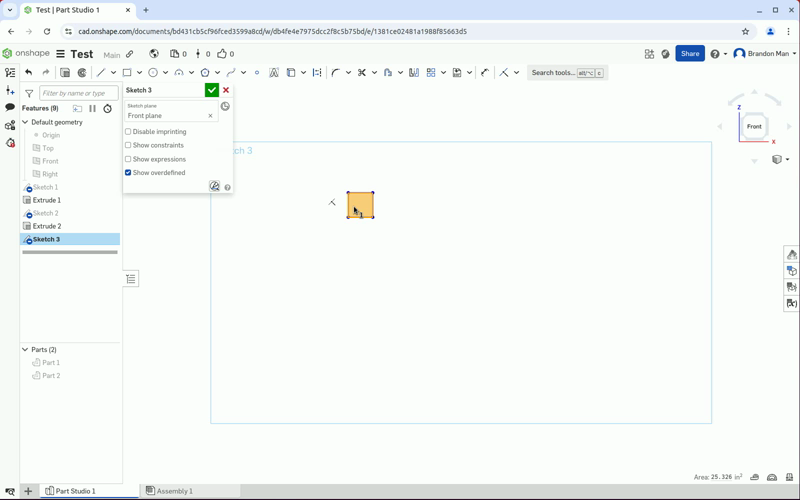
mouse_move(73, 352)
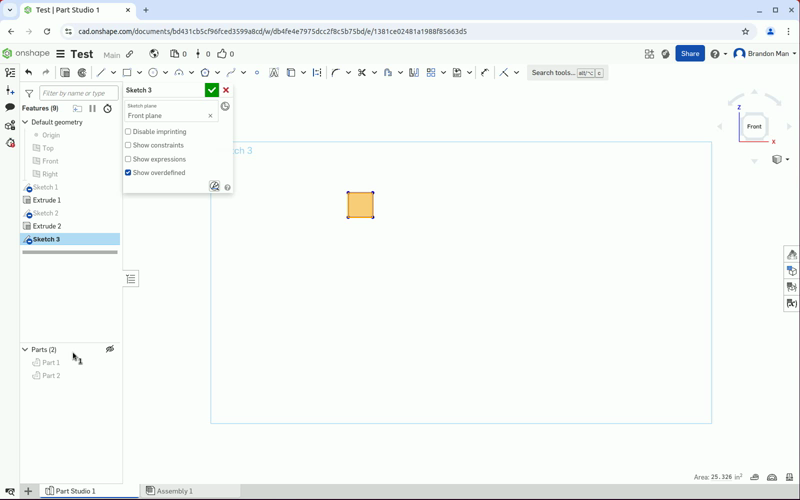
key(shift+y)
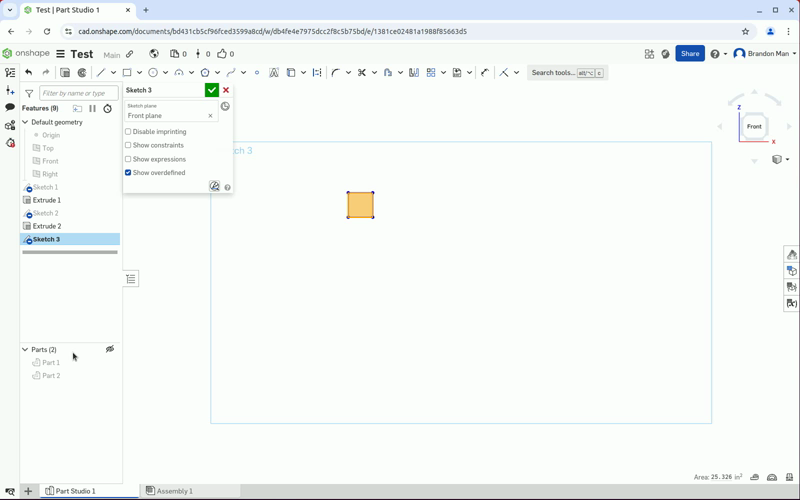
key(shift+e)
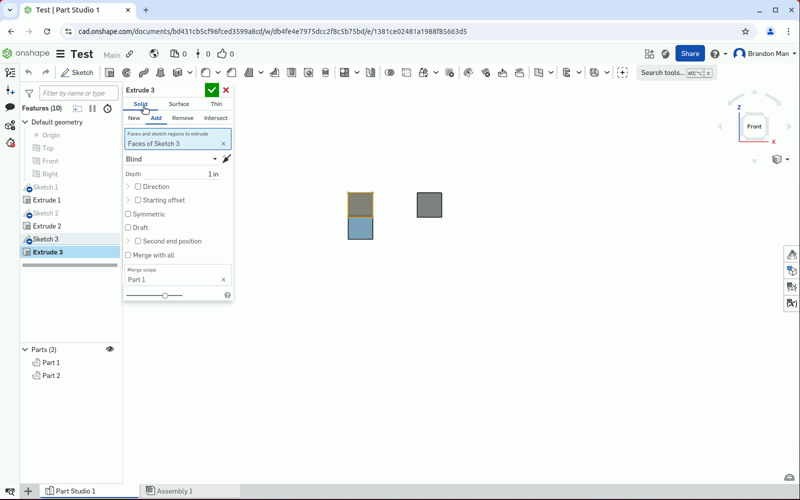
mouse_move(143, 106)
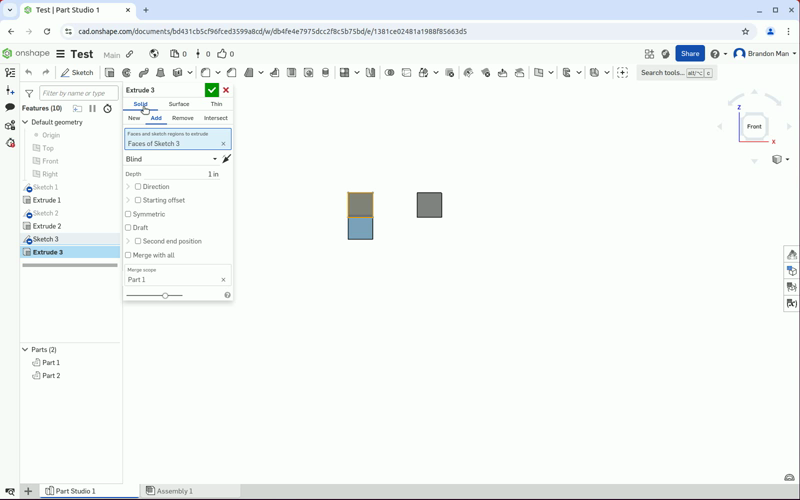
click(143, 106)
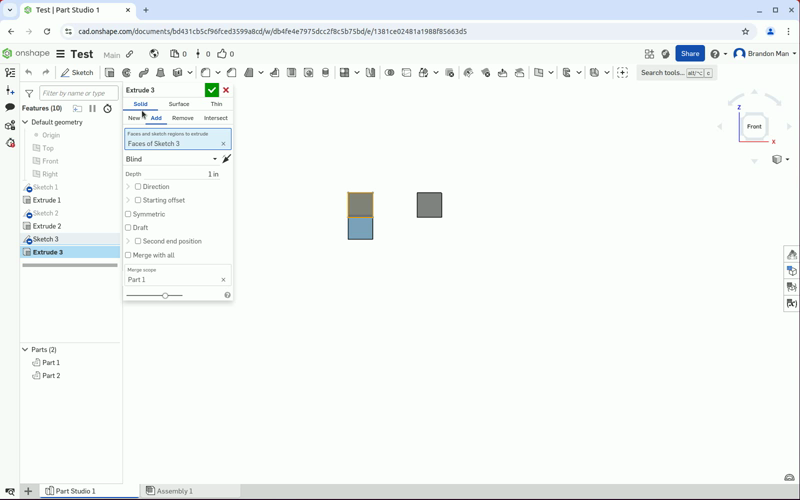
mouse_move(137, 120)
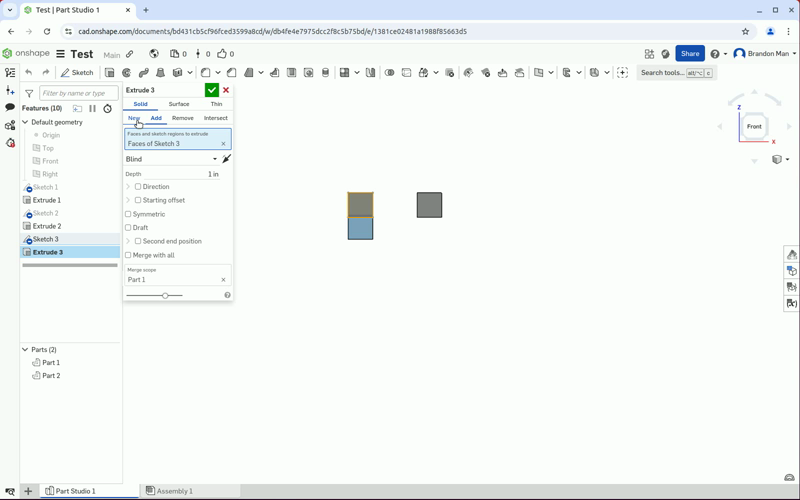
click(137, 120)
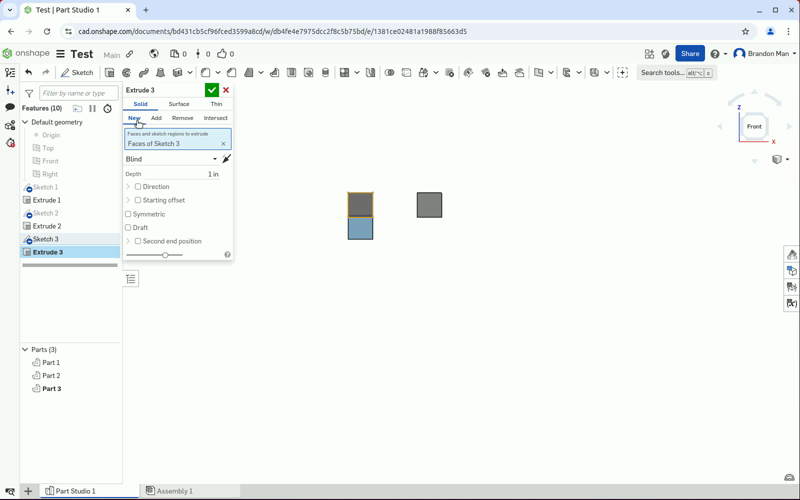
key(tab, 4)
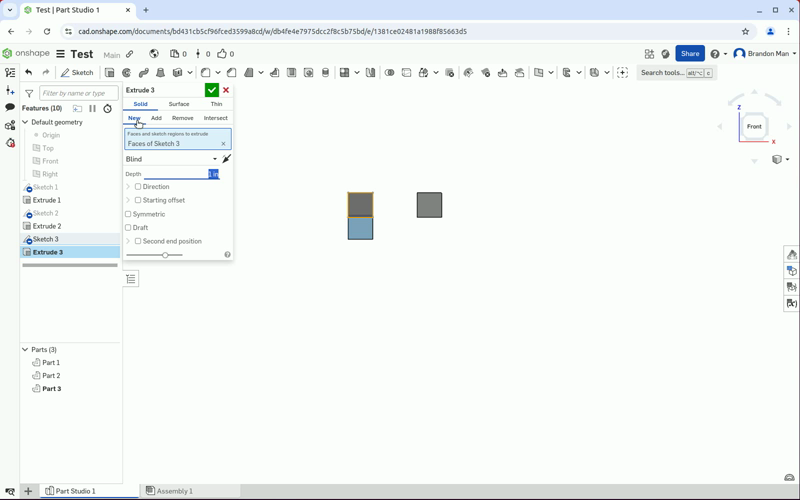
text(-4.814)
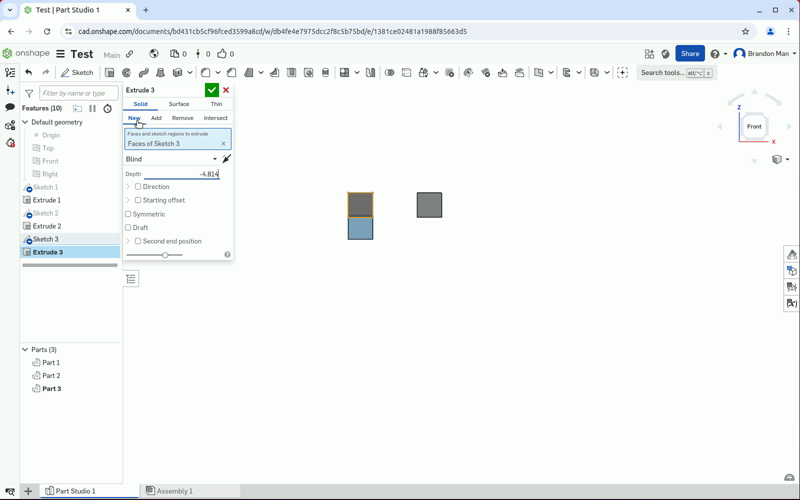
key(enter)
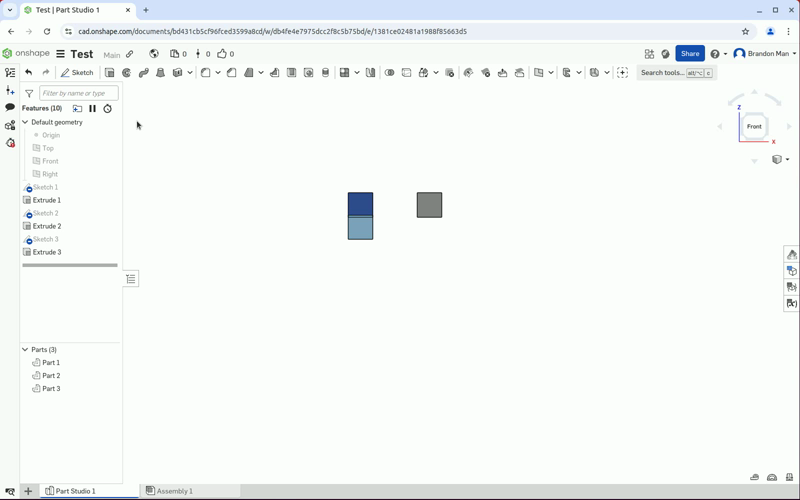
key(shift+h)
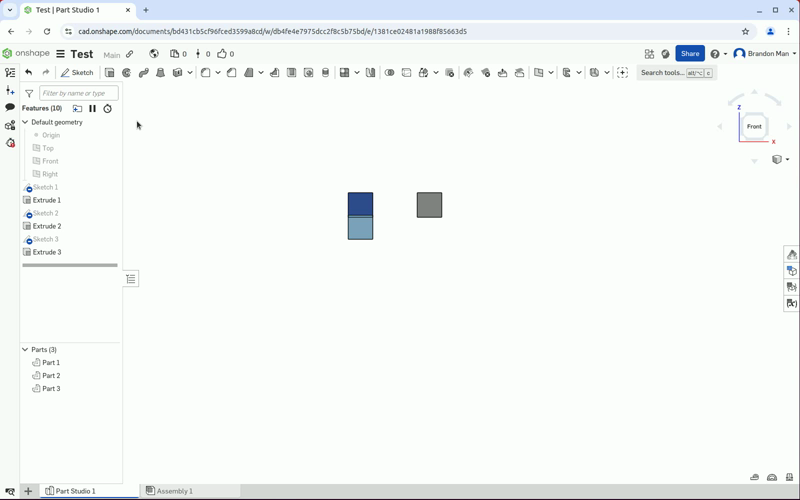
key(shift+h)
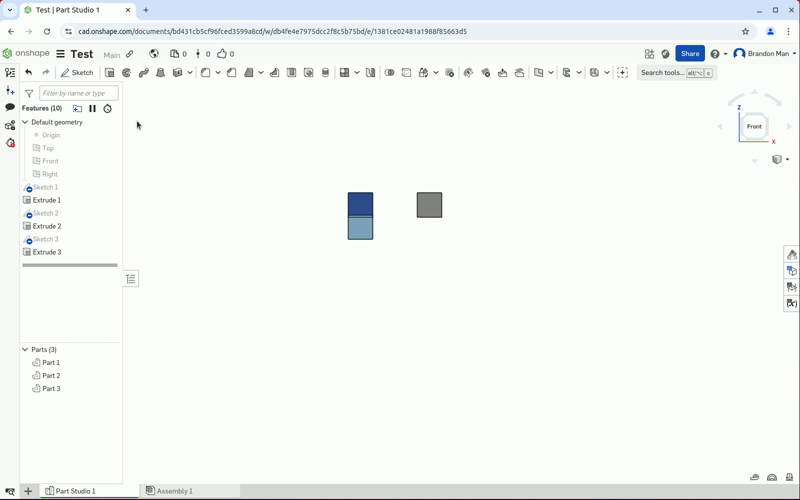
mouse_move(73, 189)
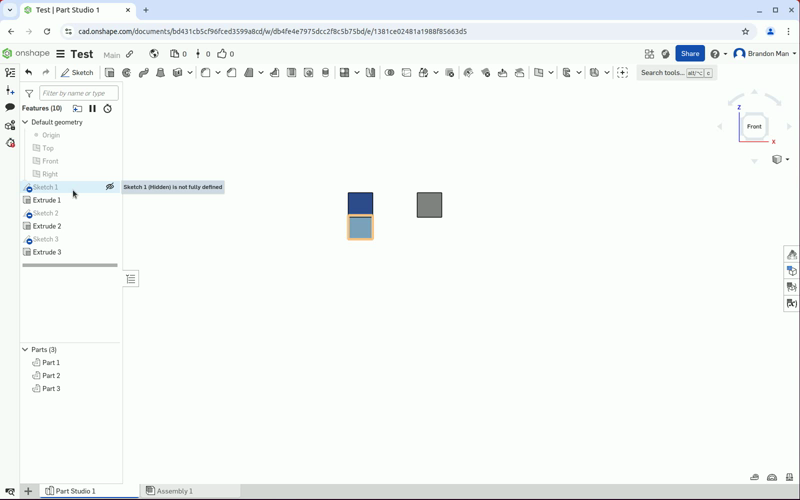
click(73, 189)
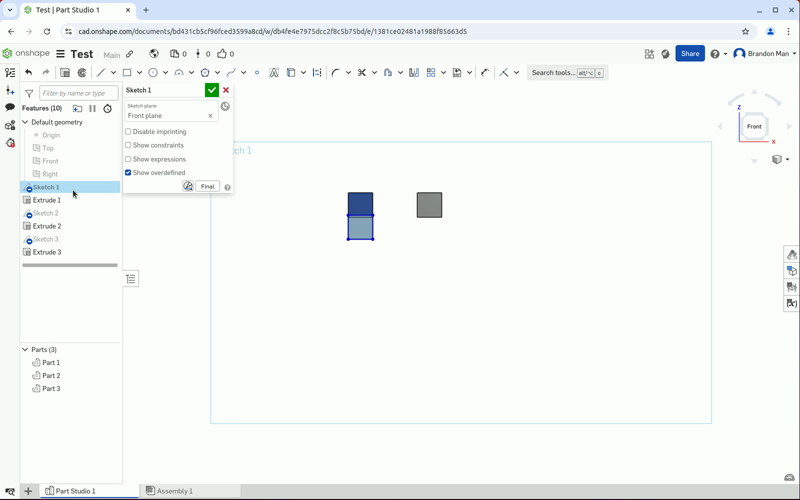
mouse_move(229, 92)
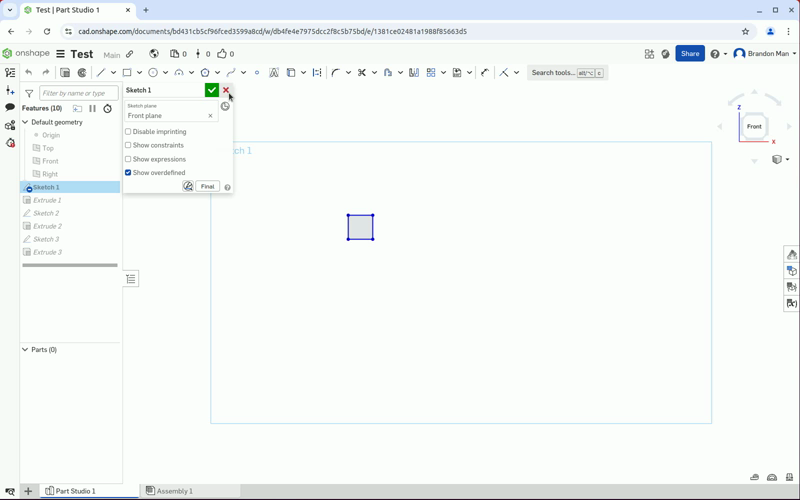
click(229, 92)
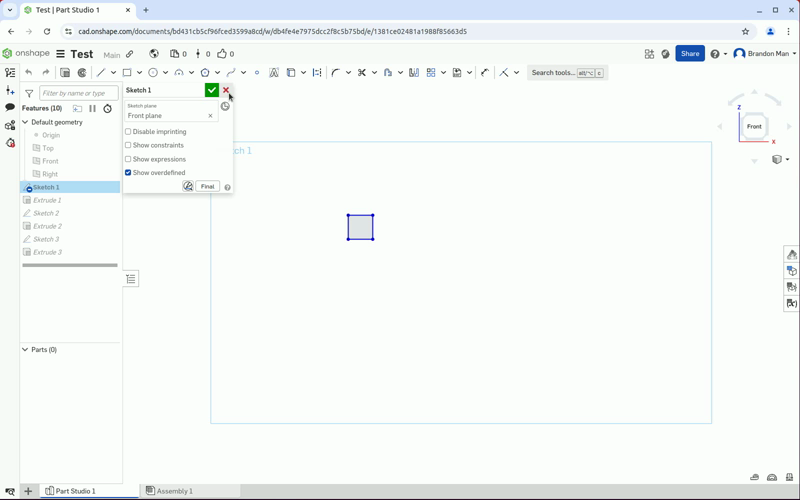
key(shift+s)
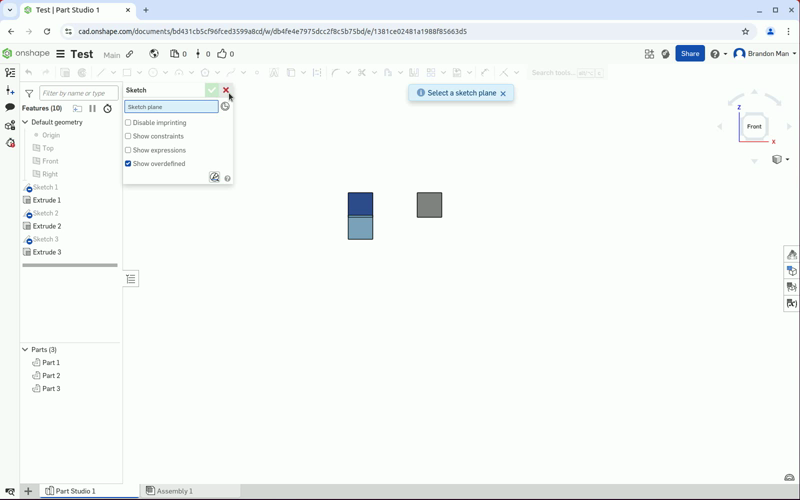
mouse_move(73, 163)
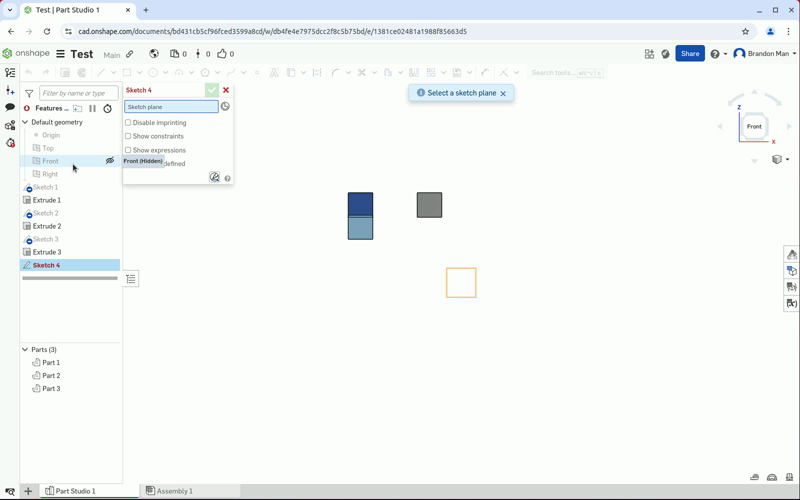
click(73, 163)
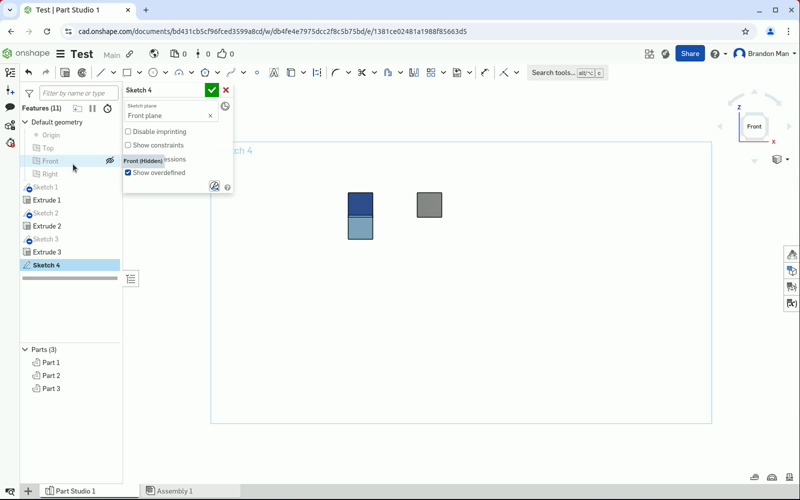
mouse_move(73, 352)
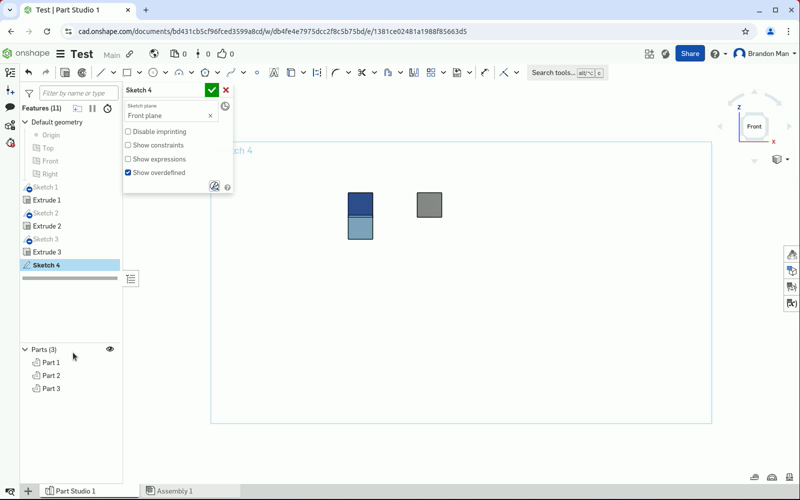
key(y)
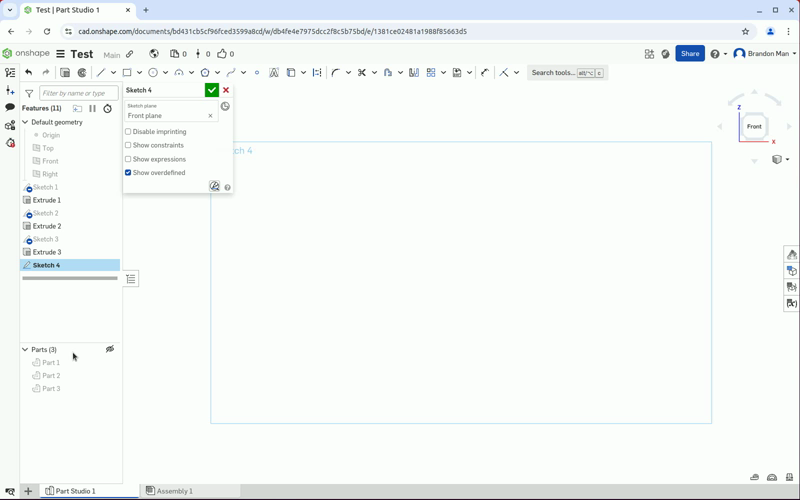
key(l)
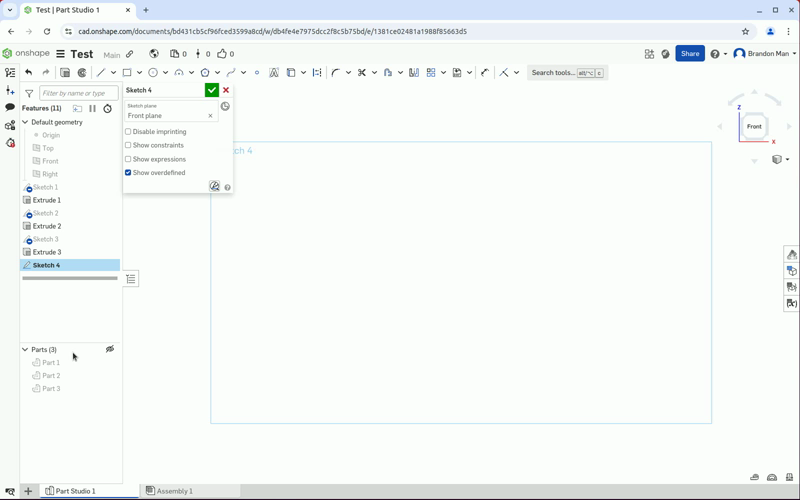
key_down(shift)
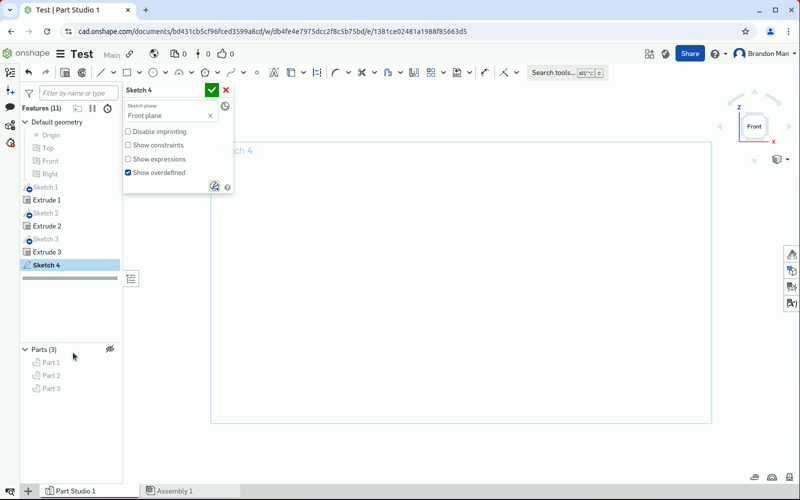
mouse_move(371, 217)
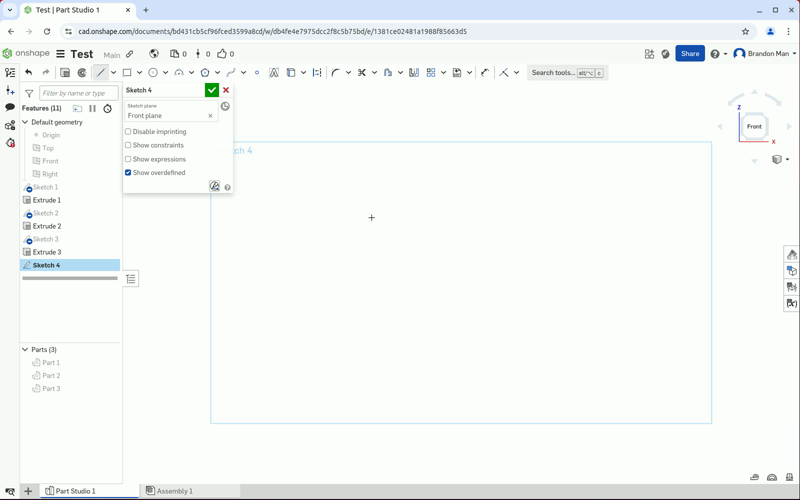
click(371, 217)
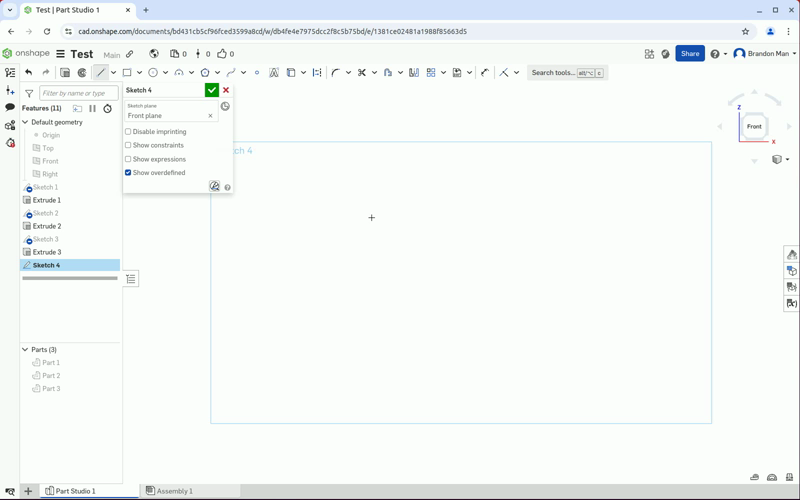
key_up(shift)
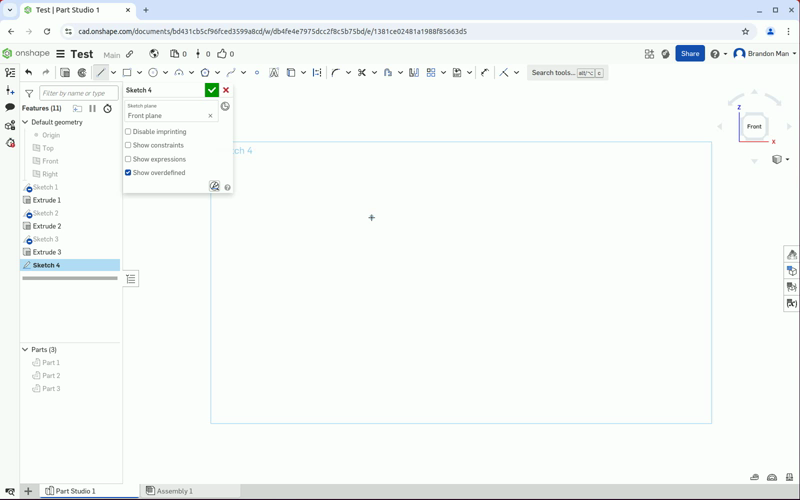
key_down(shift)
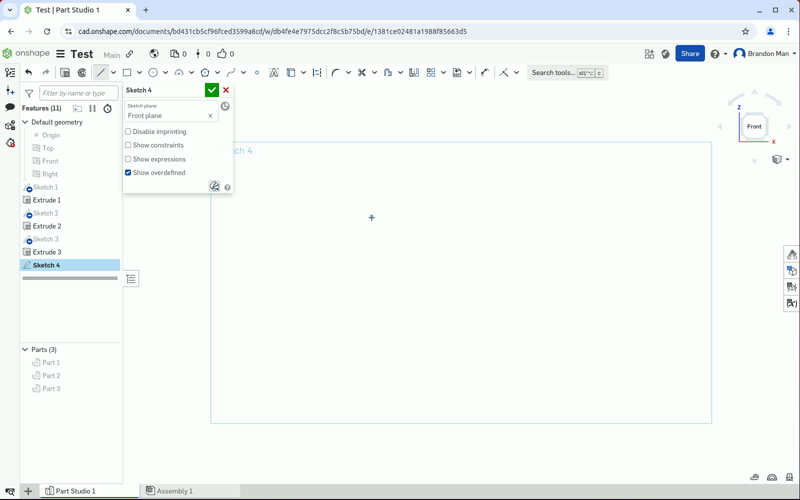
mouse_move(401, 217)
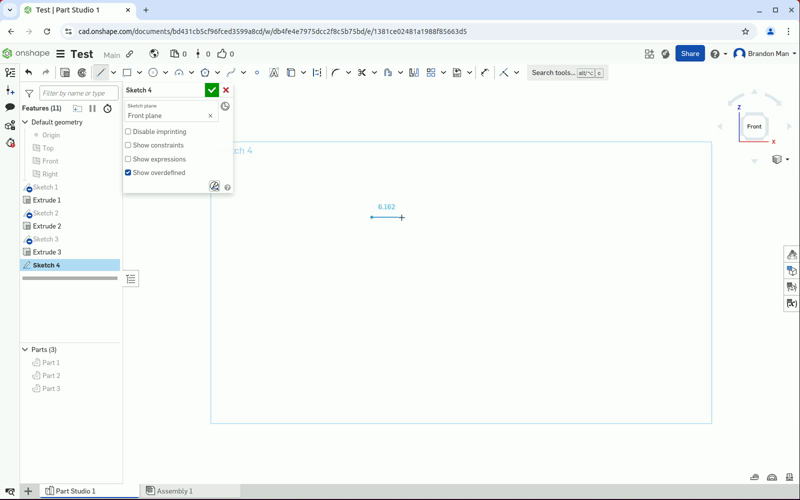
mouse_move(395, 217)
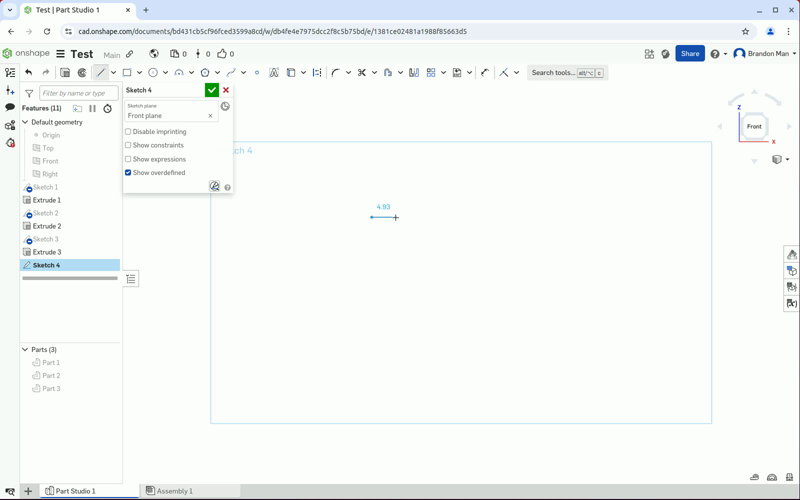
click(395, 217)
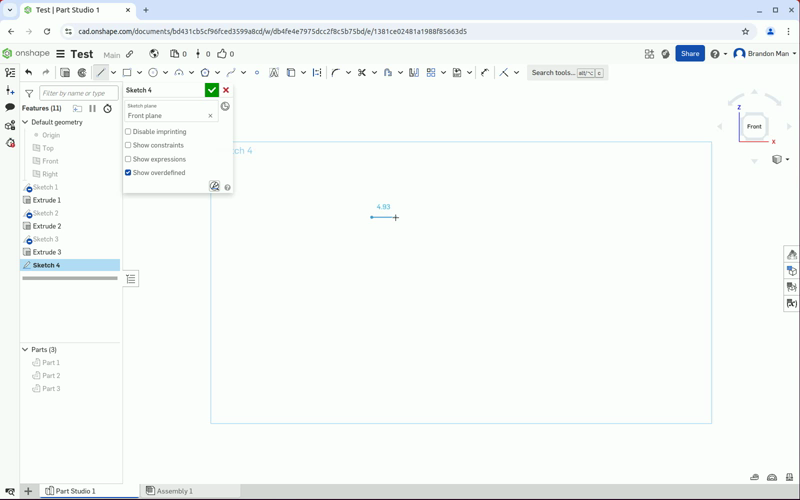
key_up(shift)
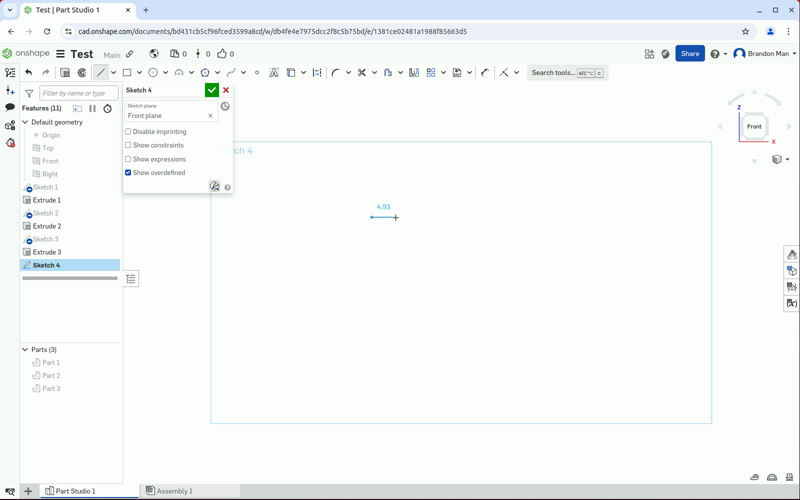
key_down(shift)
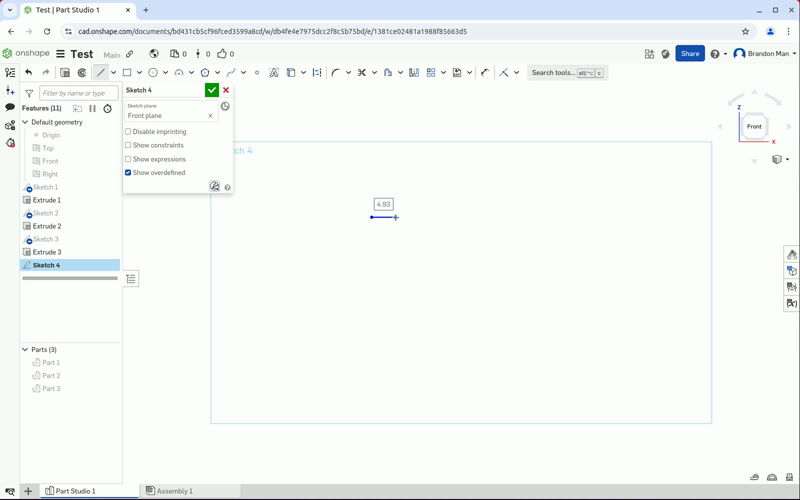
mouse_move(425, 217)
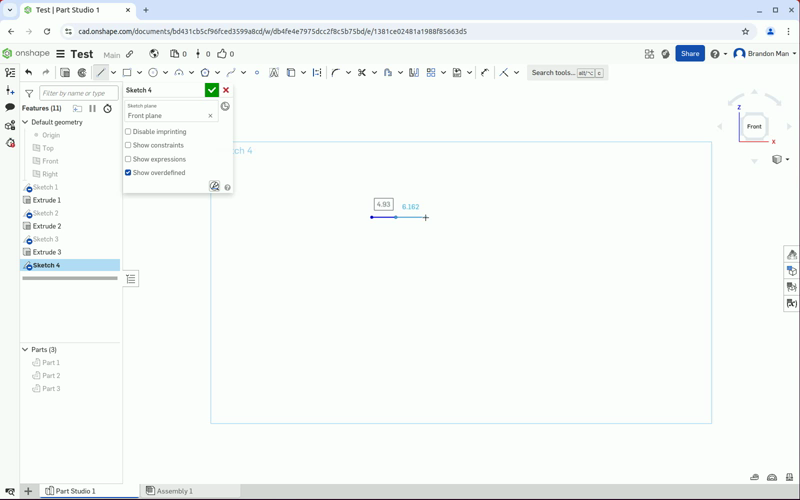
mouse_move(395, 192)
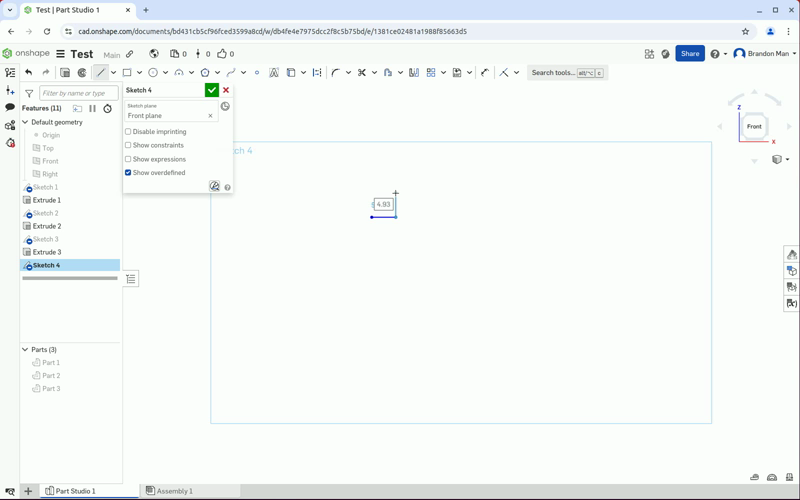
click(395, 192)
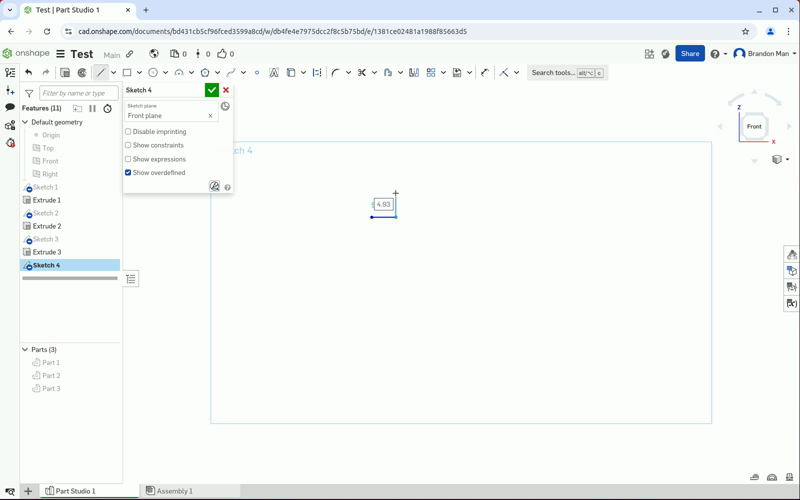
key_up(shift)
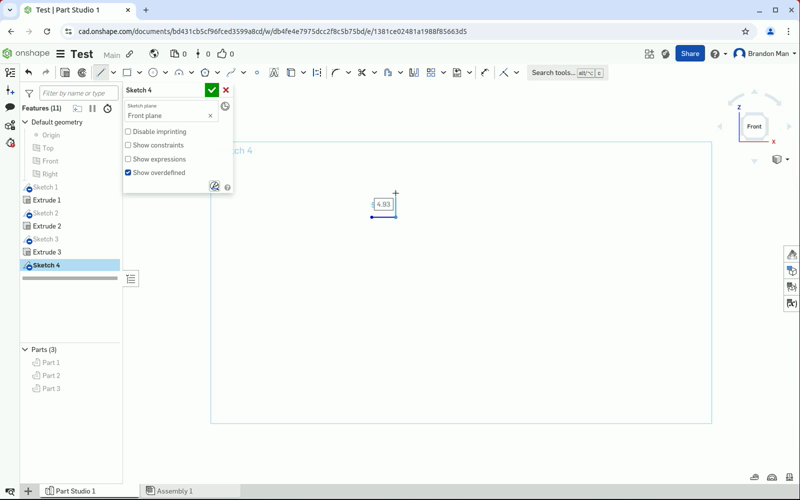
key_down(shift)
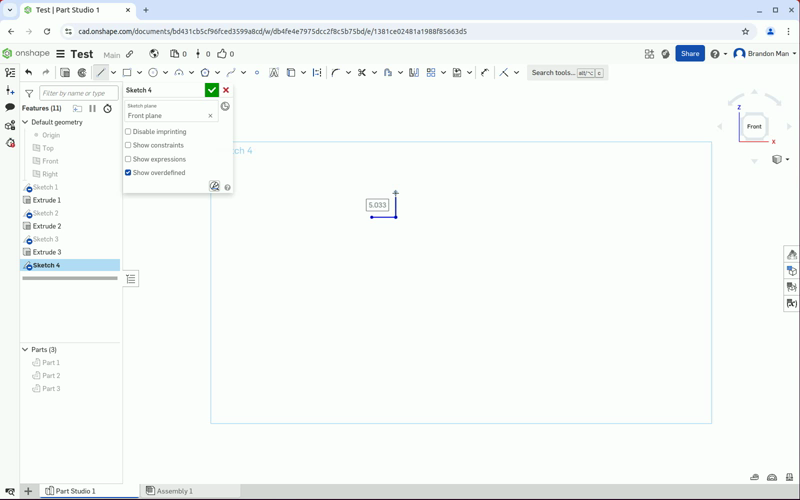
mouse_move(425, 192)
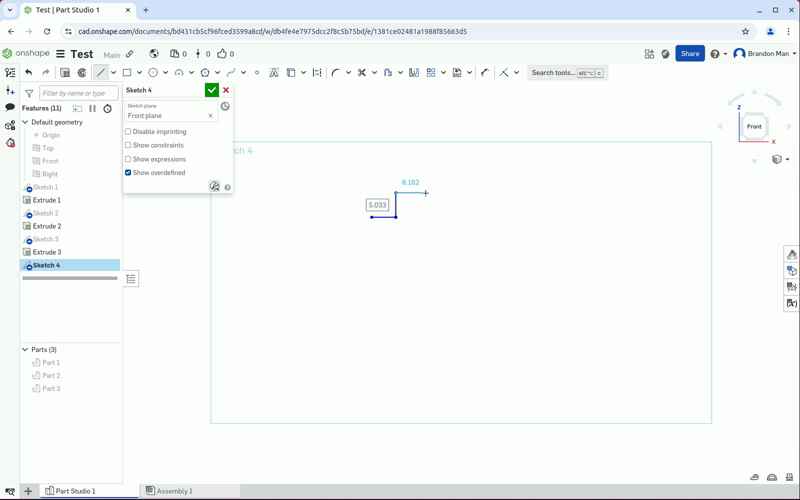
mouse_move(371, 192)
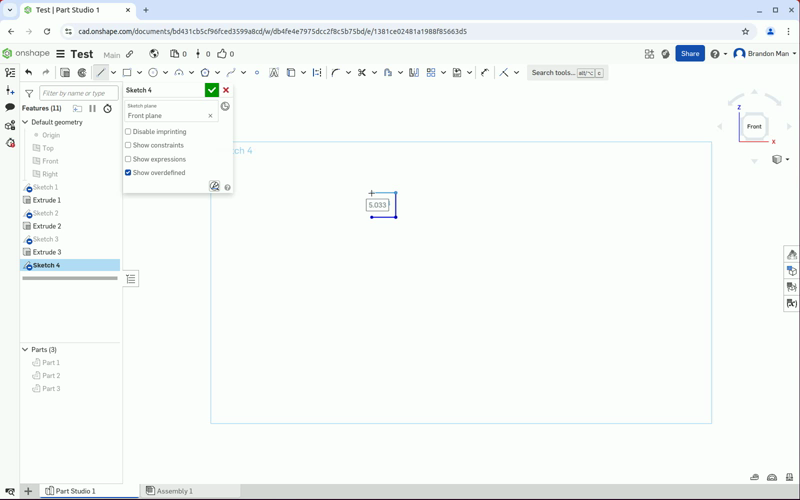
click(371, 192)
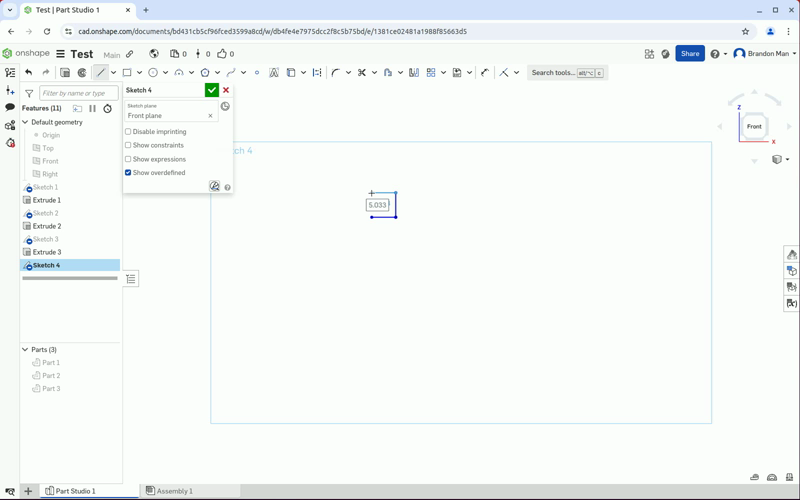
key_up(shift)
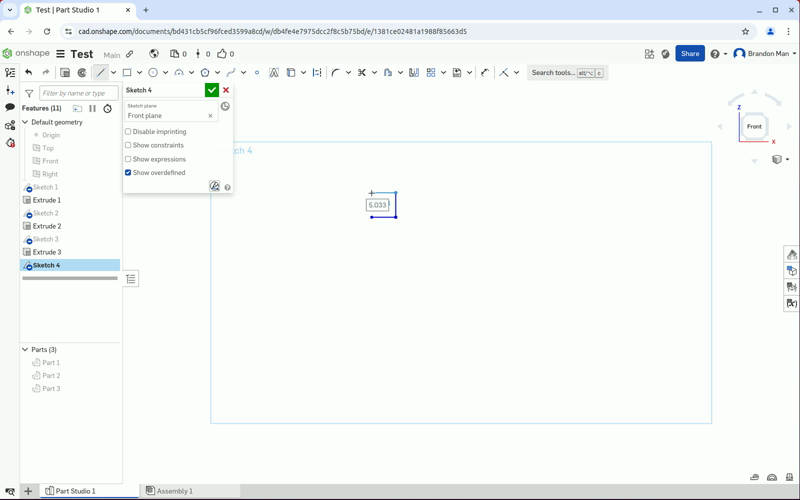
mouse_move(401, 192)
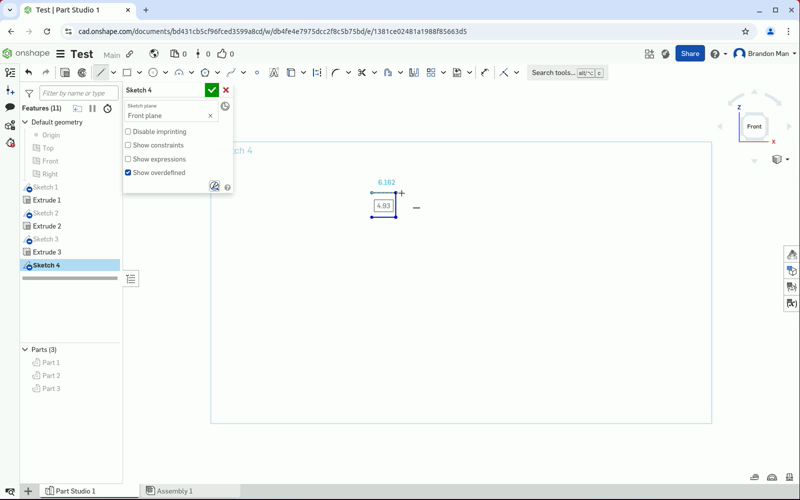
key_down(shift)
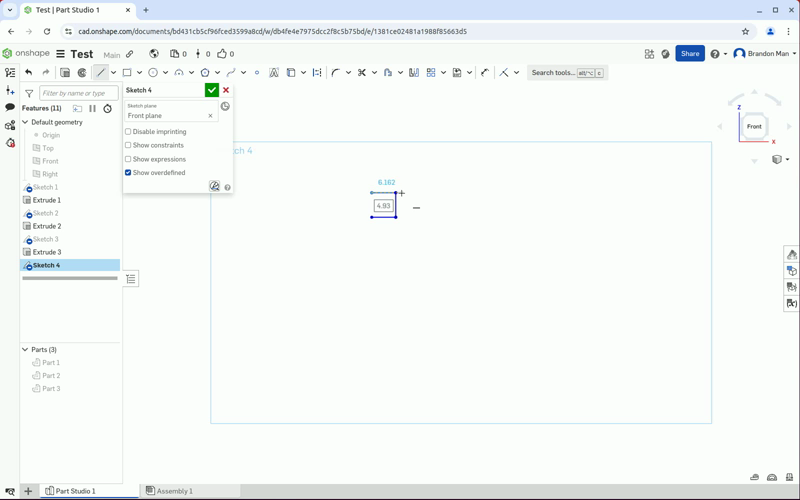
mouse_move(371, 217)
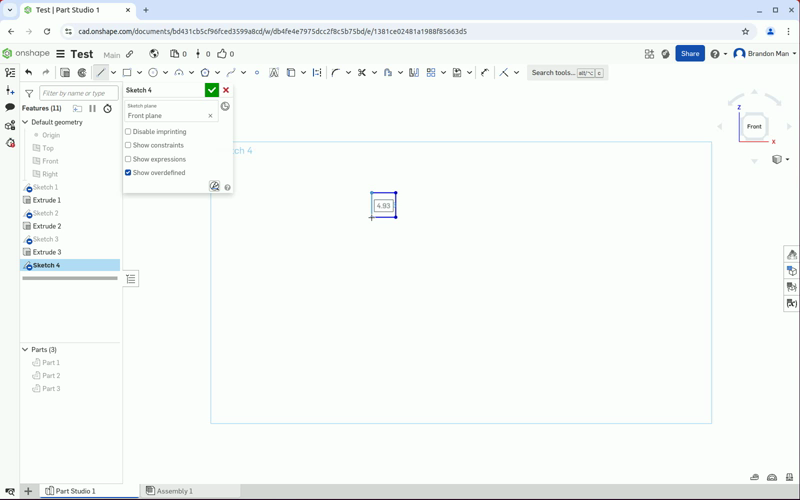
key_up(shift)
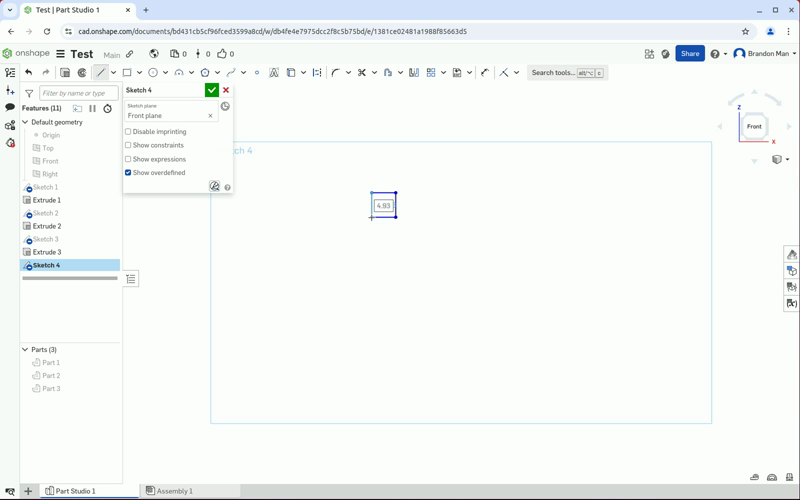
click(371, 217)
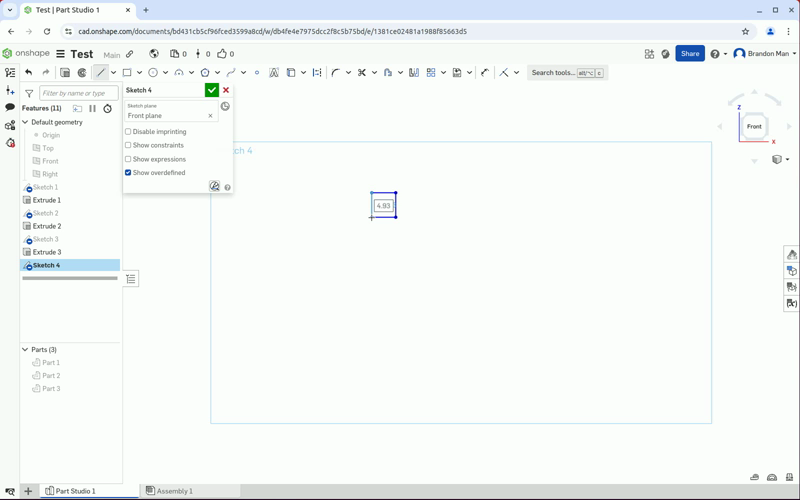
key(esc)
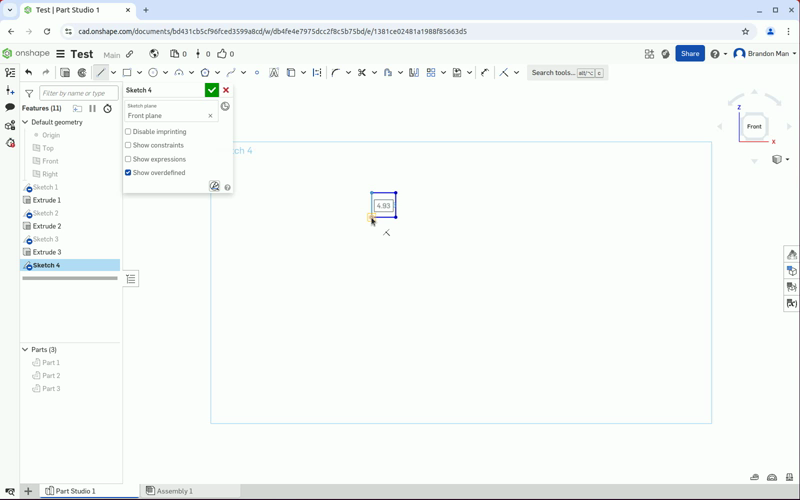
mouse_move(391, 206)
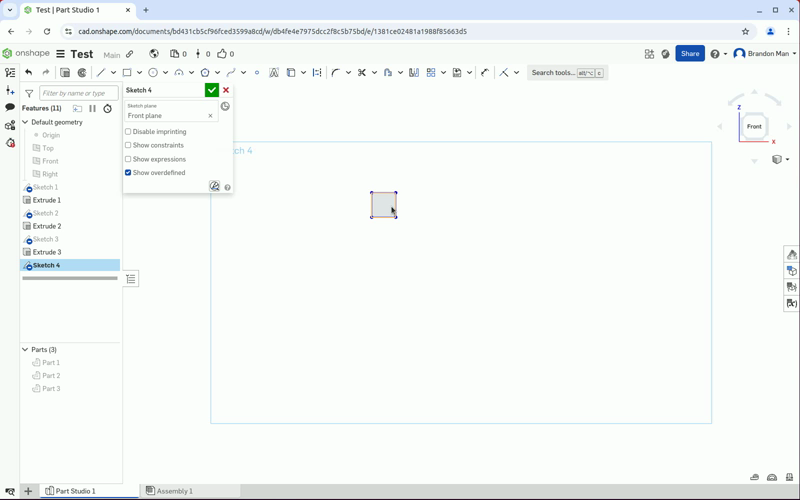
scroll(6)
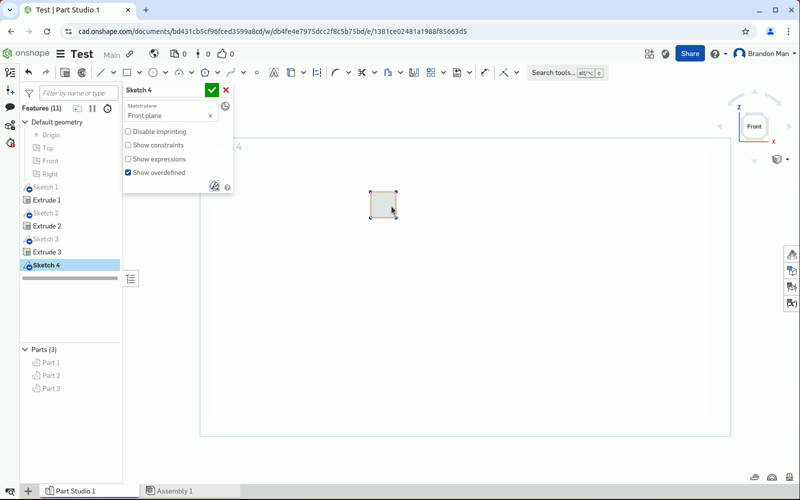
scroll(6)
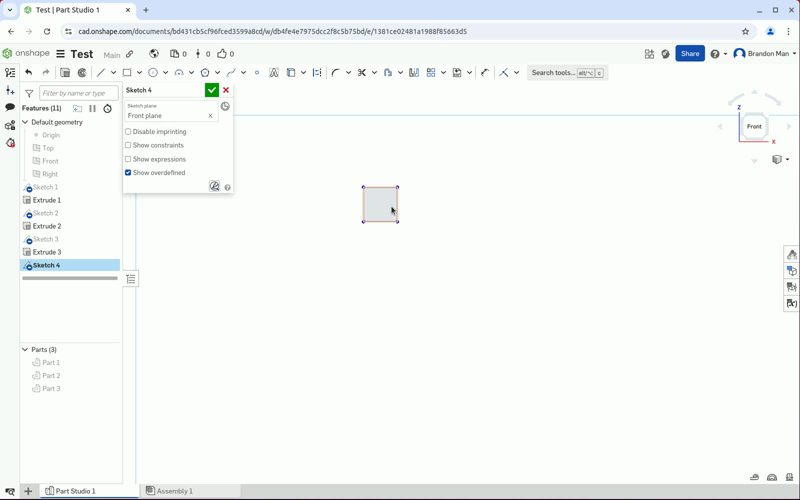
scroll(6)
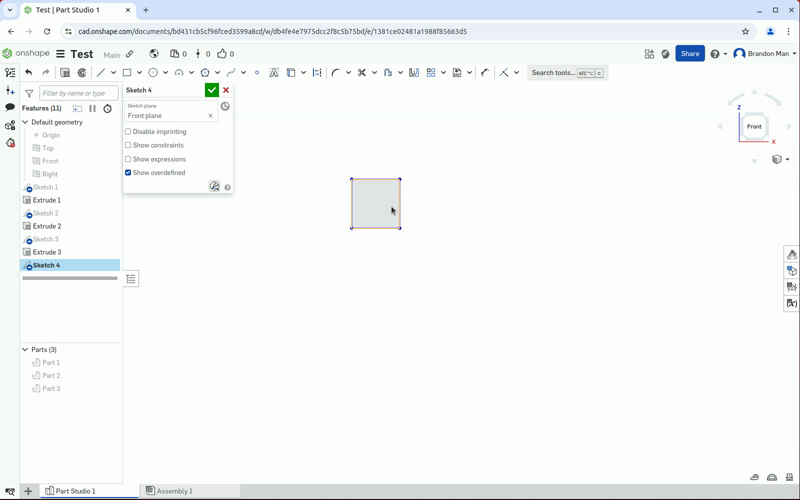
scroll(6)
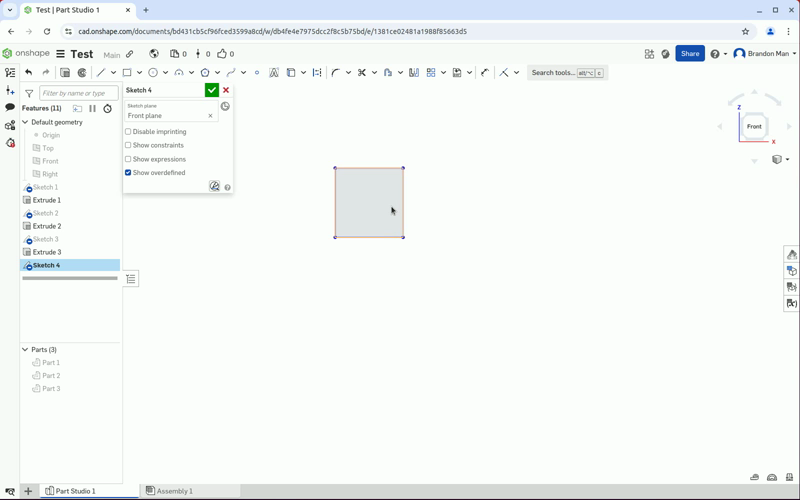
scroll(6)
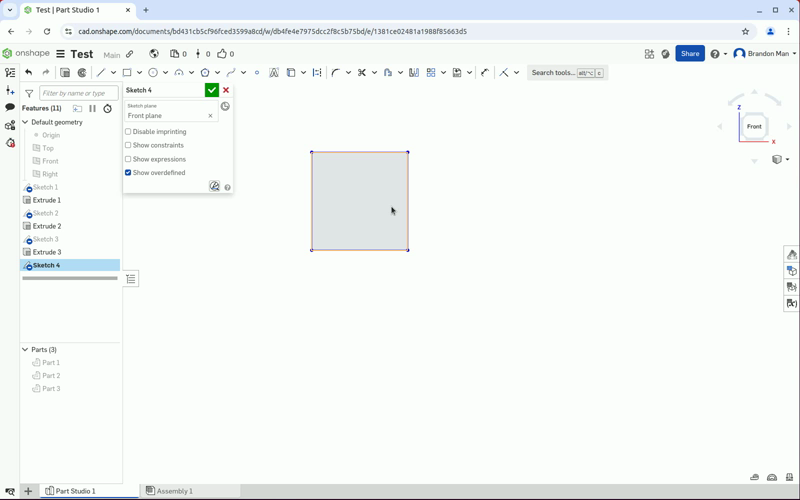
scroll(6)
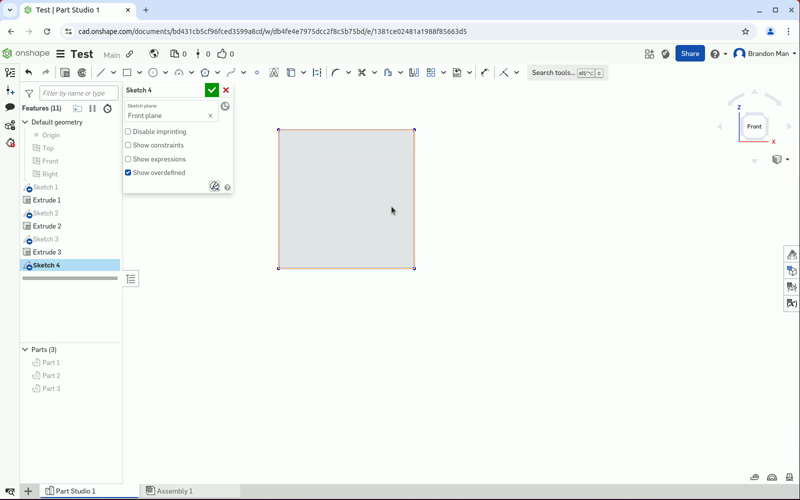
scroll(6)
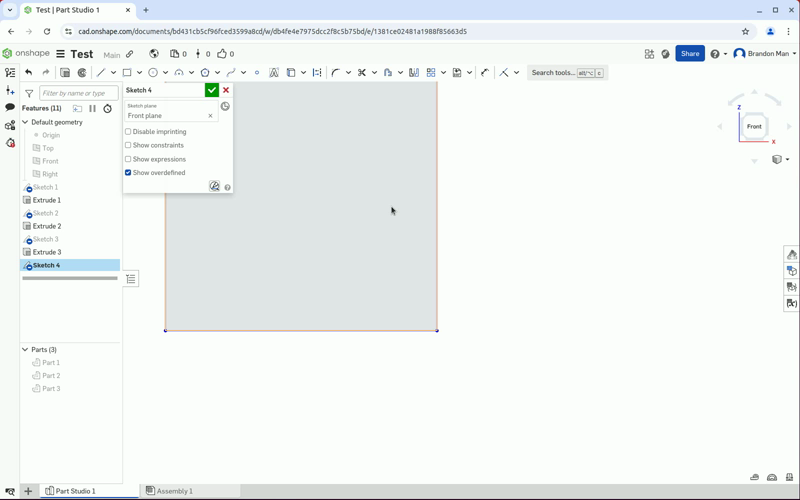
click(391, 206)
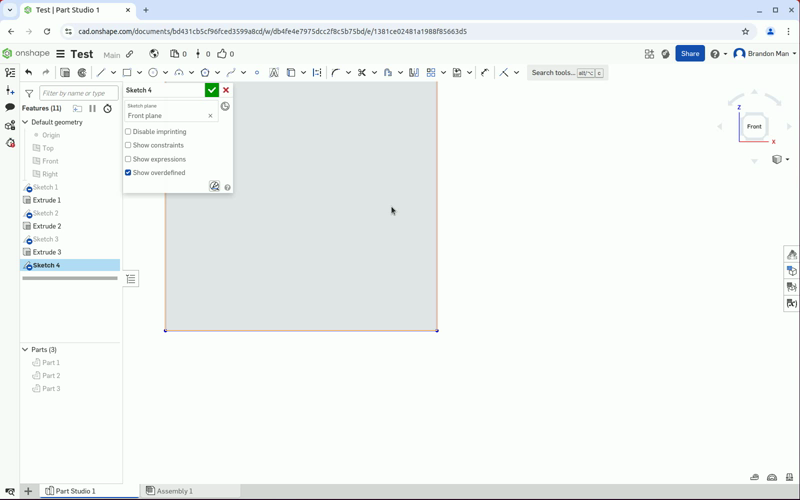
scroll(-6)
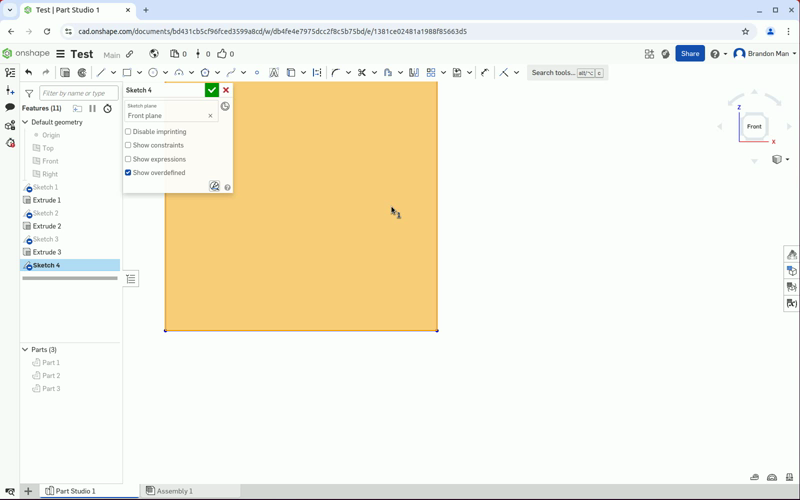
scroll(-6)
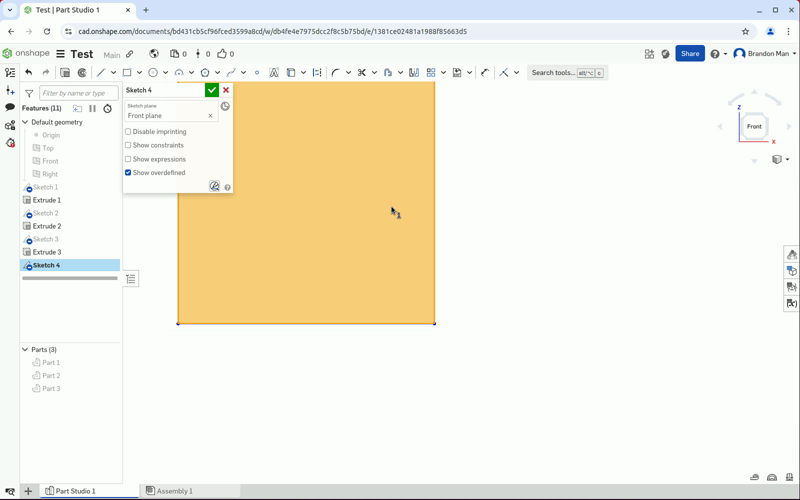
scroll(-6)
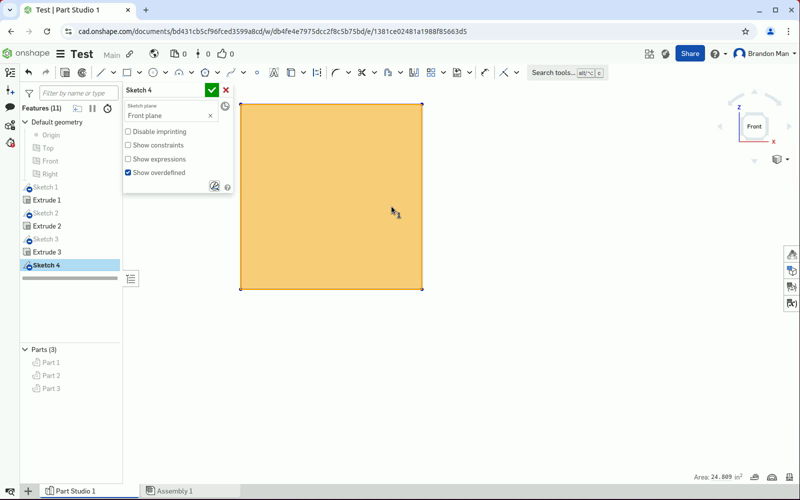
scroll(-6)
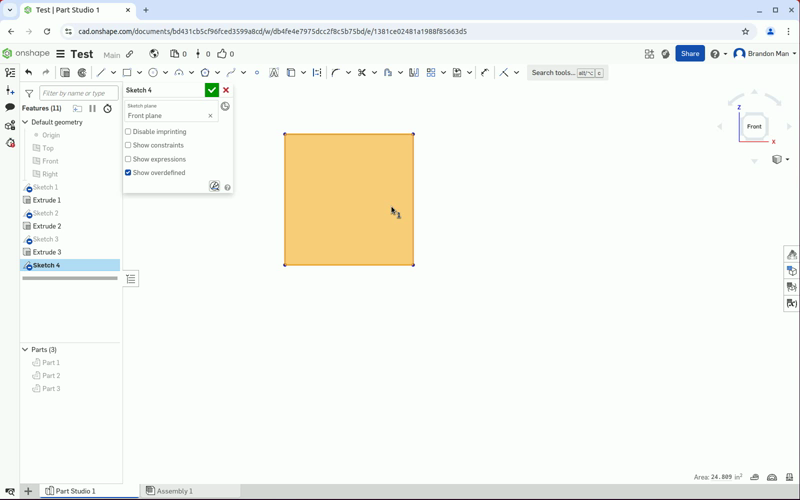
scroll(-6)
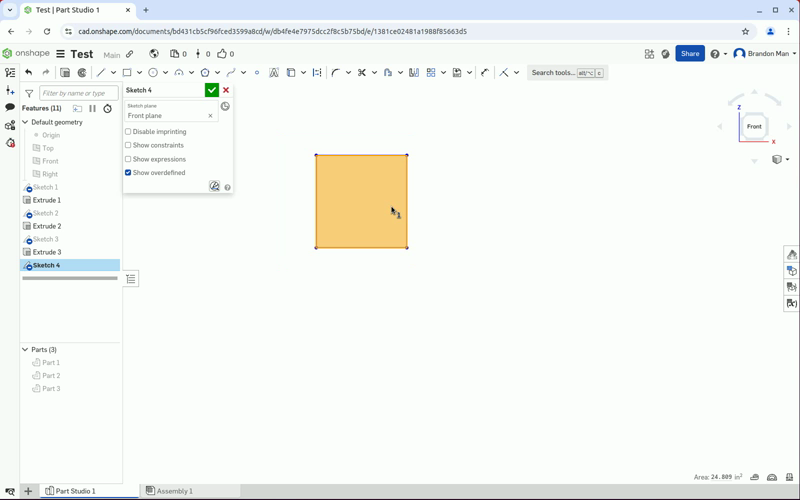
scroll(-6)
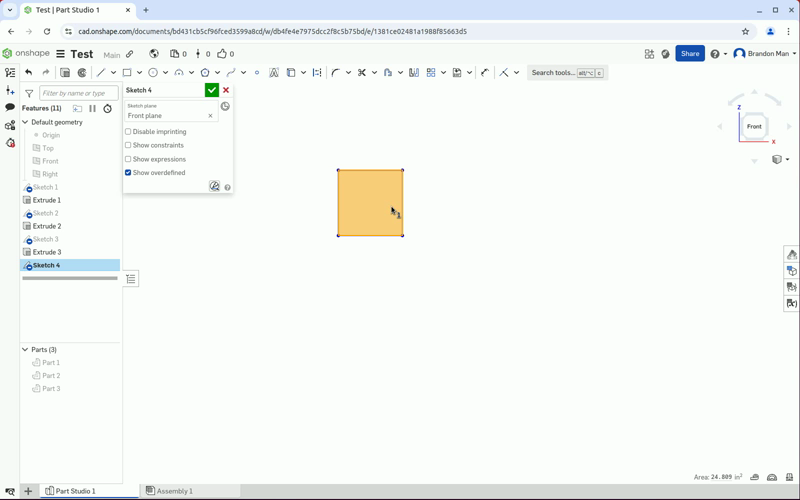
scroll(-6)
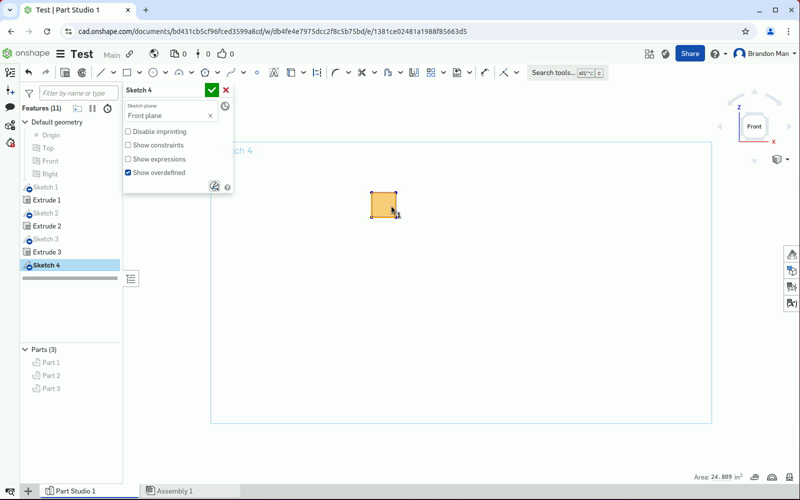
mouse_move(73, 352)
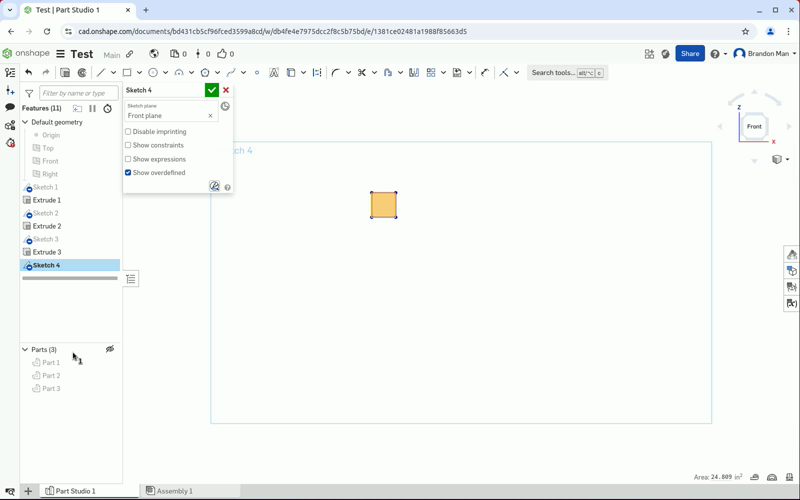
key(shift+y)
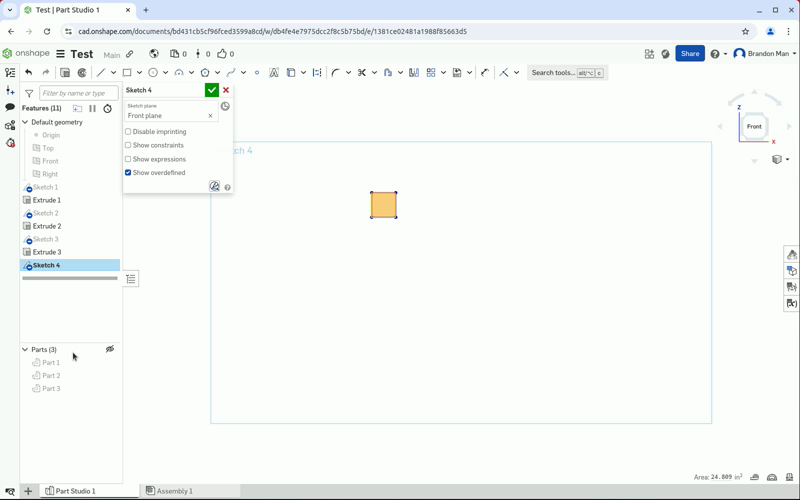
key(shift+e)
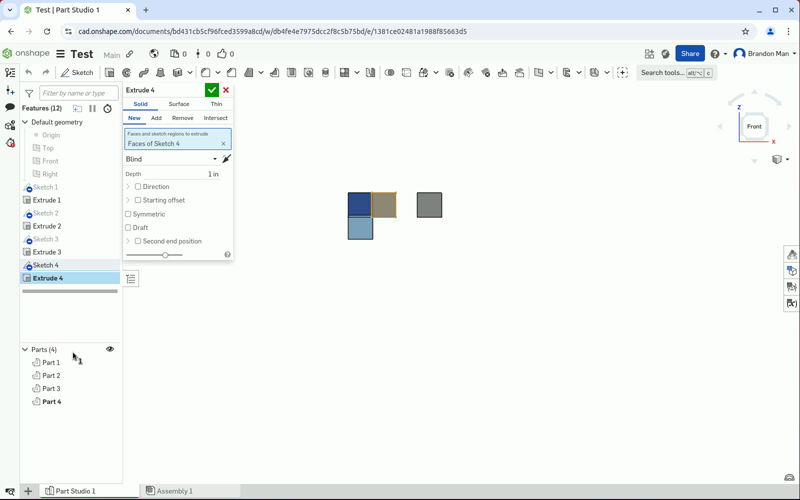
mouse_move(143, 106)
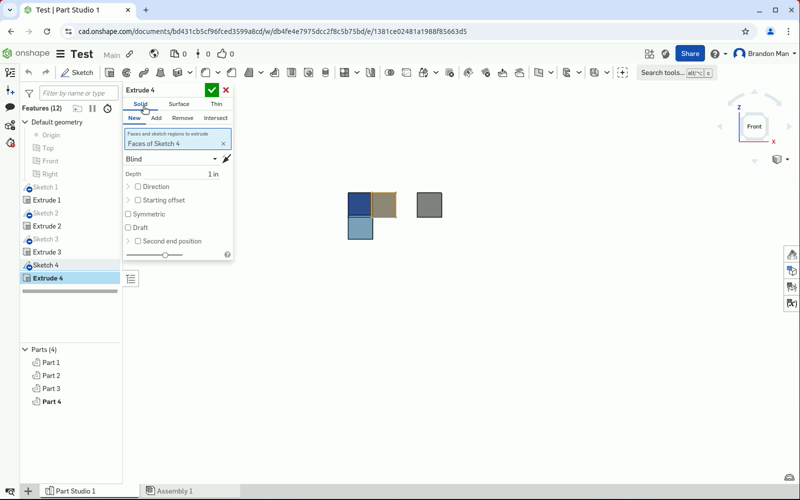
click(143, 106)
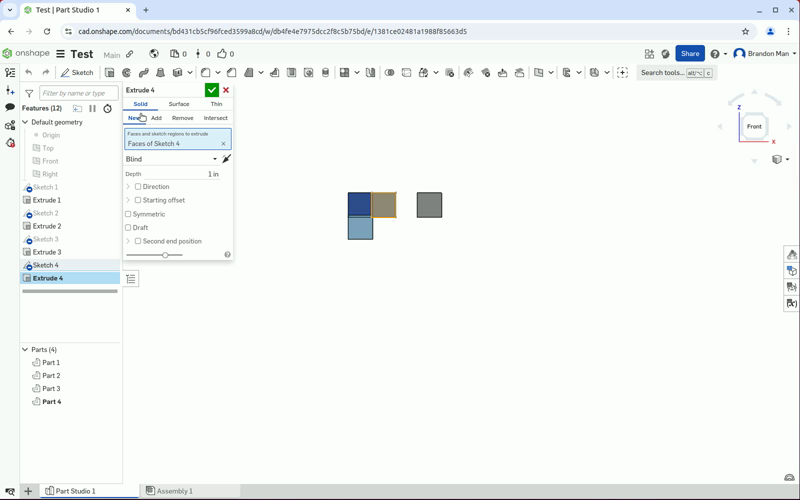
mouse_move(137, 120)
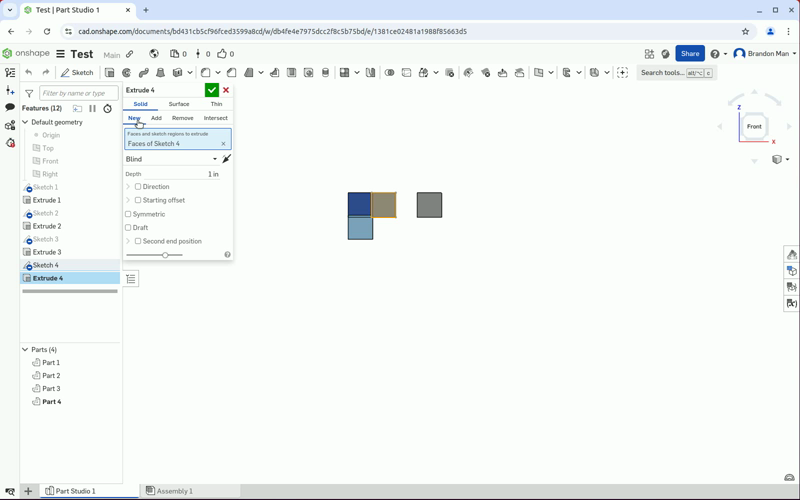
click(137, 120)
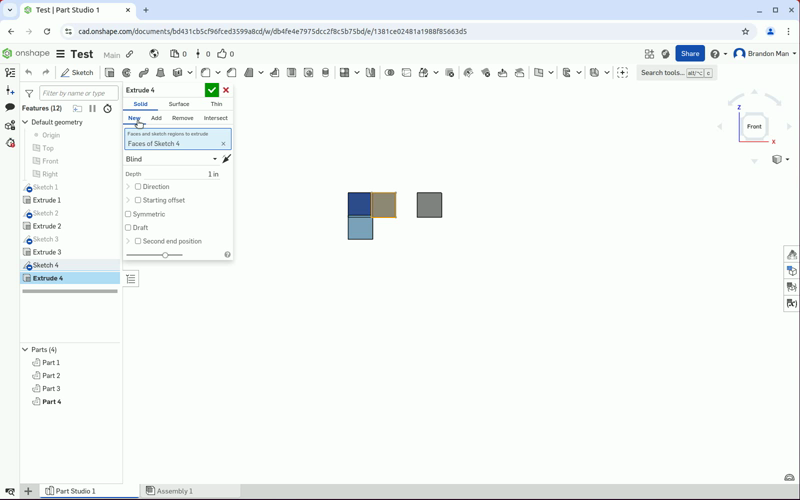
key(tab, 4)
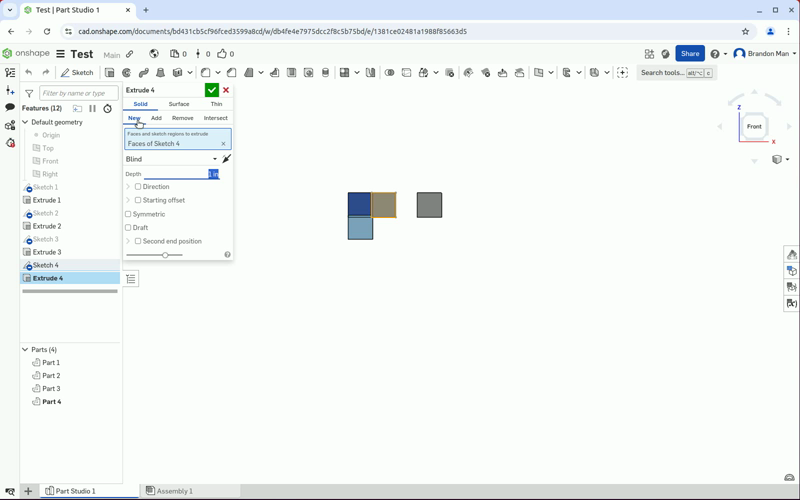
text(-4.814)
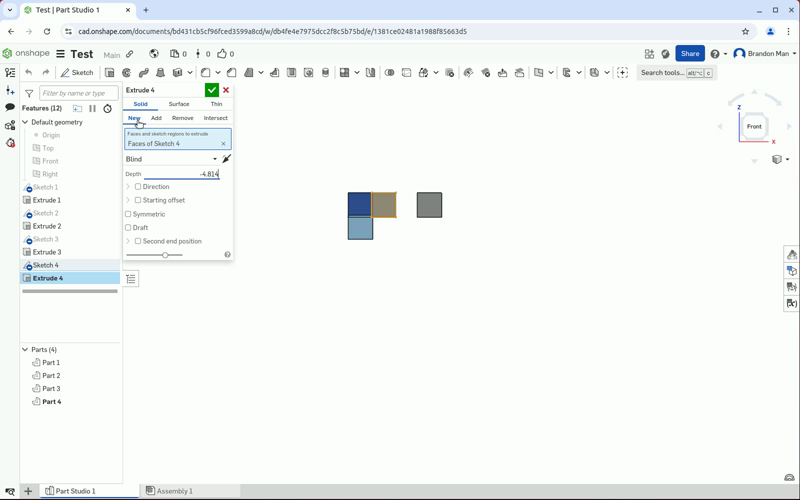
key(enter)
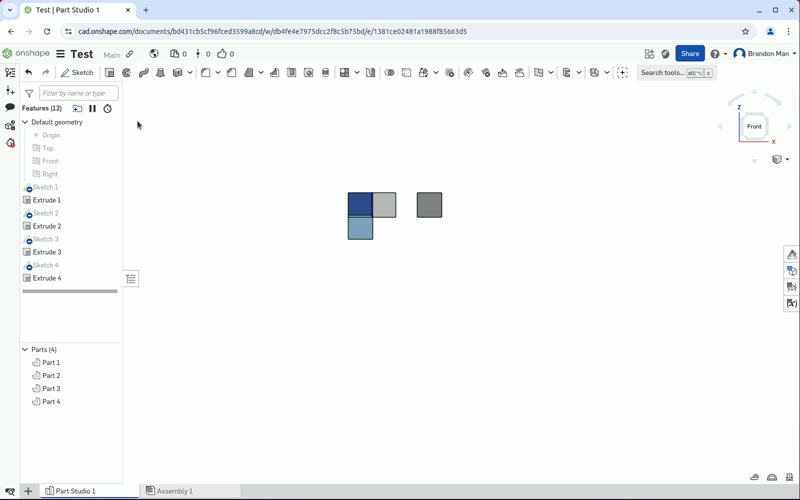
key(shift+h)
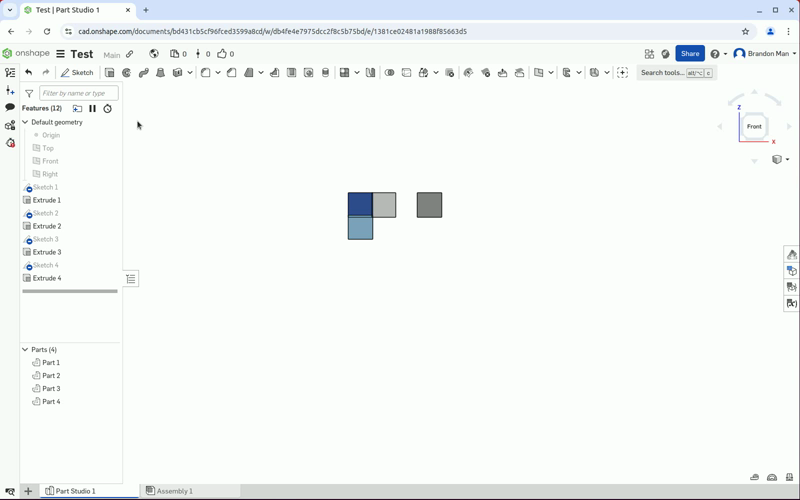
key(shift+h)
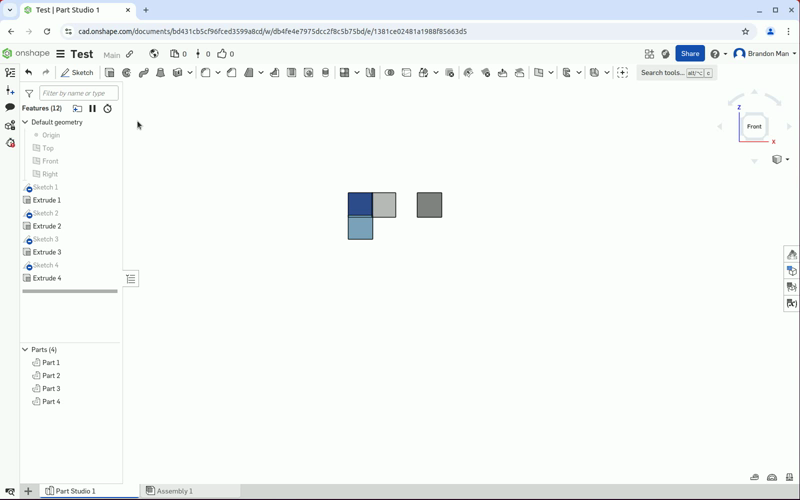
mouse_move(73, 189)
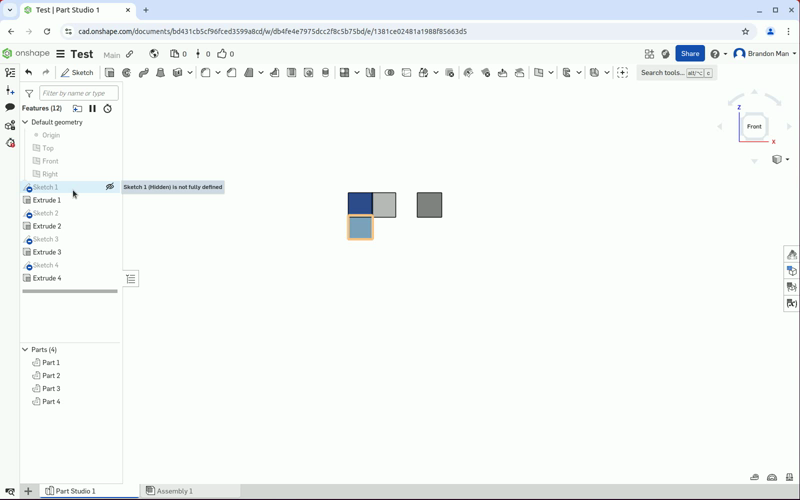
click(73, 189)
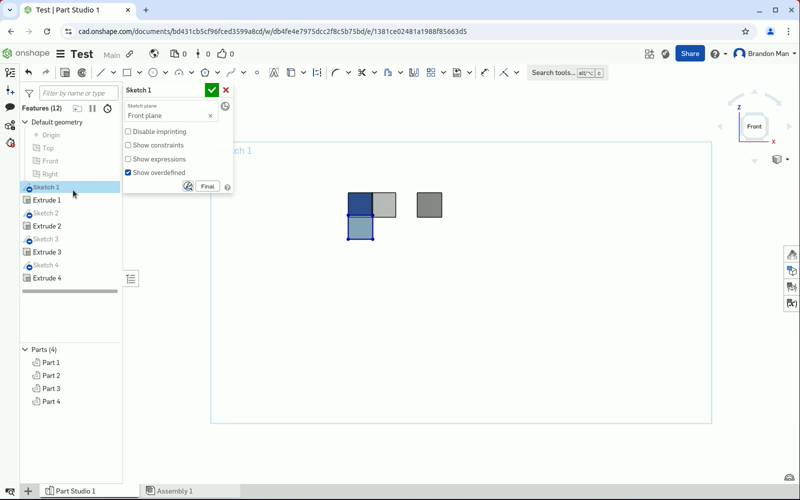
mouse_move(229, 92)
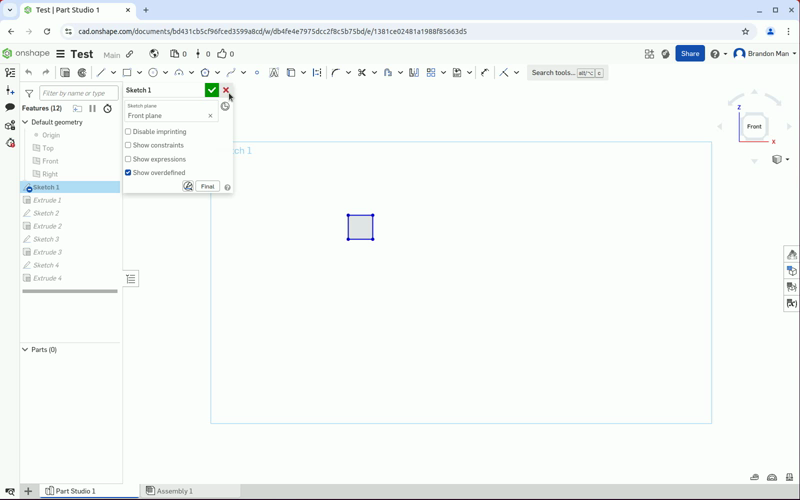
click(229, 92)
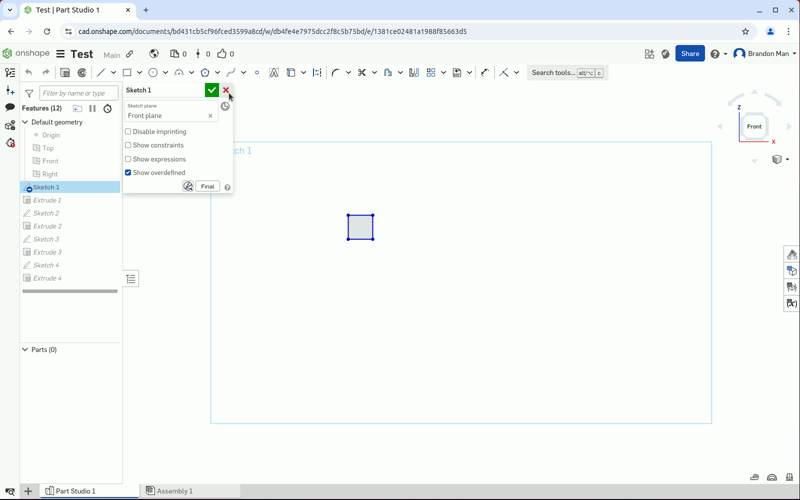
key(shift+s)
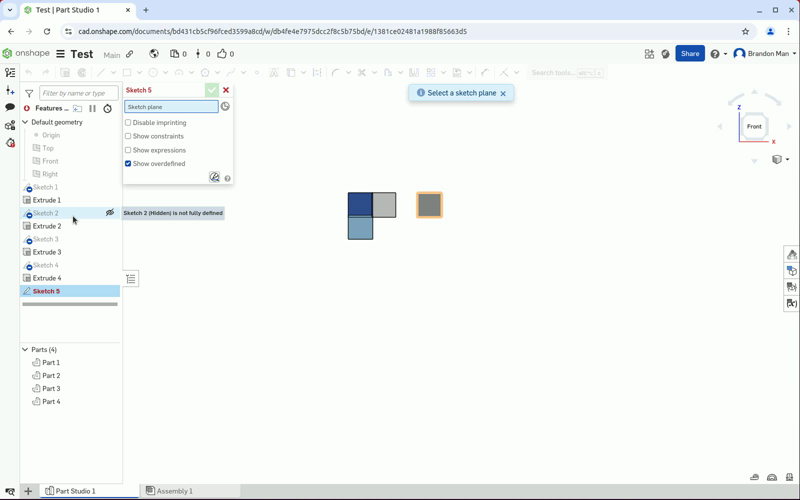
scroll(3)
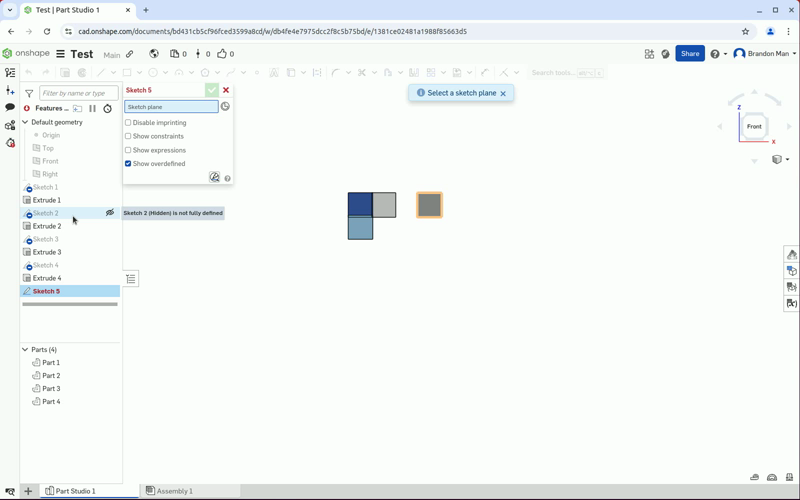
mouse_move(73, 163)
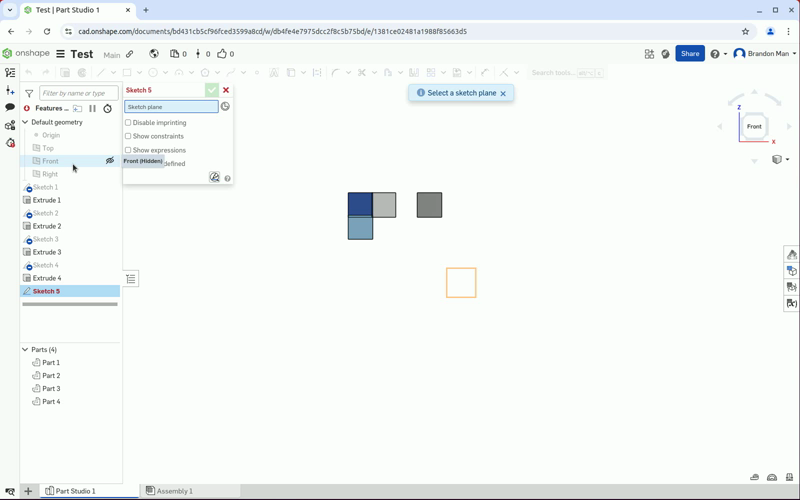
click(73, 163)
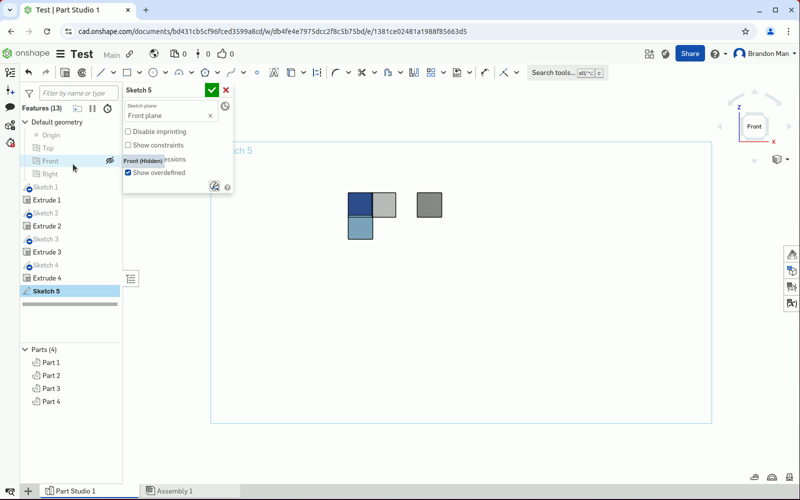
mouse_move(73, 352)
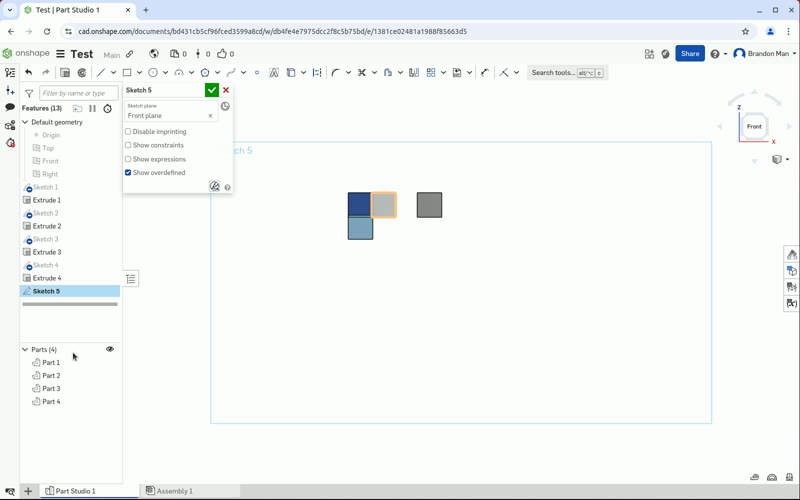
key(y)
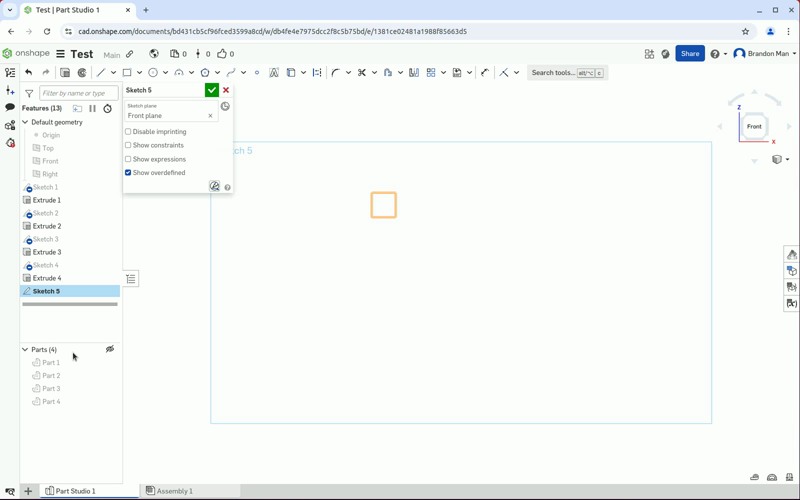
key(l)
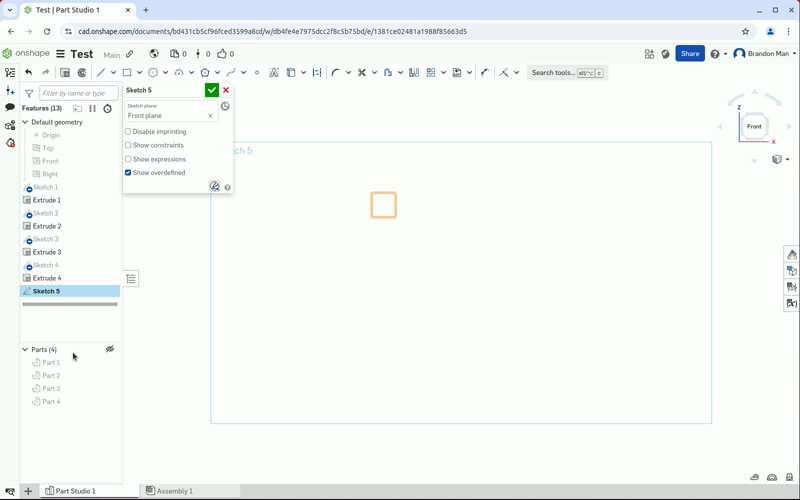
key_down(shift)
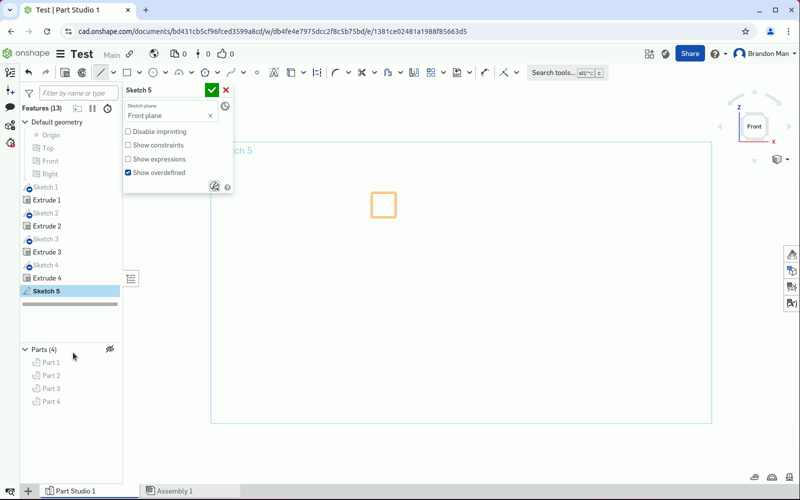
mouse_move(371, 193)
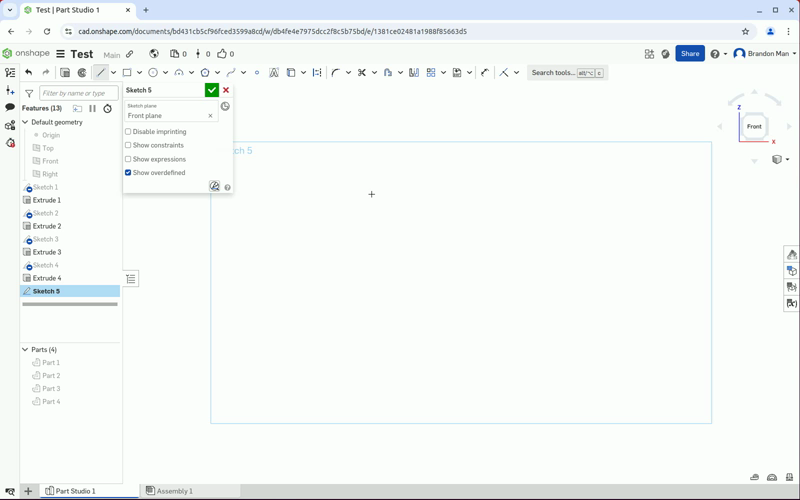
click(371, 193)
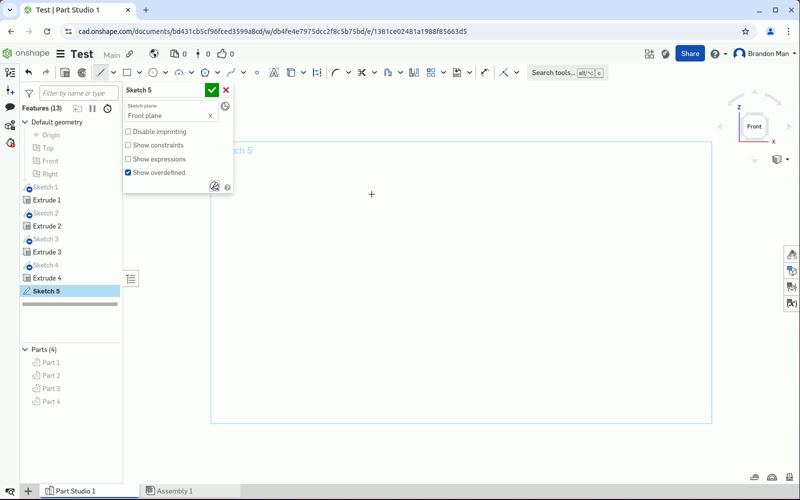
key_up(shift)
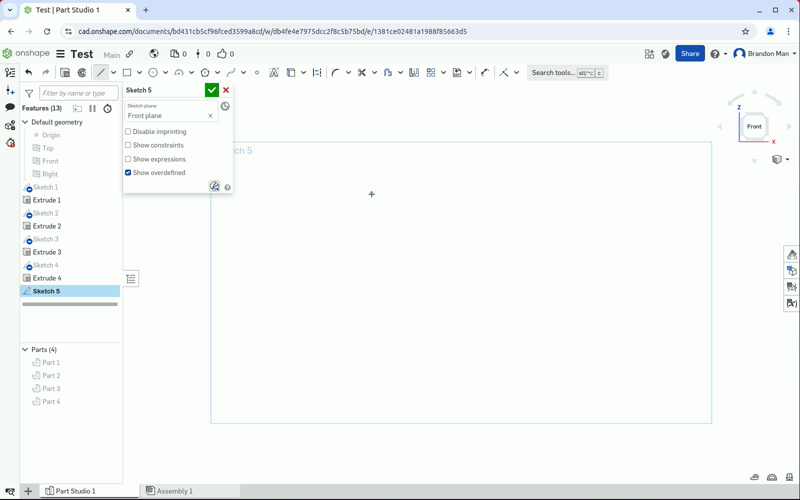
key_down(shift)
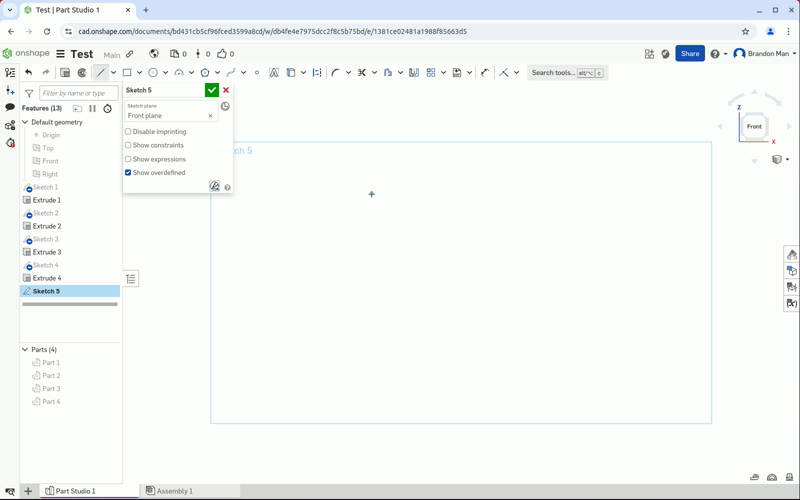
mouse_move(401, 193)
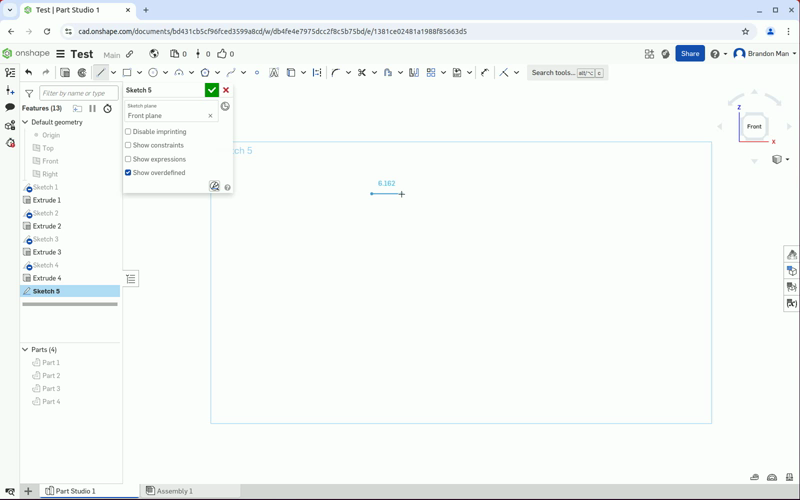
mouse_move(395, 193)
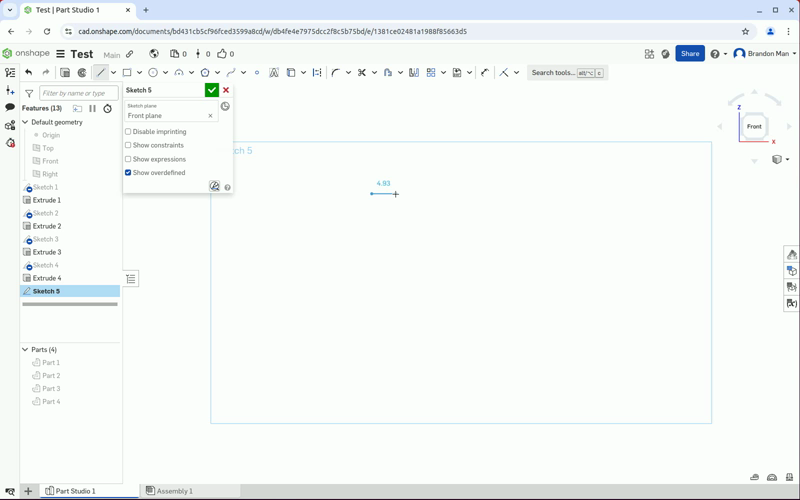
click(395, 193)
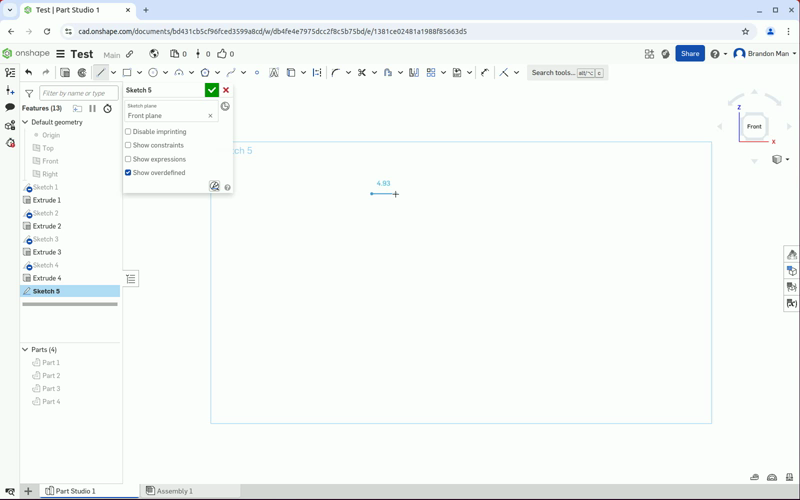
key_up(shift)
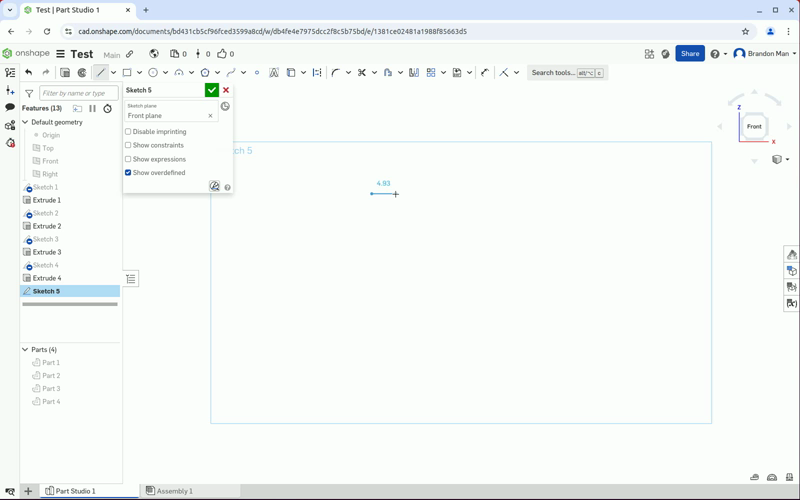
key_down(shift)
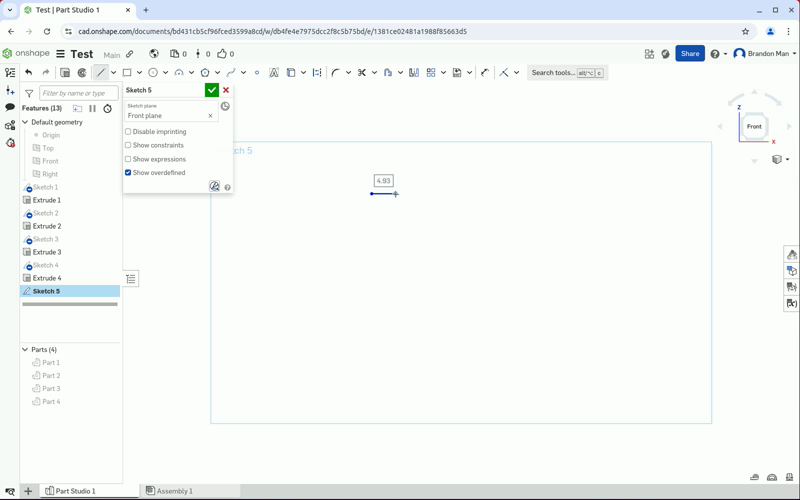
mouse_move(425, 193)
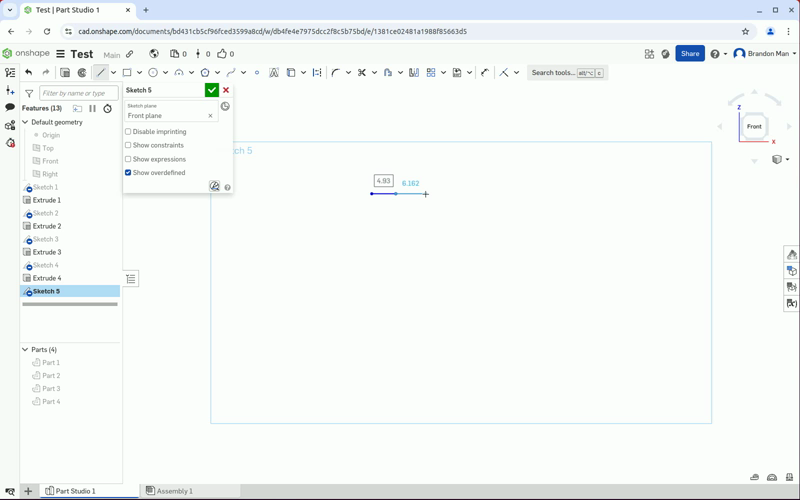
mouse_move(395, 169)
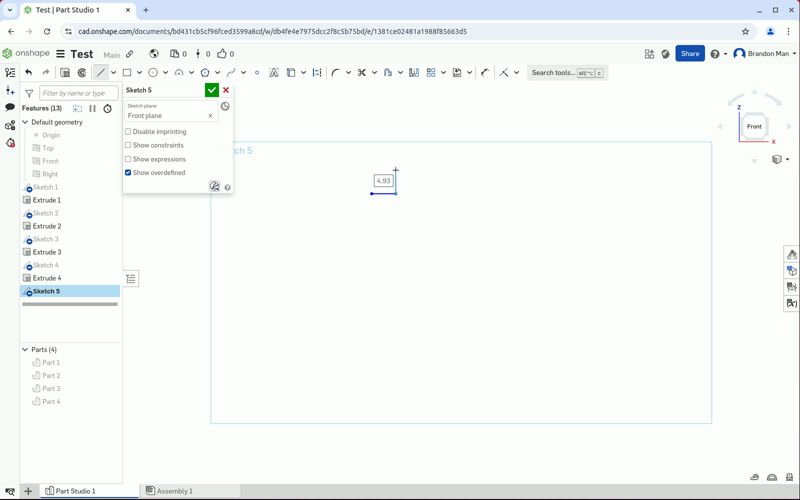
click(395, 169)
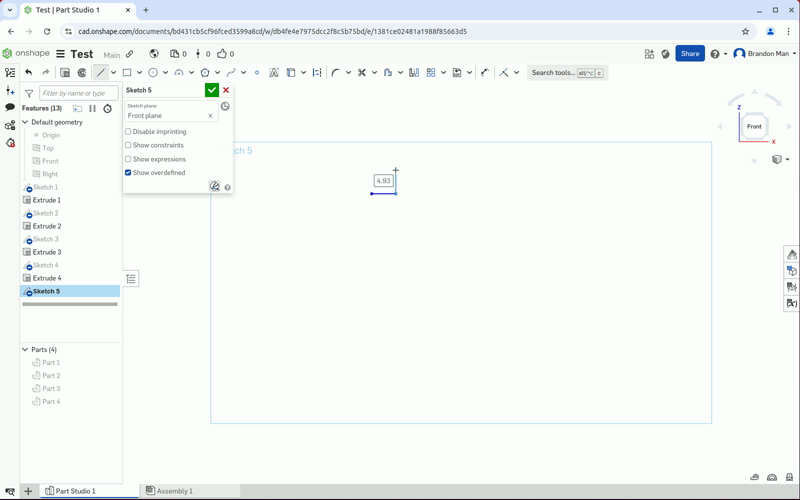
key_up(shift)
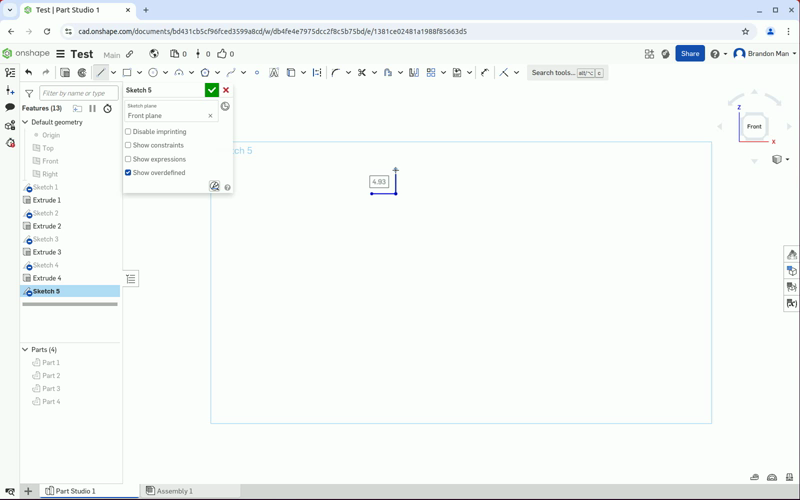
key_down(shift)
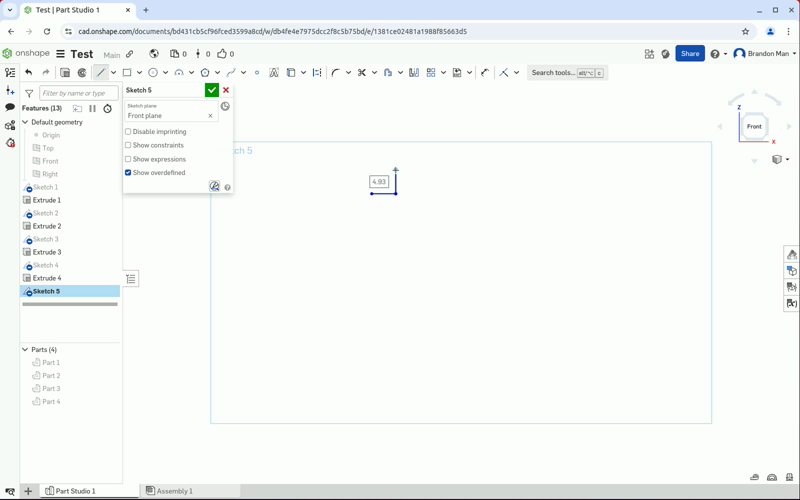
mouse_move(425, 169)
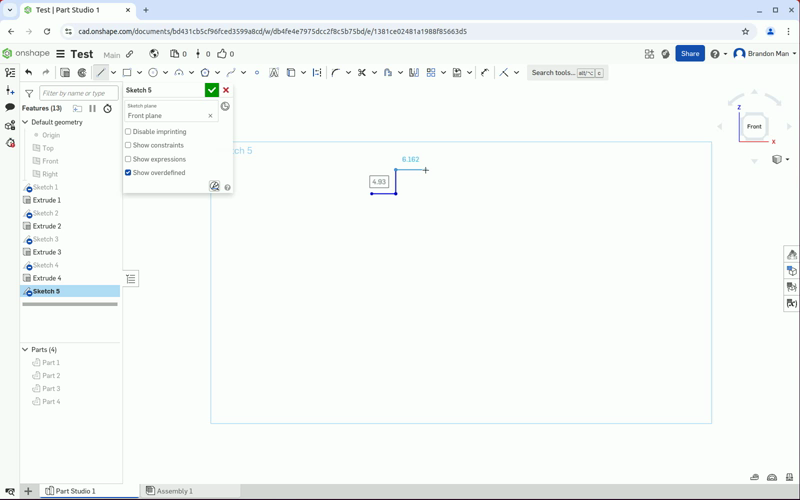
mouse_move(371, 169)
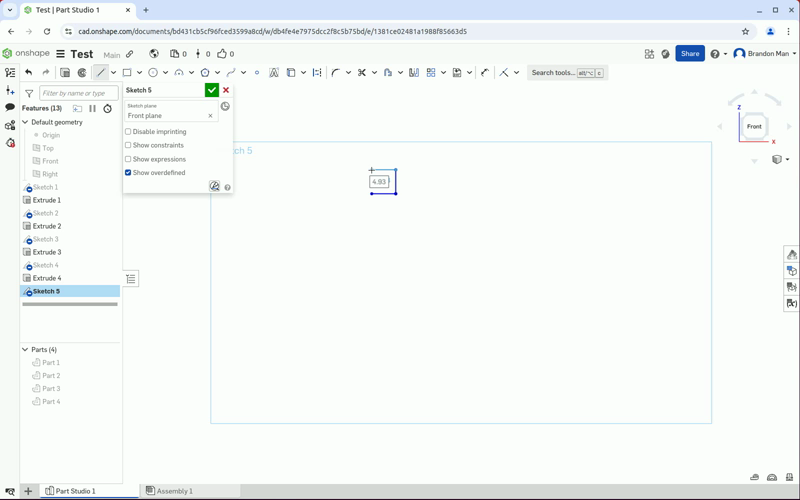
click(371, 169)
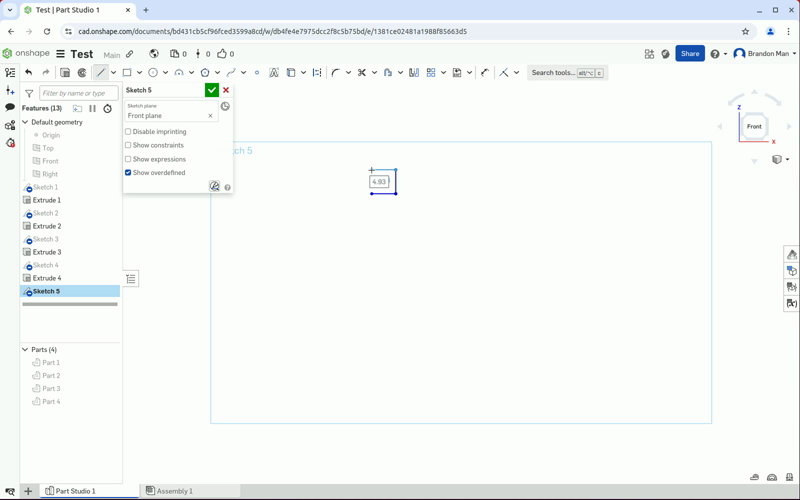
key_up(shift)
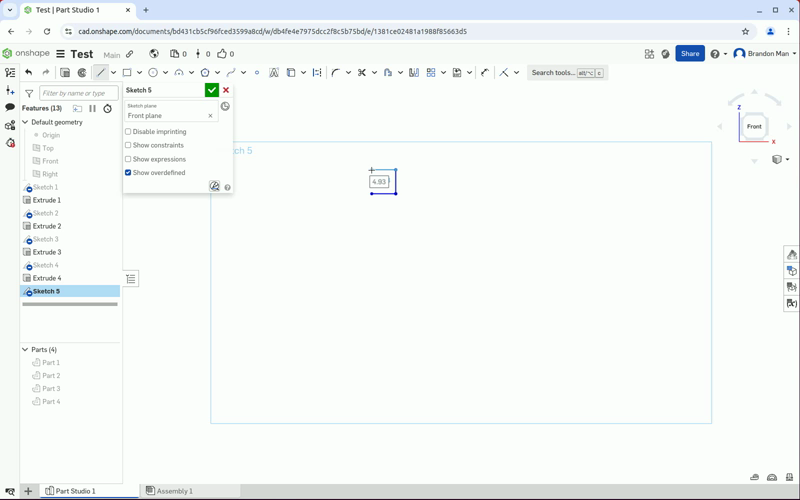
mouse_move(401, 169)
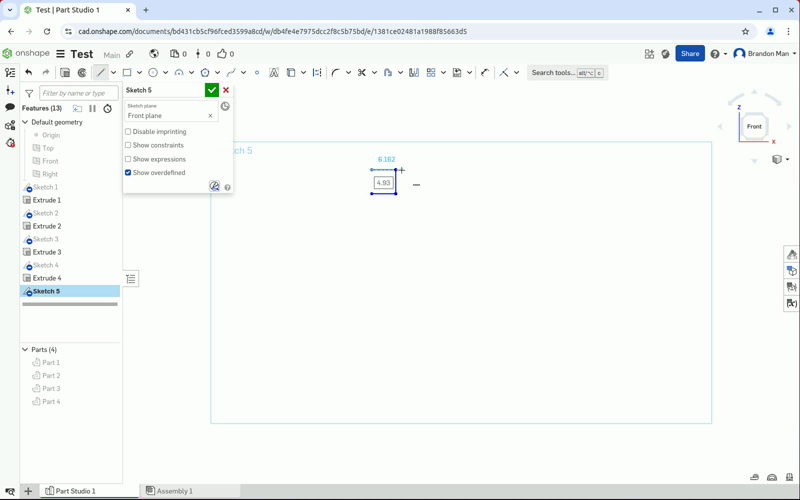
key_down(shift)
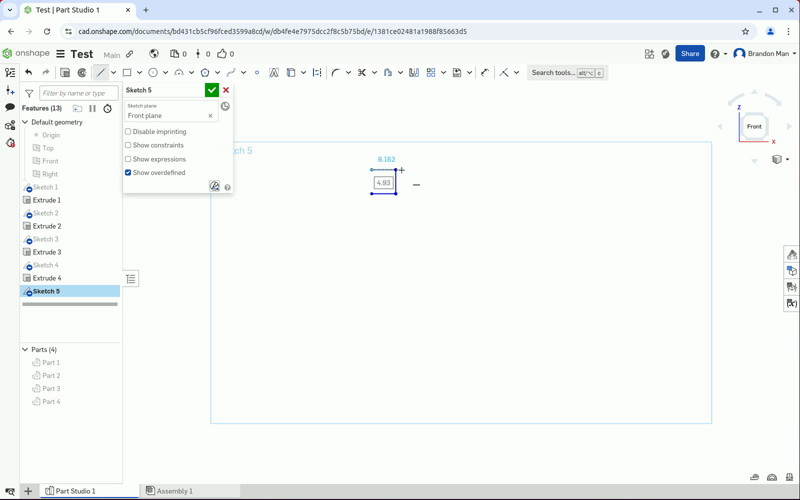
mouse_move(371, 193)
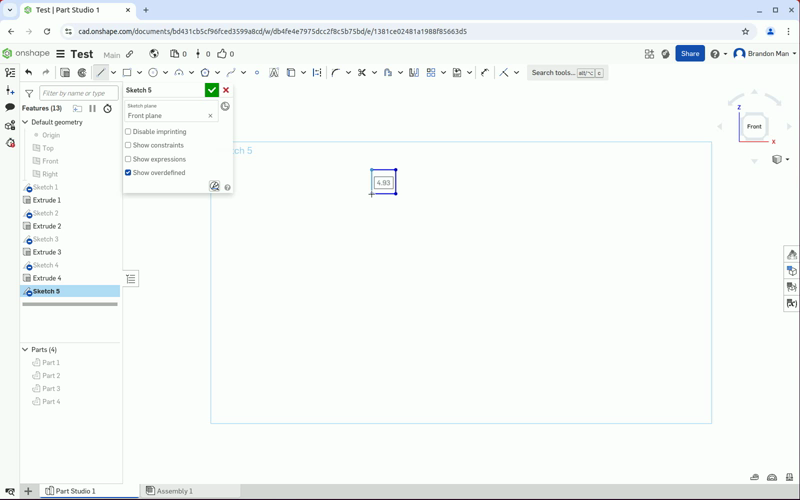
key_up(shift)
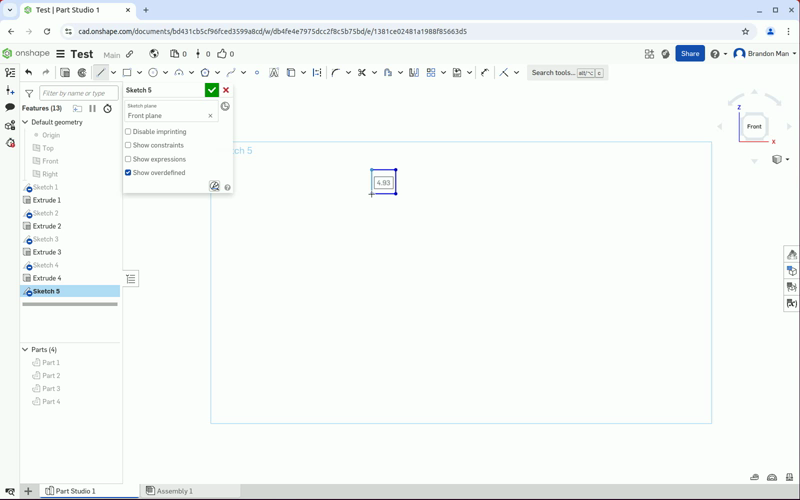
click(371, 193)
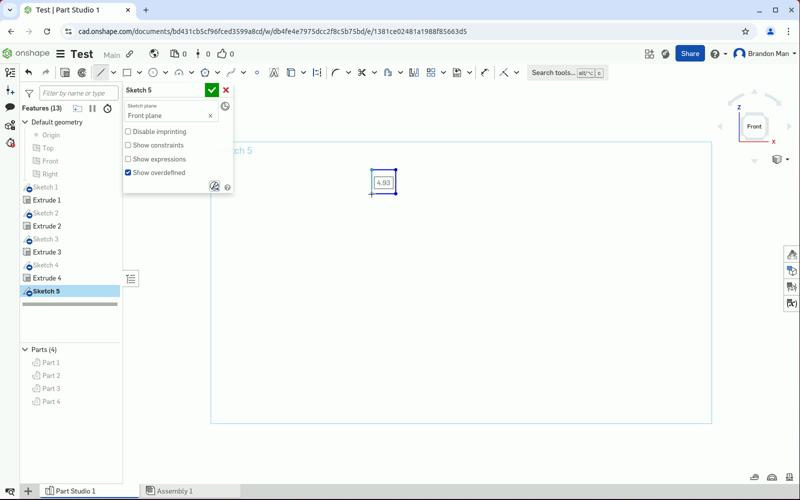
key(esc)
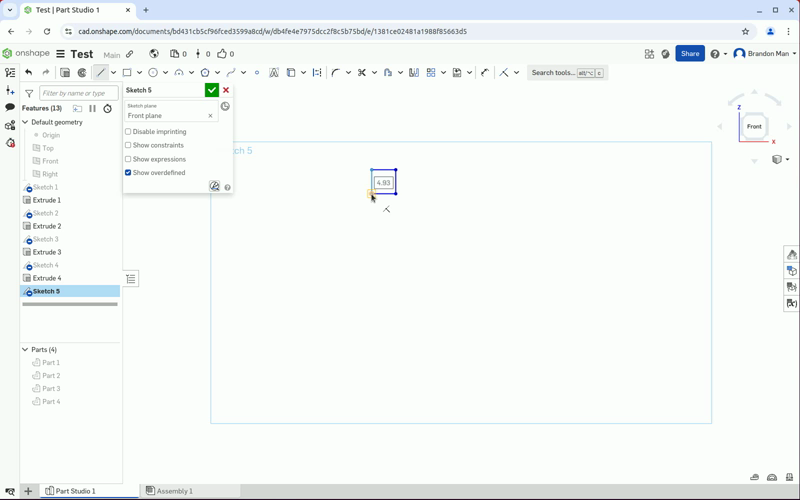
mouse_move(381, 172)
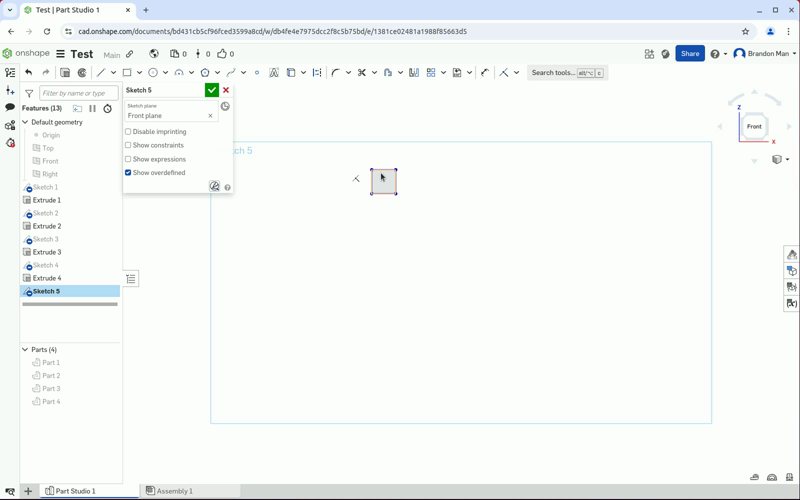
scroll(6)
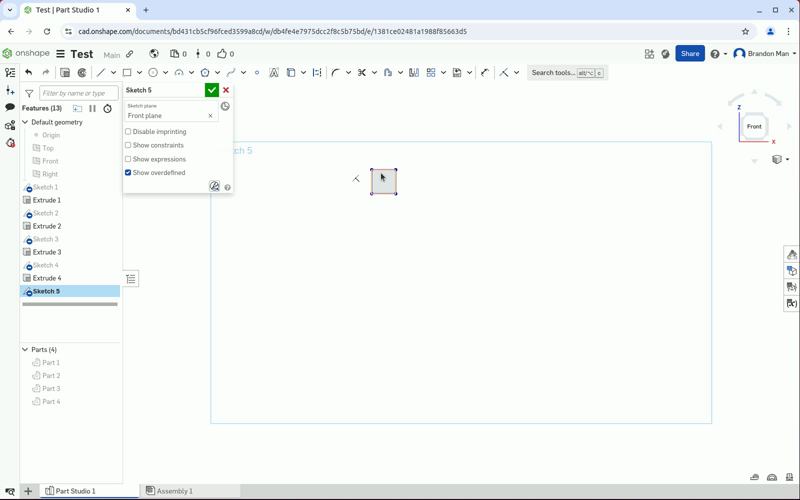
scroll(6)
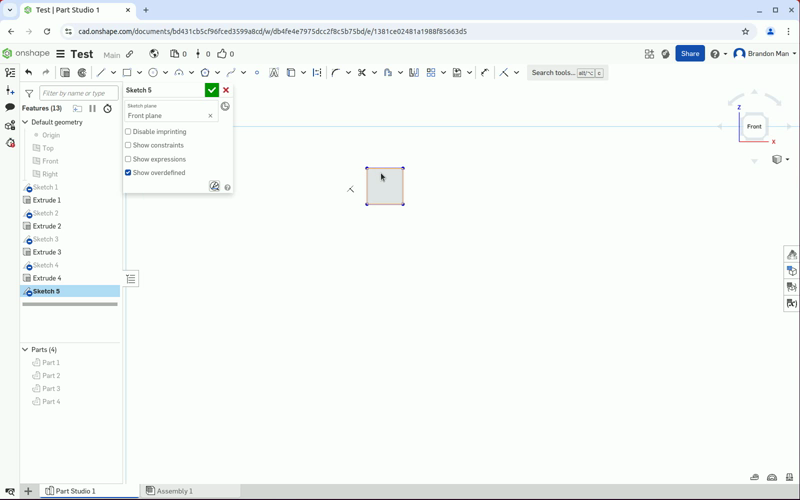
scroll(6)
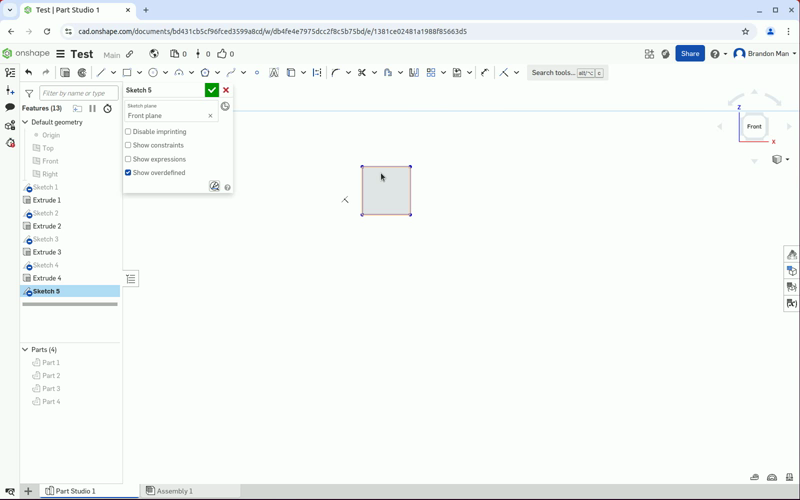
scroll(6)
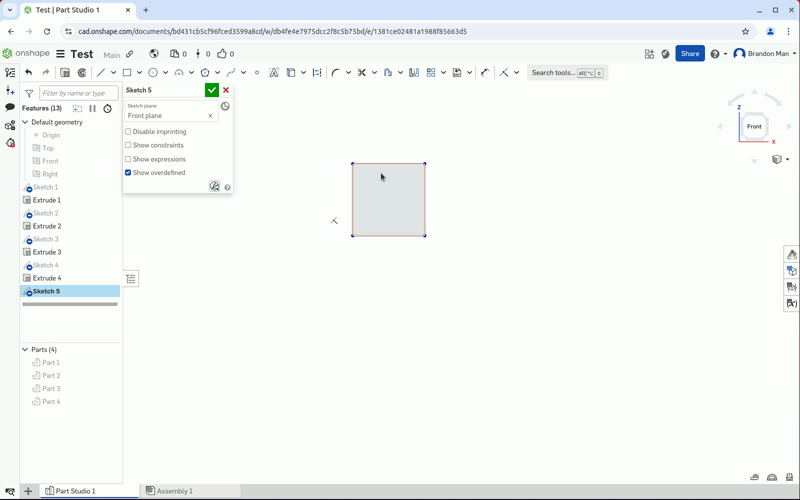
scroll(6)
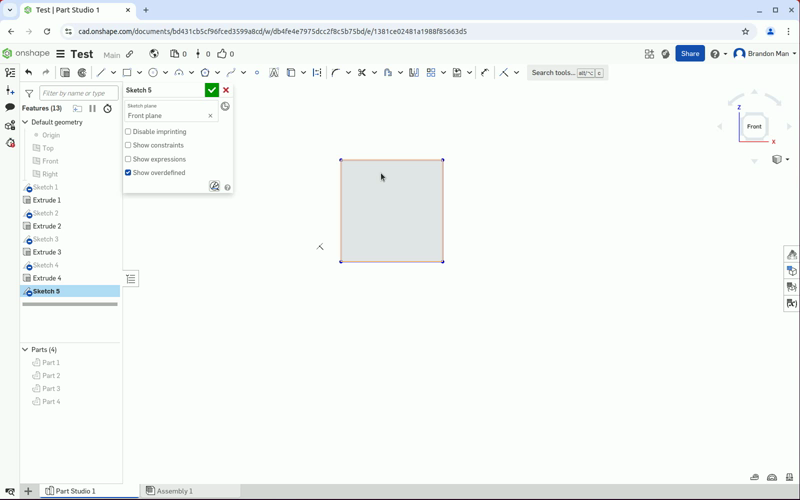
scroll(6)
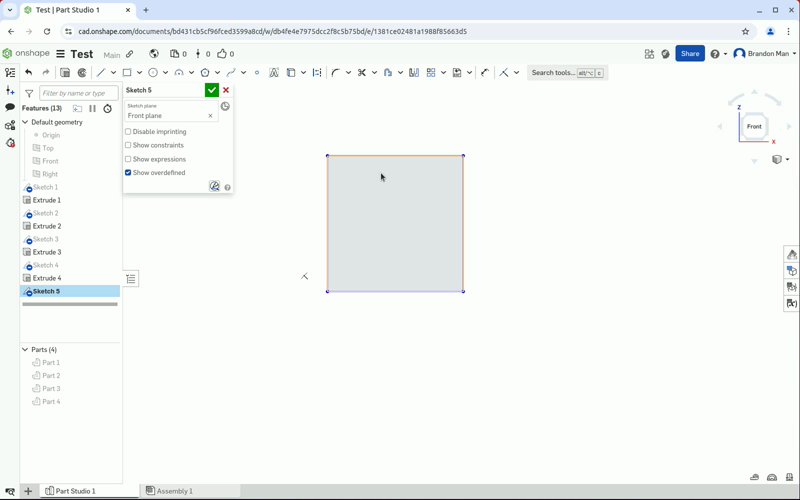
scroll(6)
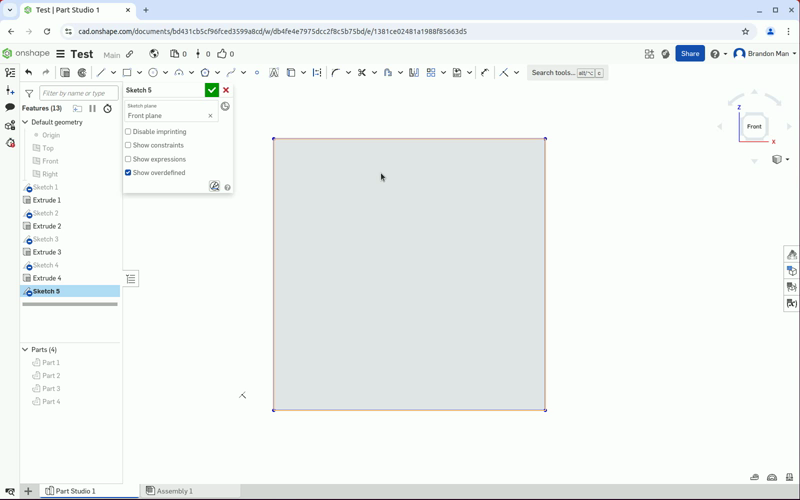
click(381, 172)
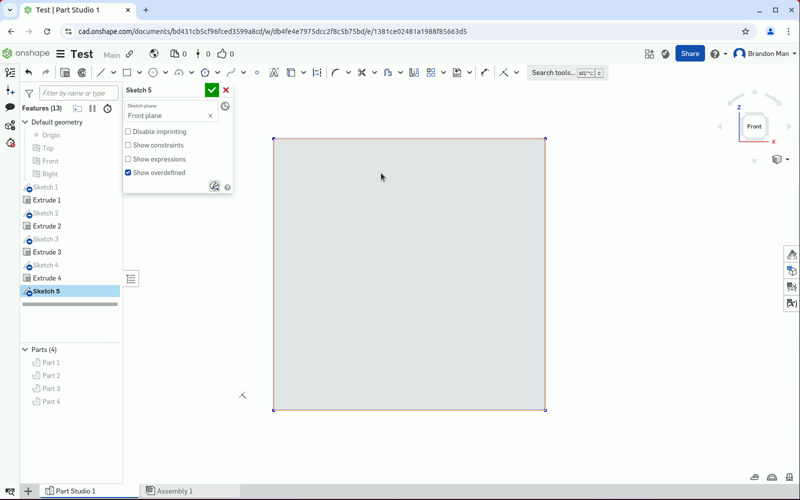
scroll(-6)
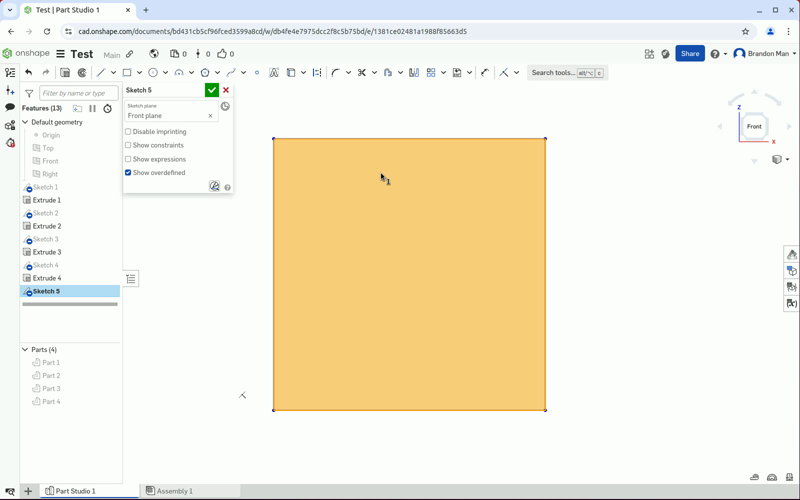
scroll(-6)
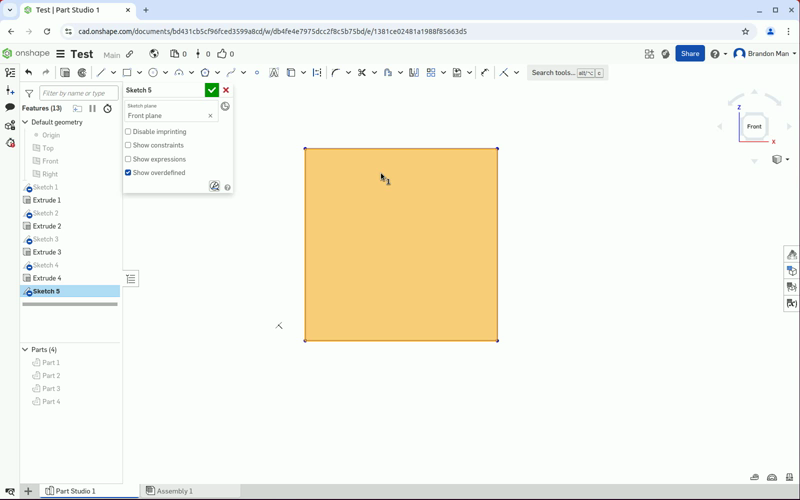
scroll(-6)
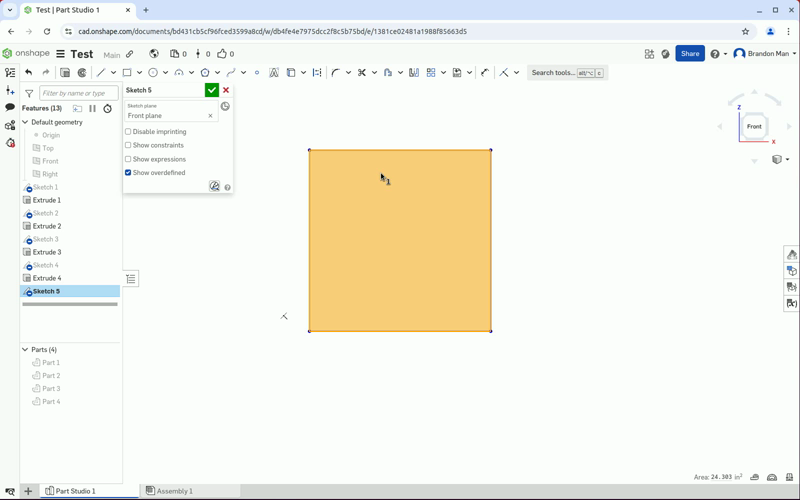
scroll(-6)
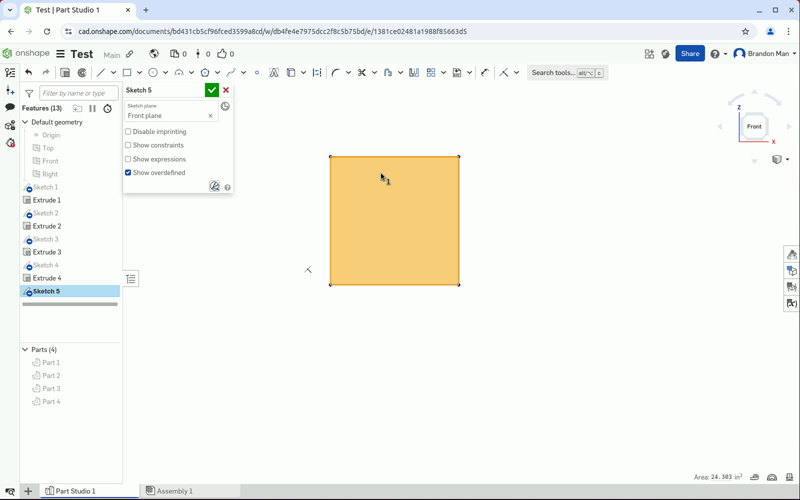
scroll(-6)
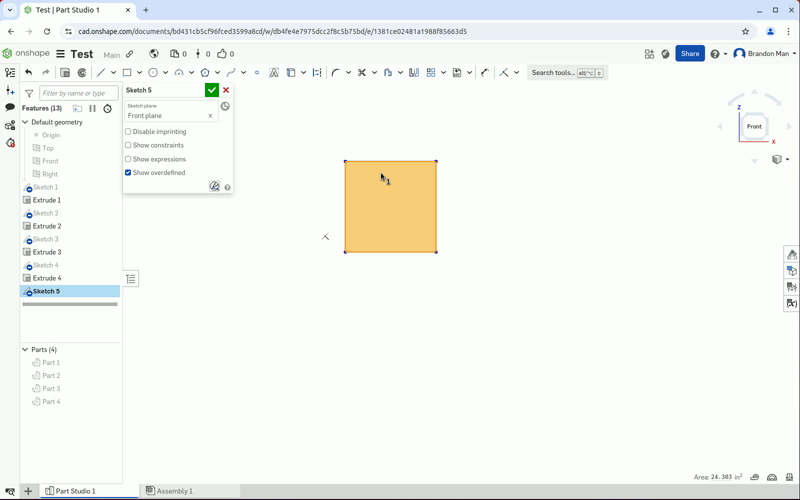
scroll(-6)
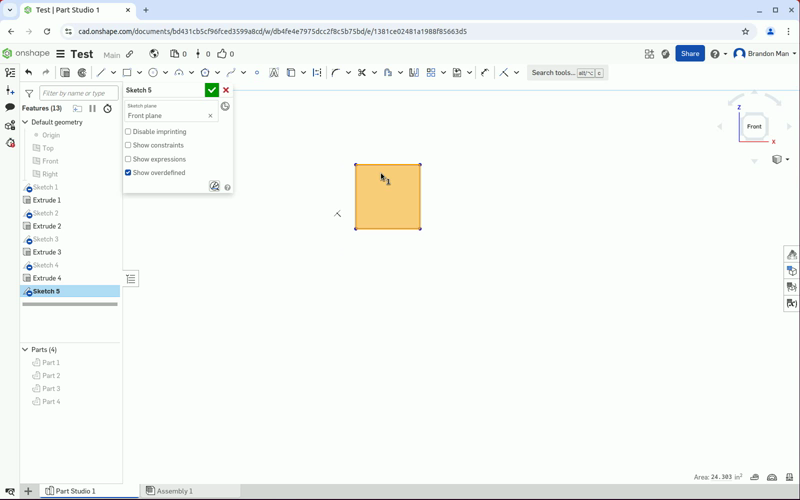
scroll(-6)
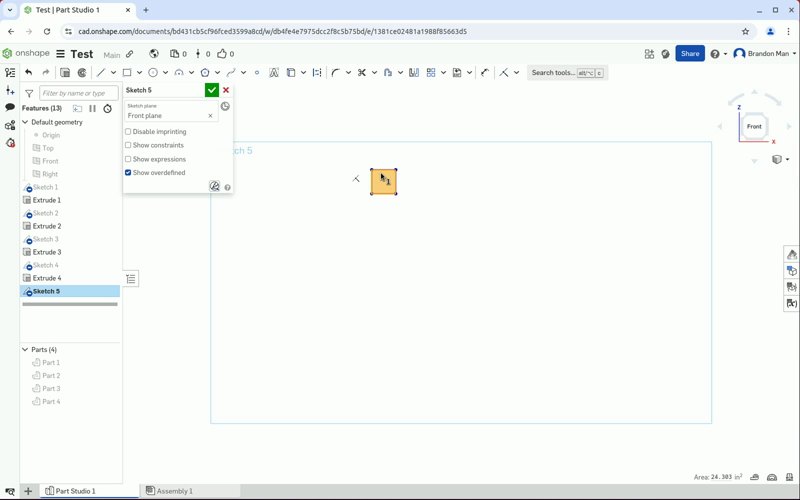
mouse_move(73, 352)
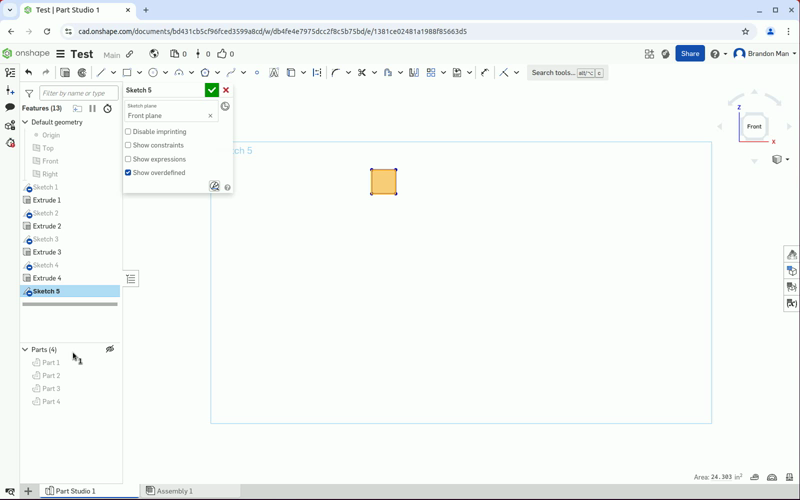
key(shift+y)
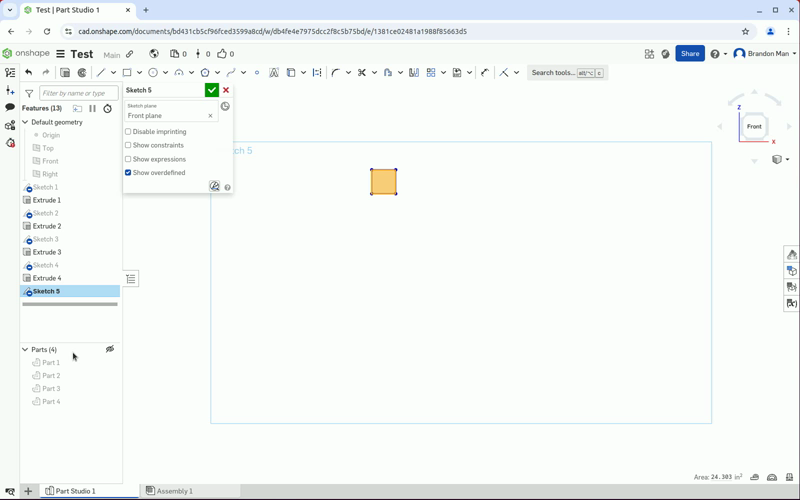
key(shift+e)
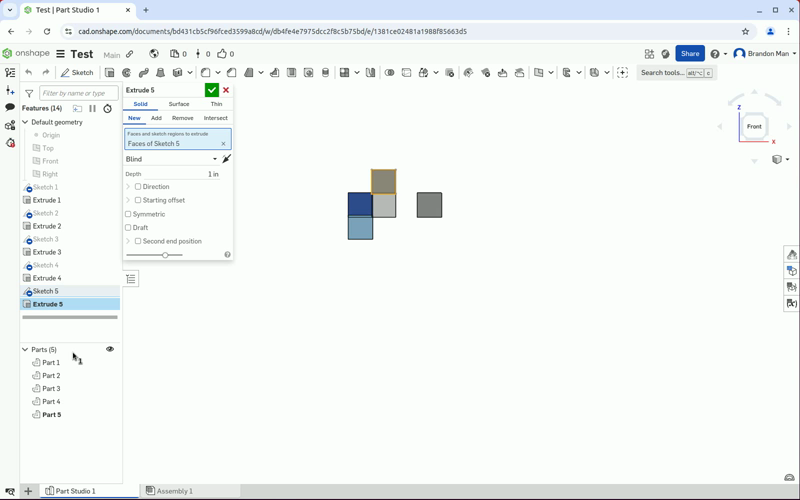
mouse_move(143, 106)
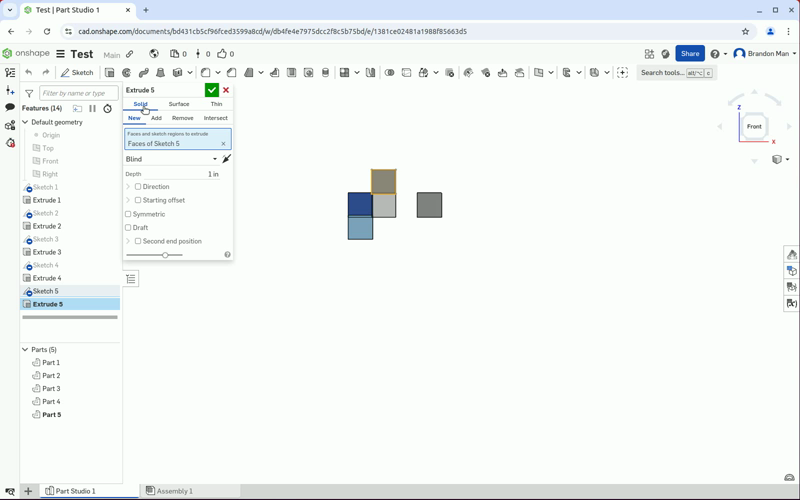
click(143, 106)
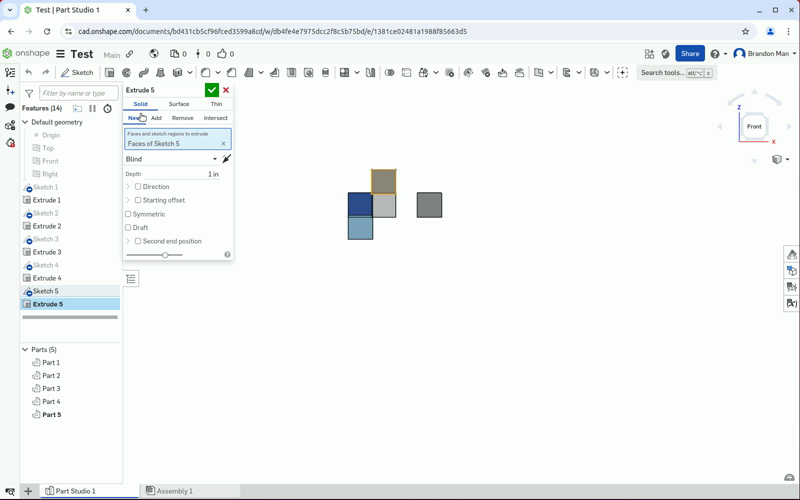
mouse_move(137, 120)
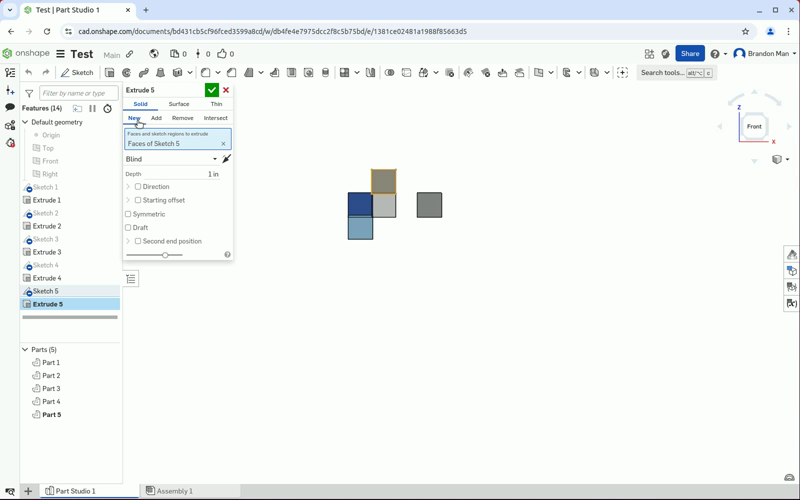
click(137, 120)
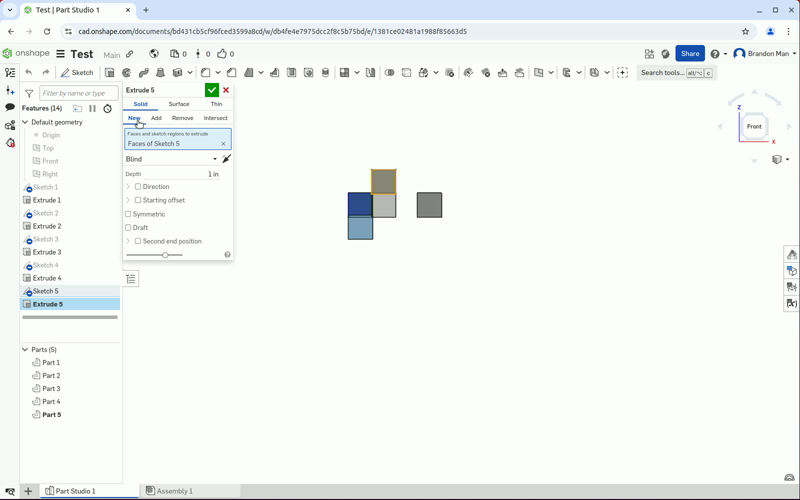
key(tab, 4)
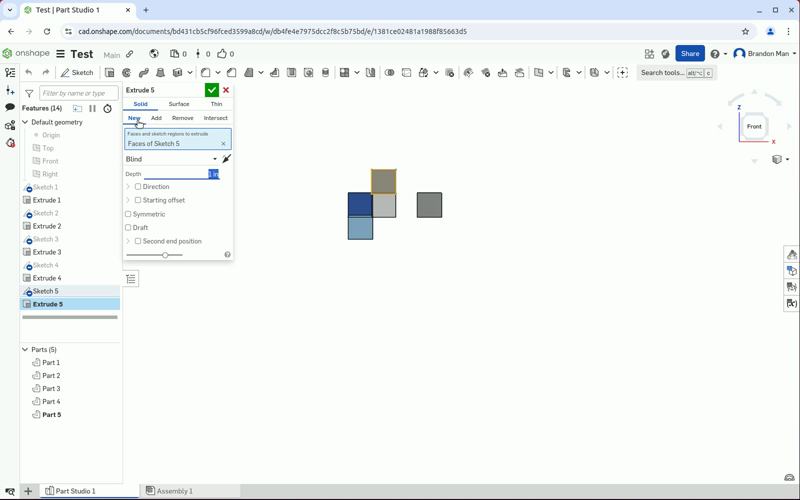
text(-4.814)
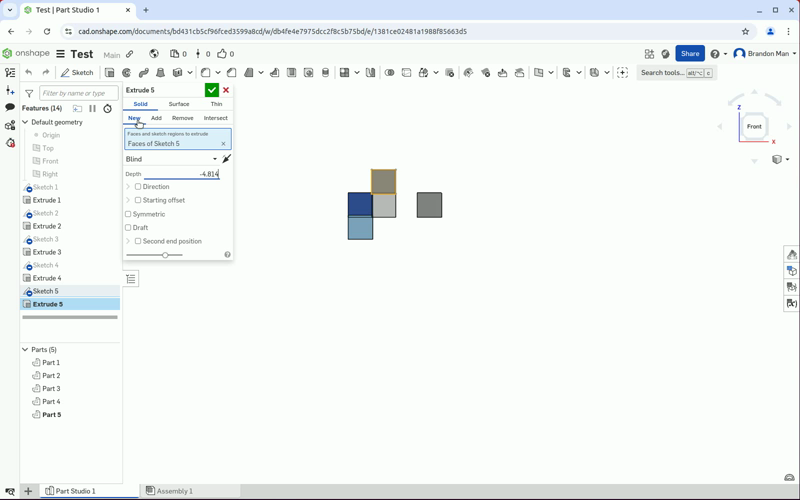
key(enter)
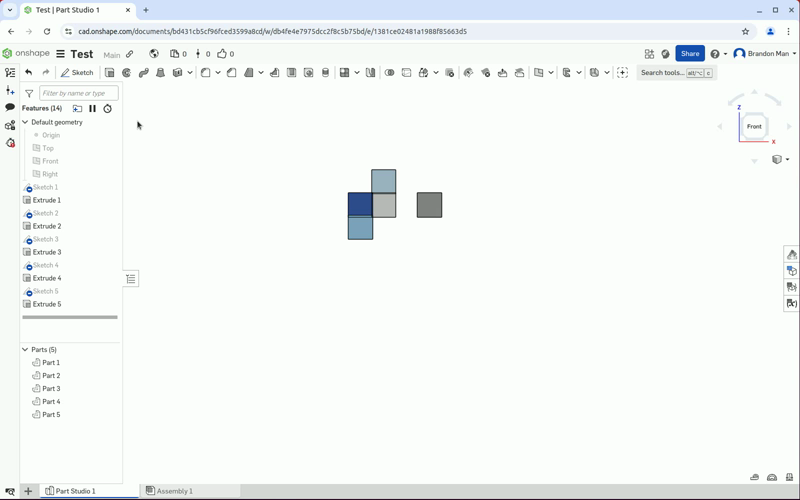
key(shift+h)
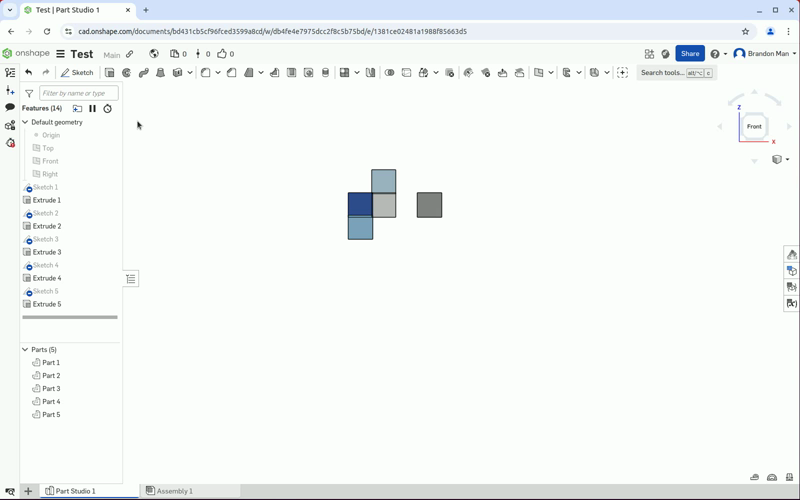
key(shift+h)
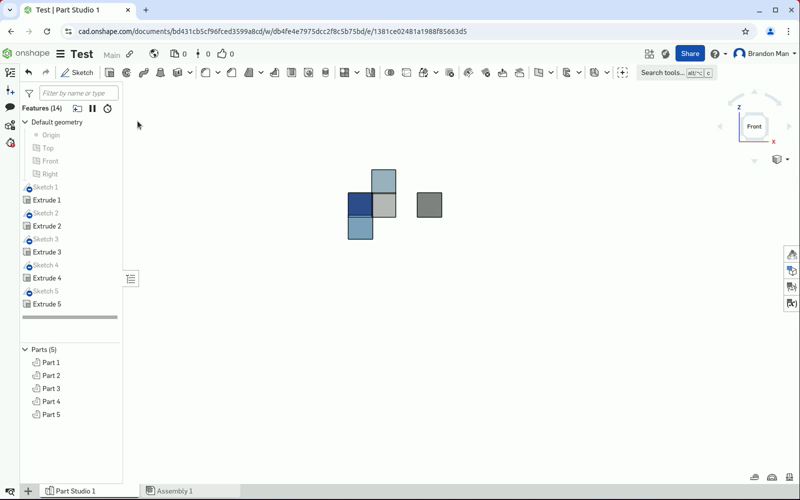
mouse_move(73, 189)
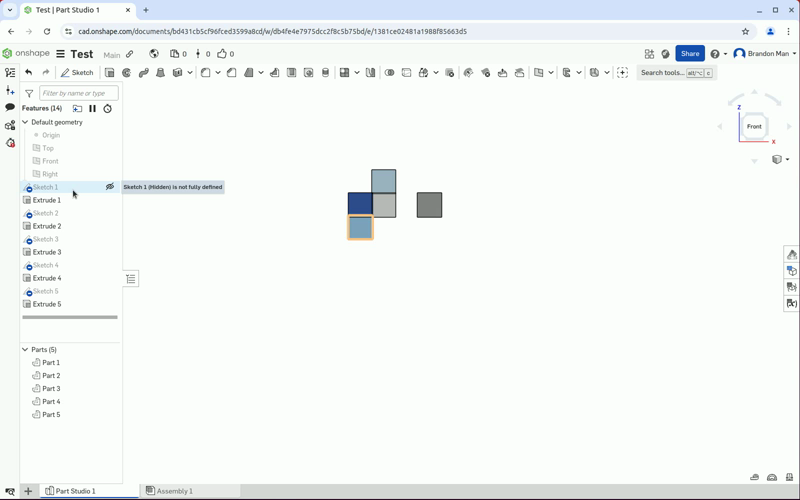
click(73, 189)
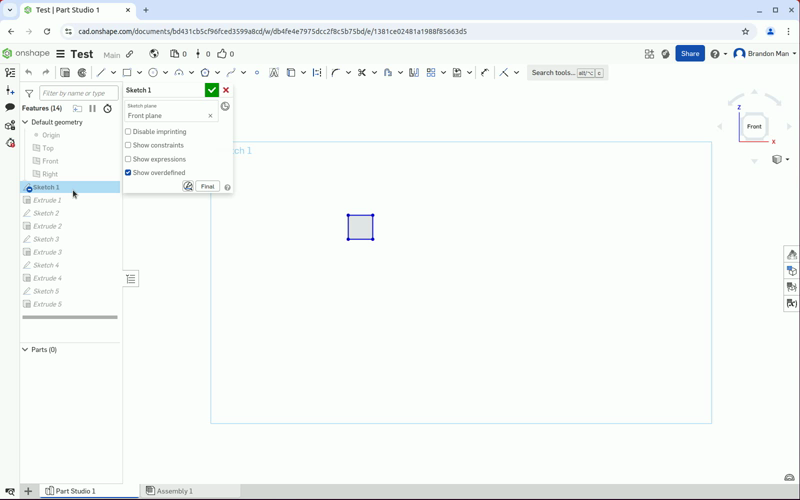
mouse_move(229, 92)
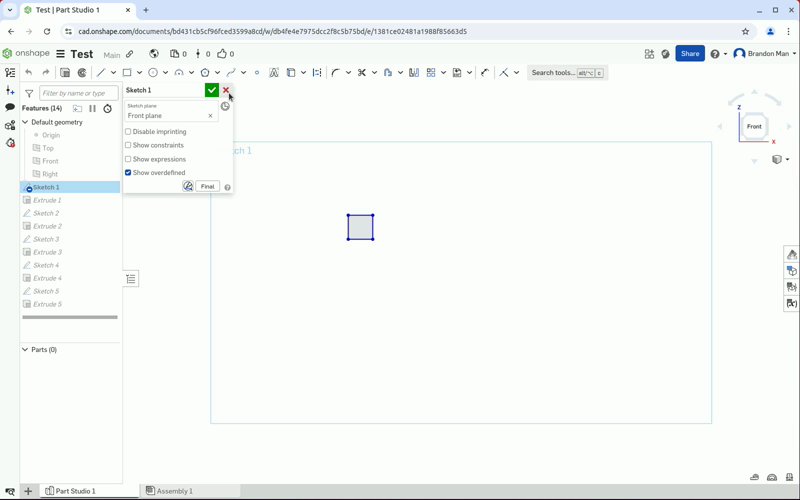
click(229, 92)
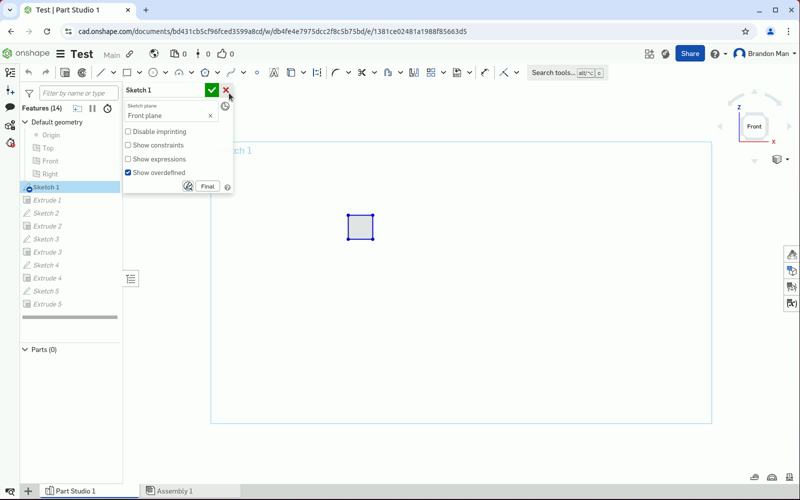
key(shift+s)
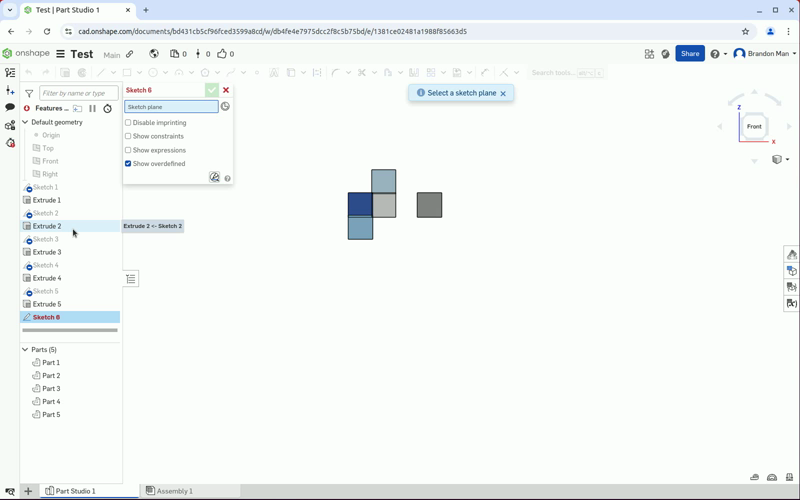
scroll(3)
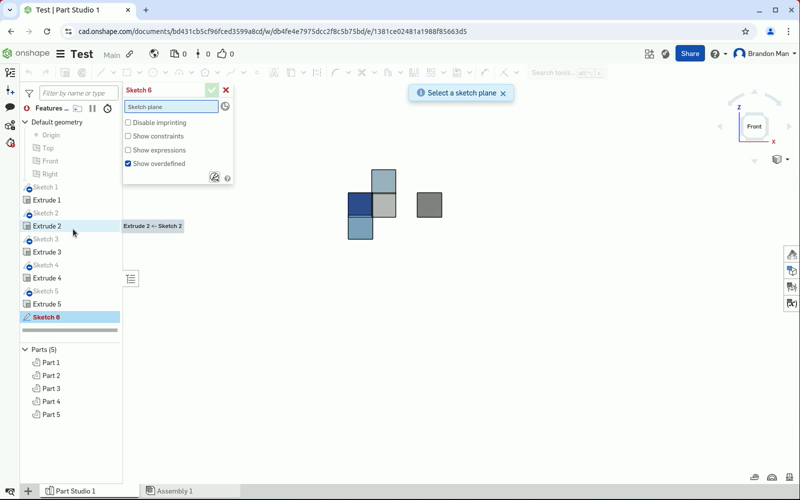
mouse_move(73, 163)
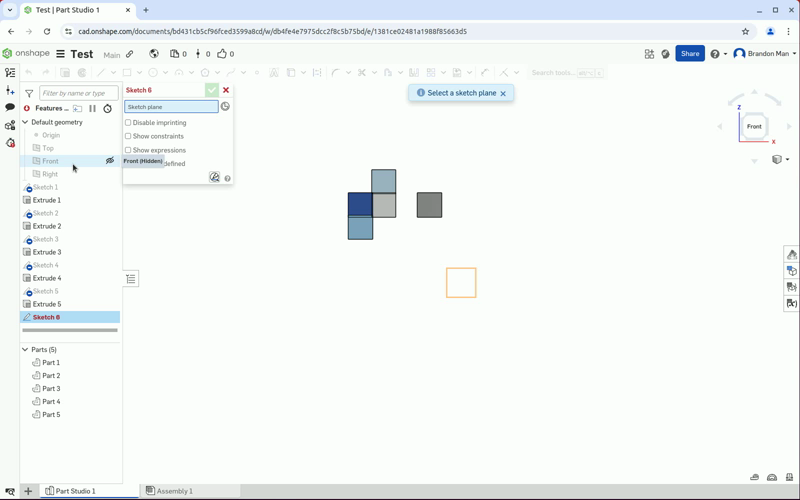
click(73, 163)
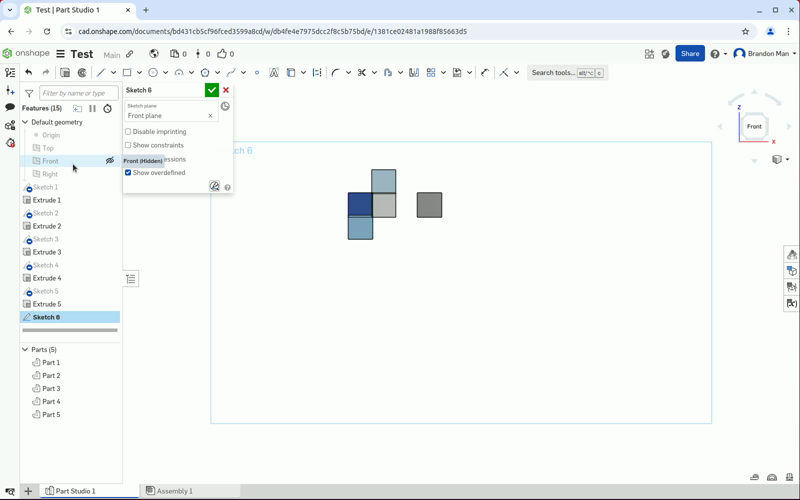
mouse_move(73, 352)
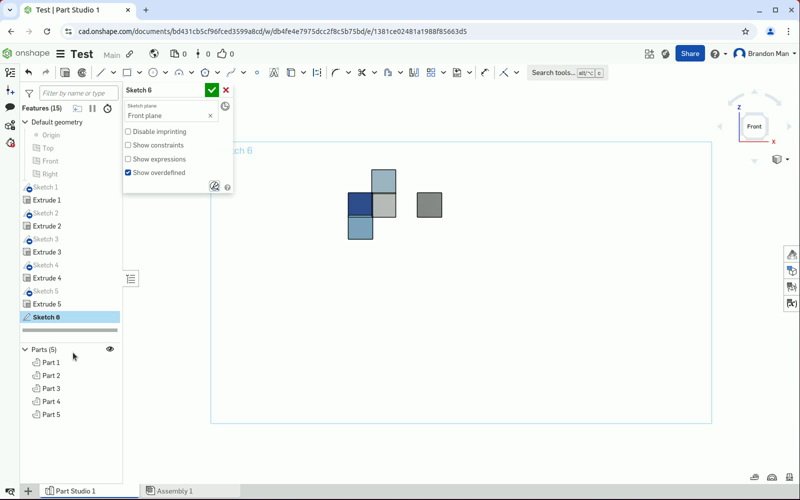
key(y)
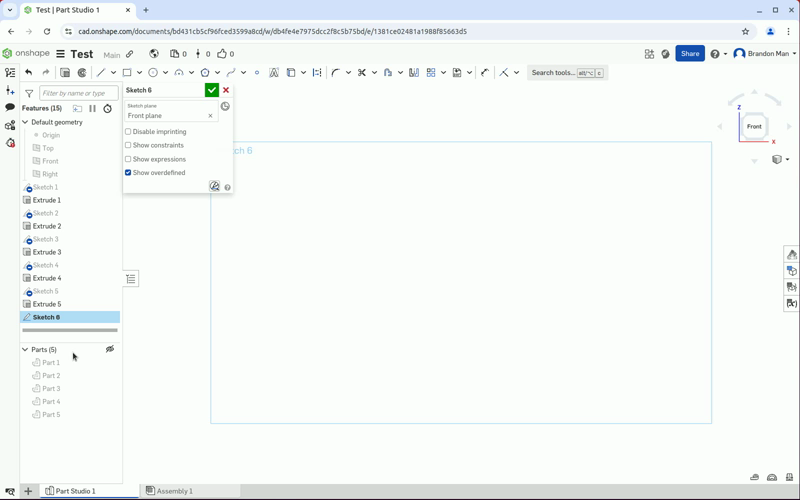
key(l)
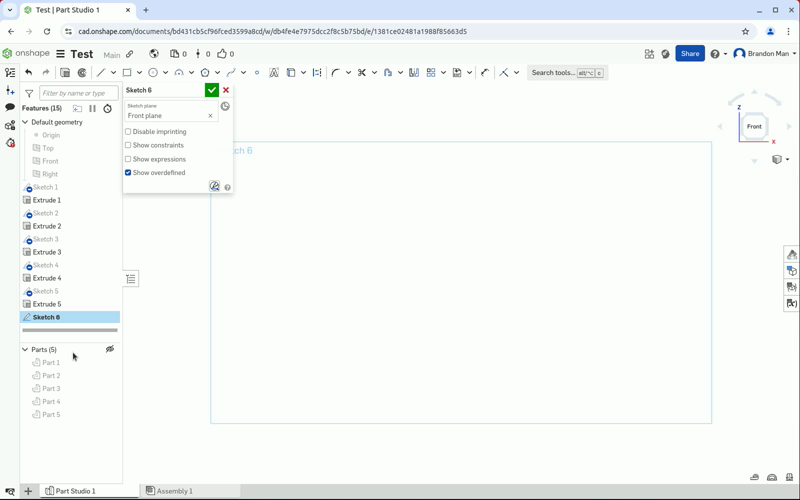
key_down(shift)
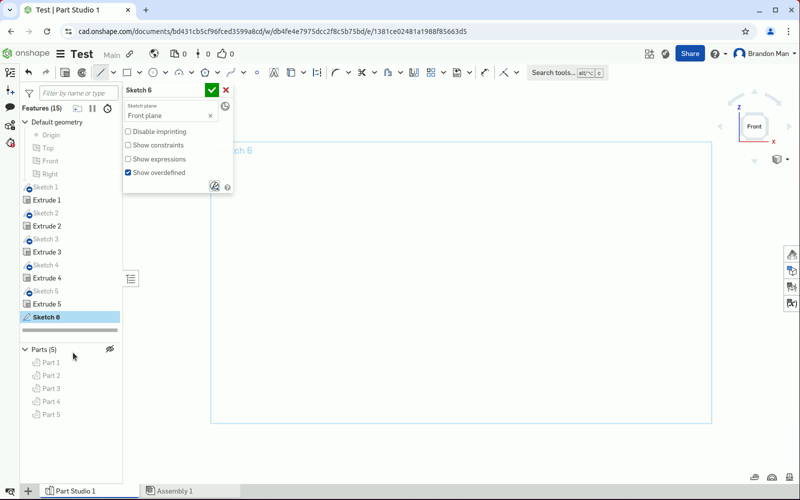
mouse_move(393, 193)
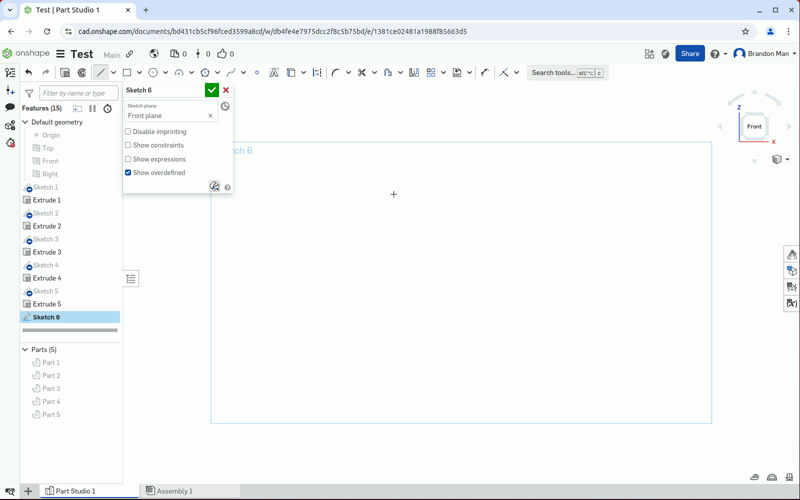
click(393, 193)
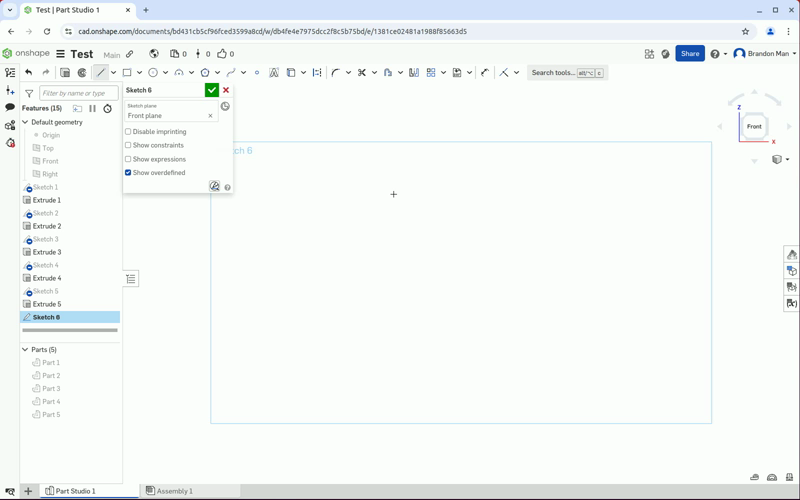
key_up(shift)
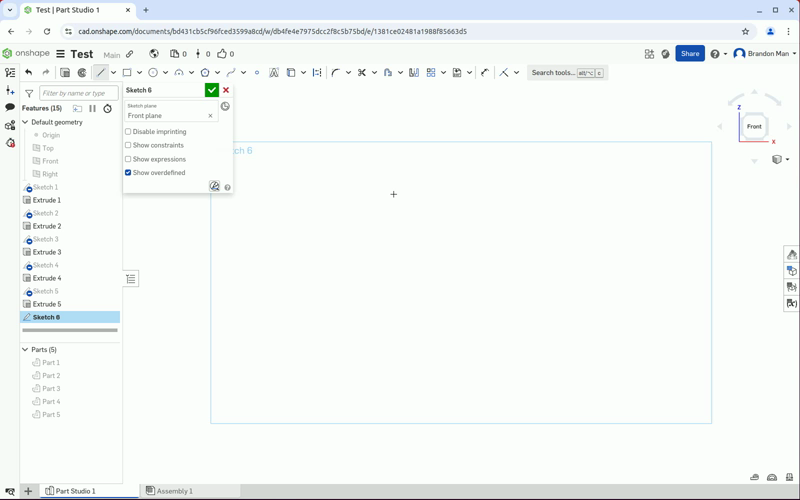
key_down(shift)
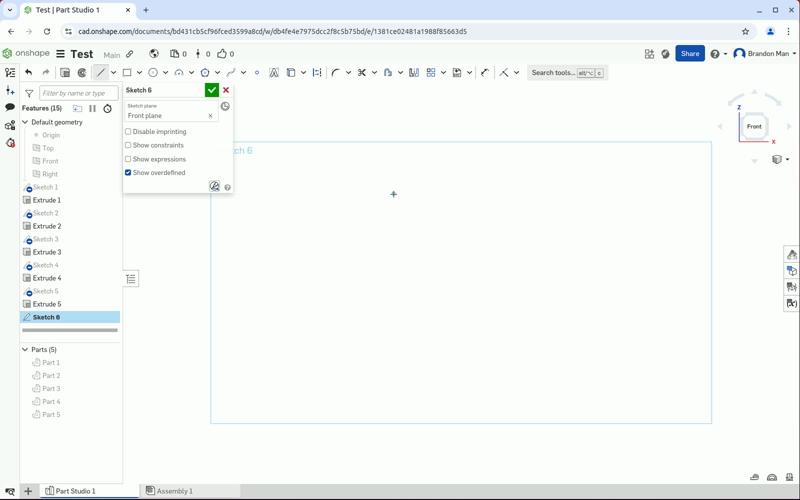
mouse_move(423, 193)
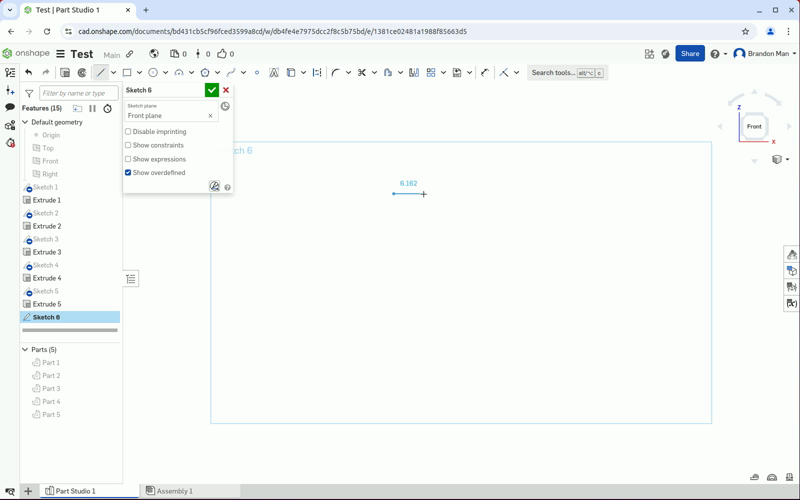
mouse_move(418, 193)
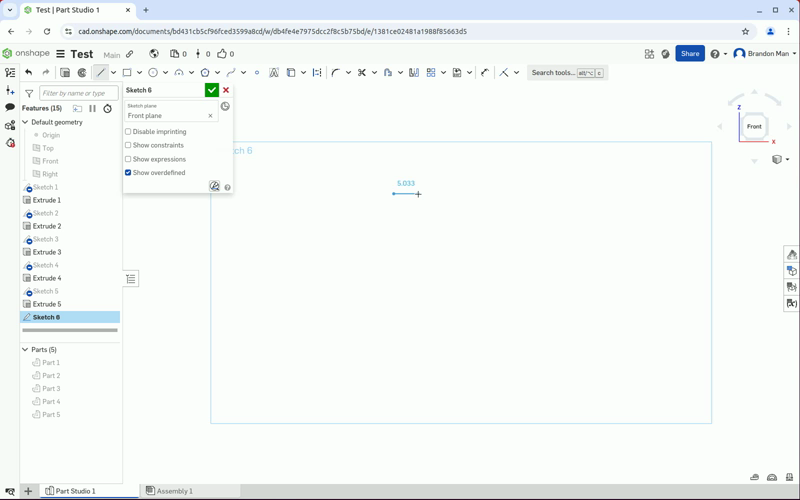
click(418, 193)
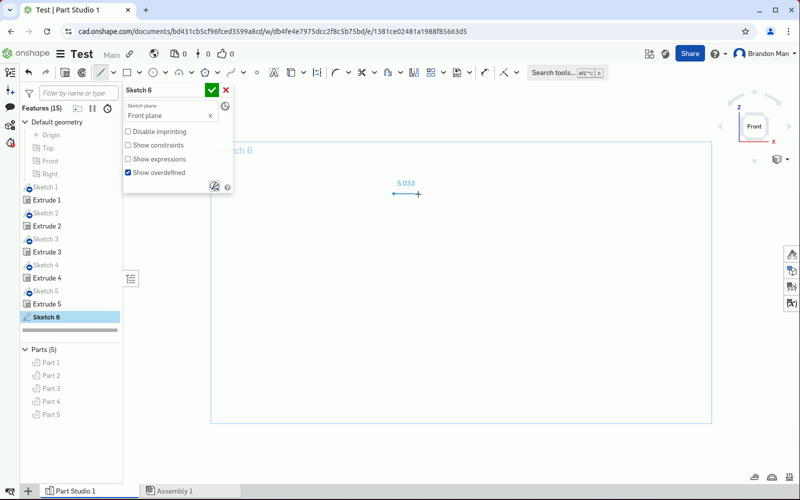
key_up(shift)
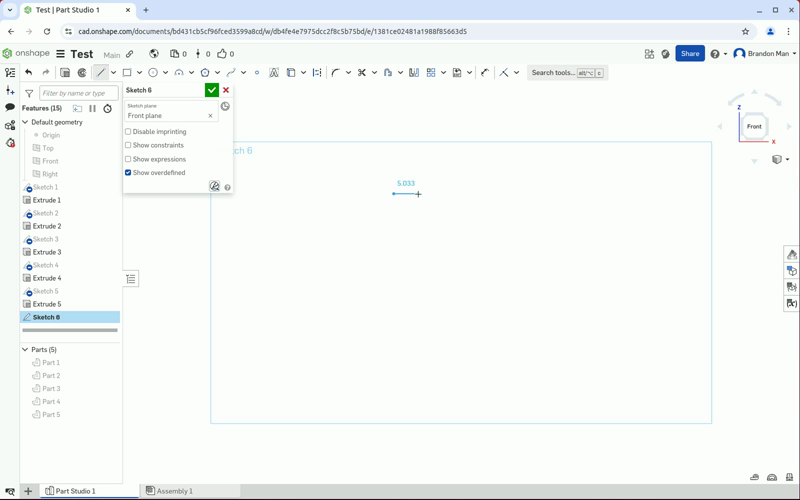
key_down(shift)
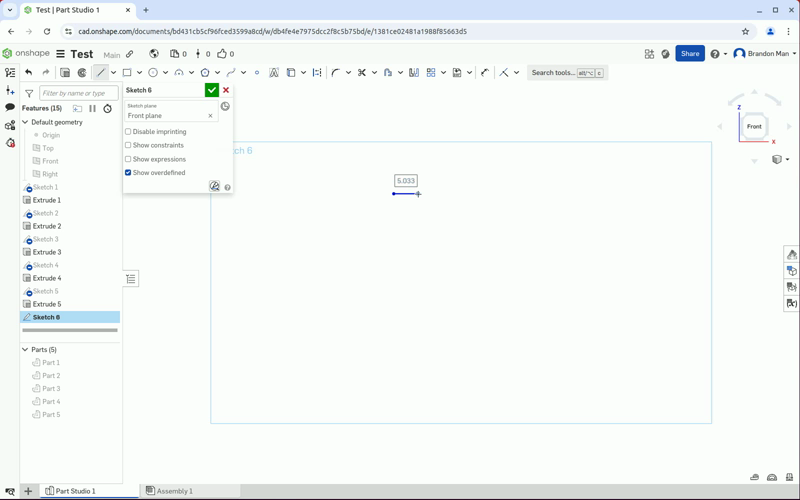
mouse_move(448, 193)
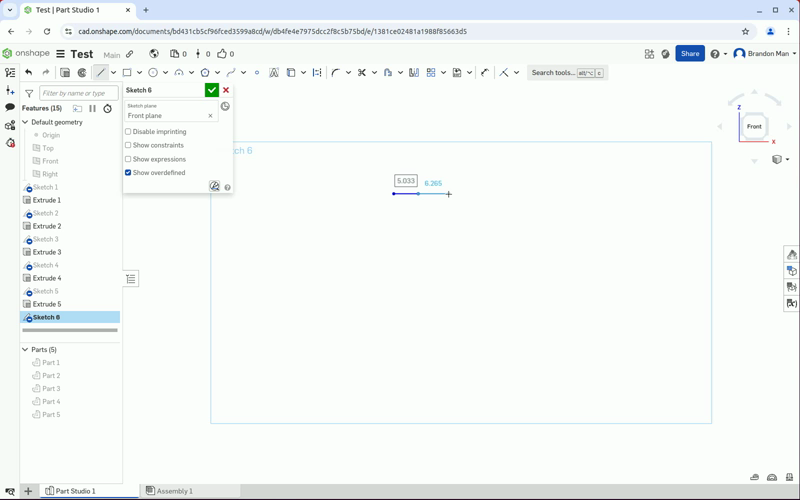
mouse_move(418, 169)
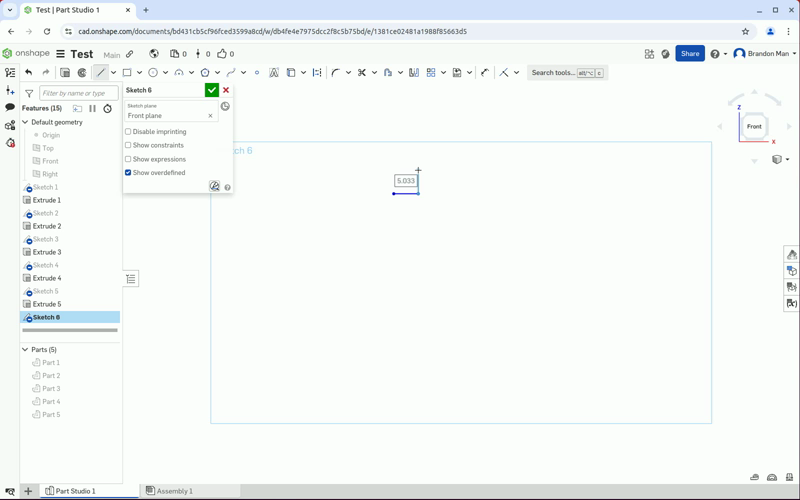
click(418, 169)
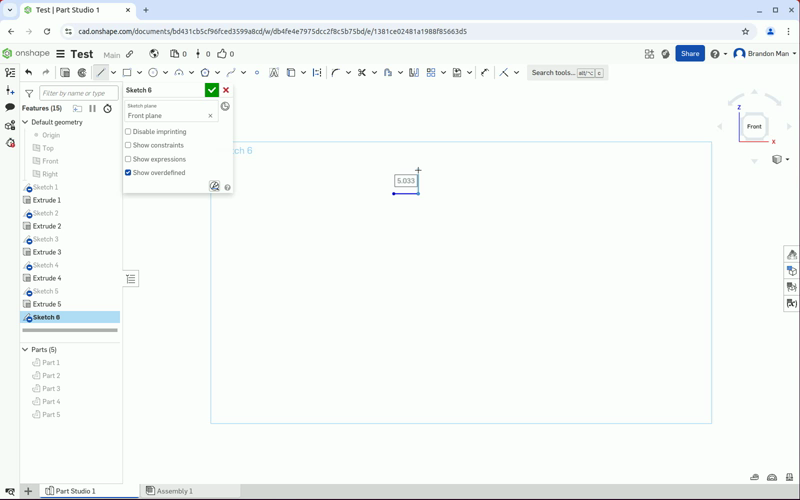
key_up(shift)
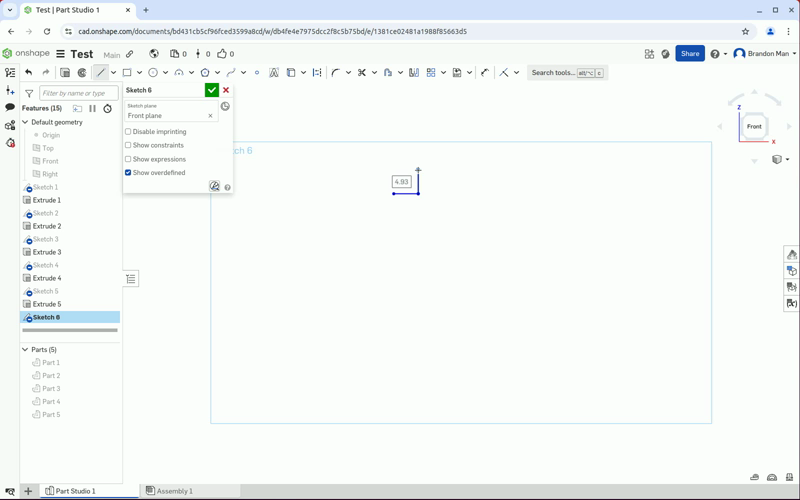
key_down(shift)
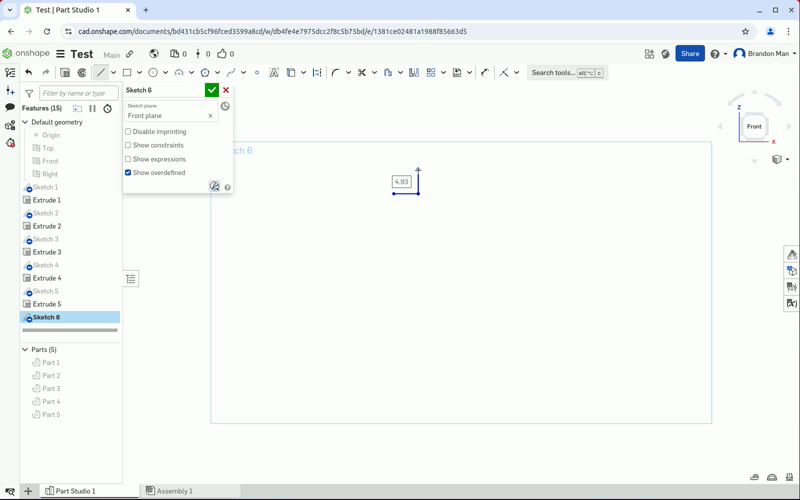
mouse_move(448, 169)
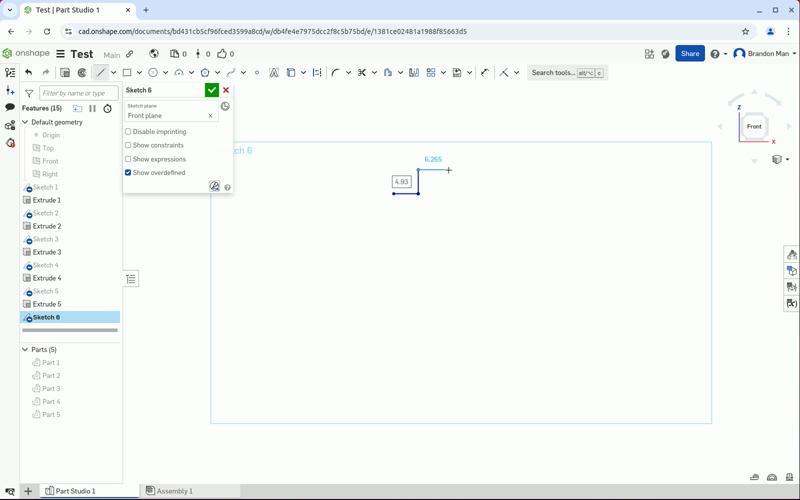
mouse_move(393, 169)
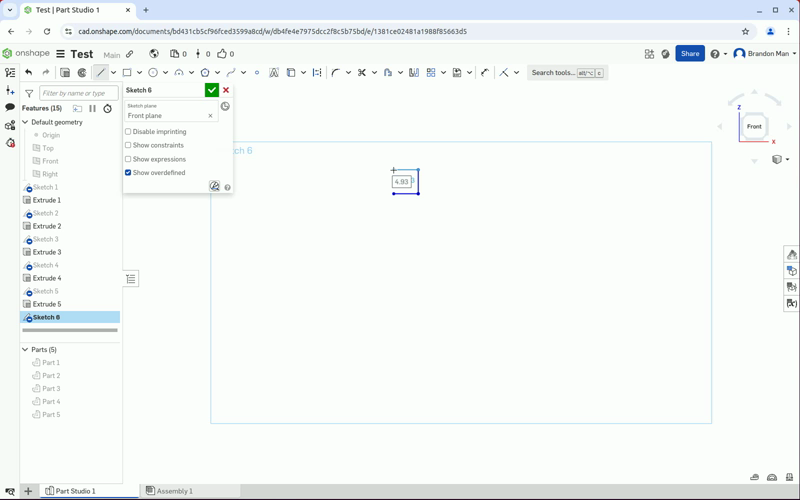
click(393, 169)
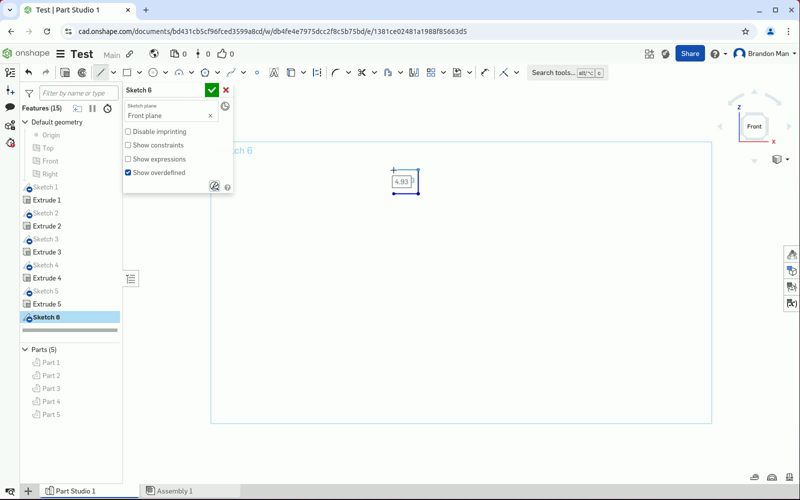
key_up(shift)
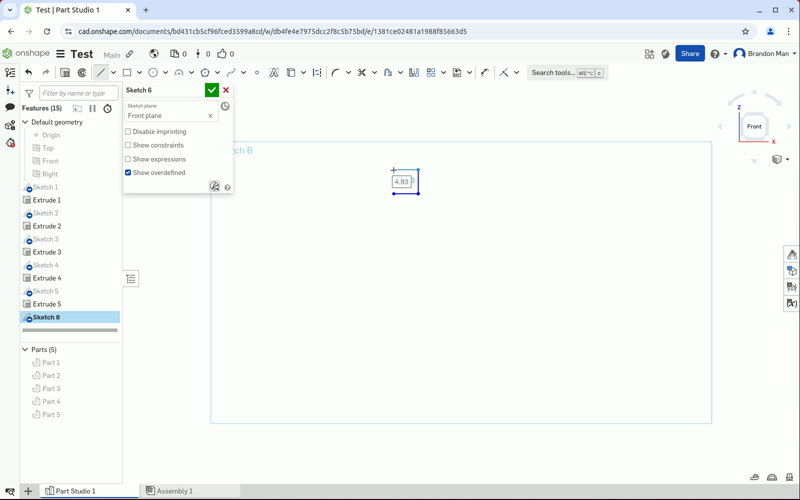
mouse_move(423, 169)
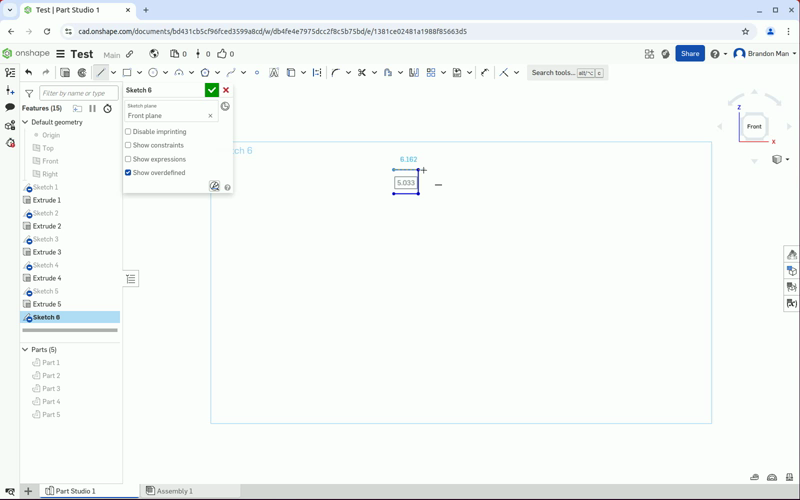
key_down(shift)
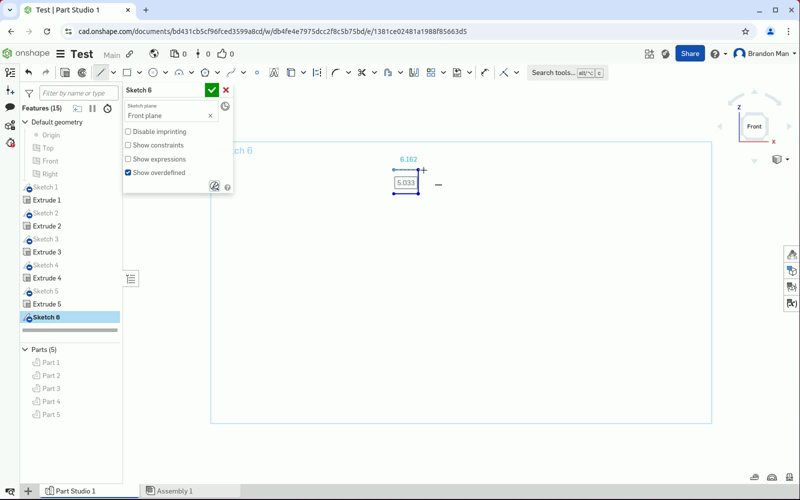
mouse_move(393, 193)
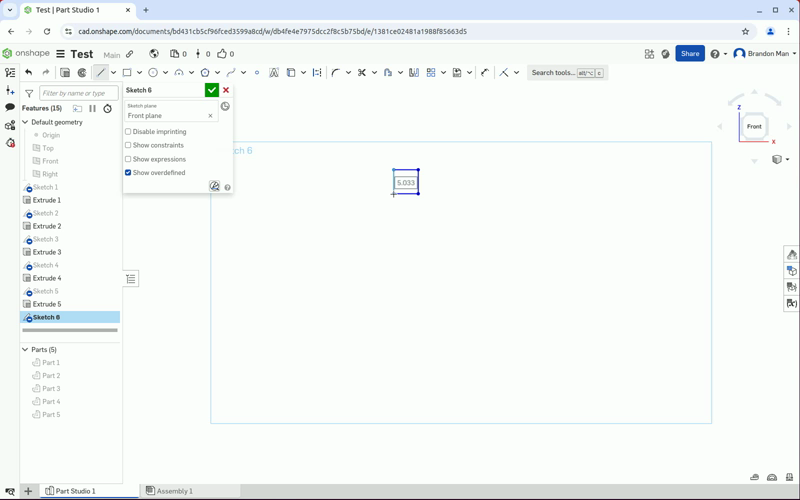
key_up(shift)
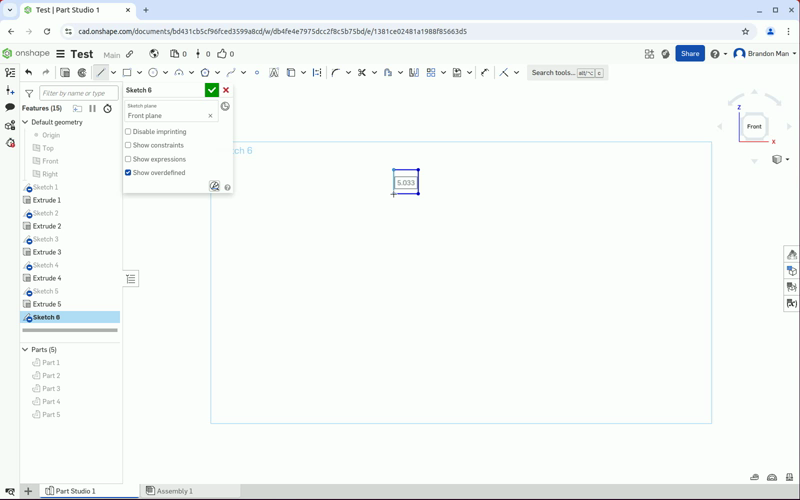
click(393, 193)
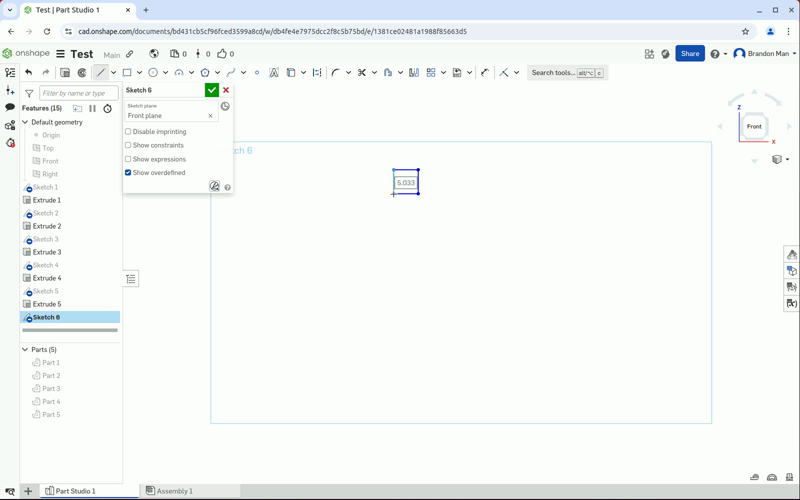
key(esc)
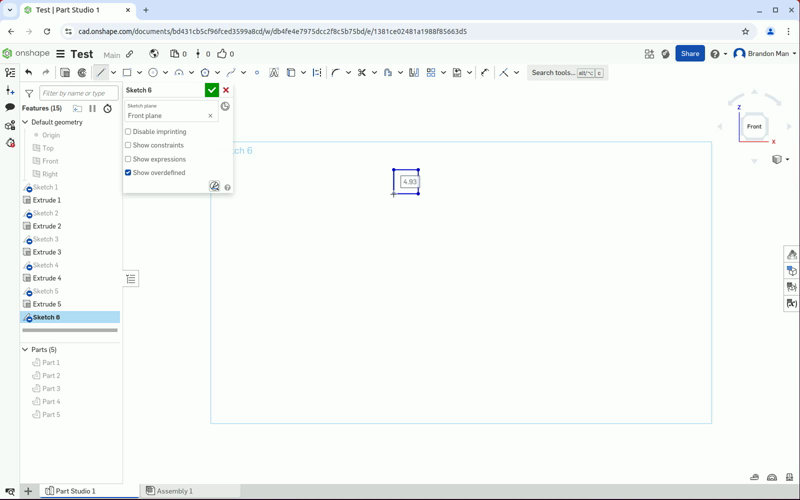
mouse_move(405, 182)
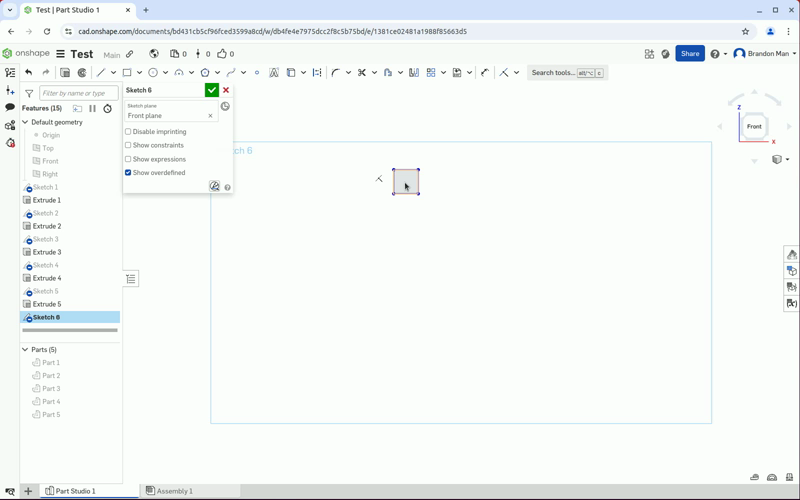
scroll(6)
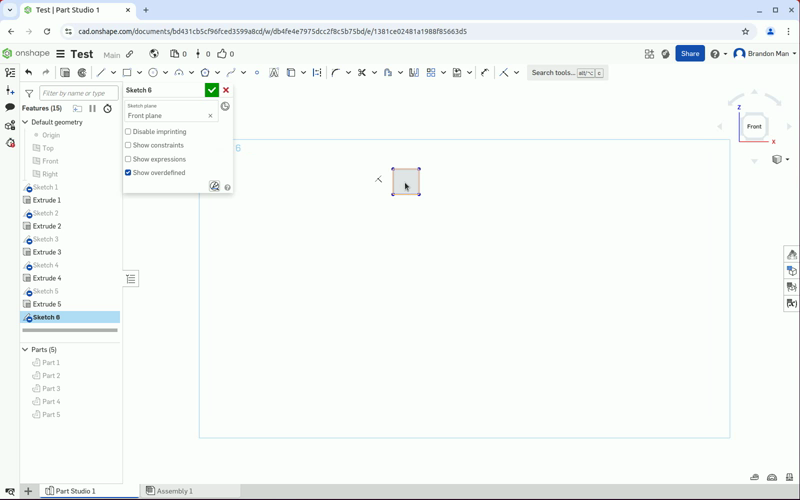
scroll(6)
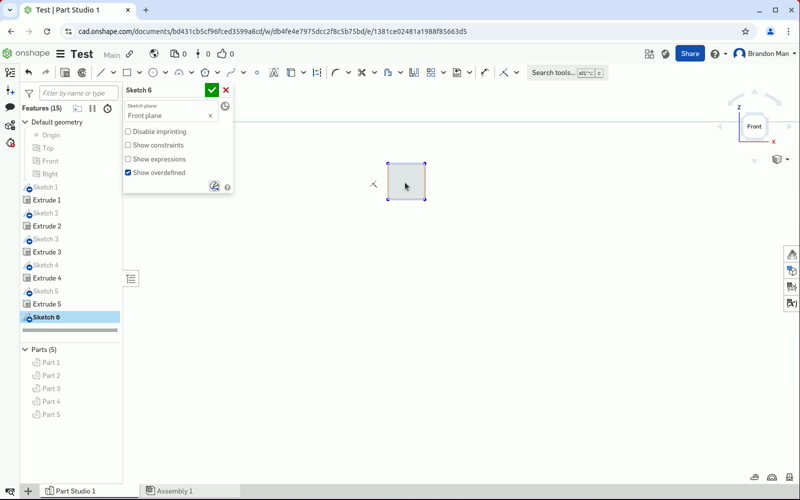
scroll(6)
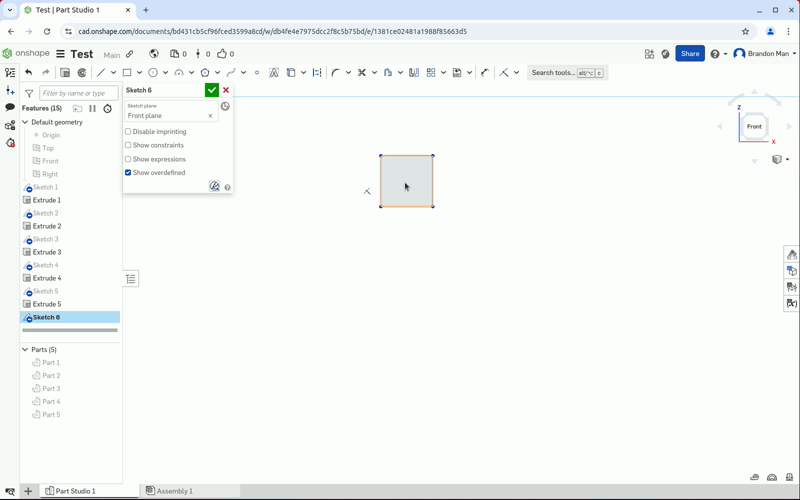
scroll(6)
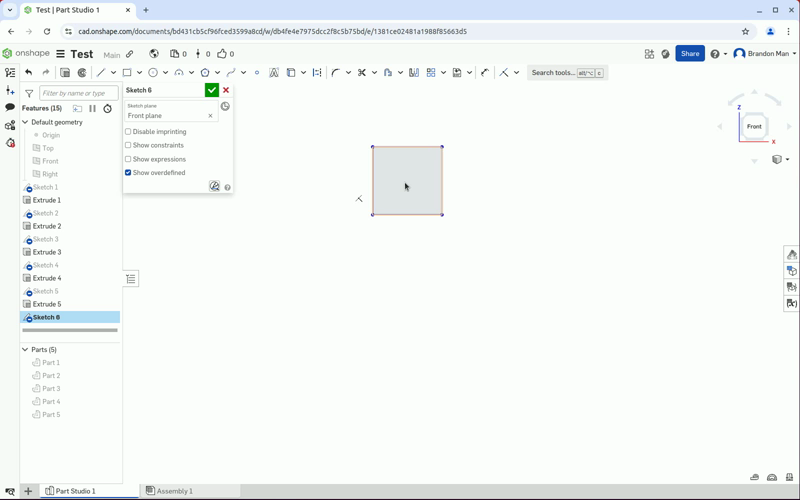
scroll(6)
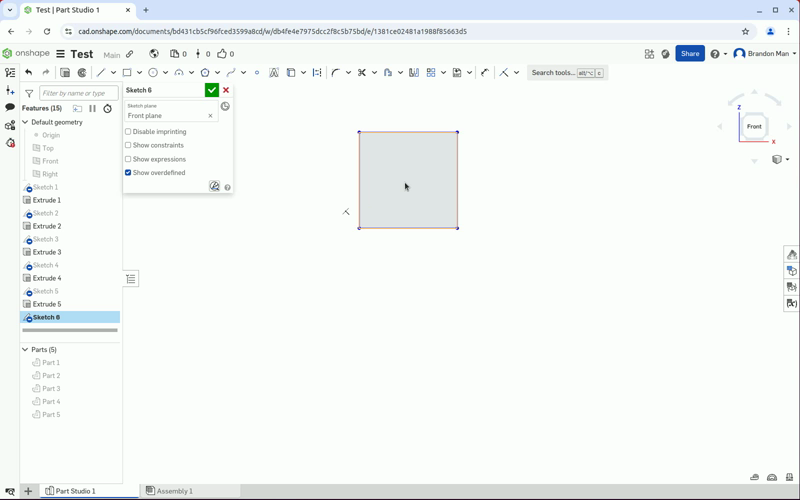
scroll(6)
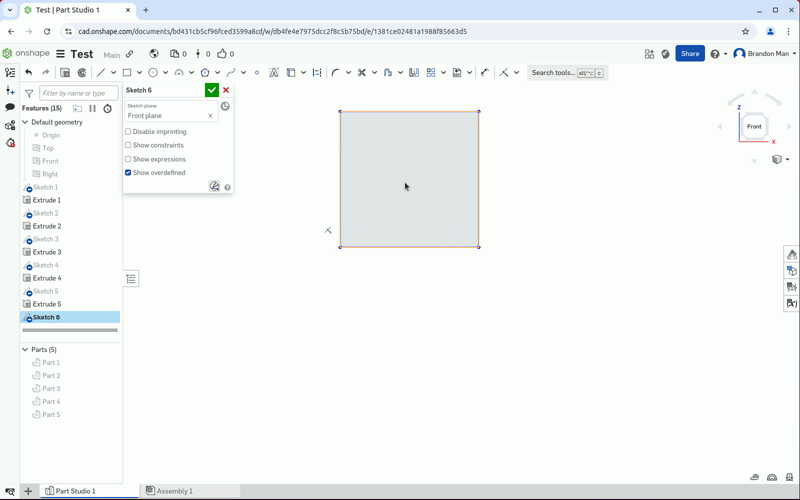
scroll(6)
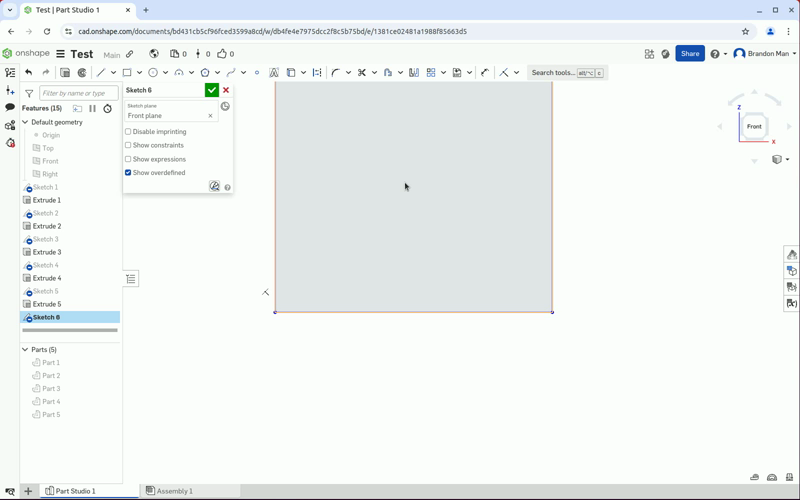
click(405, 182)
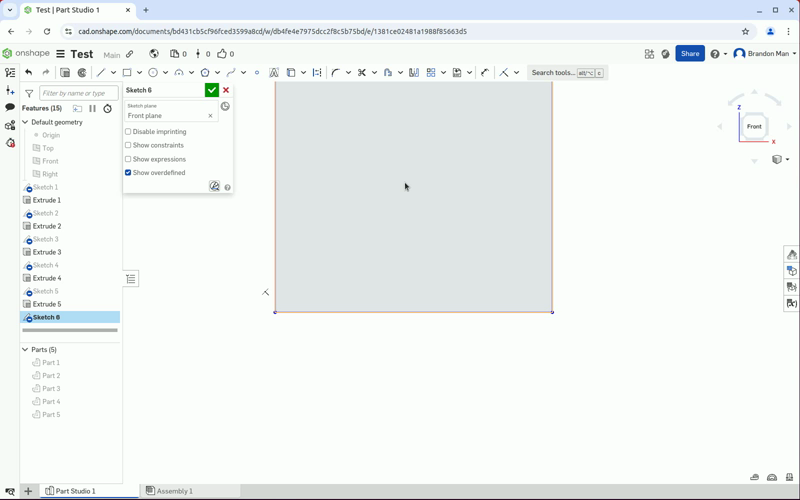
scroll(-6)
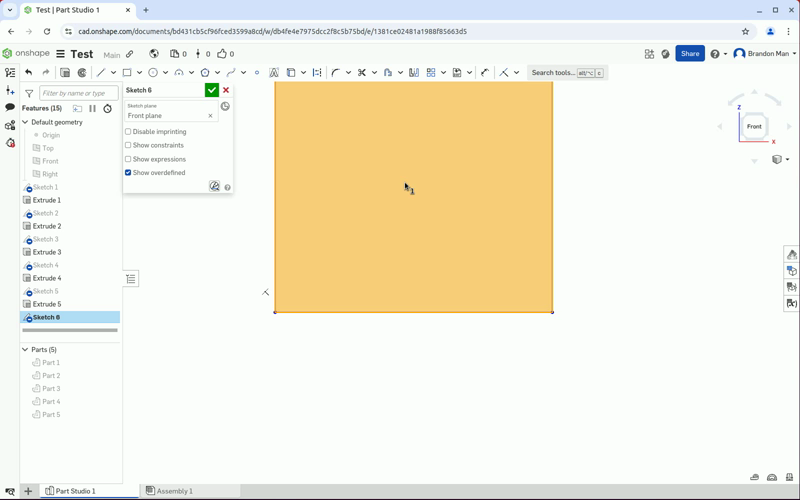
scroll(-6)
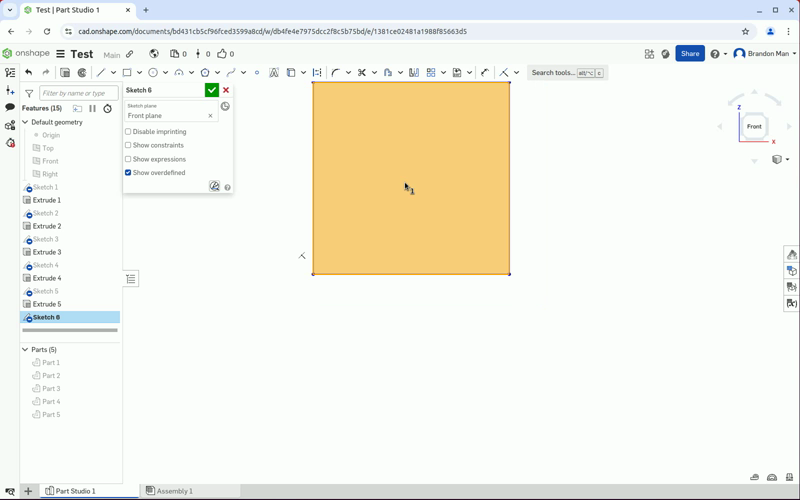
scroll(-6)
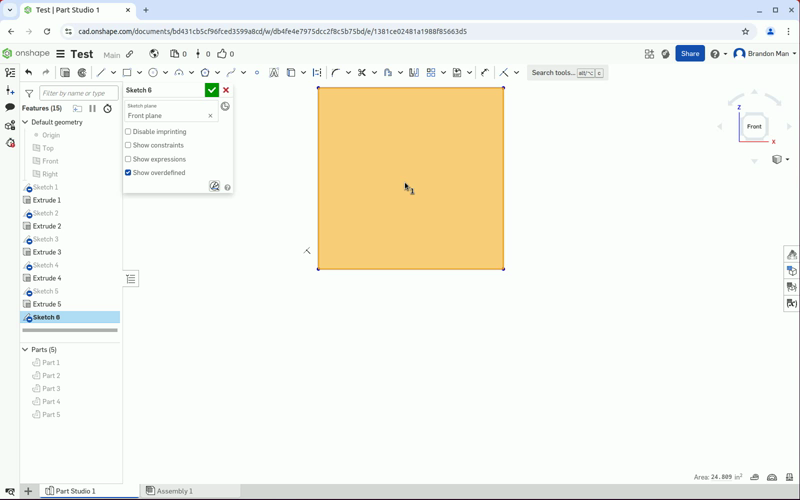
scroll(-6)
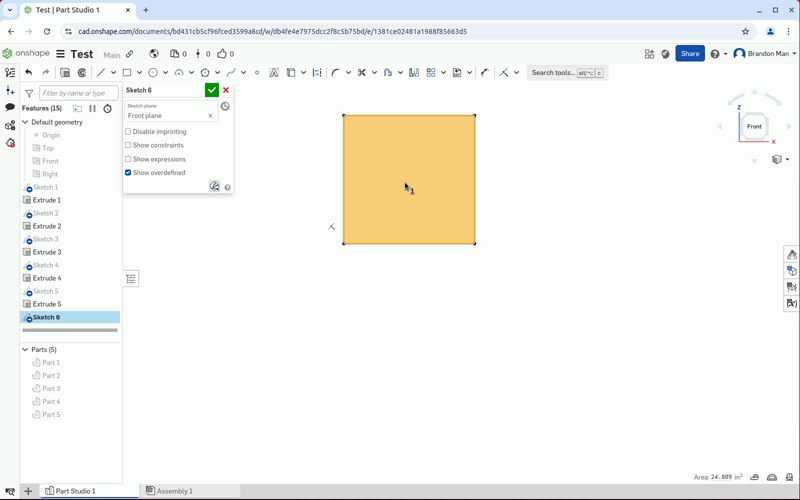
scroll(-6)
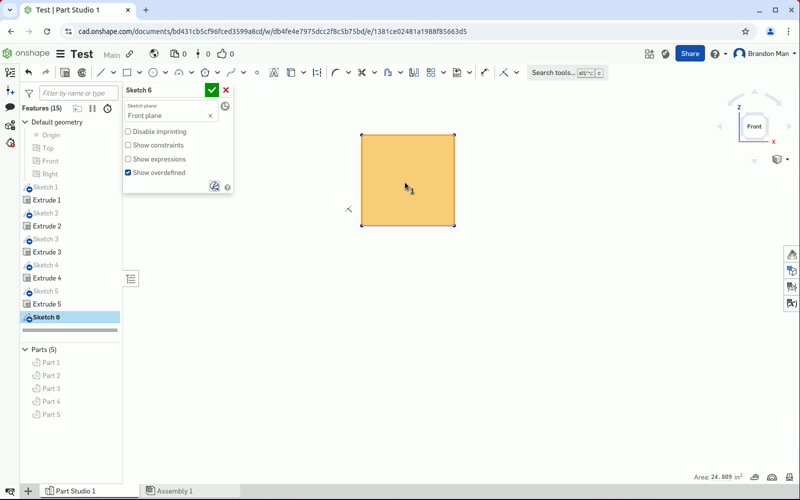
scroll(-6)
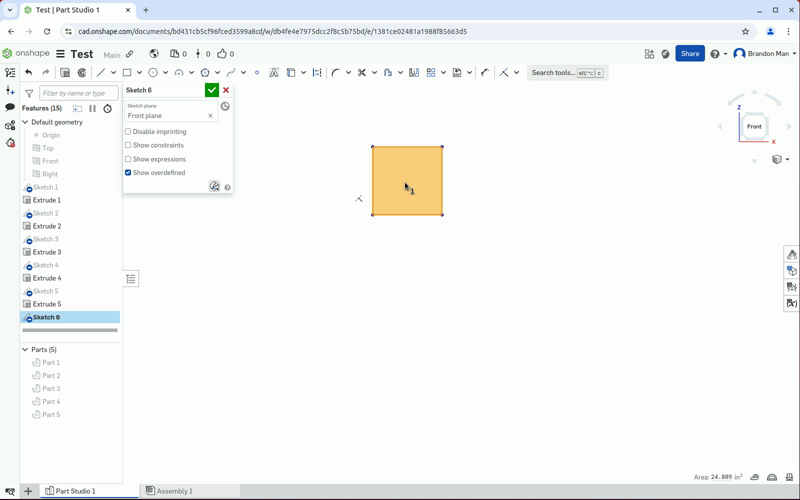
scroll(-6)
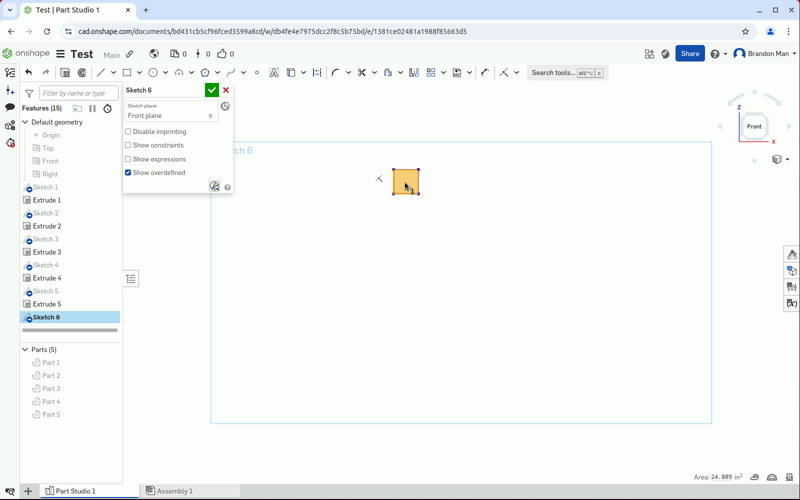
mouse_move(73, 352)
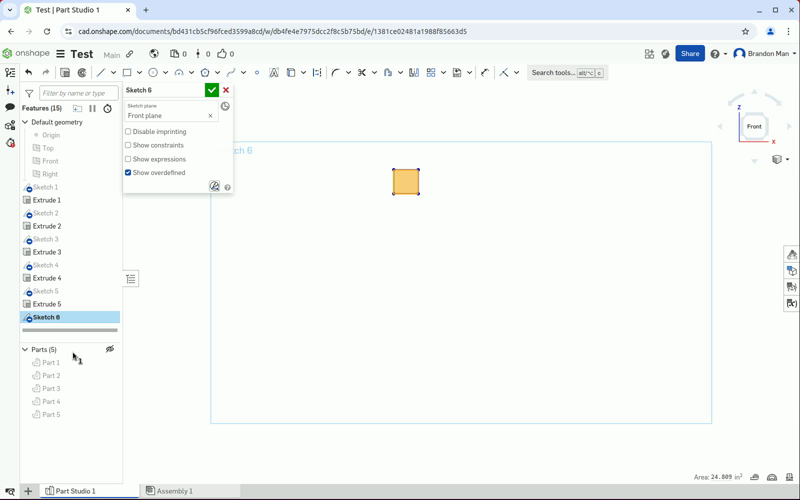
key(shift+y)
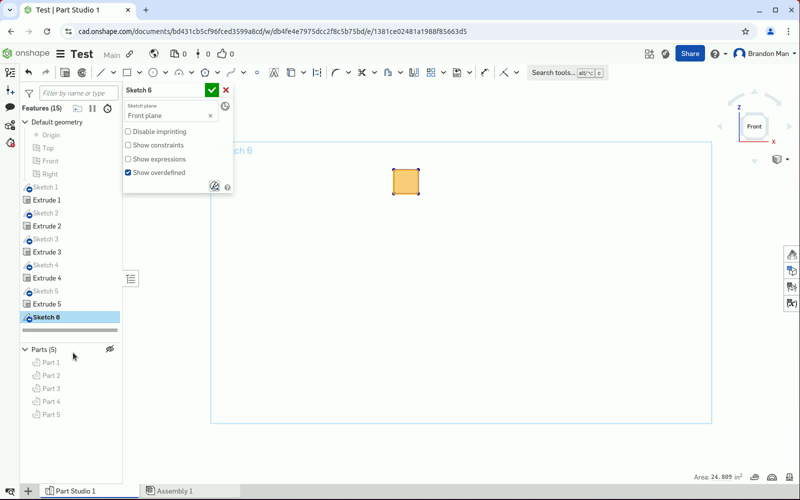
key(shift+e)
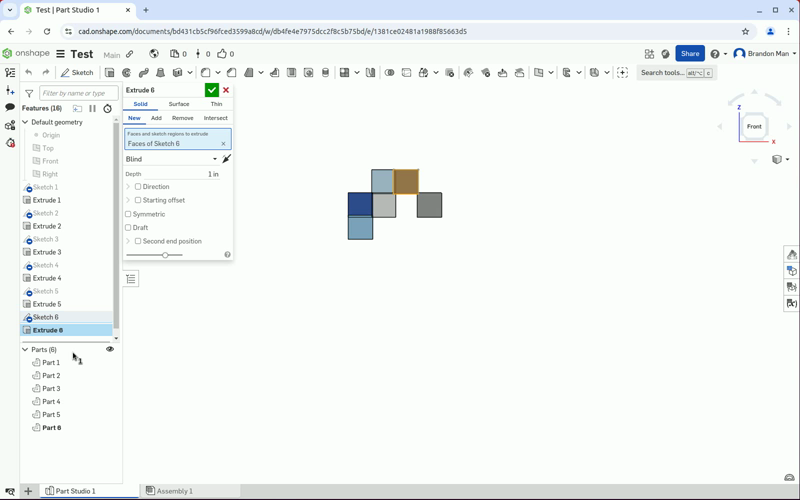
mouse_move(143, 106)
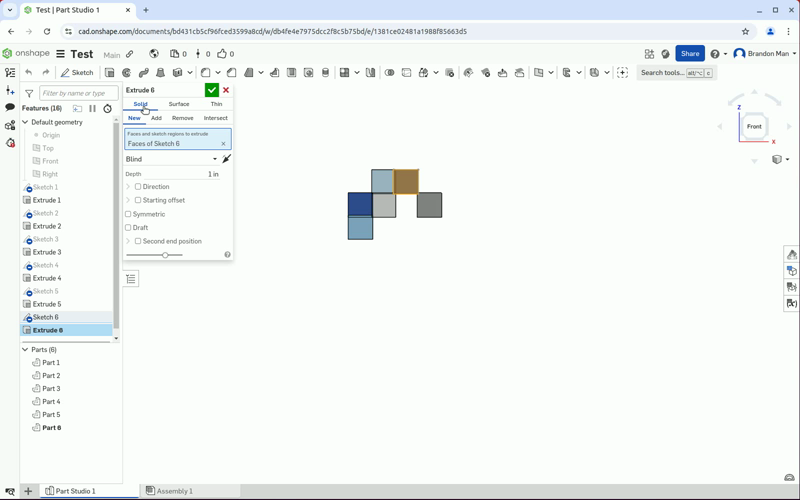
click(143, 106)
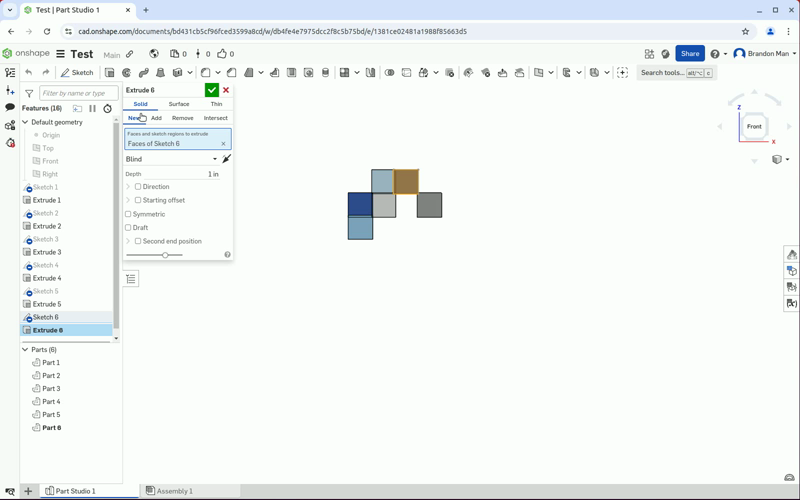
mouse_move(137, 120)
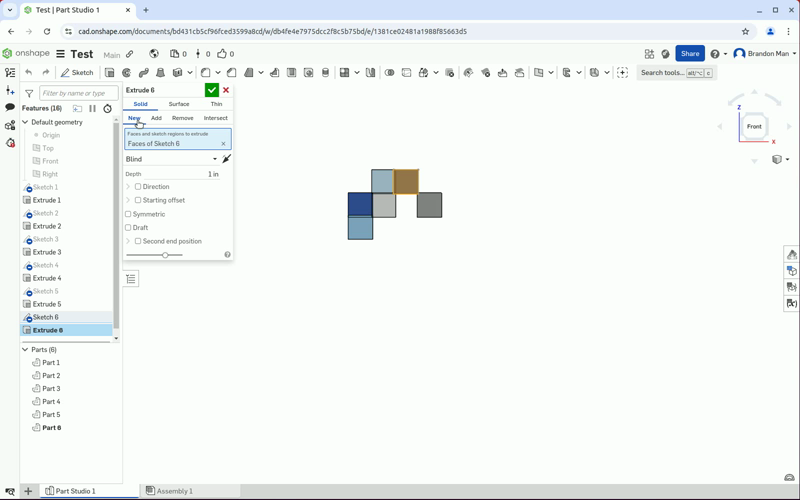
click(137, 120)
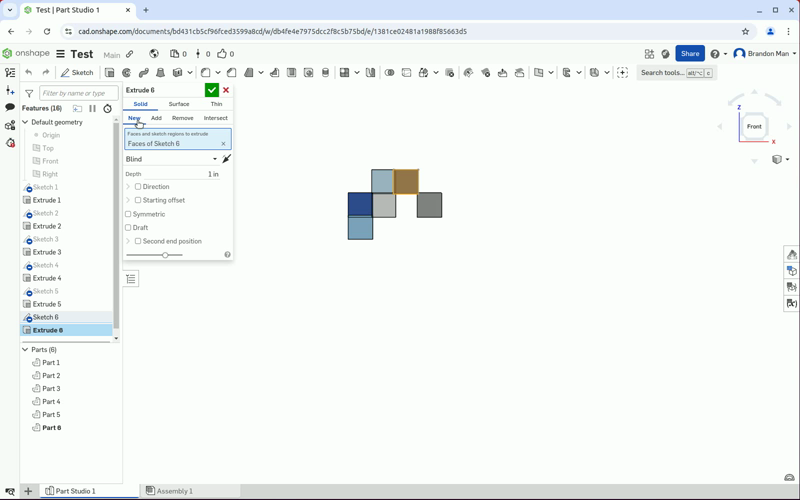
key(tab, 4)
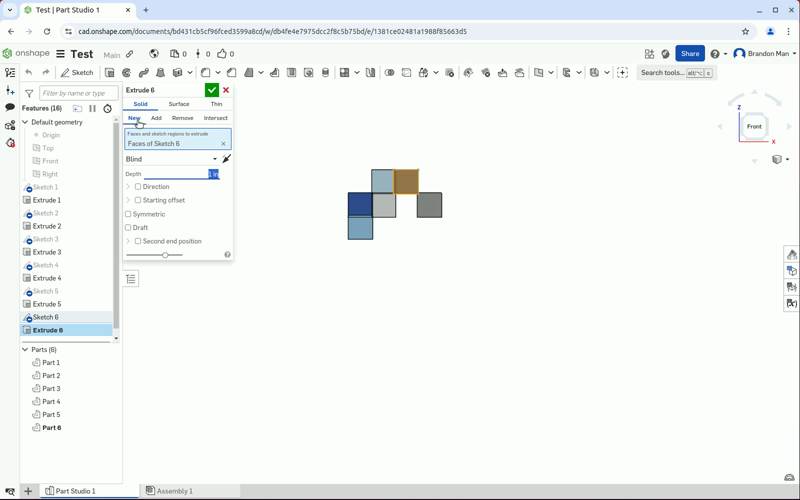
text(-4.814)
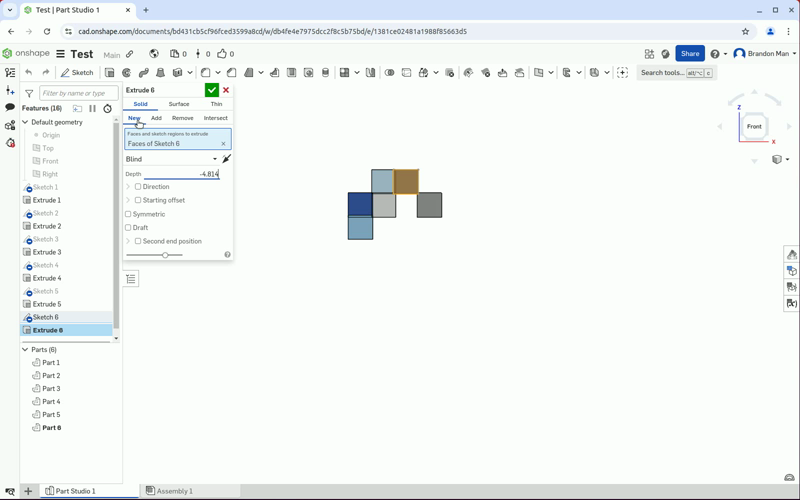
key(enter)
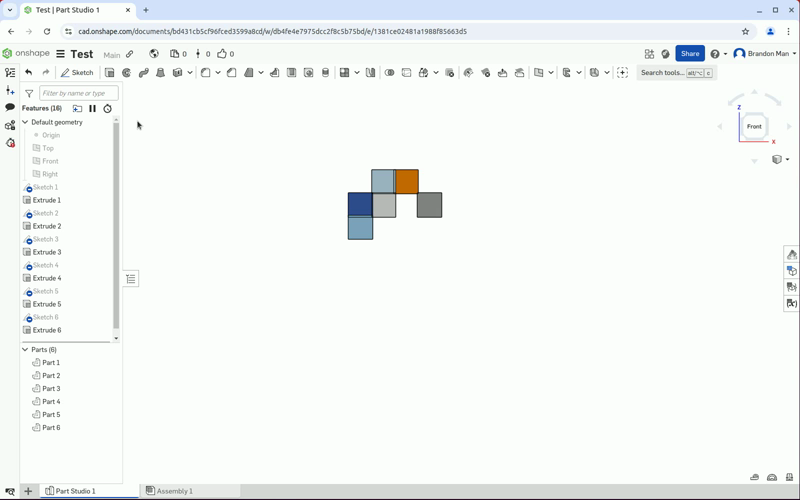
key(shift+h)
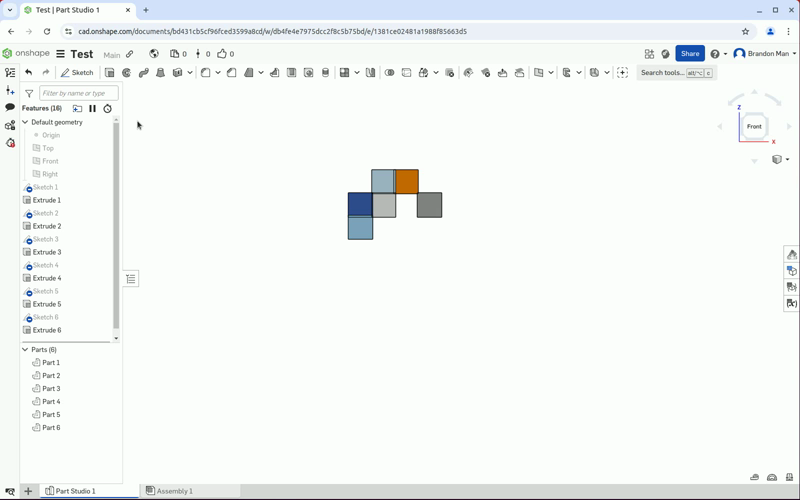
key(shift+h)
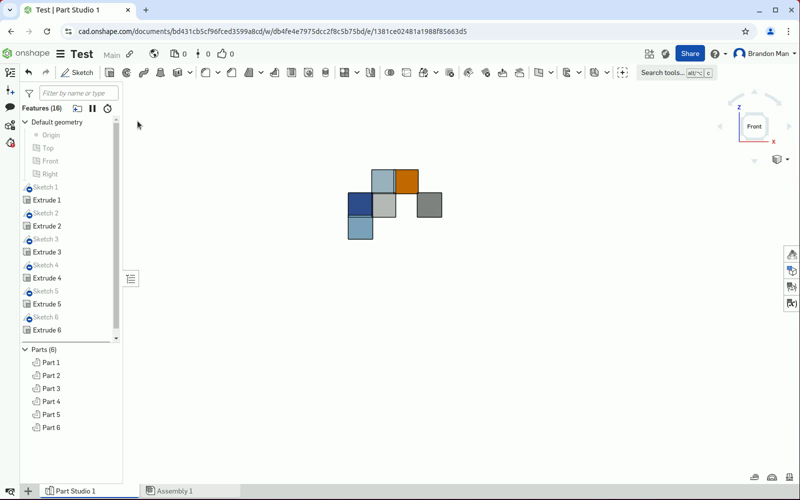
mouse_move(69, 189)
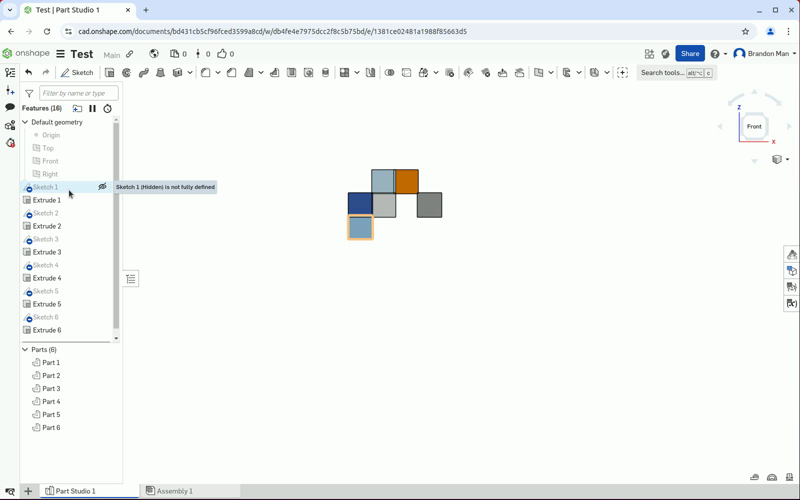
click(69, 189)
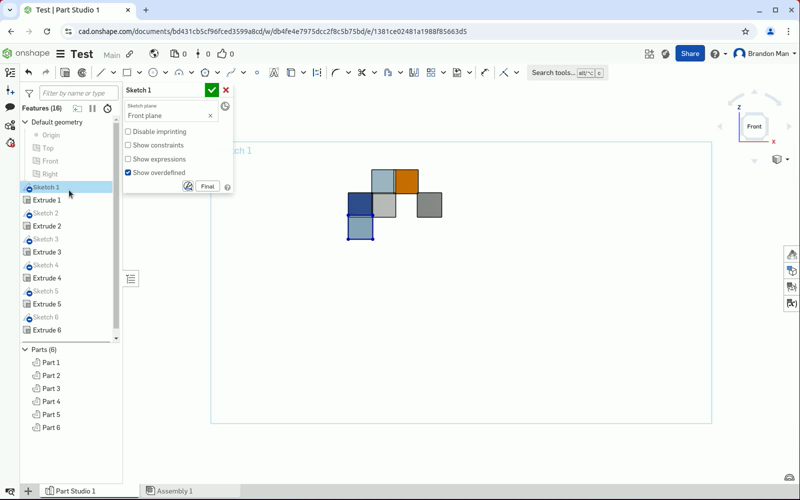
mouse_move(229, 92)
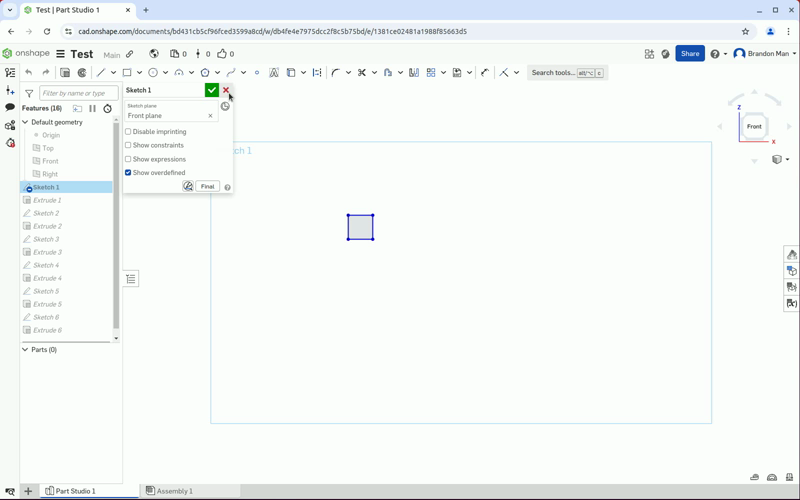
click(229, 92)
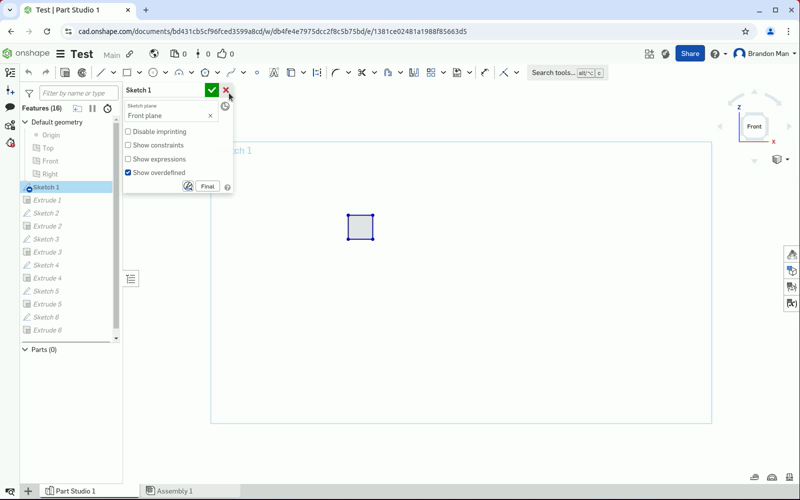
key(shift+s)
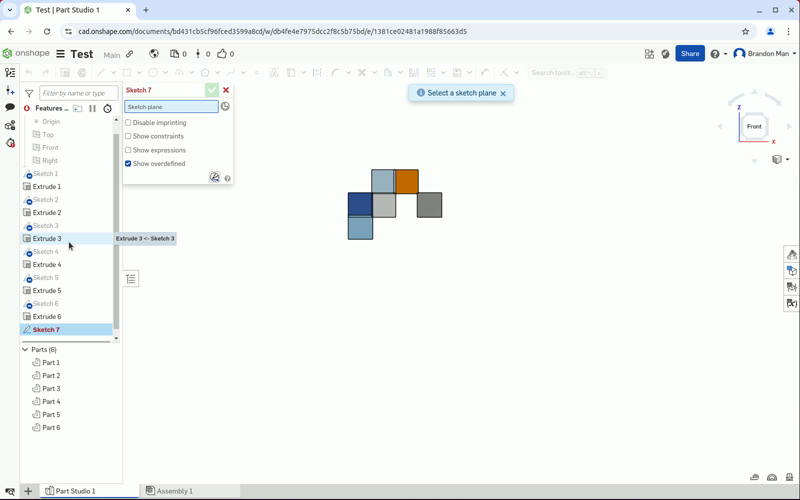
scroll(3)
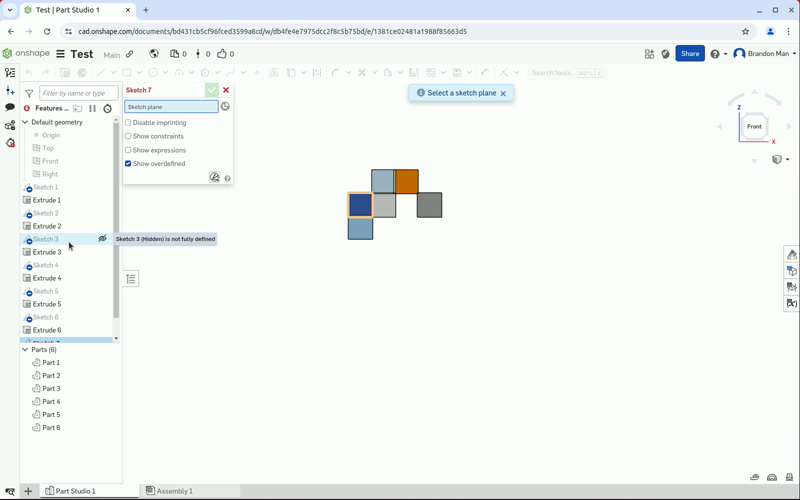
mouse_move(69, 163)
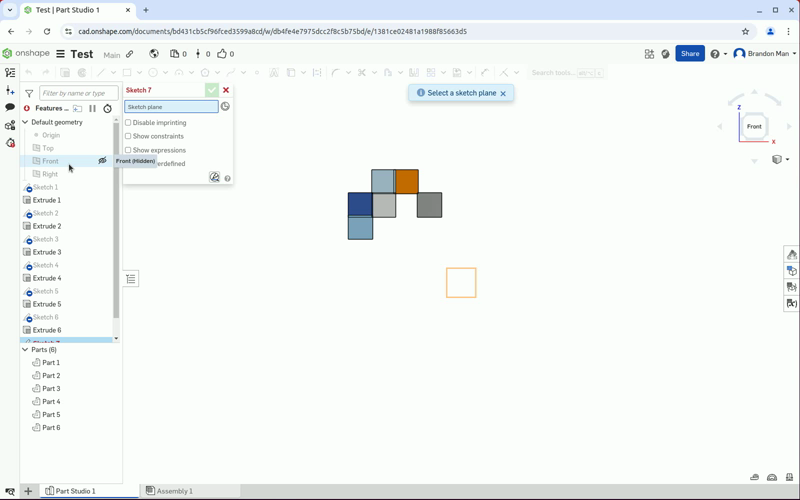
click(69, 163)
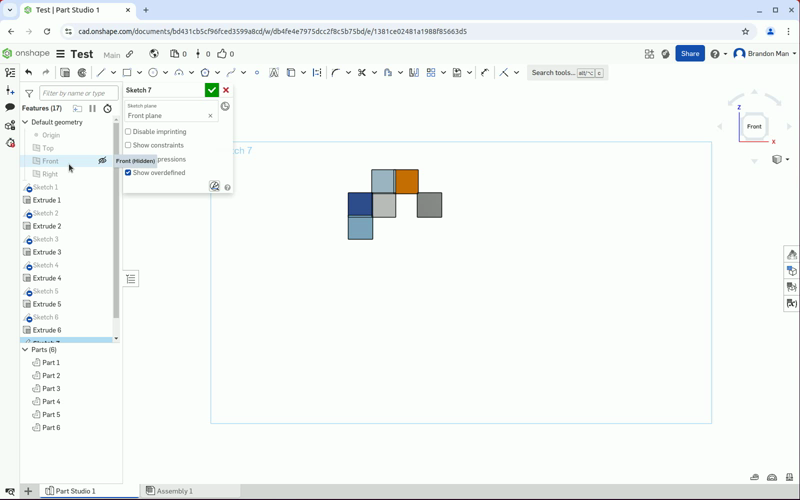
mouse_move(73, 352)
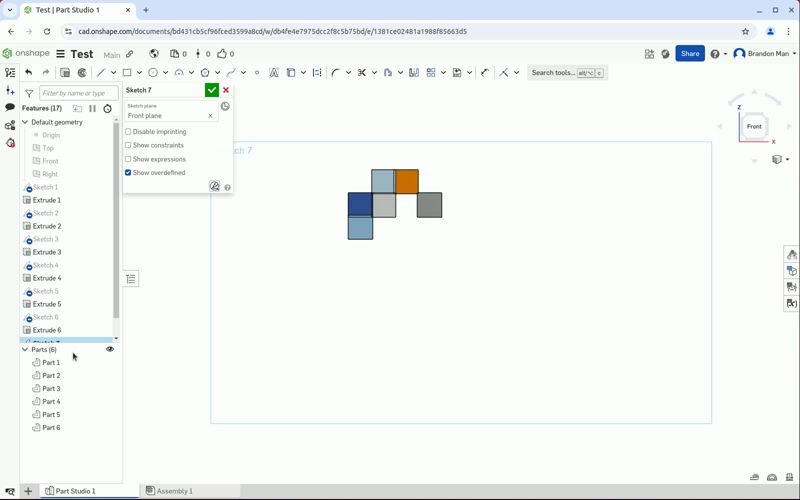
key(y)
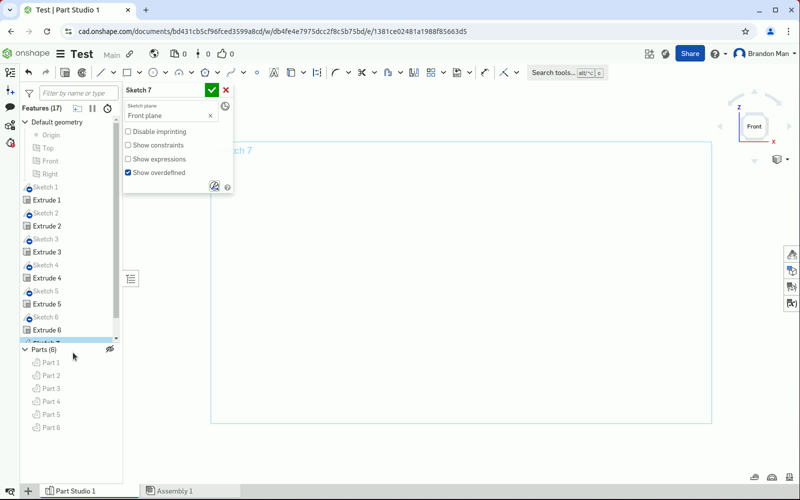
key(l)
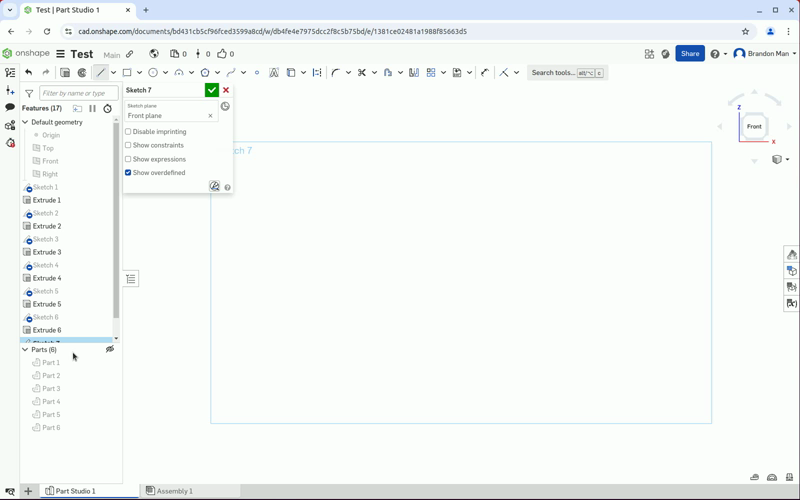
key_down(shift)
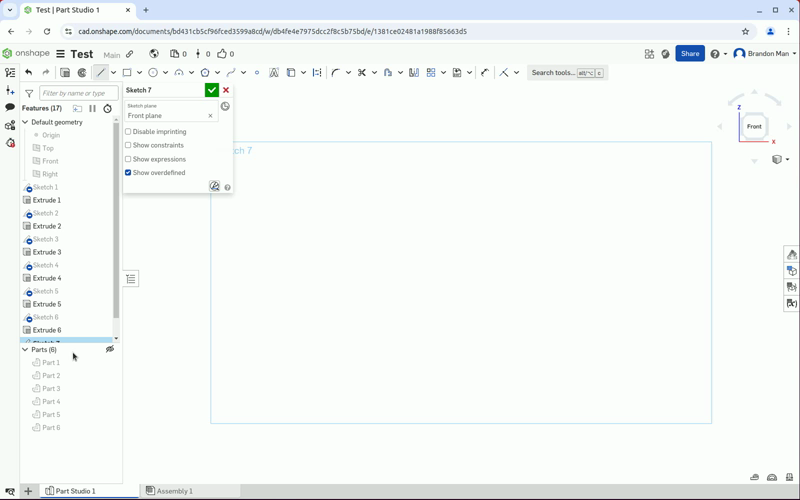
mouse_move(417, 193)
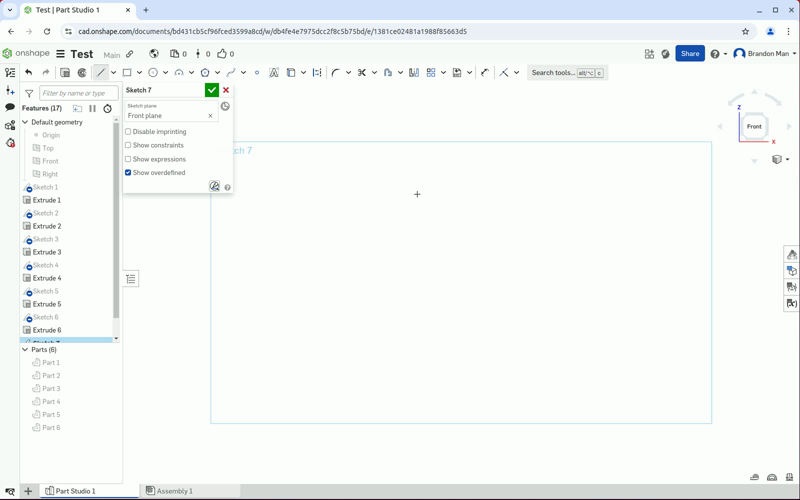
click(417, 193)
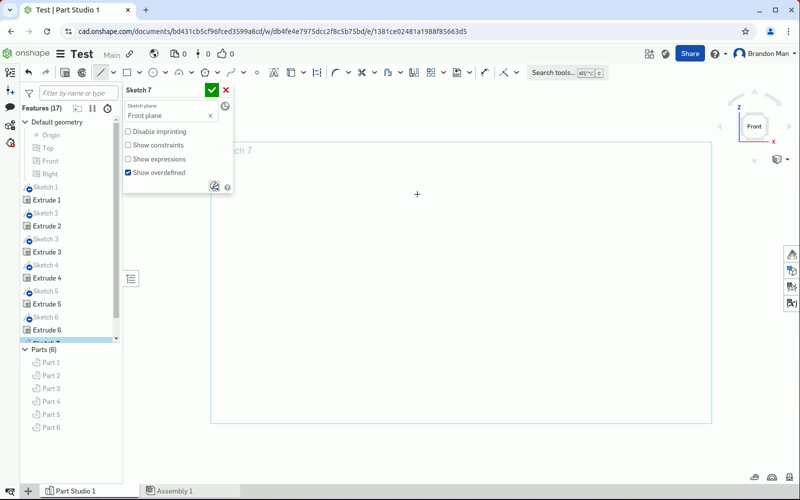
key_up(shift)
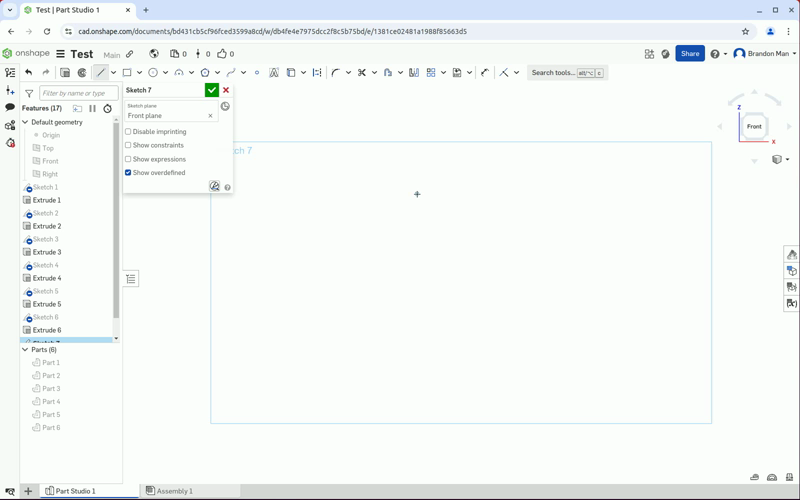
key_down(shift)
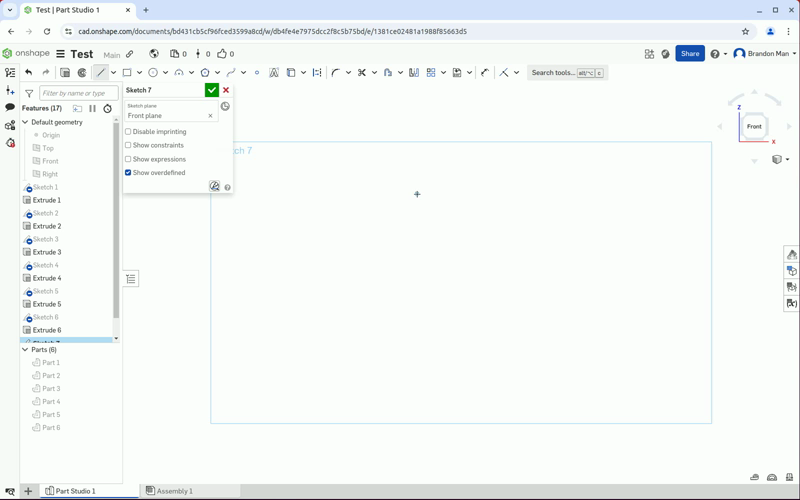
mouse_move(447, 193)
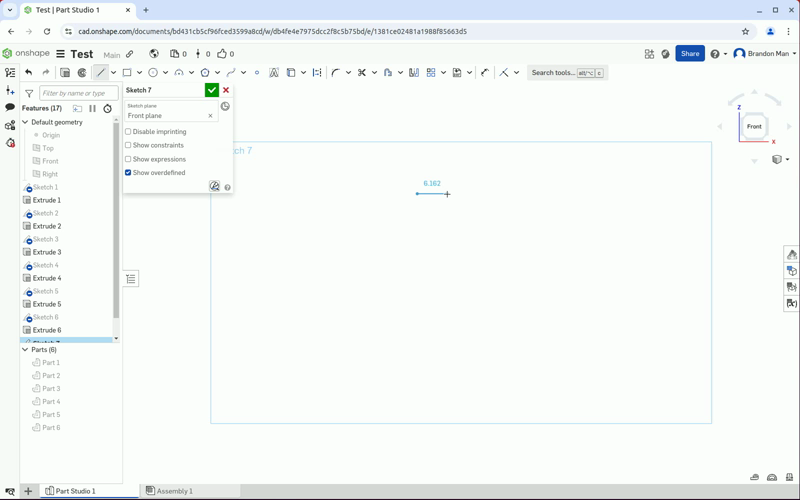
mouse_move(441, 193)
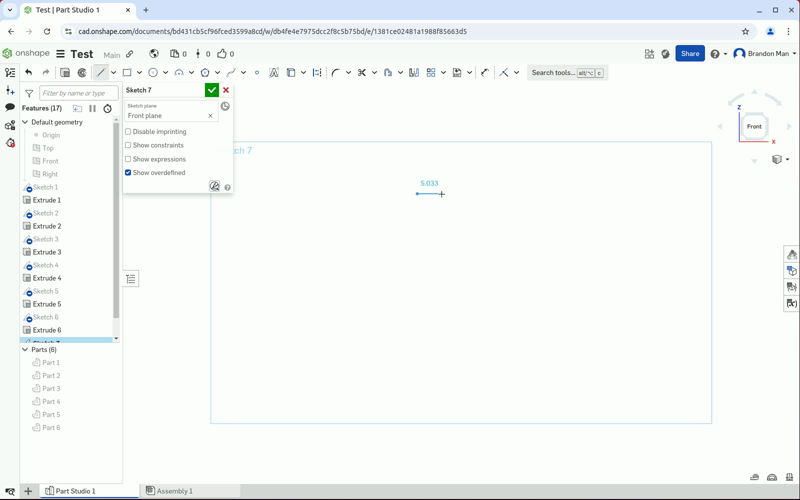
click(441, 193)
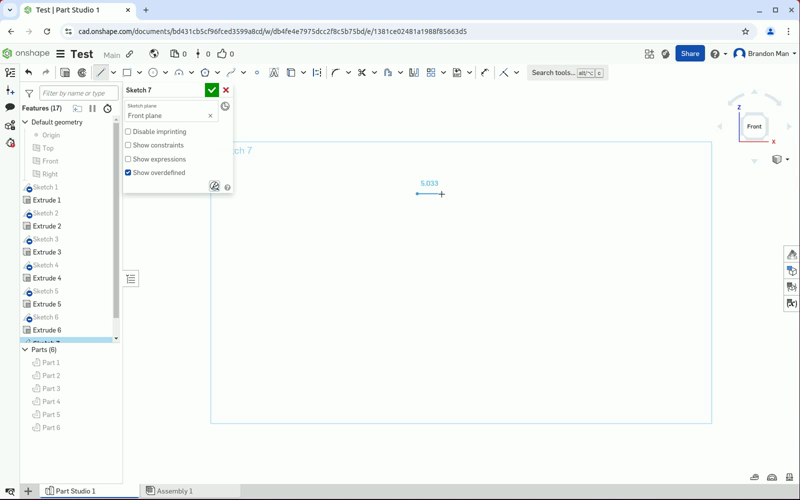
key_up(shift)
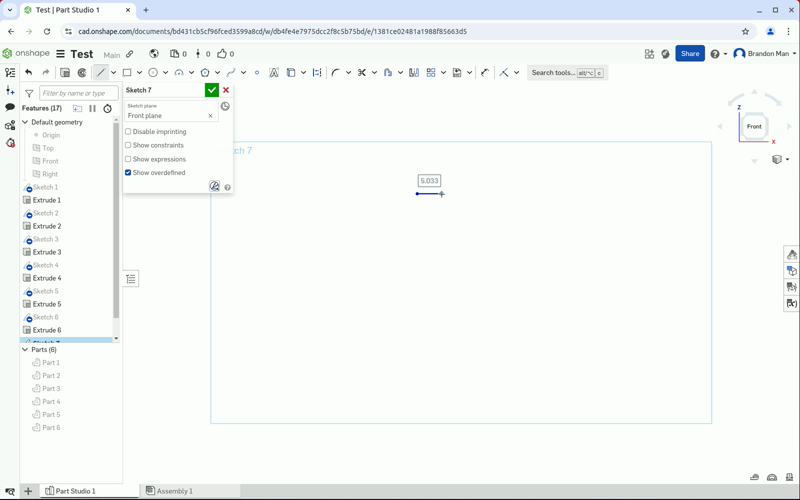
key_down(shift)
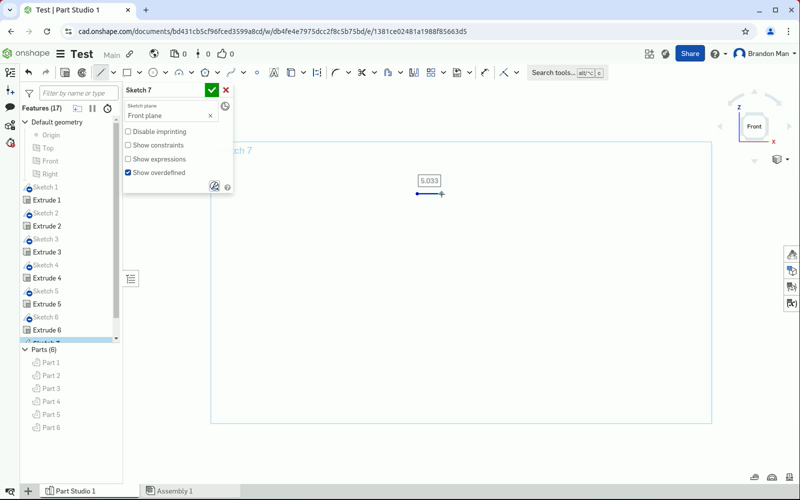
mouse_move(471, 193)
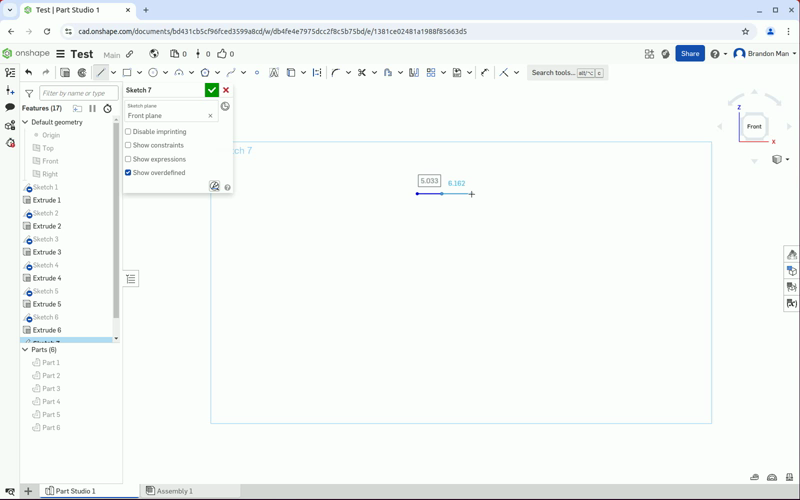
mouse_move(441, 169)
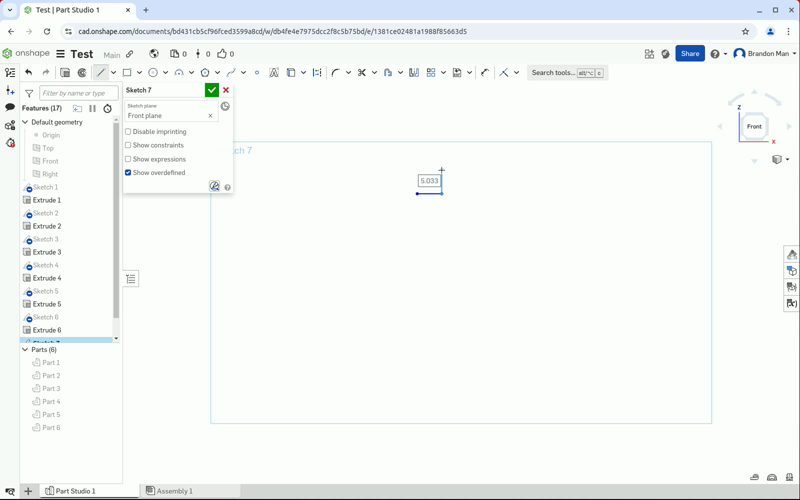
click(441, 169)
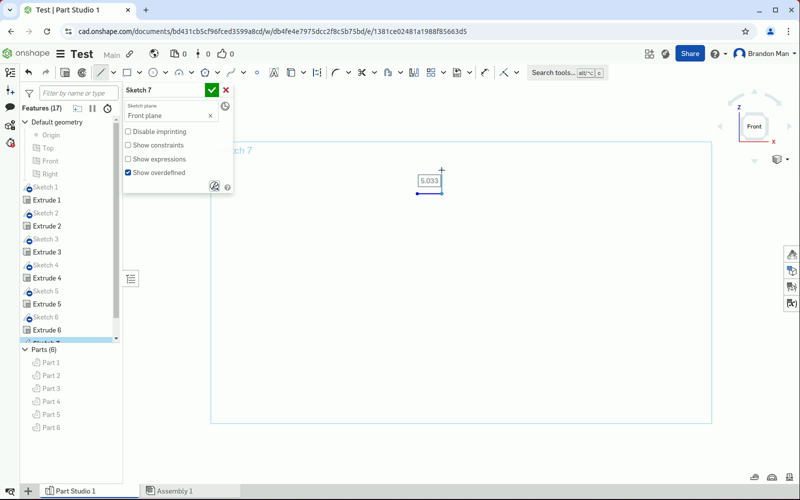
key_up(shift)
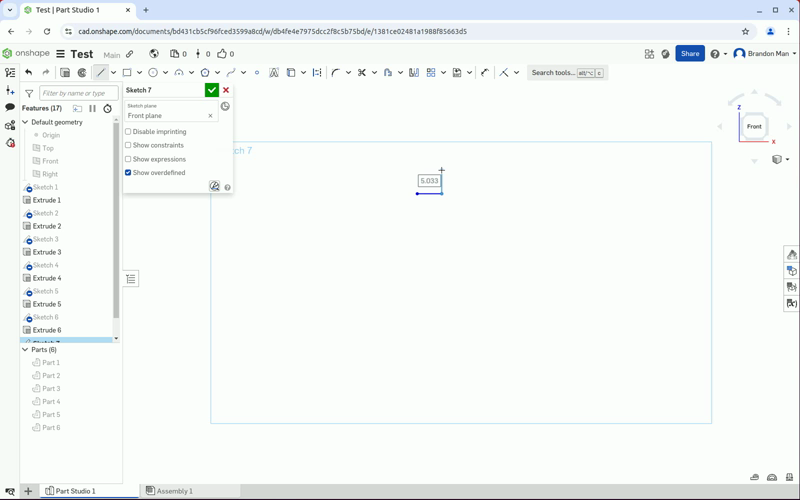
key_down(shift)
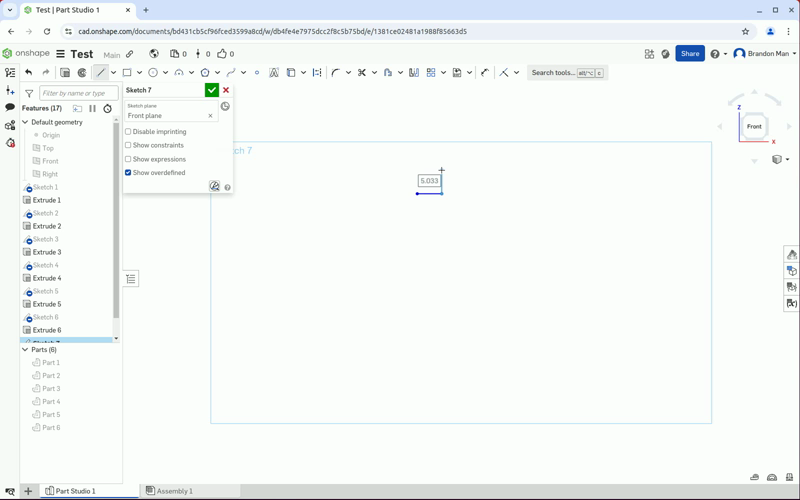
mouse_move(471, 169)
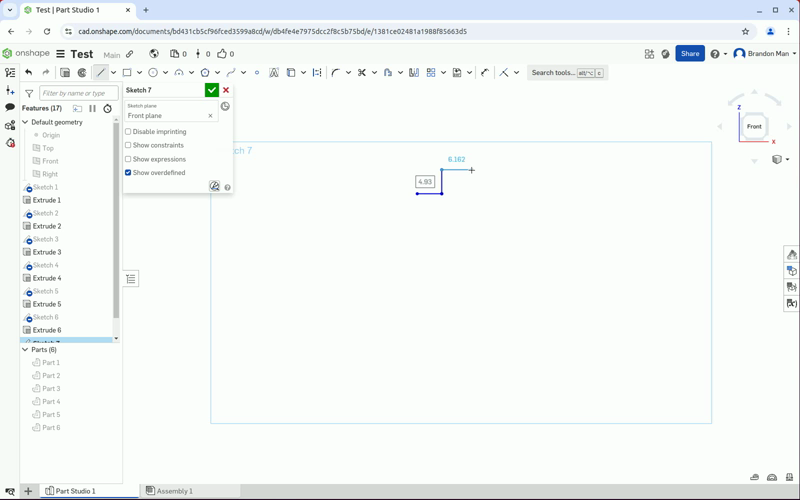
mouse_move(417, 169)
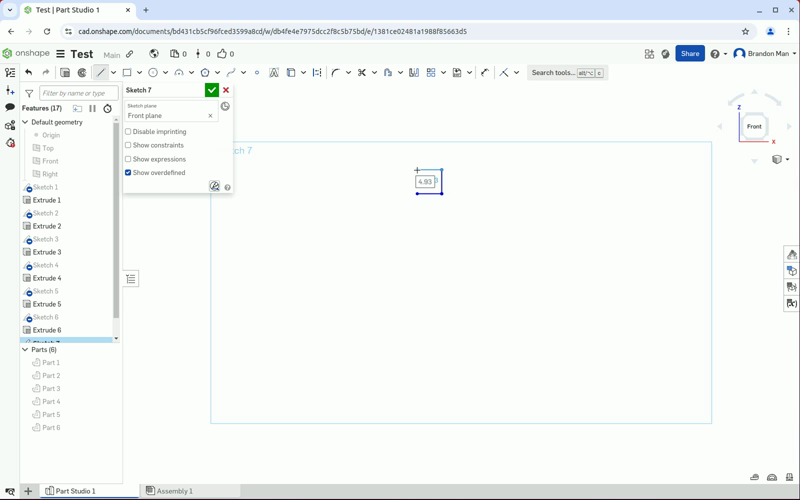
click(417, 169)
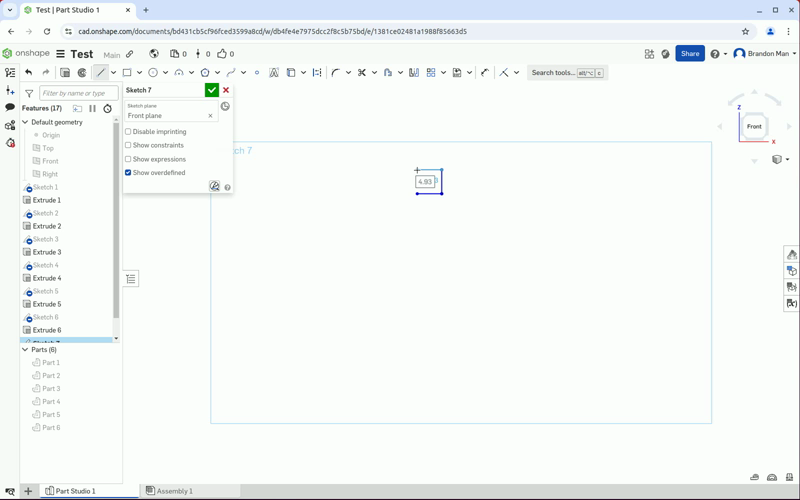
key_up(shift)
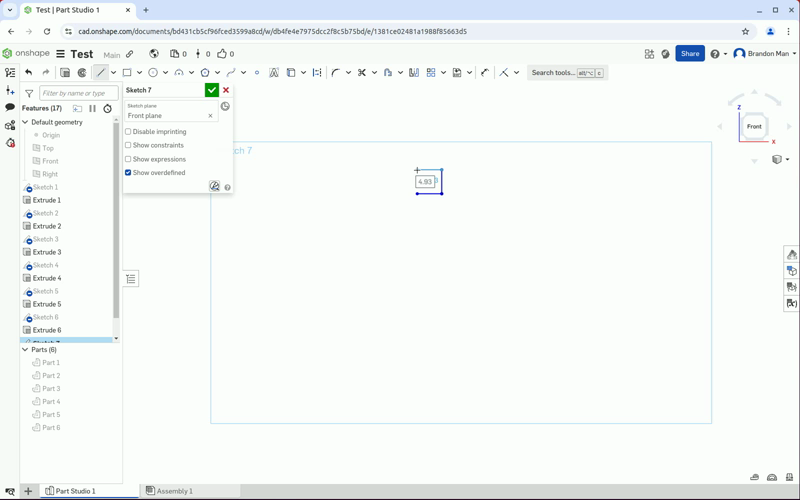
mouse_move(447, 169)
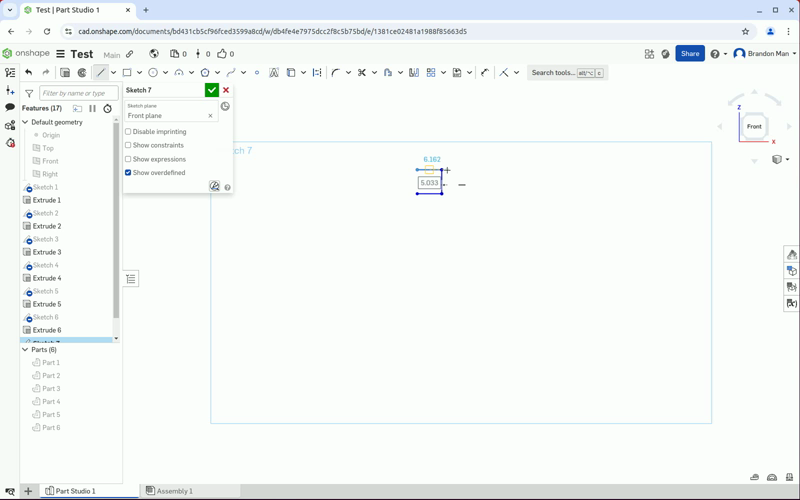
key_down(shift)
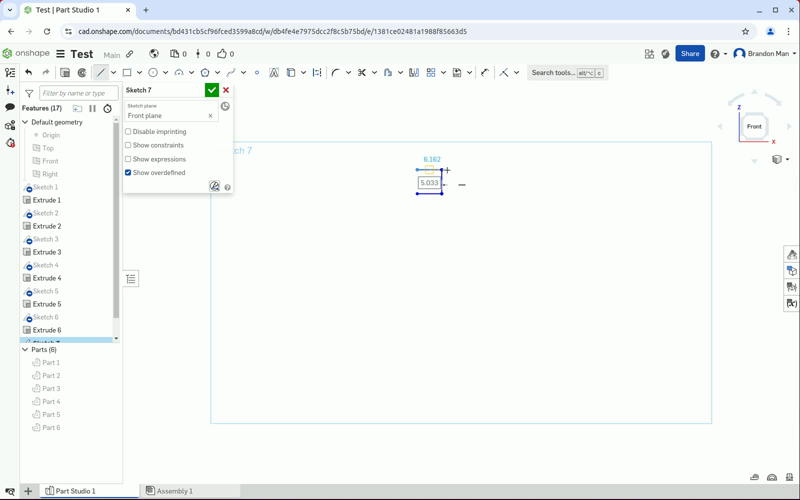
mouse_move(417, 193)
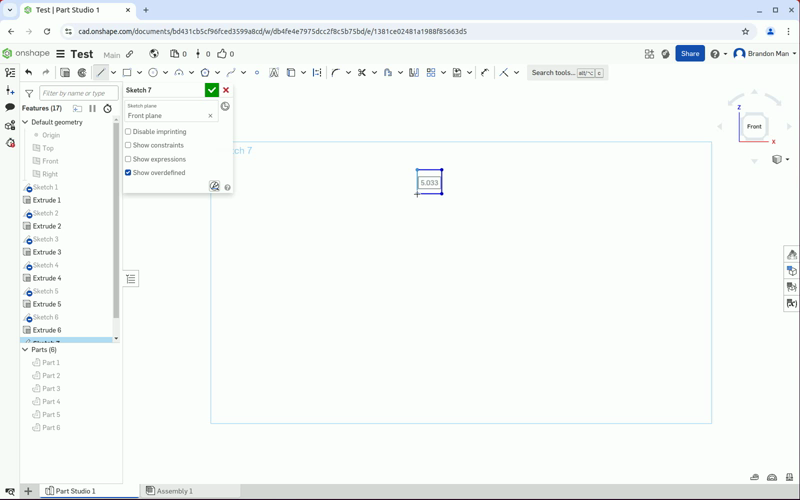
key_up(shift)
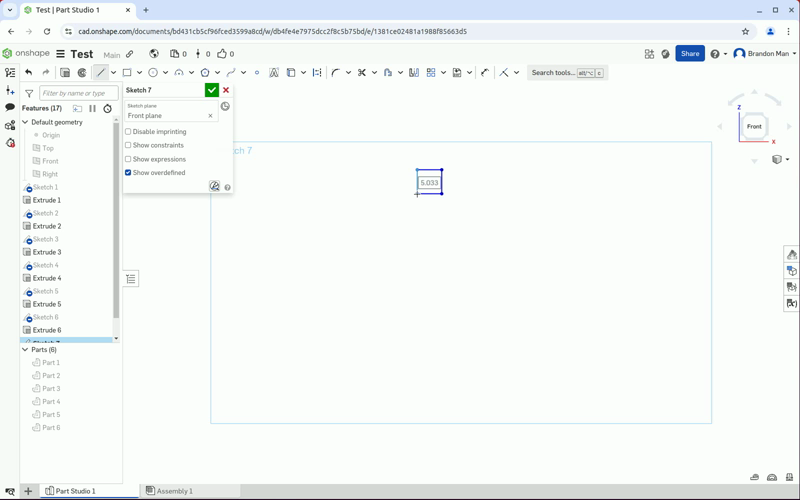
click(417, 193)
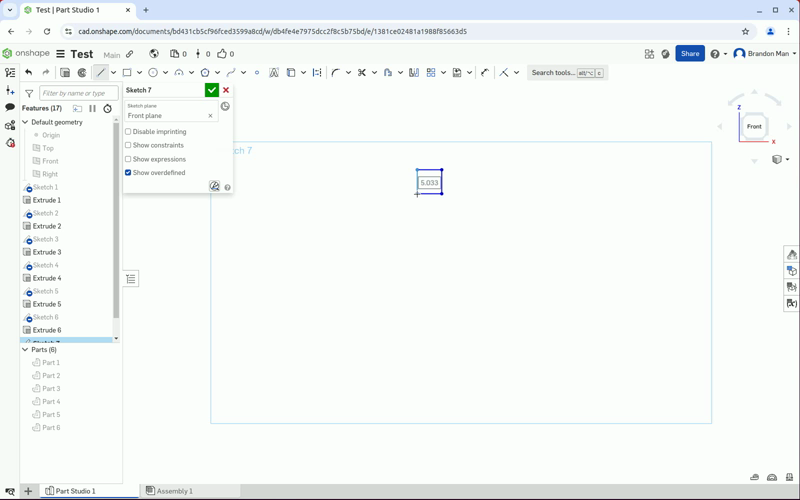
key(esc)
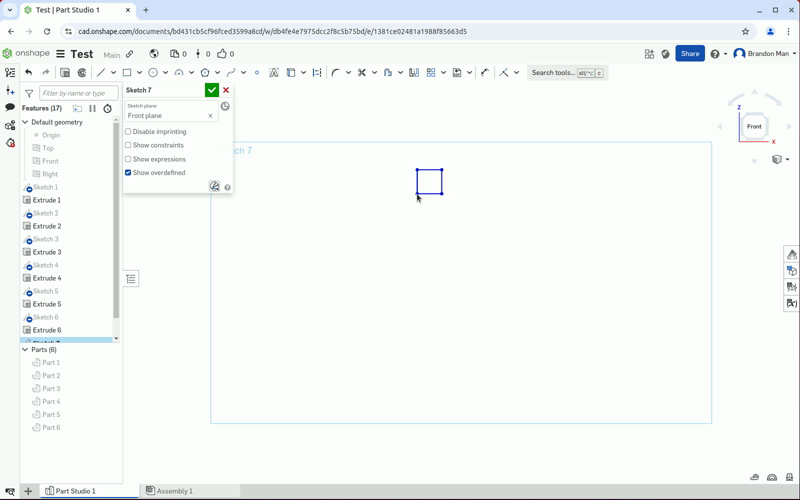
mouse_move(423, 188)
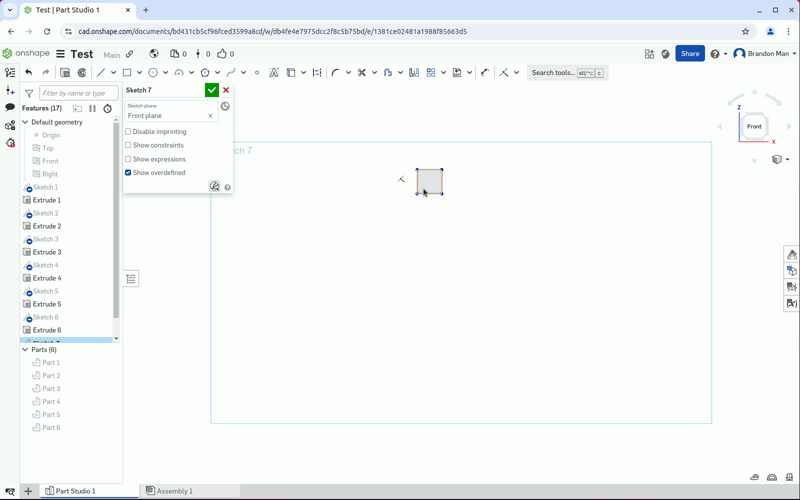
scroll(6)
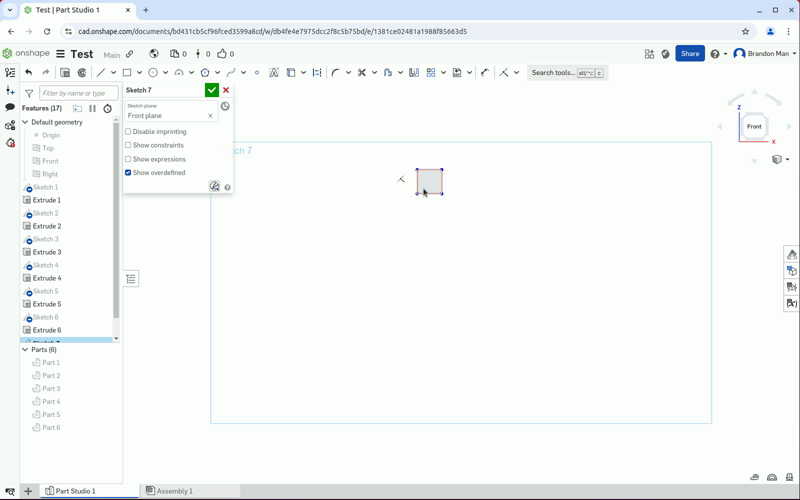
scroll(6)
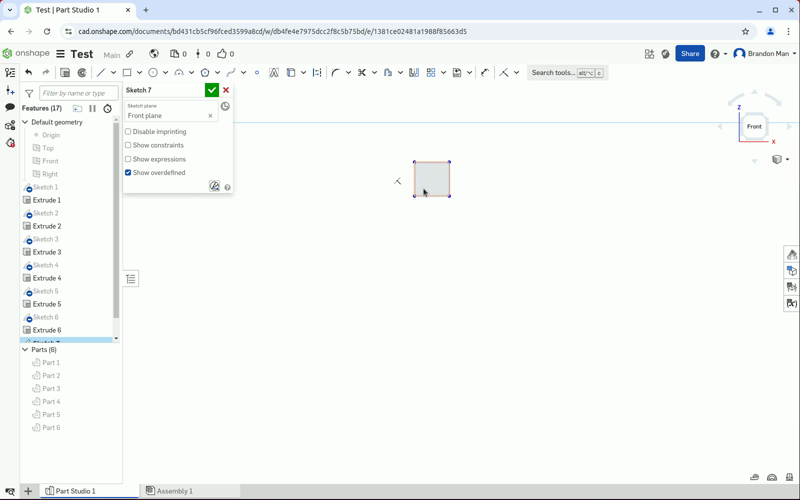
scroll(6)
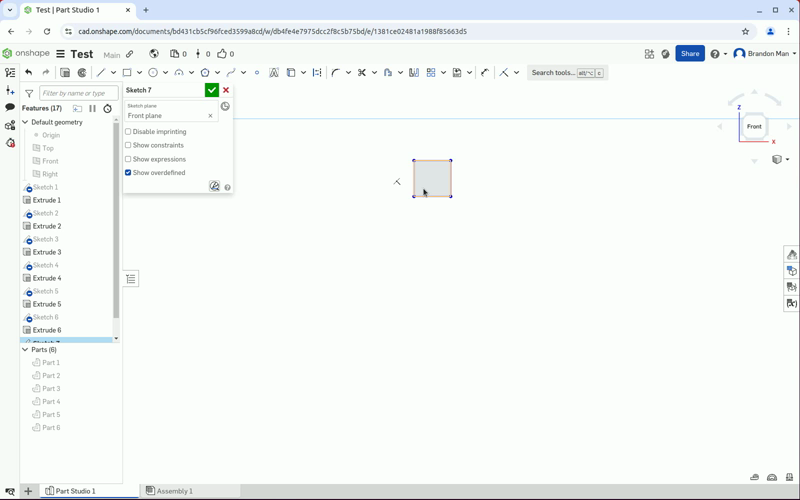
scroll(6)
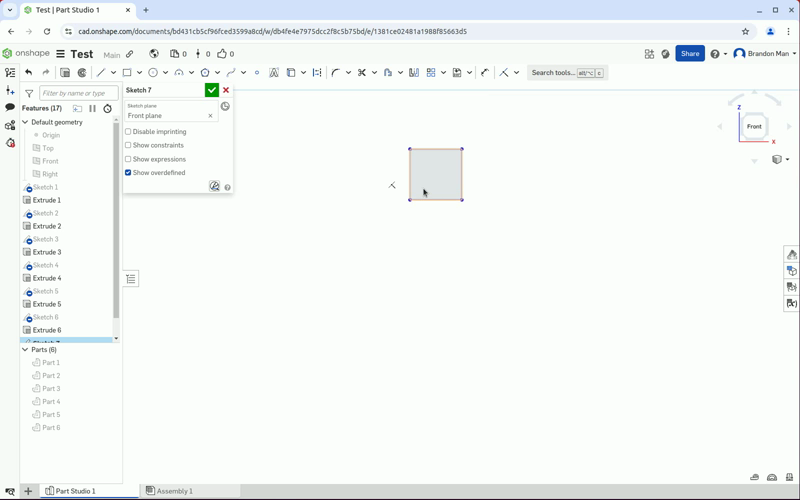
scroll(6)
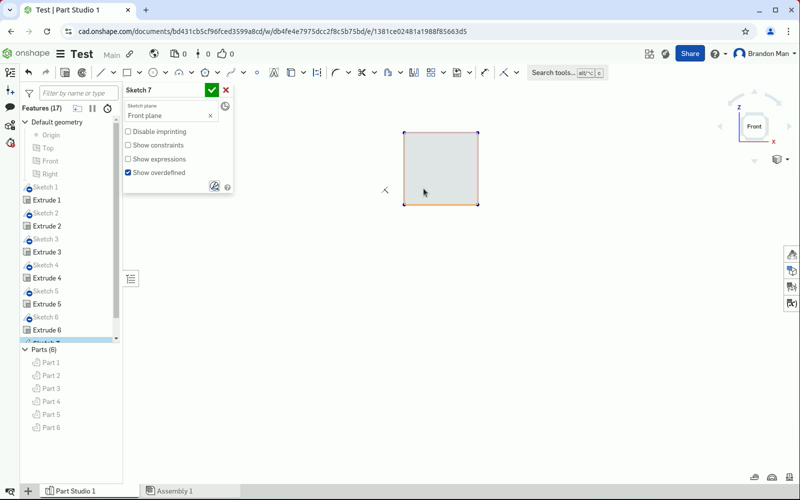
scroll(6)
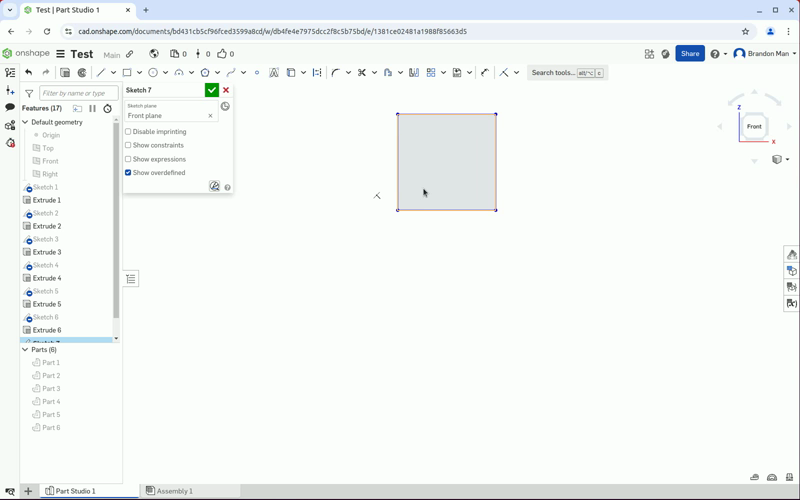
scroll(6)
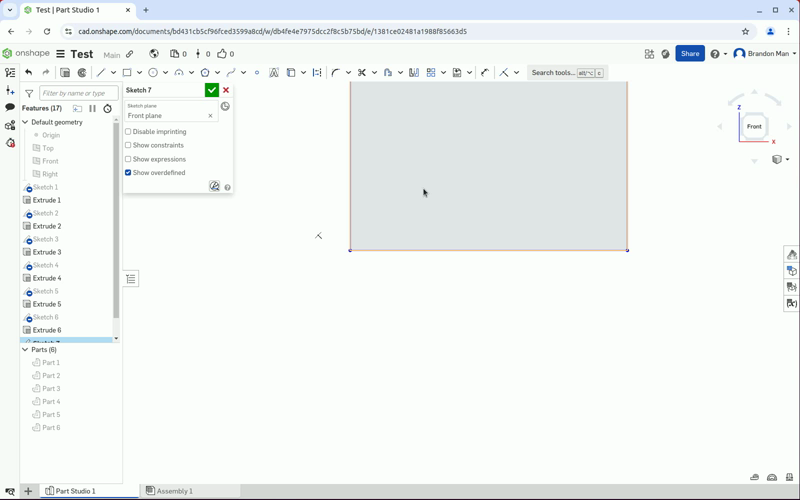
click(423, 188)
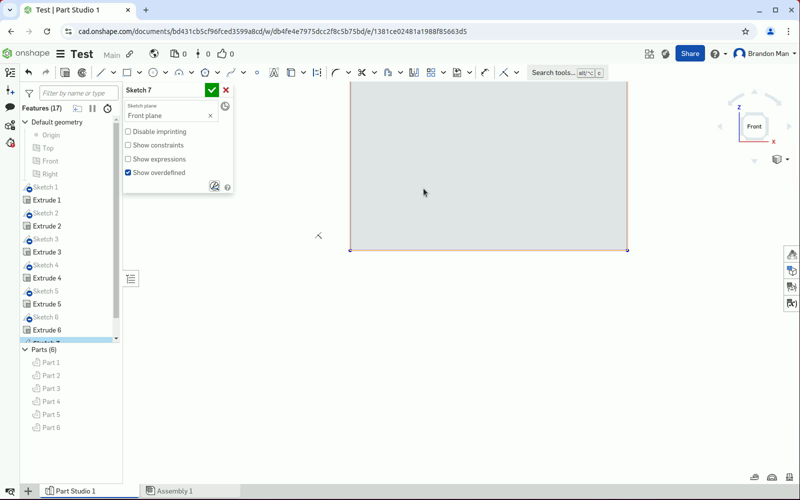
scroll(-6)
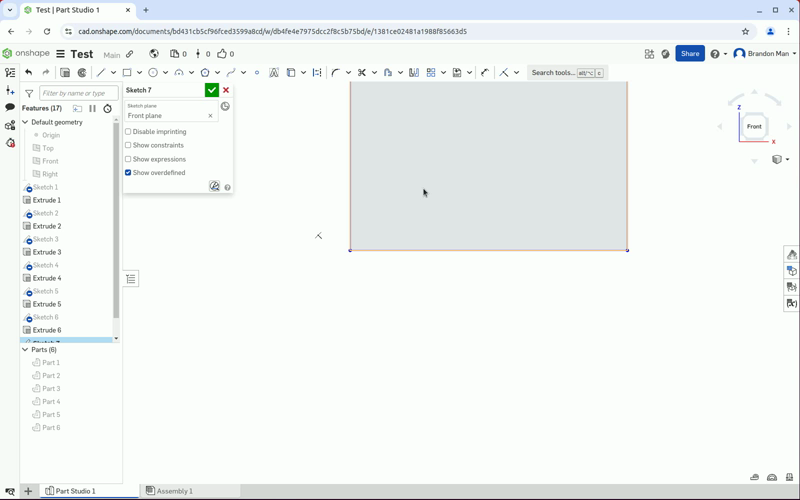
scroll(-6)
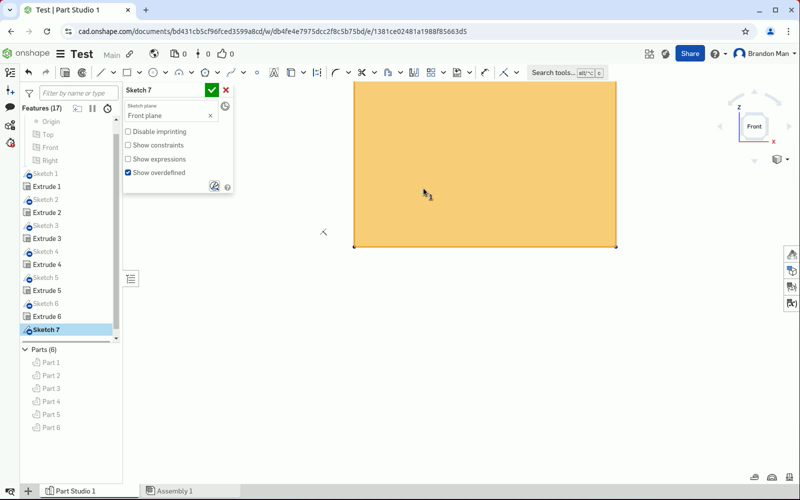
scroll(-6)
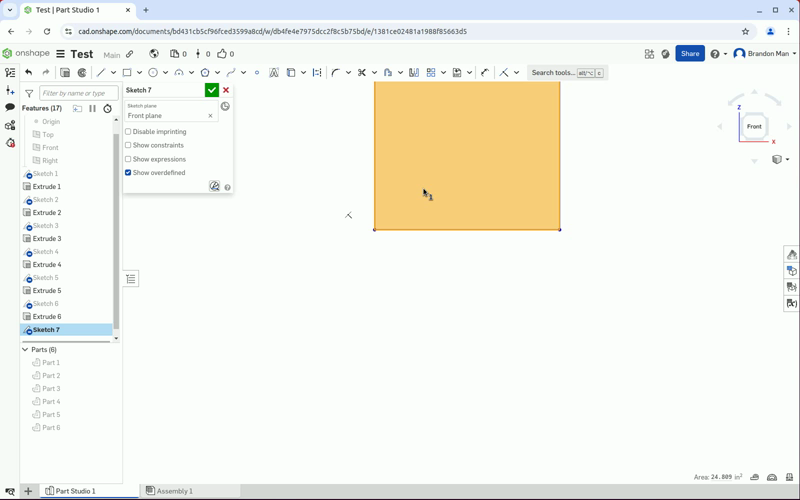
scroll(-6)
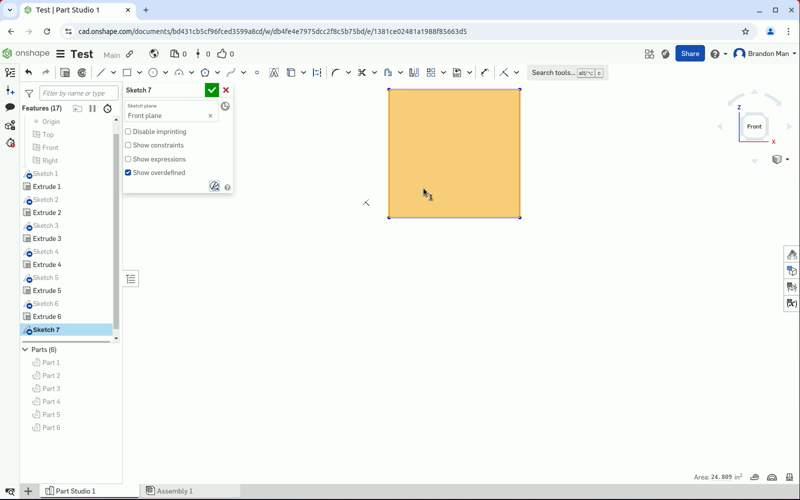
scroll(-6)
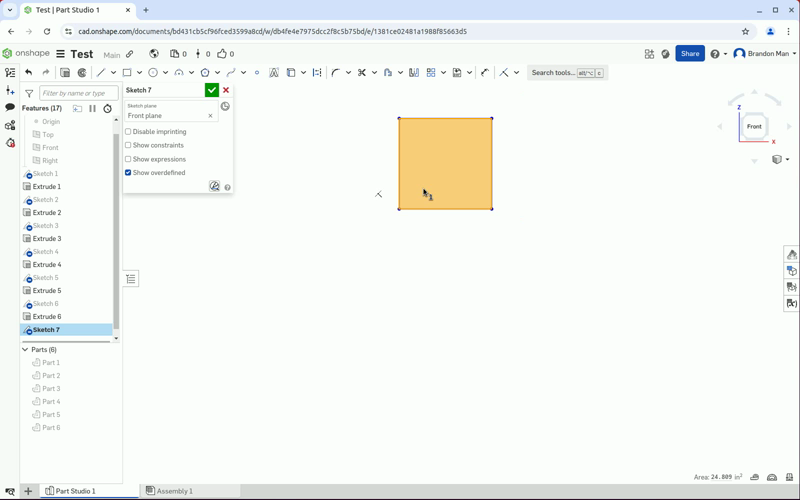
scroll(-6)
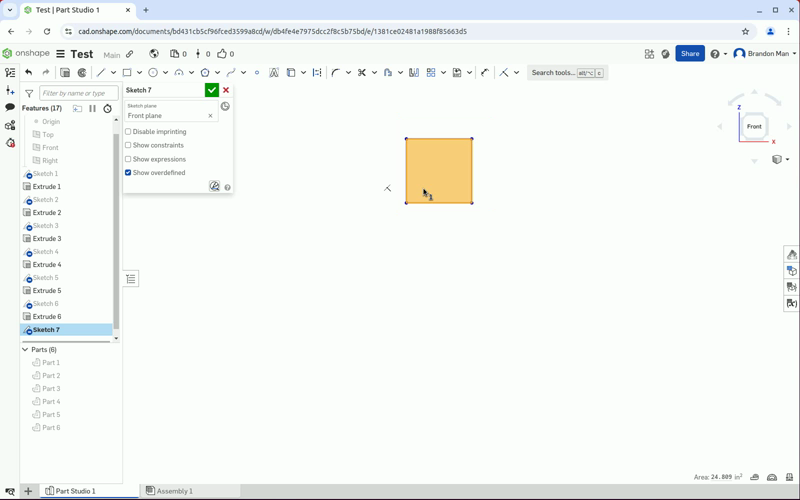
scroll(-6)
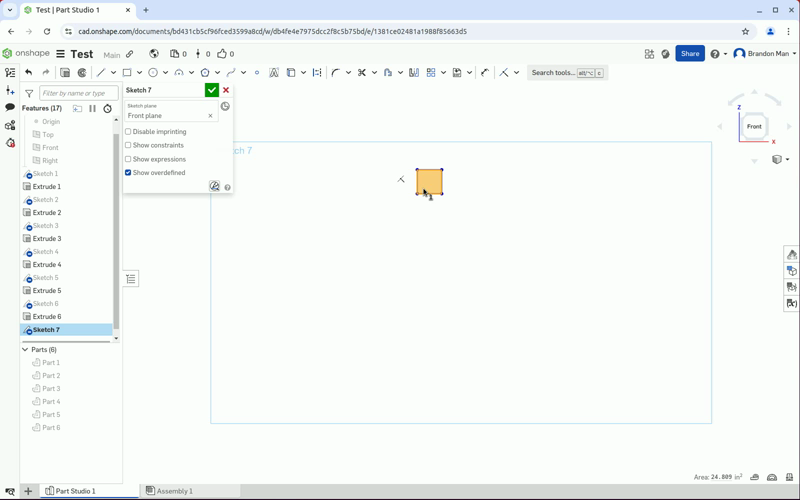
mouse_move(73, 352)
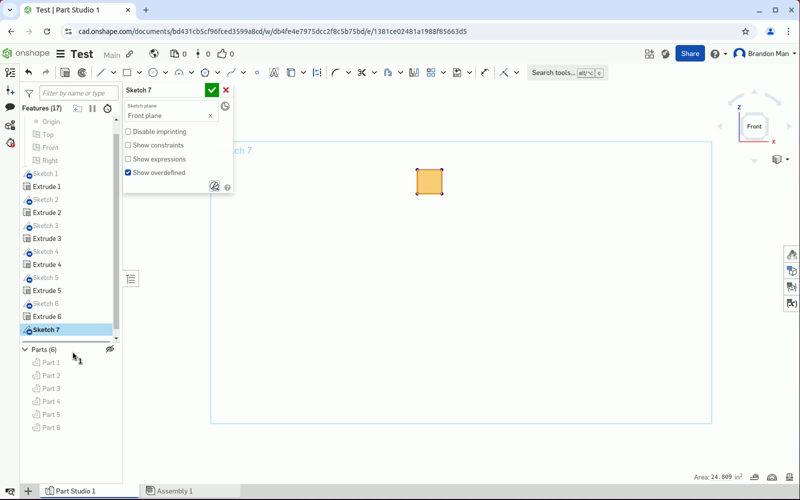
key(shift+y)
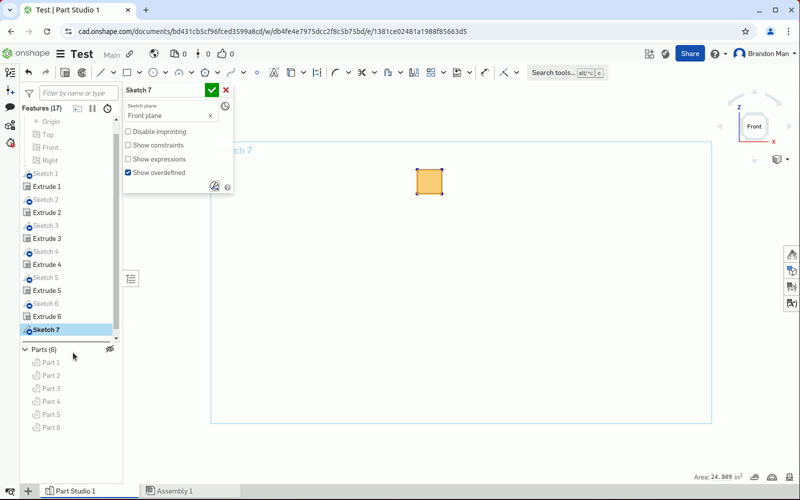
key(shift+e)
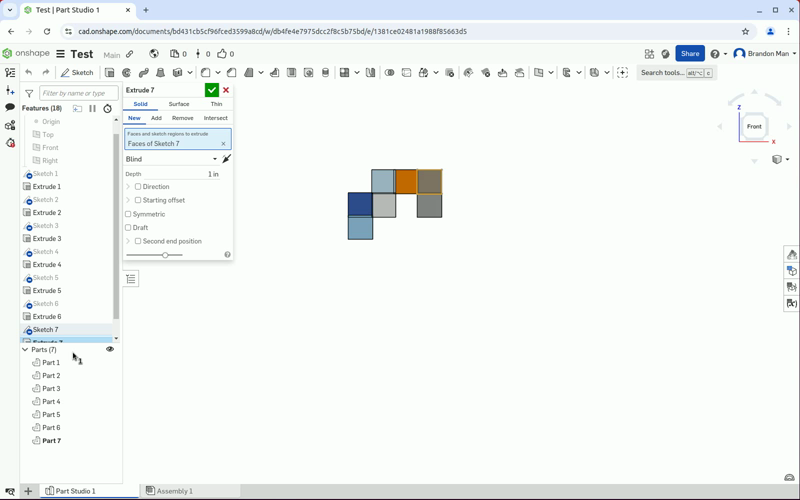
mouse_move(143, 106)
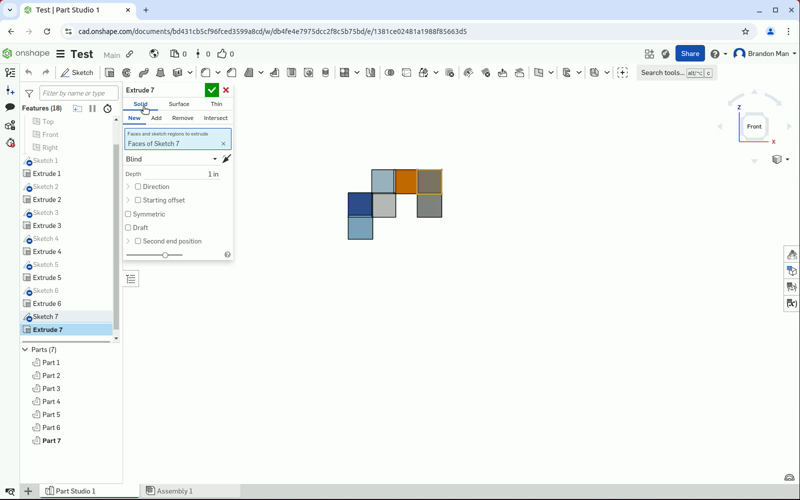
click(143, 106)
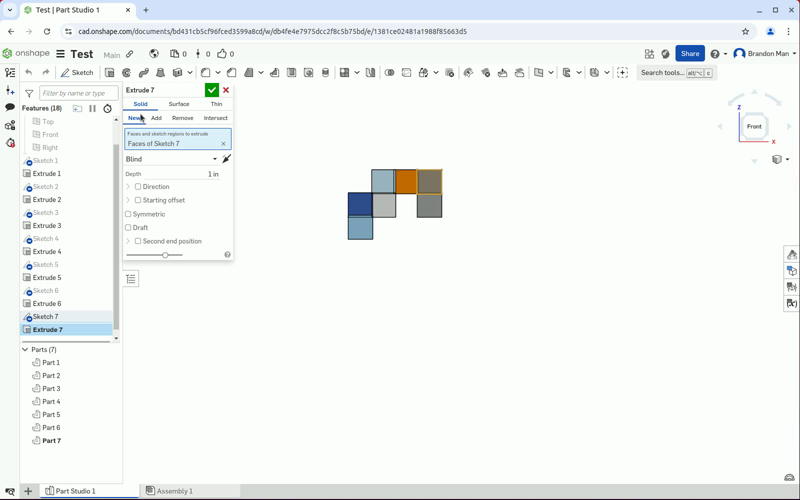
mouse_move(137, 120)
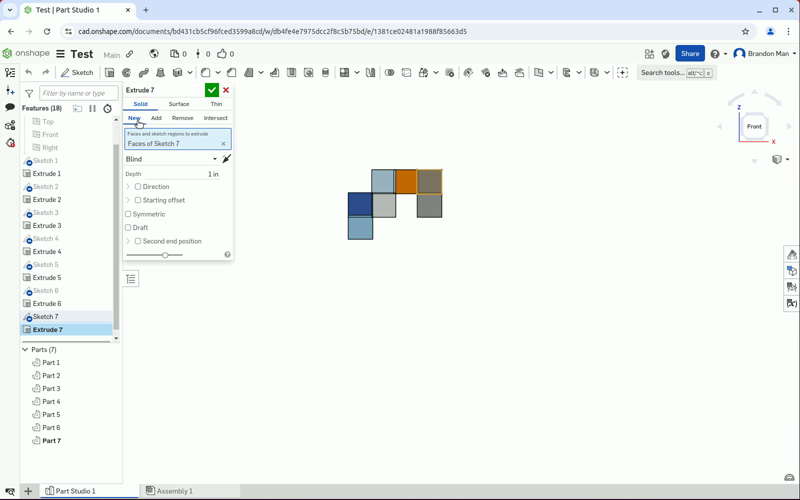
click(137, 120)
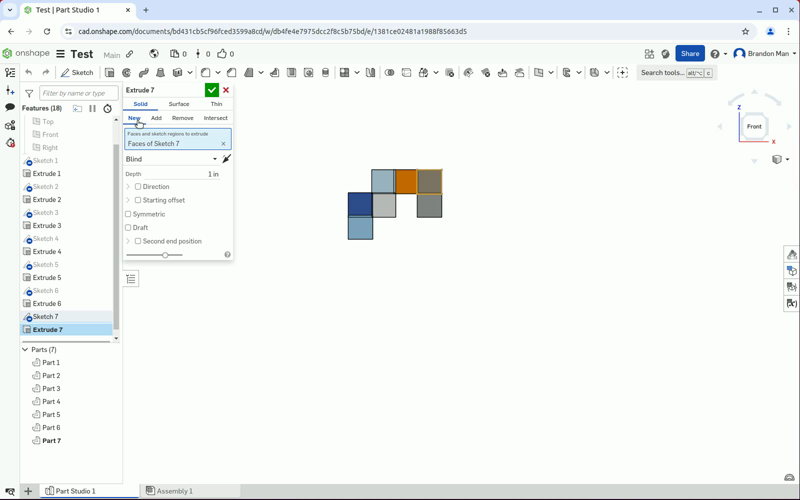
key(tab, 4)
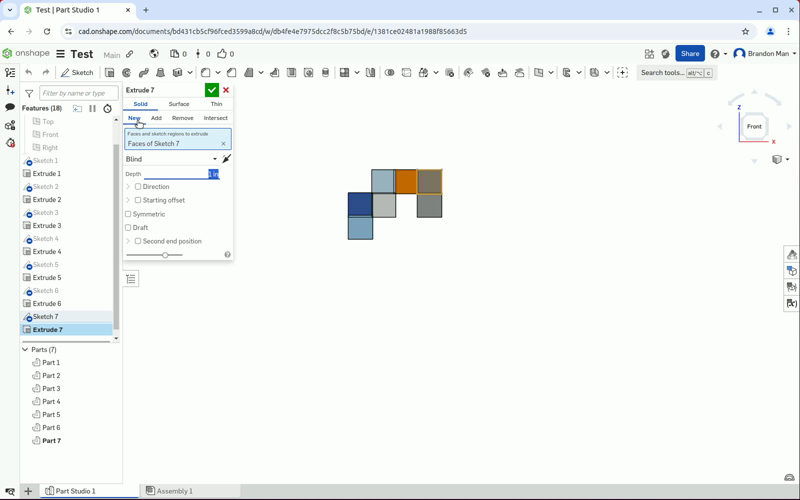
text(-4.814)
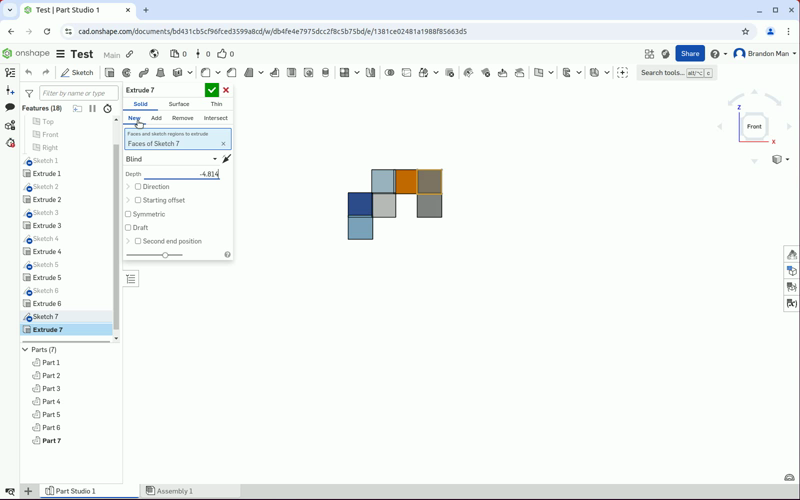
key(enter)
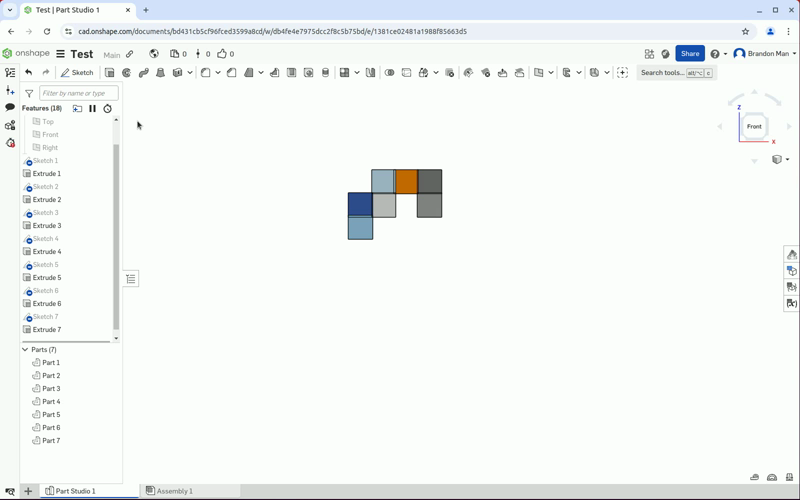
key(shift+h)
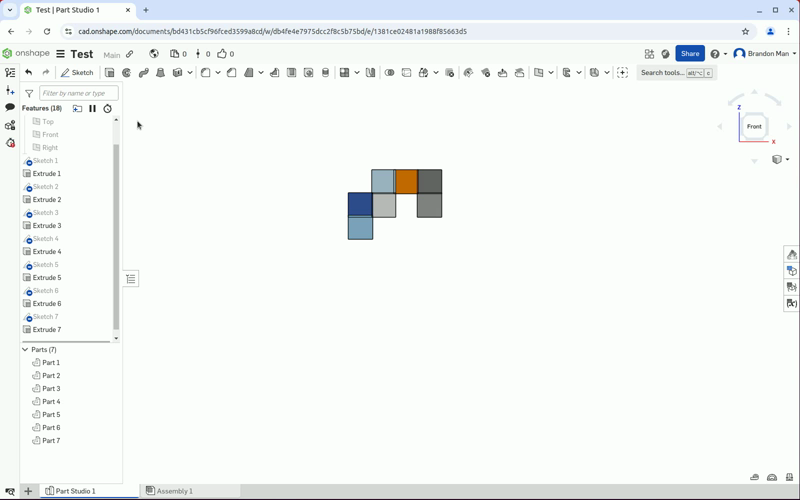
key(shift+h)
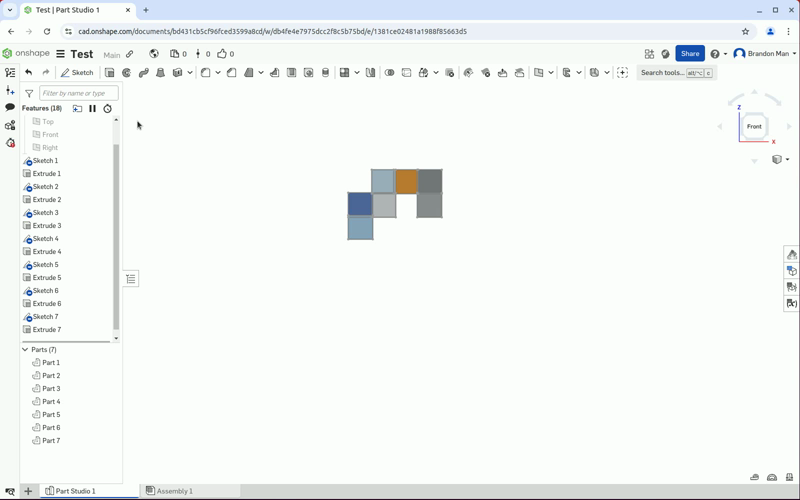
key(shift+7)
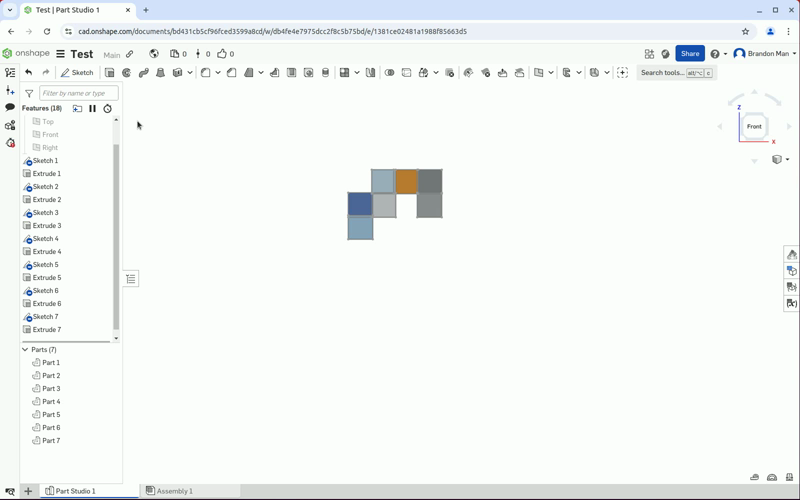
key(left, 2)
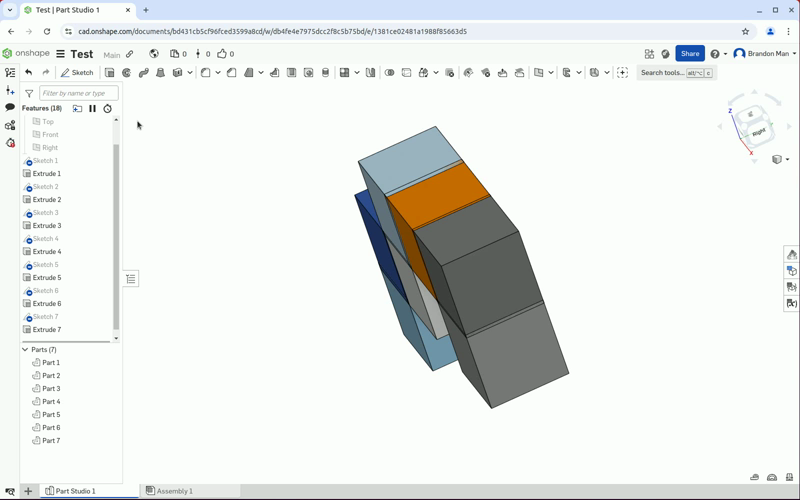
key(down, 2)
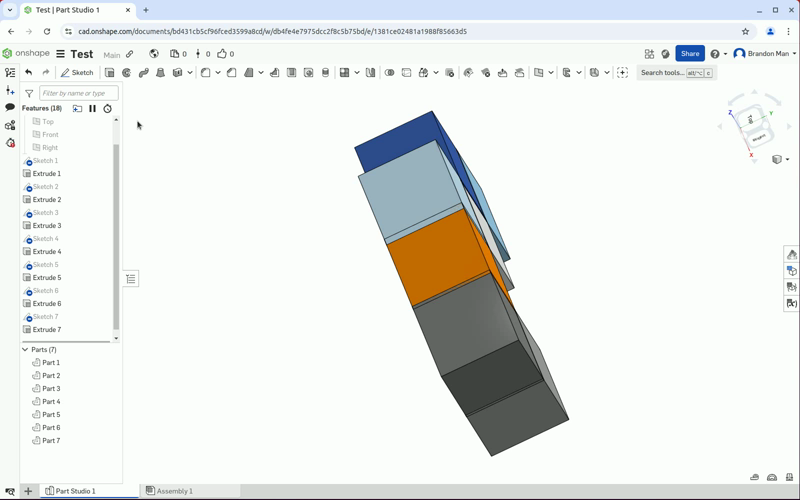
key(up, 2)
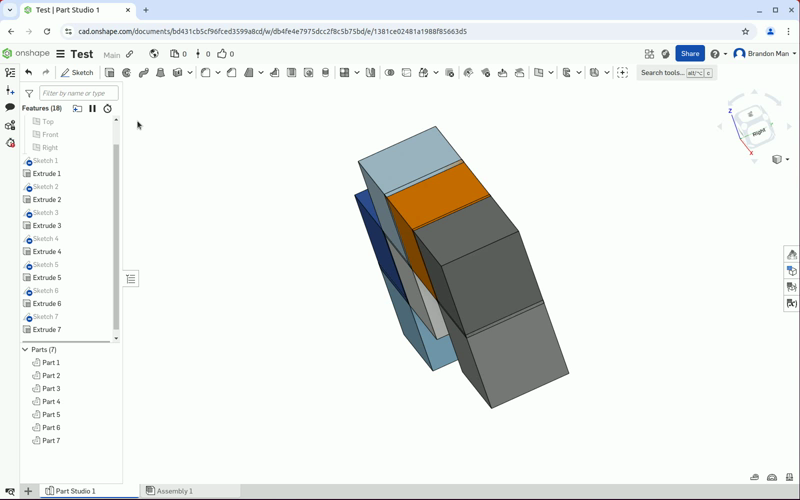
key(right, 2)
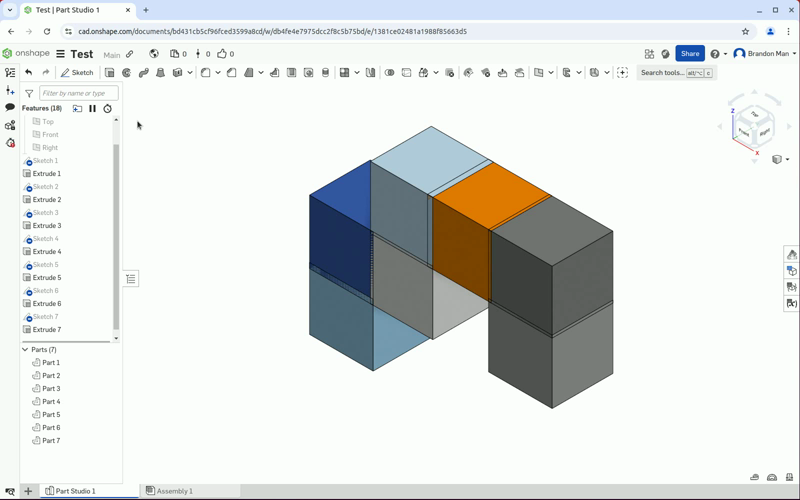
mouse_move(69, 163)
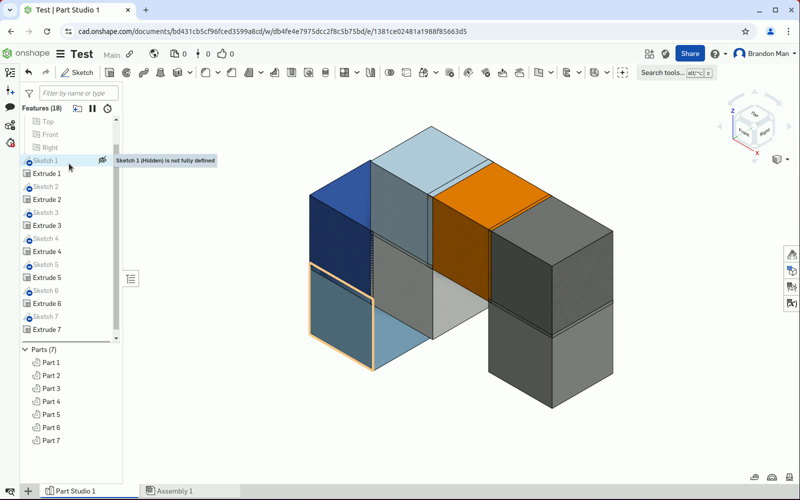
click(69, 163)